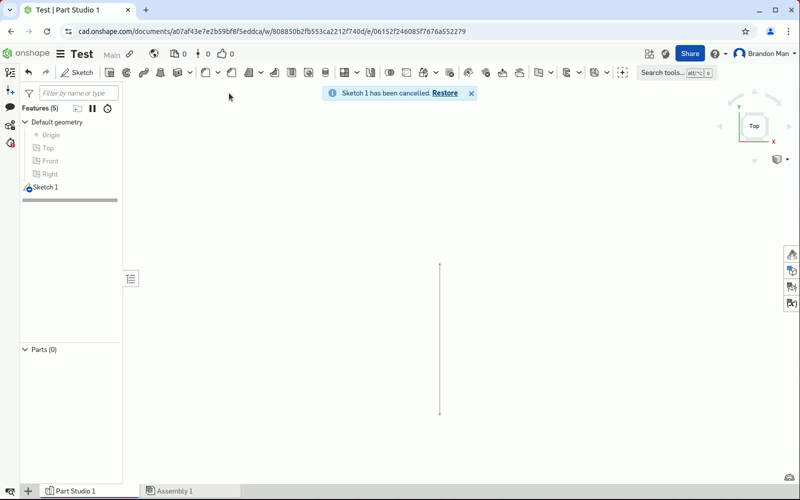
key(shift+h)
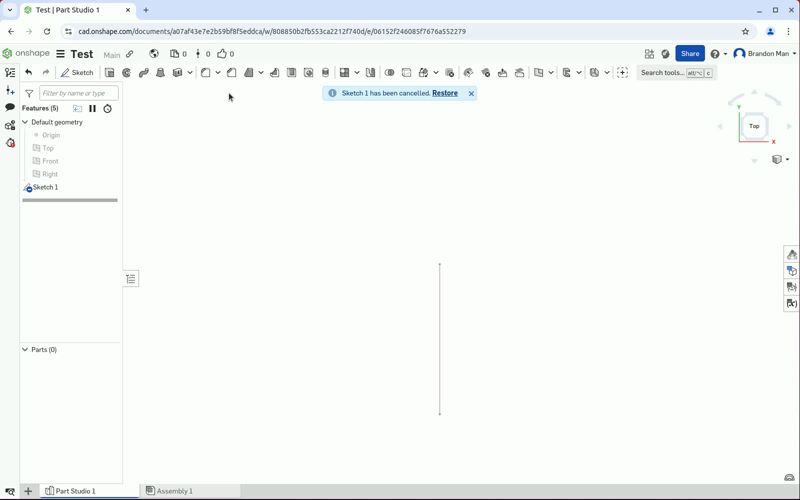
key(shift+s)
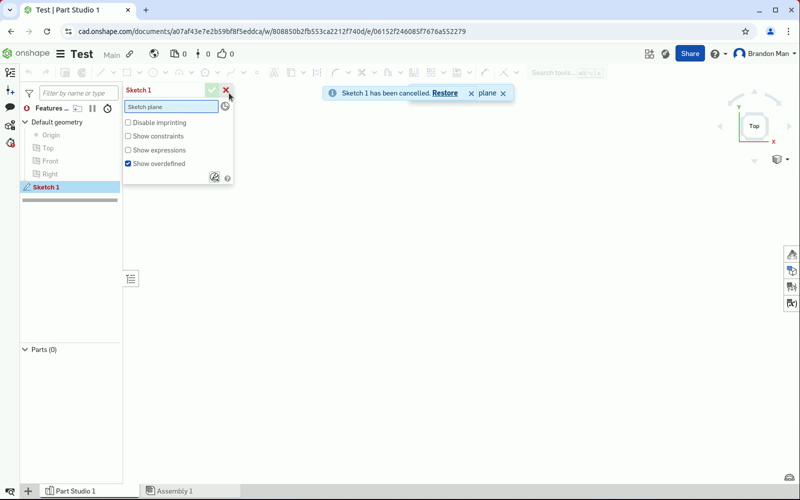
mouse_move(73, 150)
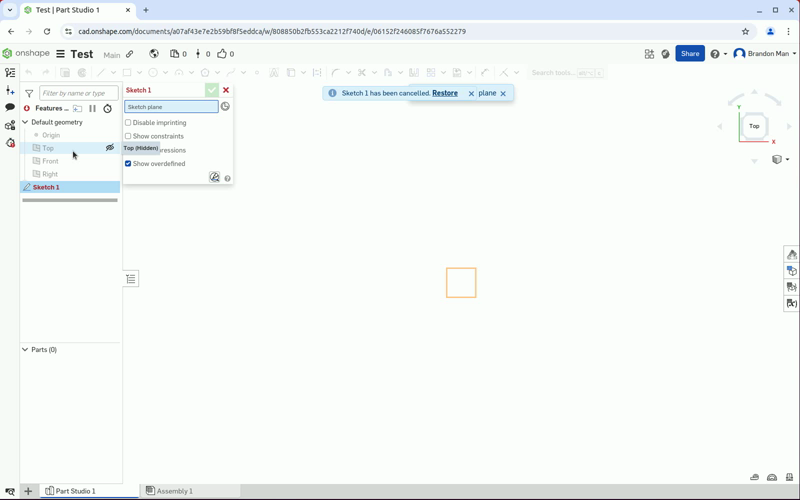
click(73, 150)
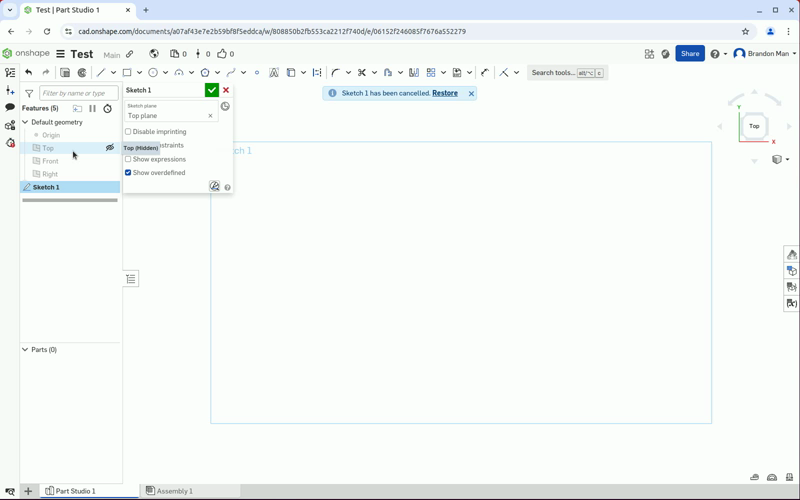
mouse_move(73, 352)
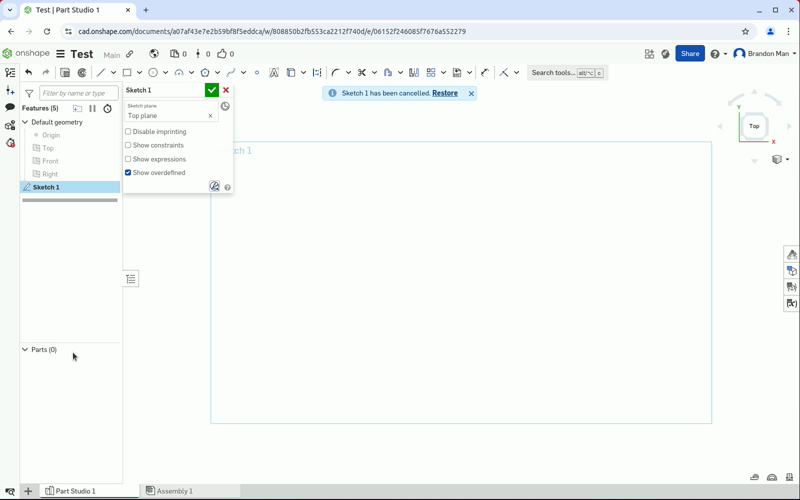
key(y)
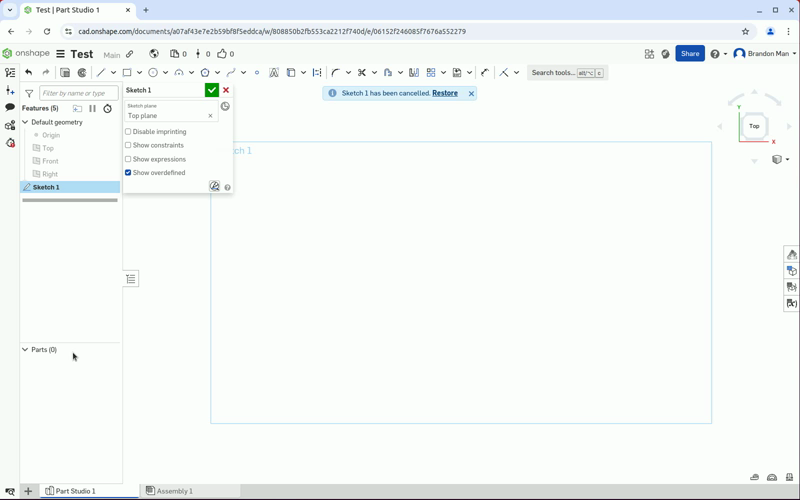
key(l)
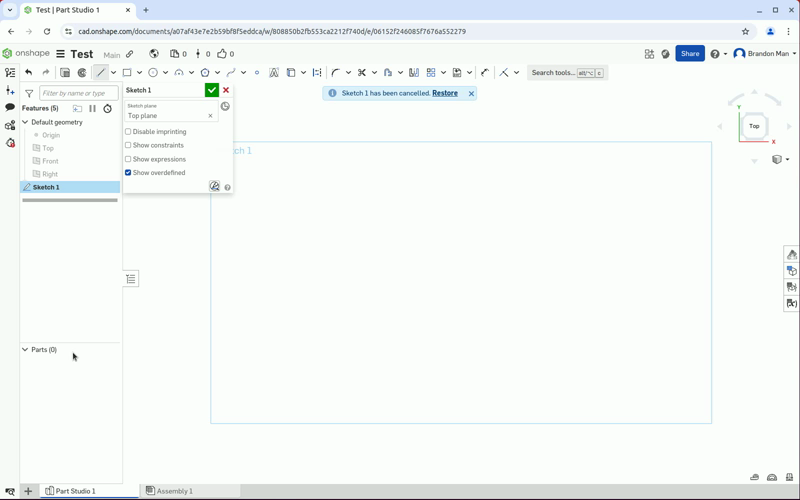
key_down(shift)
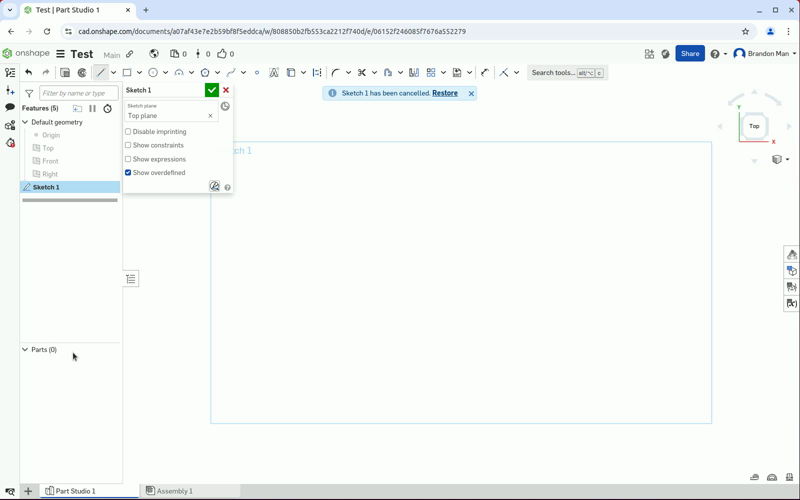
mouse_move(351, 337)
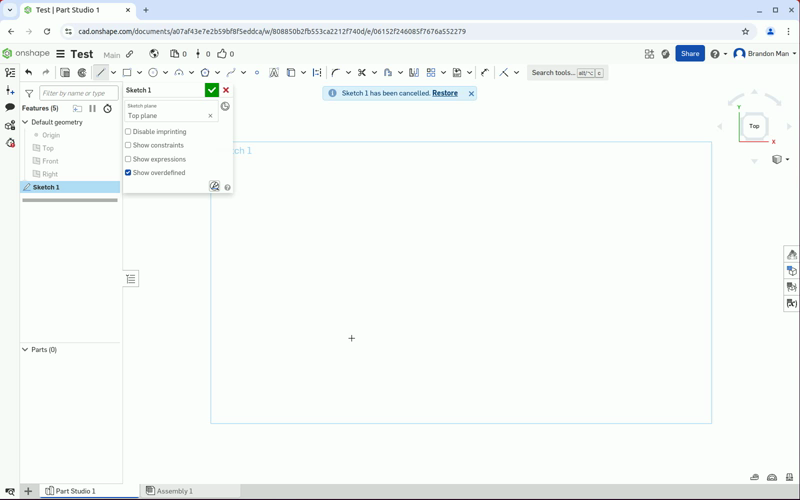
click(351, 337)
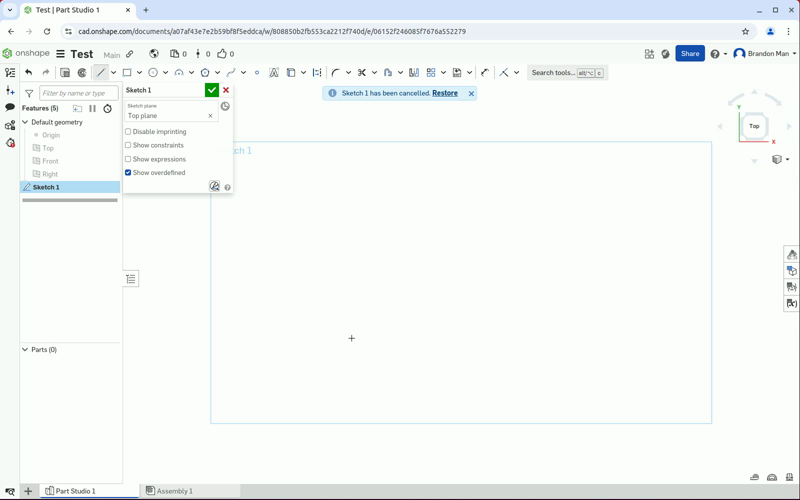
key_up(shift)
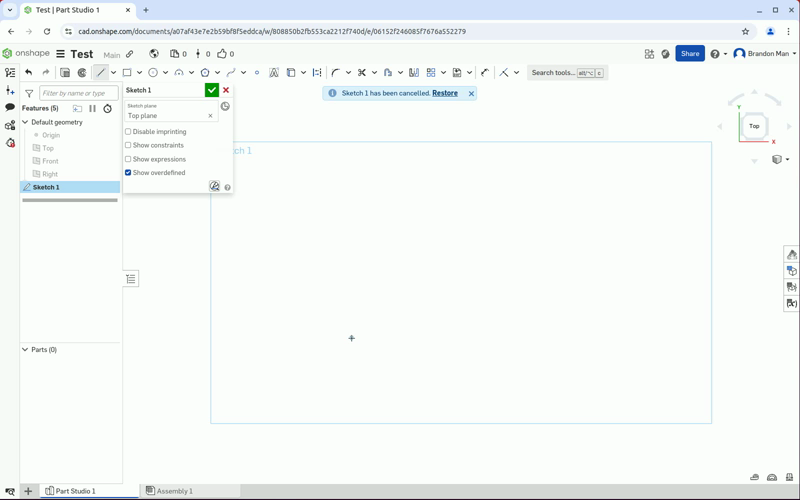
key_down(shift)
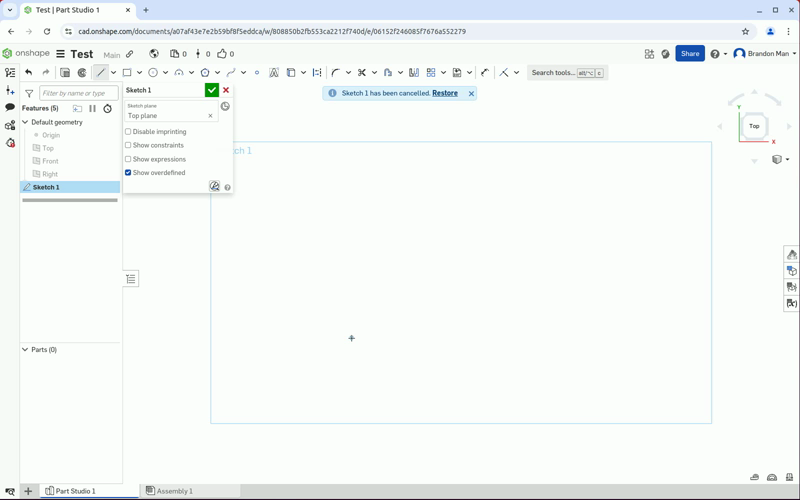
mouse_move(515, 337)
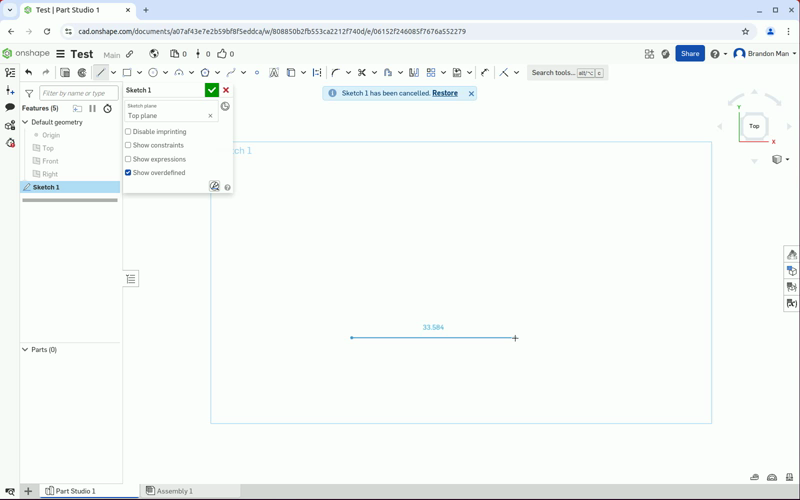
click(515, 337)
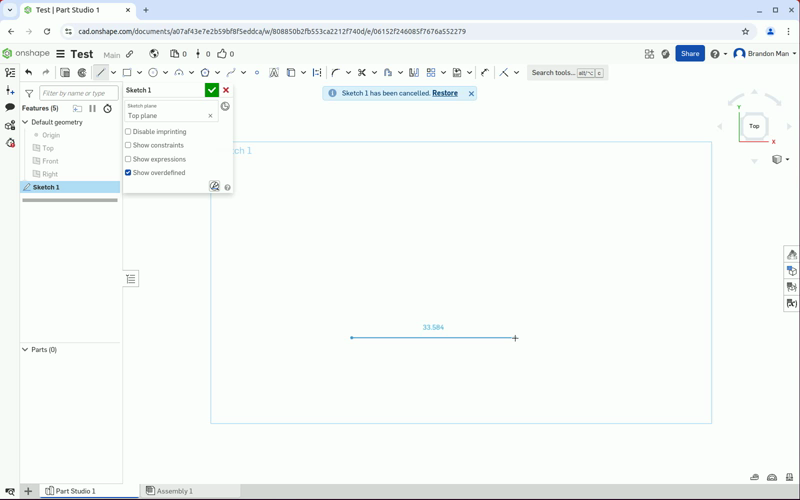
key_up(shift)
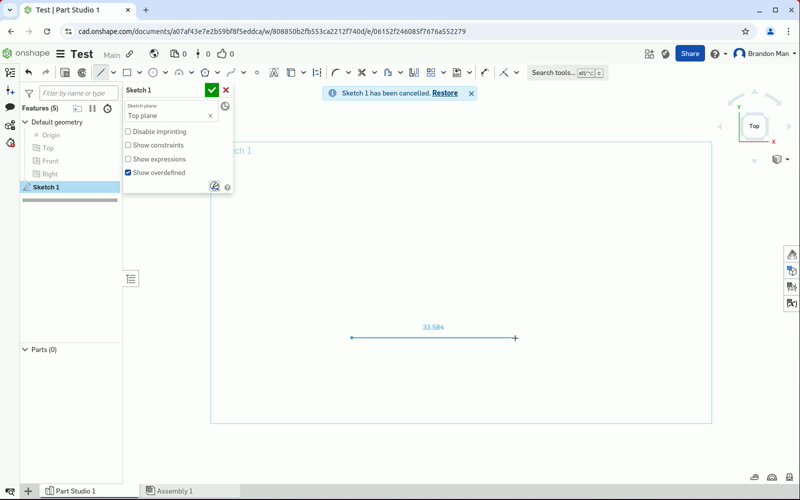
key_down(shift)
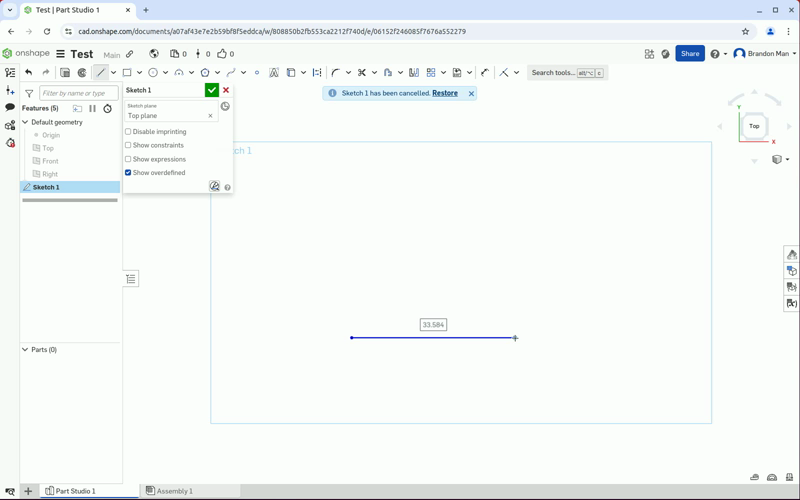
mouse_move(515, 258)
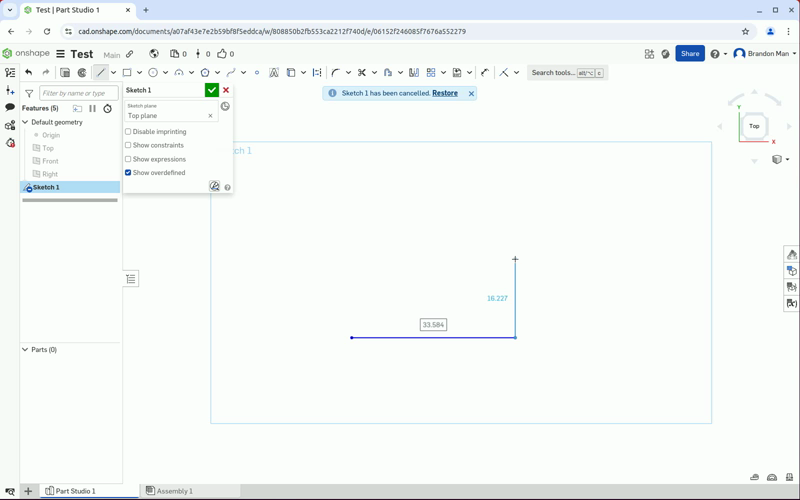
click(515, 258)
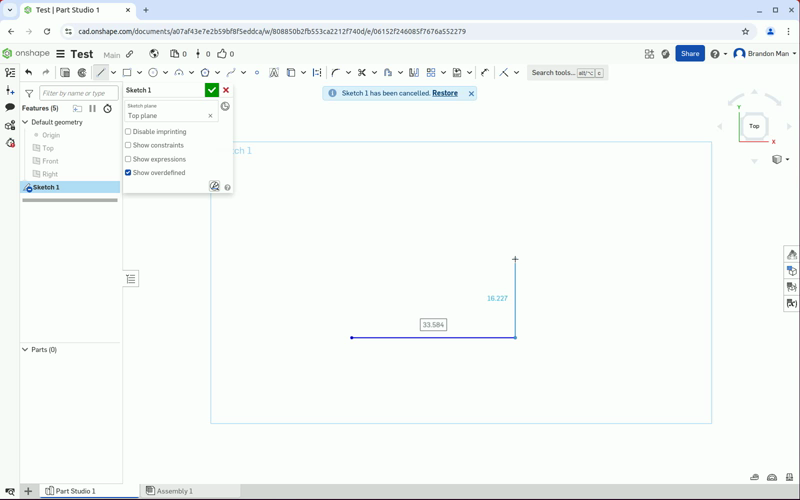
key_up(shift)
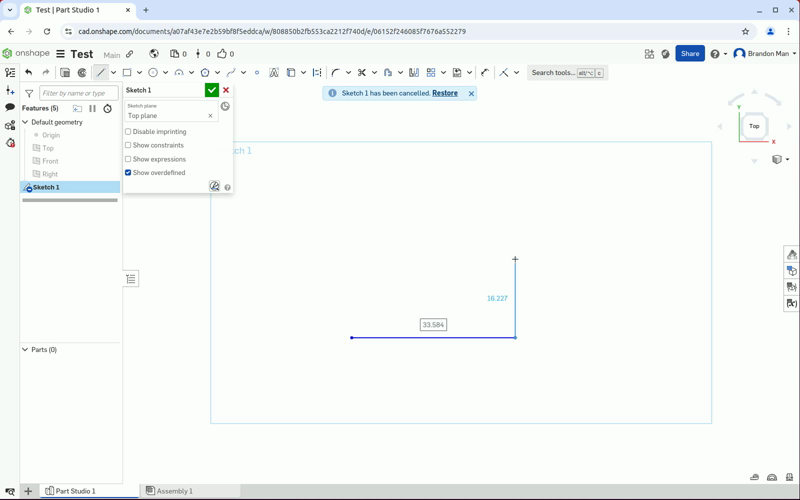
key_down(shift)
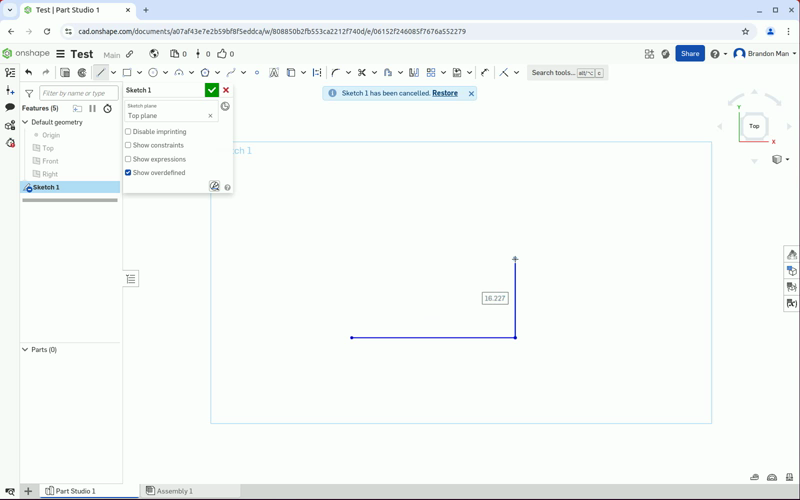
mouse_move(351, 258)
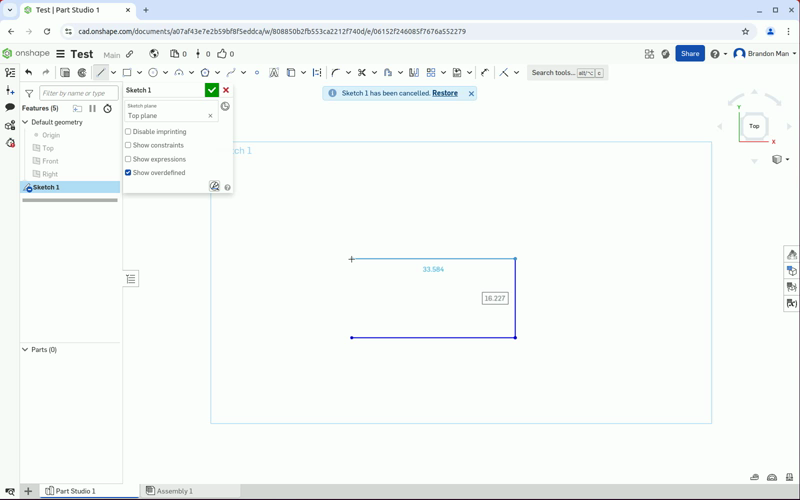
click(351, 258)
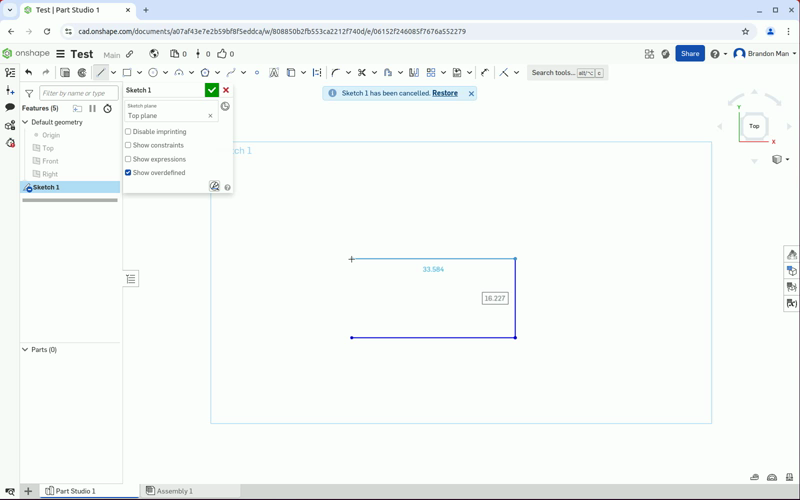
key_up(shift)
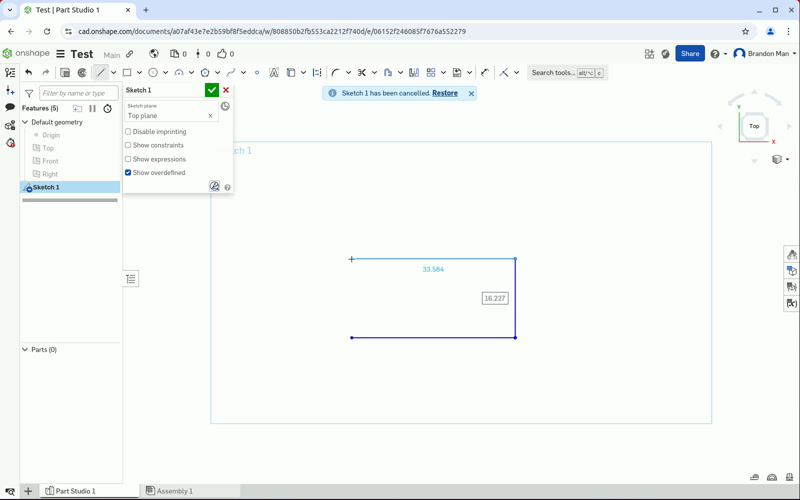
key_down(shift)
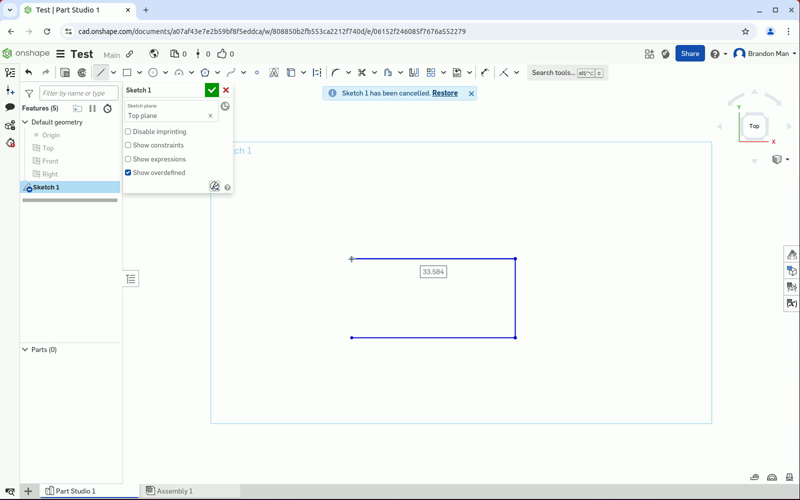
mouse_move(351, 337)
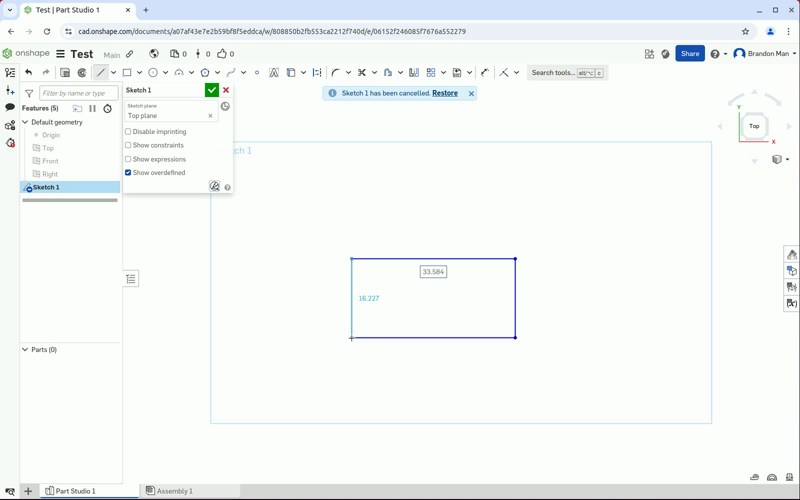
key_up(shift)
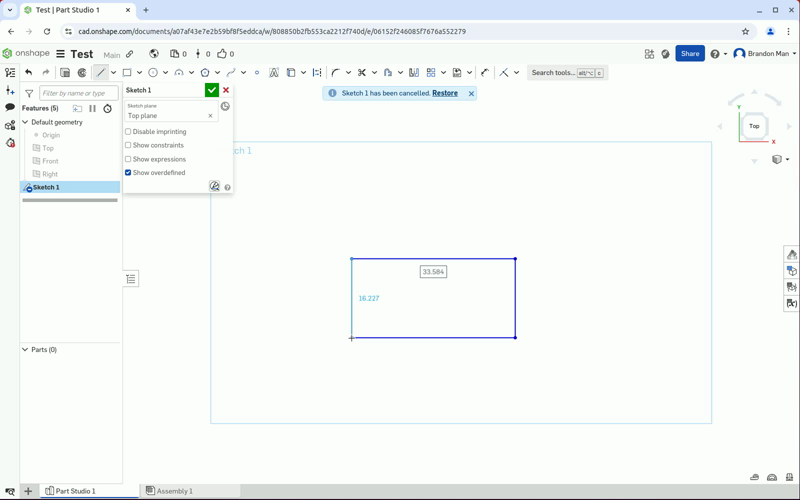
click(351, 337)
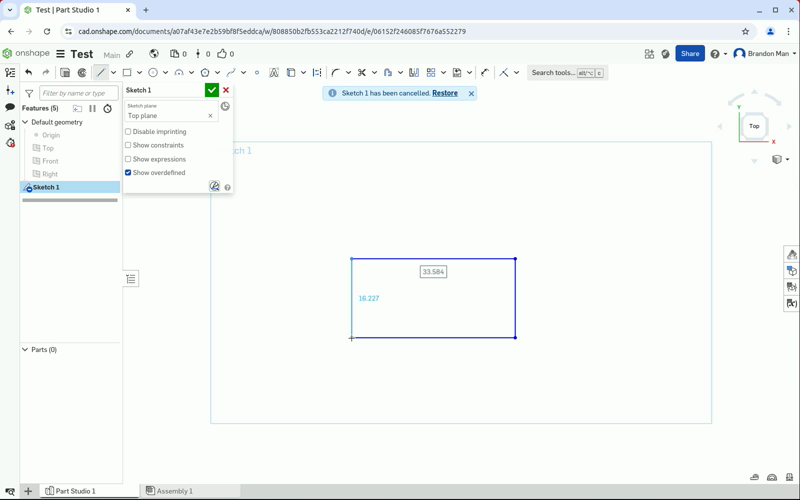
key(esc)
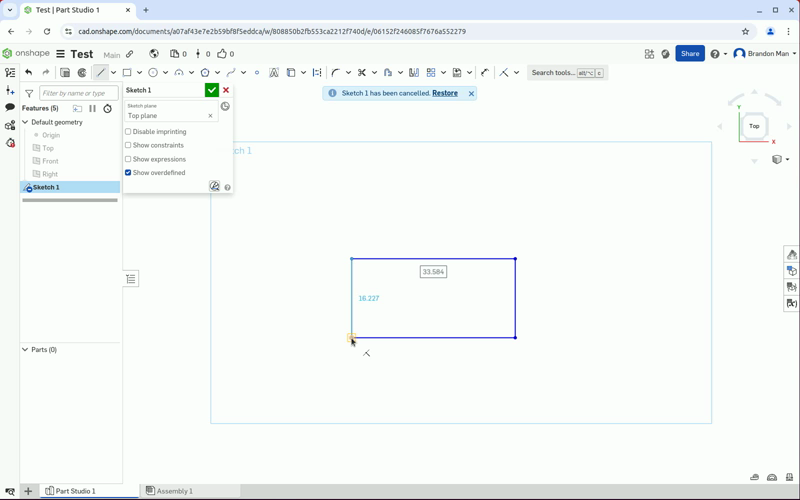
mouse_move(473, 292)
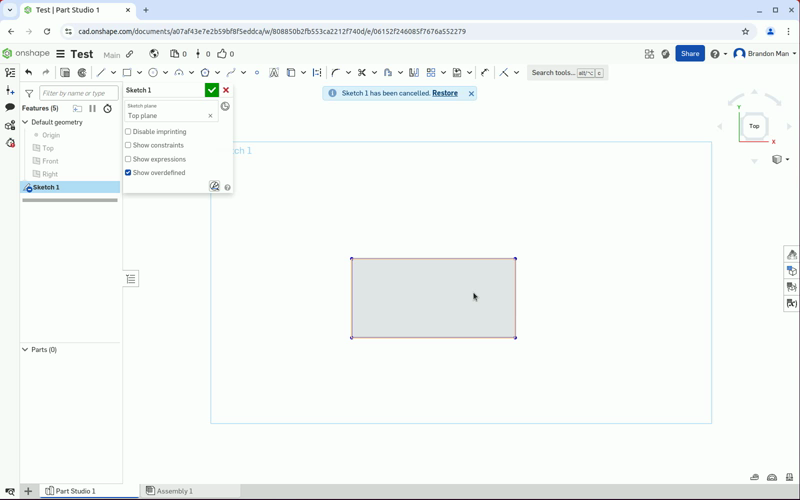
click(473, 292)
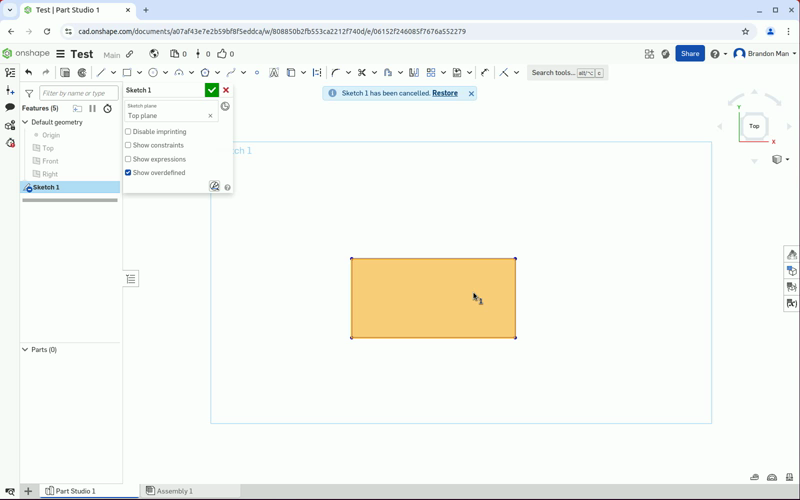
mouse_move(73, 352)
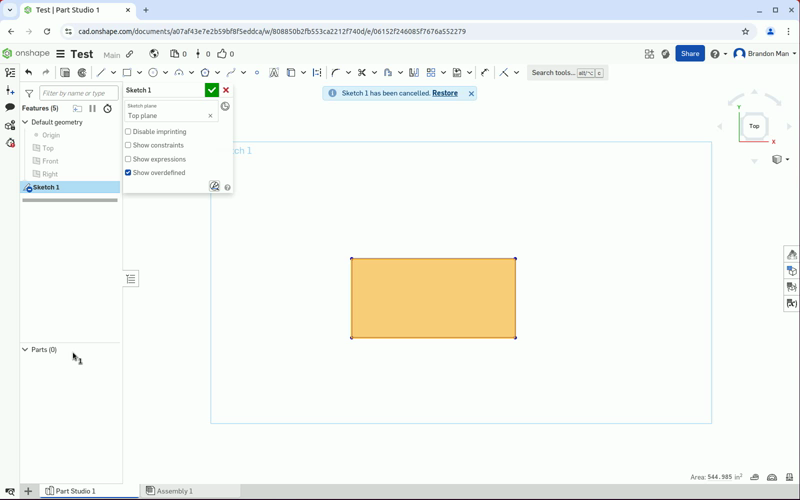
key(shift+y)
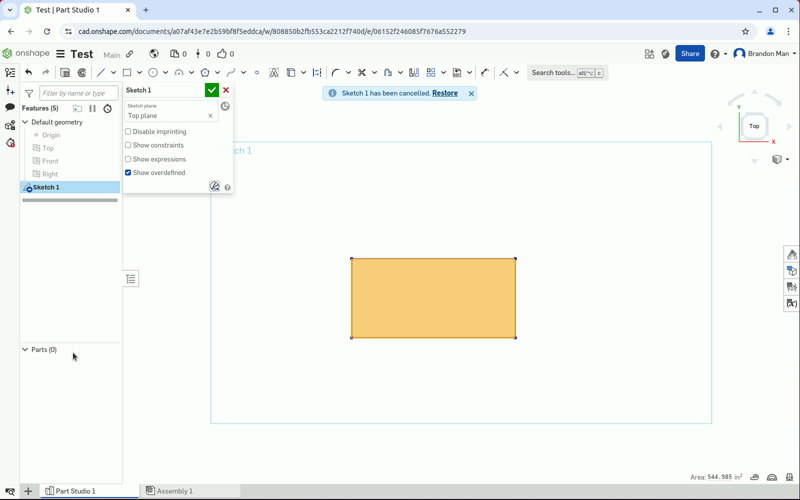
key(shift+e)
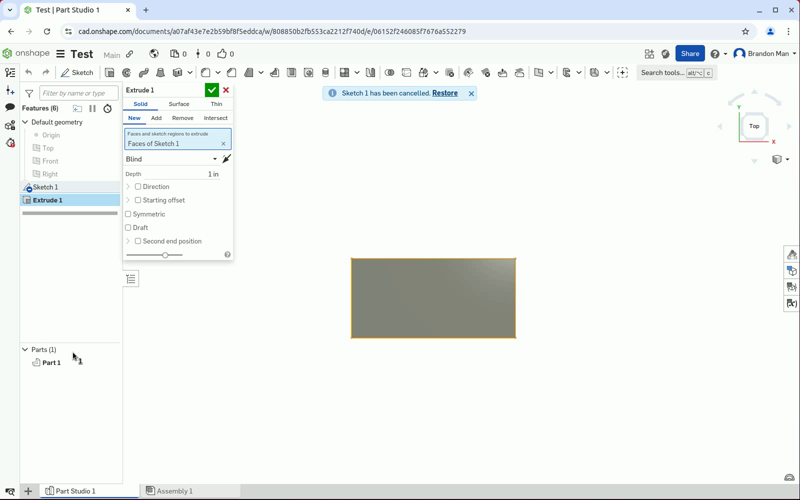
mouse_move(143, 106)
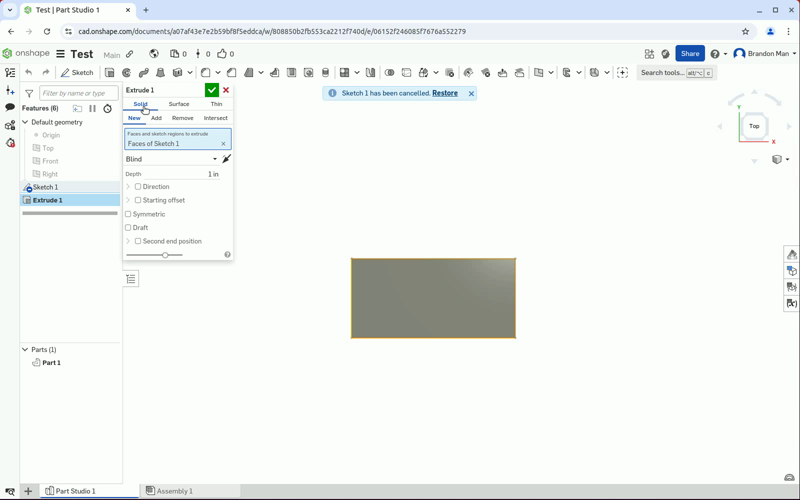
click(143, 106)
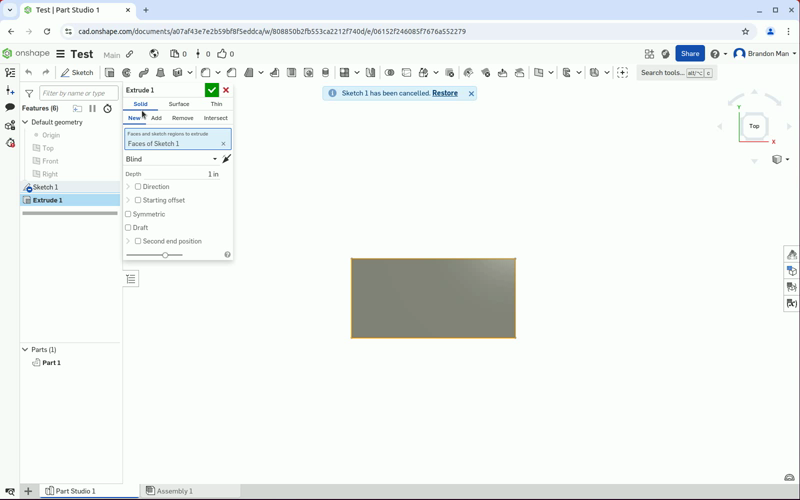
mouse_move(137, 120)
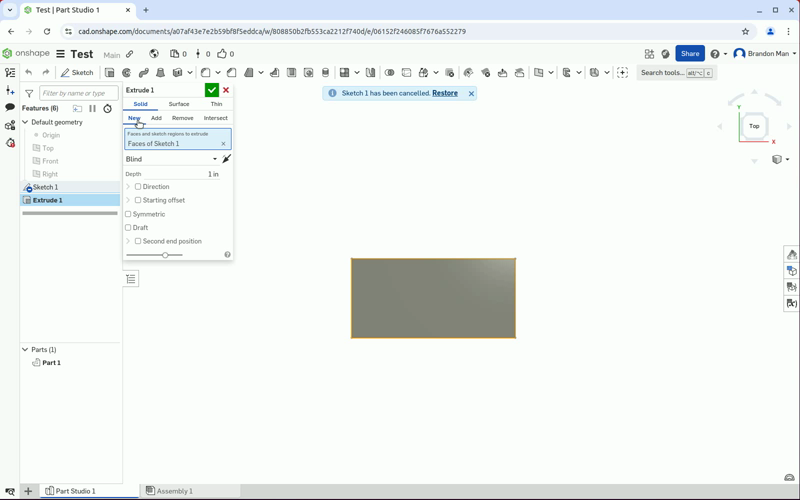
click(137, 120)
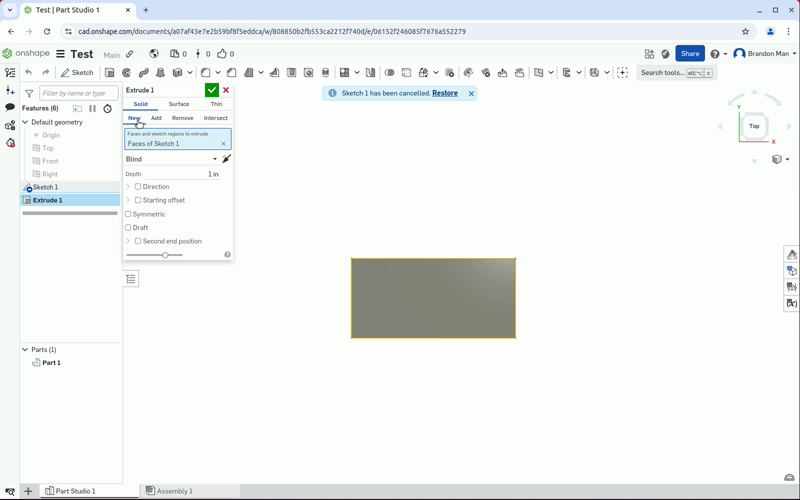
key(tab, 4)
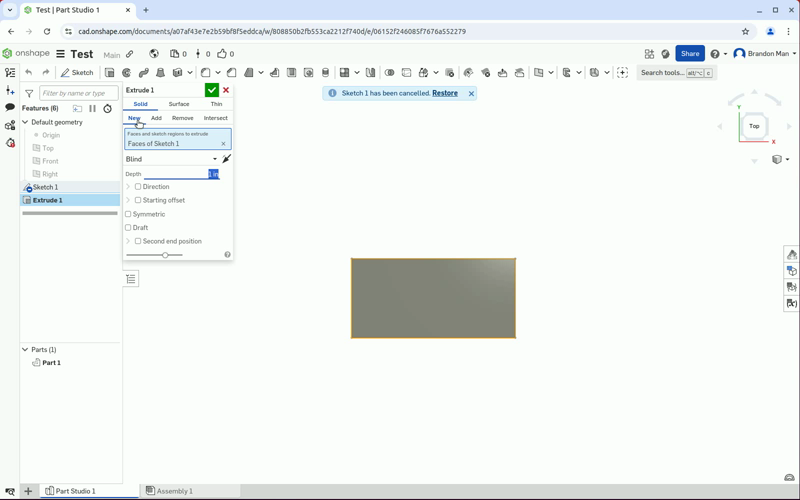
text(0.481)
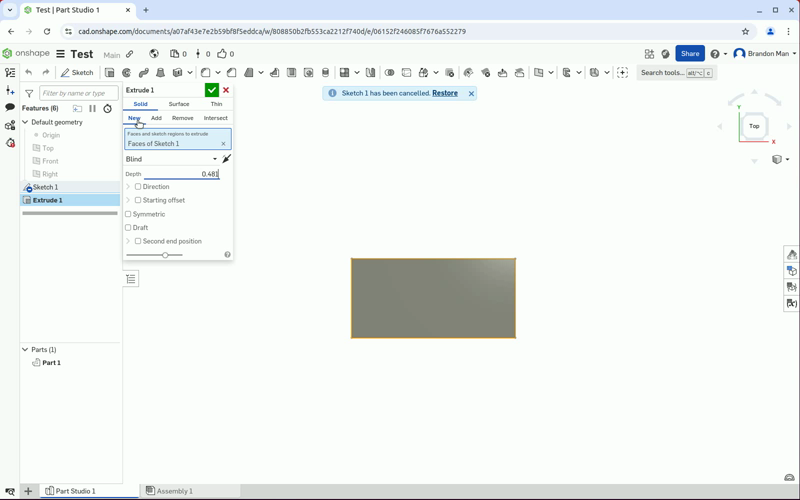
key(enter)
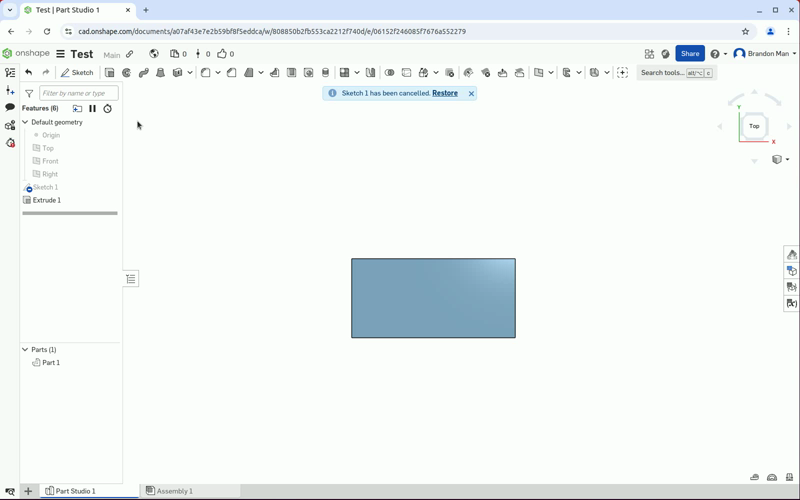
key(shift+h)
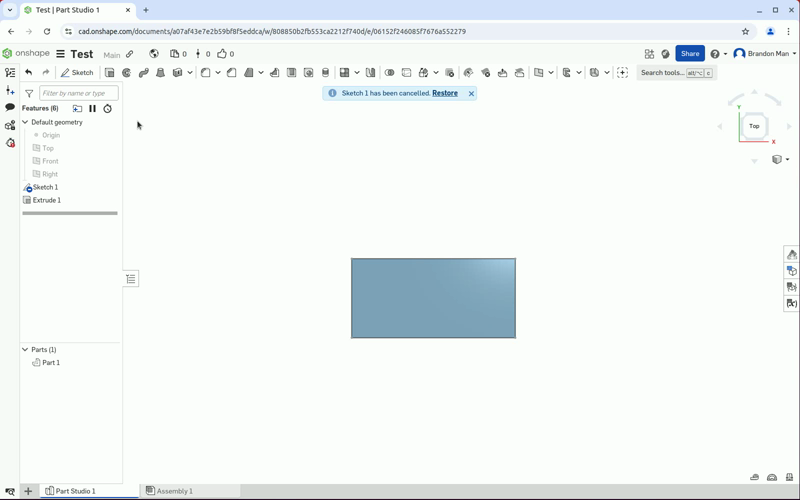
key(shift+h)
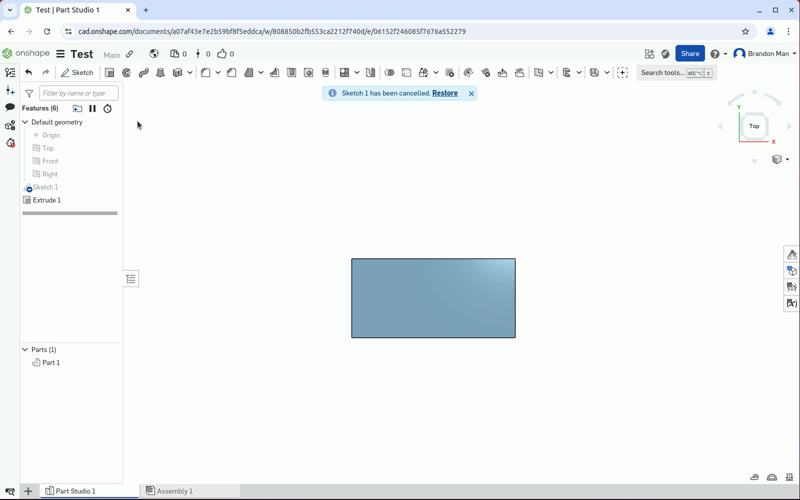
mouse_move(73, 189)
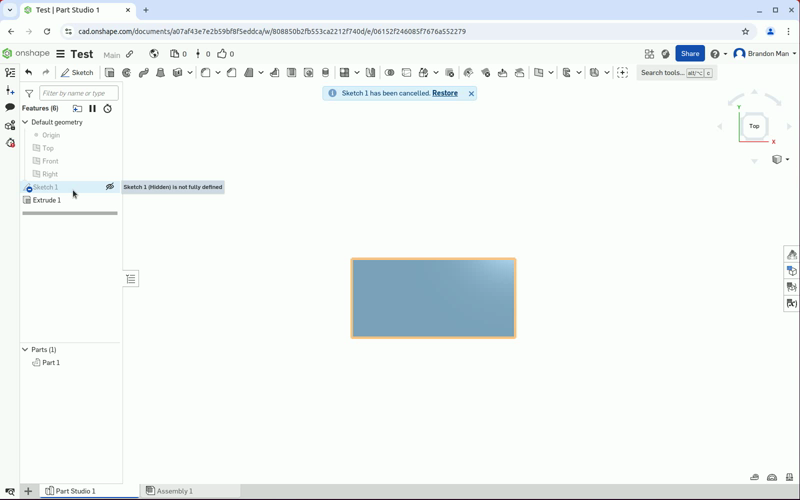
click(73, 189)
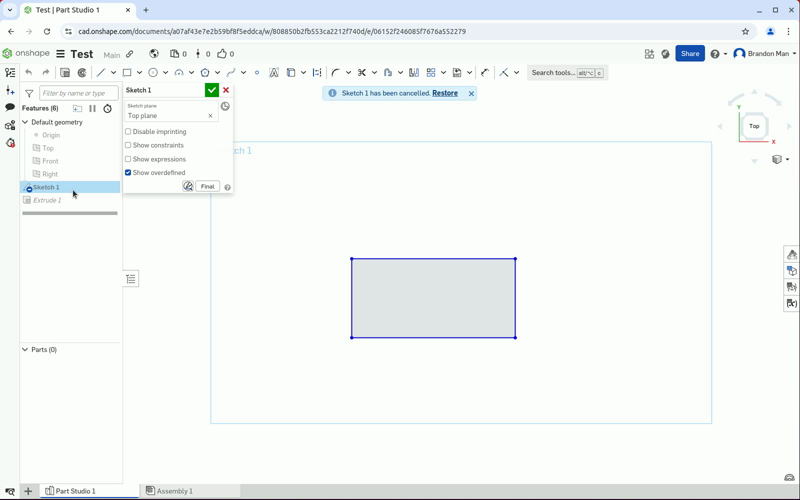
mouse_move(229, 92)
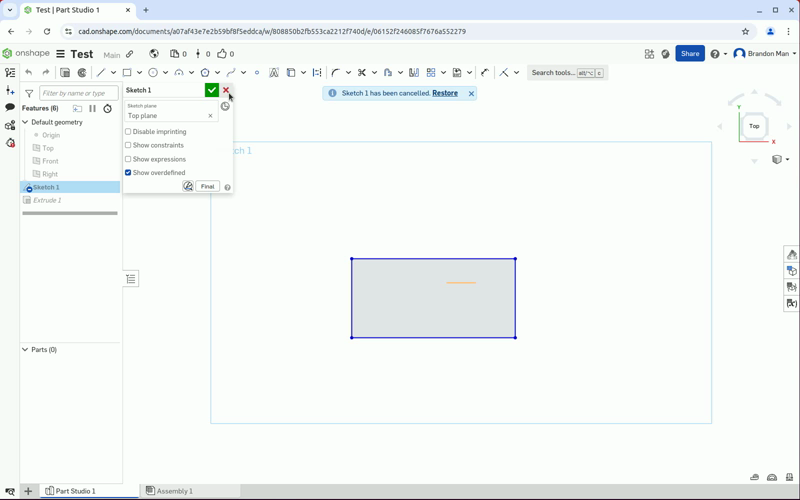
click(229, 92)
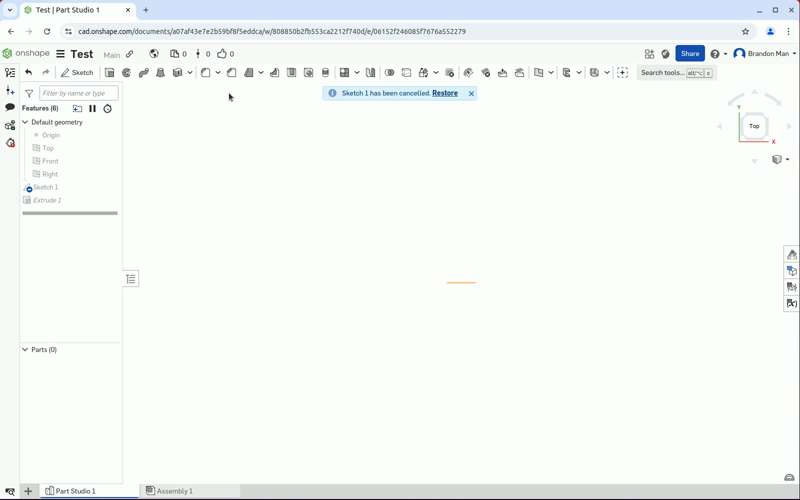
mouse_move(73, 352)
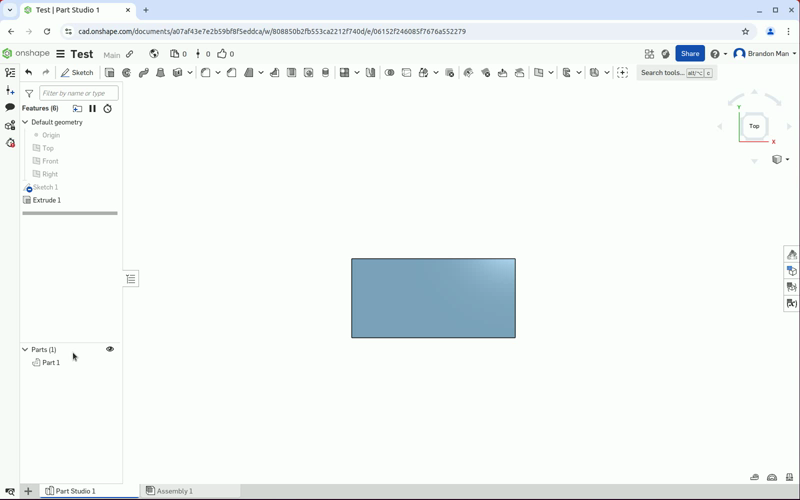
key(y)
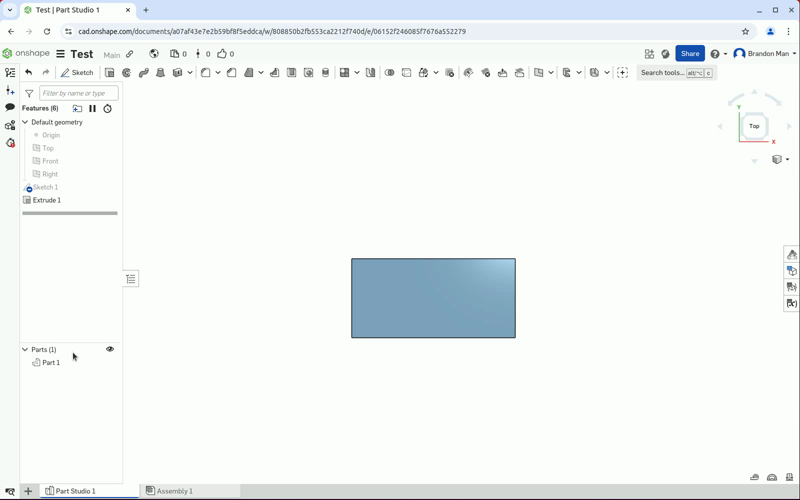
key(shift+p)
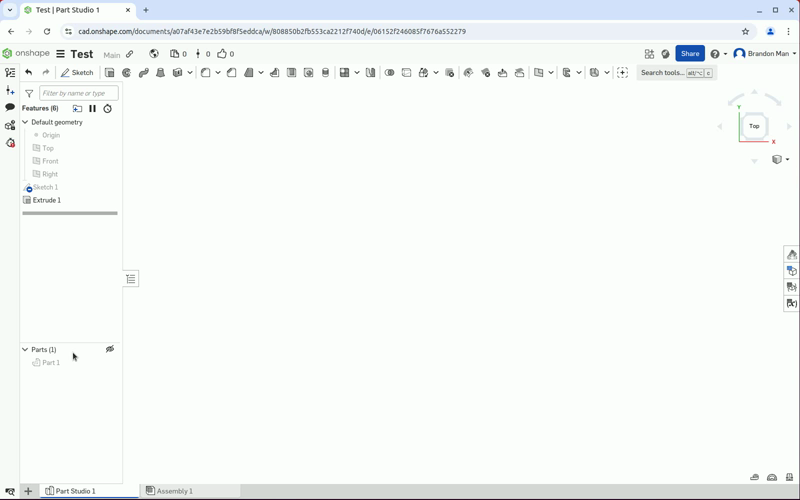
key(space)
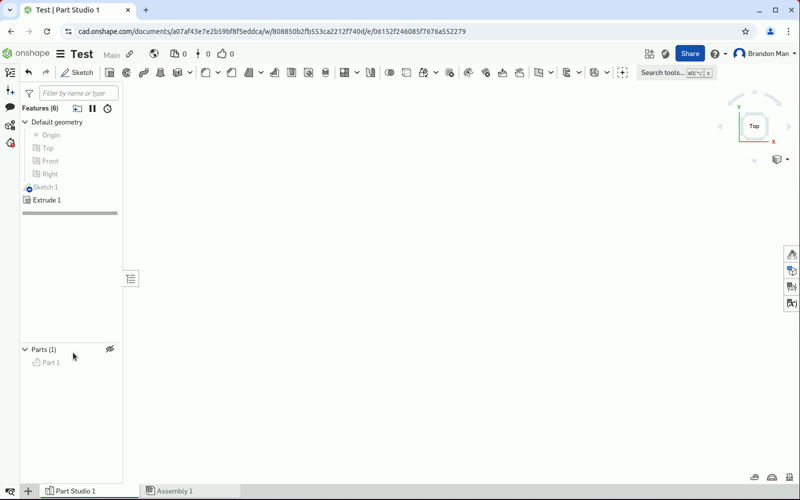
key_down(shift)
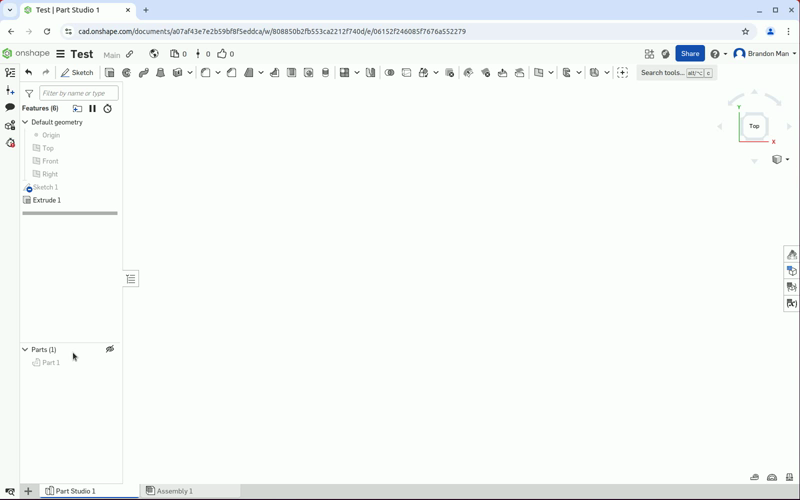
key(up)
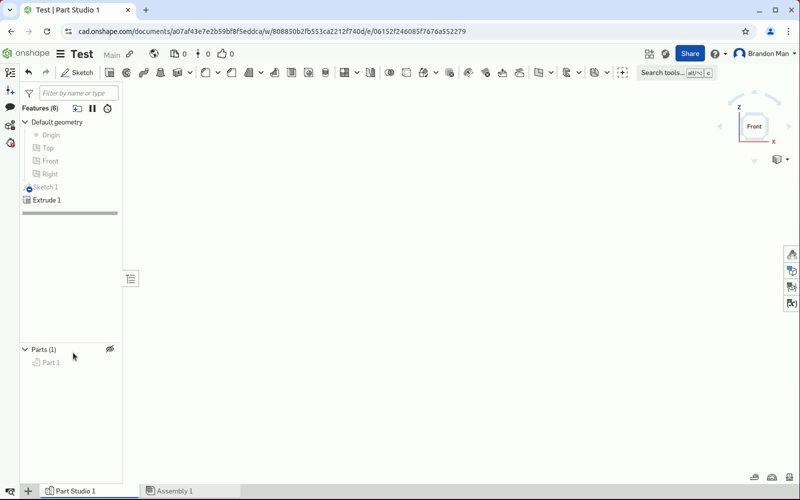
key_up(shift)
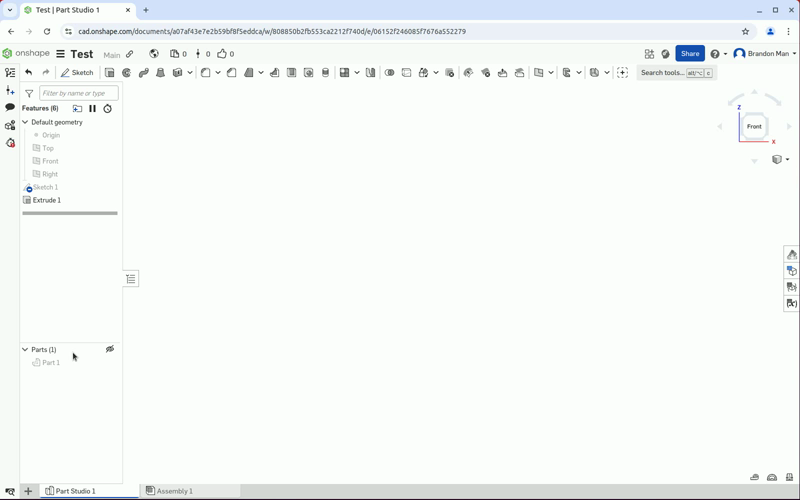
key(space)
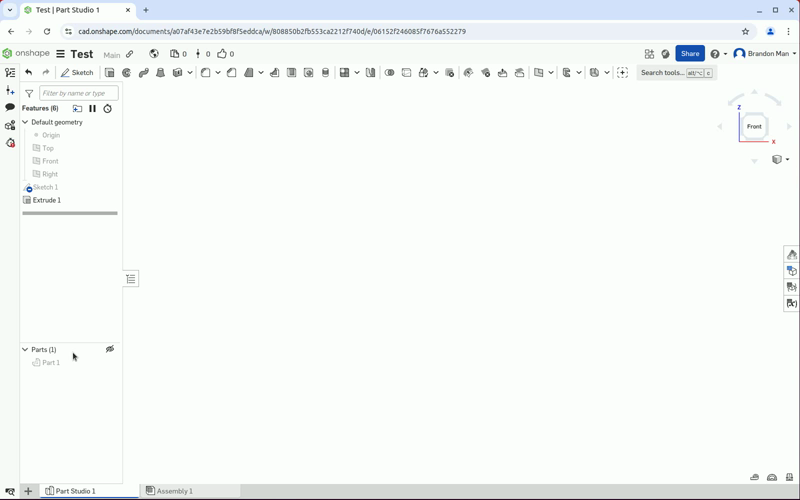
key_down(shift)
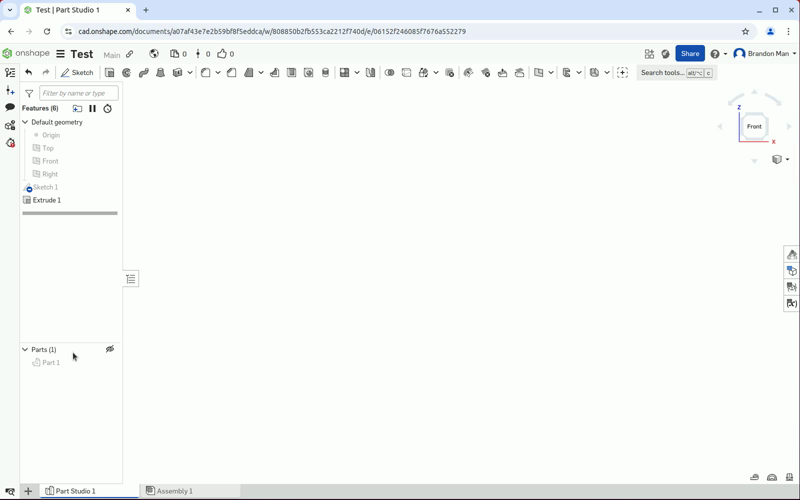
key(left)
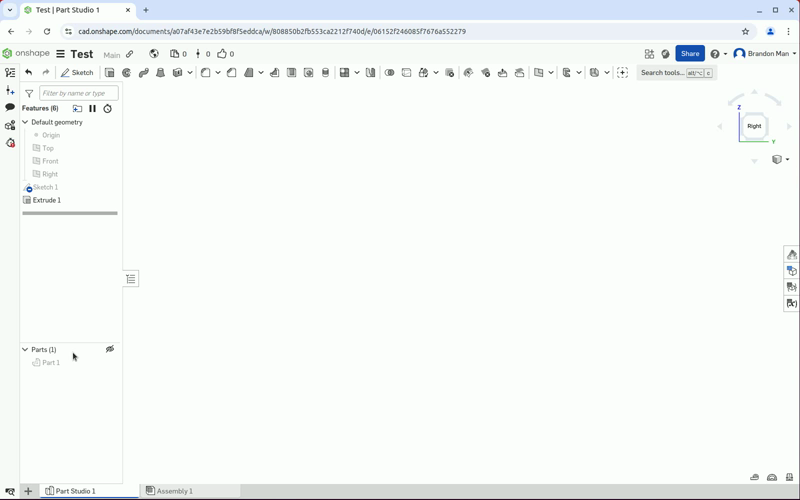
key_up(shift)
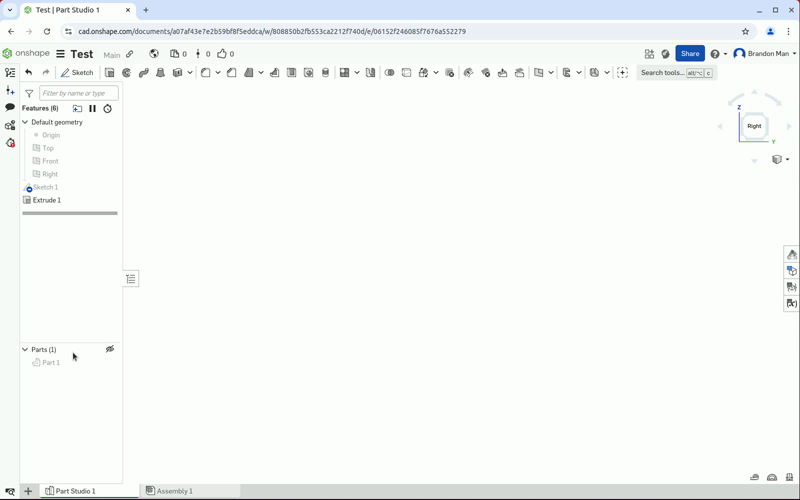
mouse_move(73, 352)
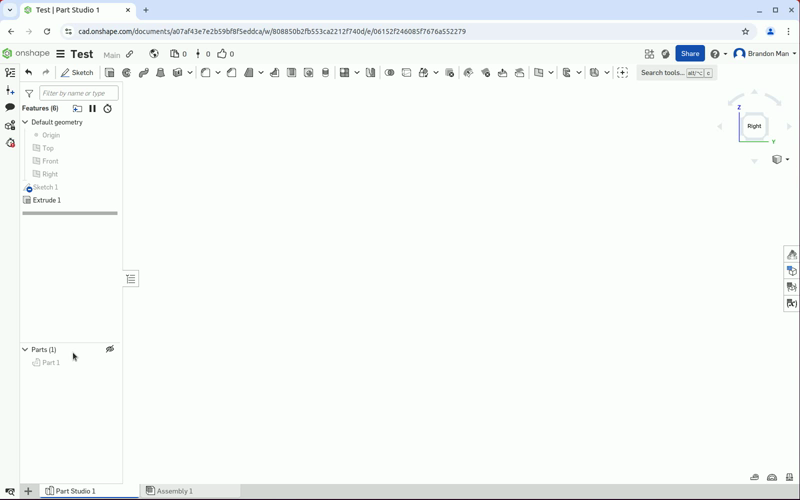
key(shift+y)
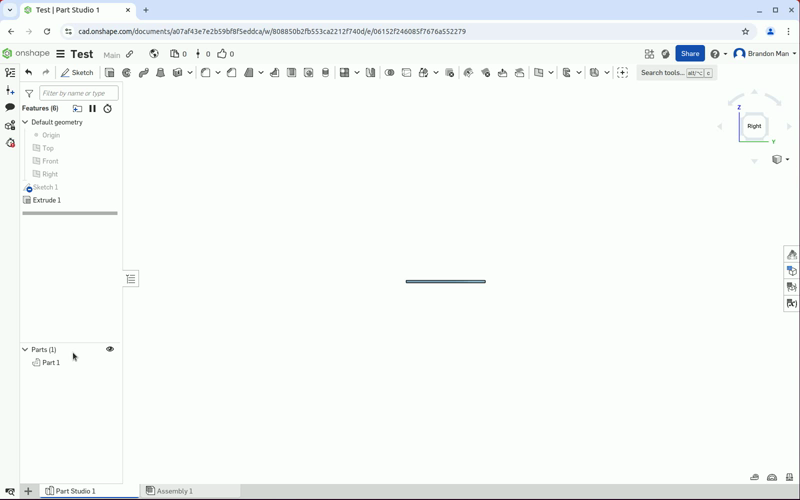
mouse_move(541, 75)
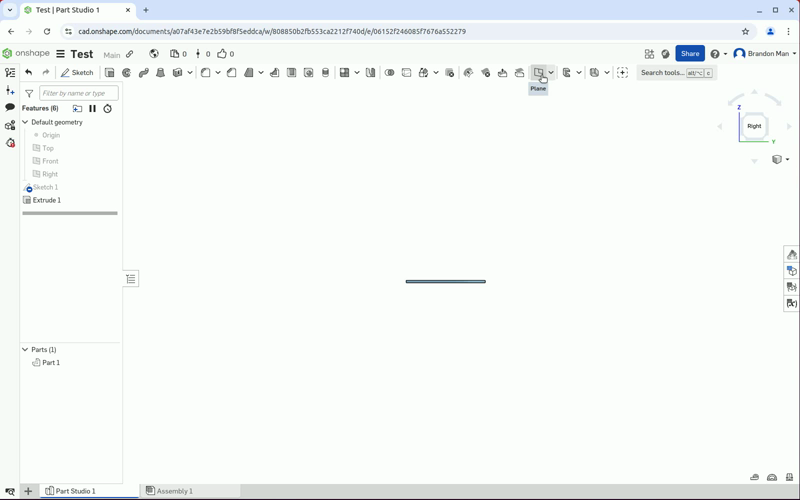
click(541, 75)
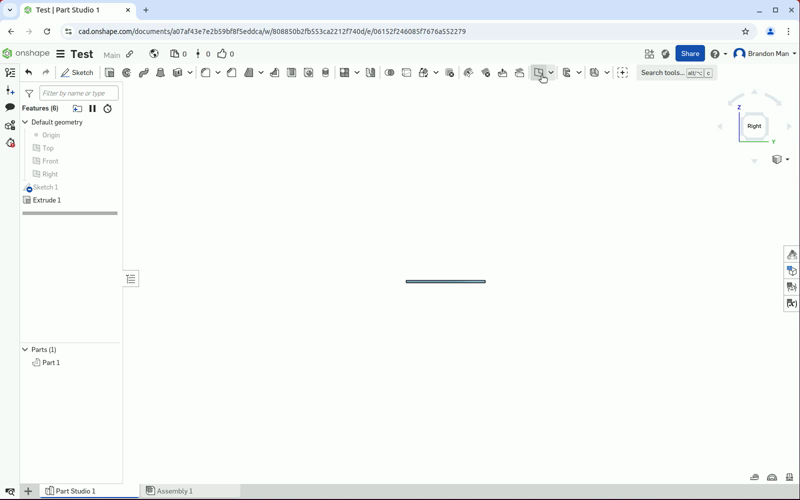
mouse_move(73, 176)
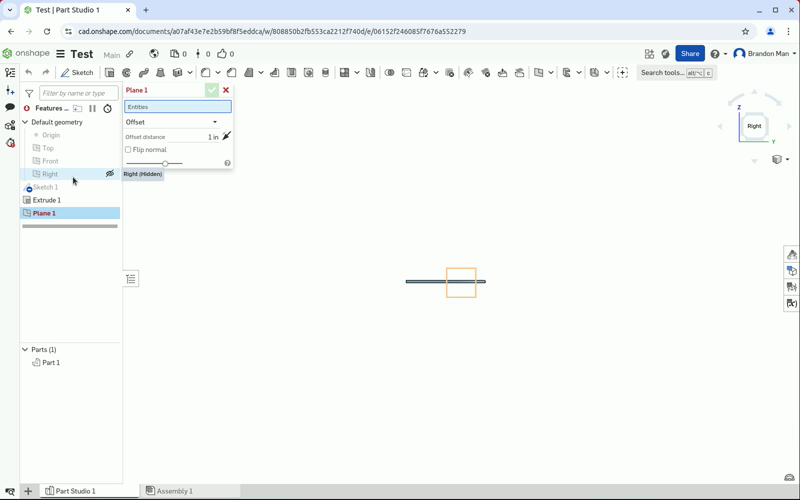
click(73, 176)
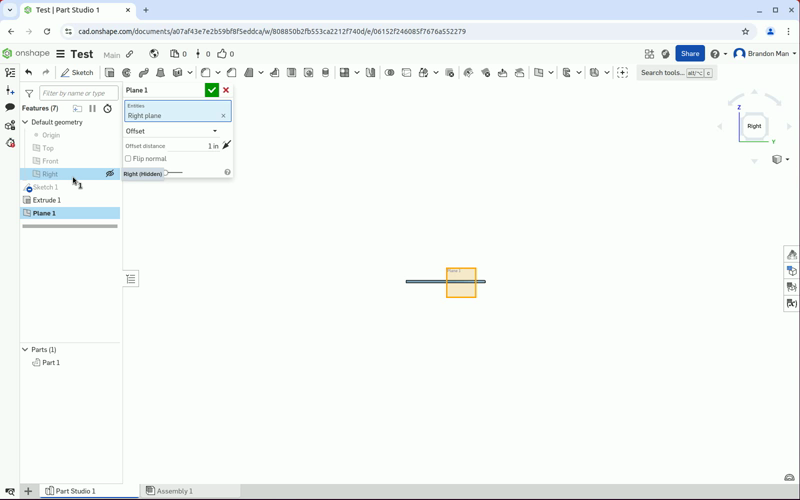
key(tab, 2)
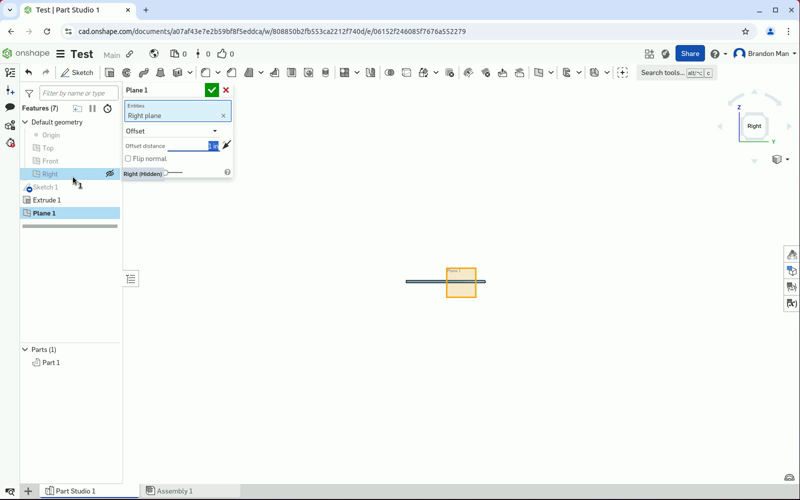
text(22.4)
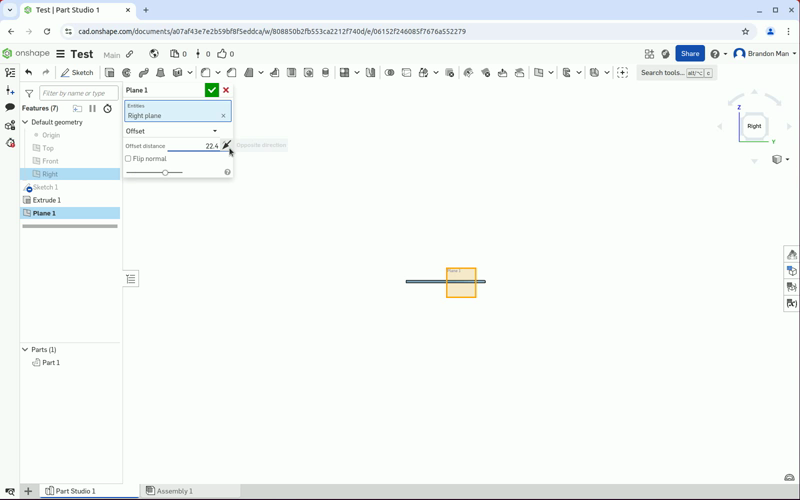
mouse_move(229, 147)
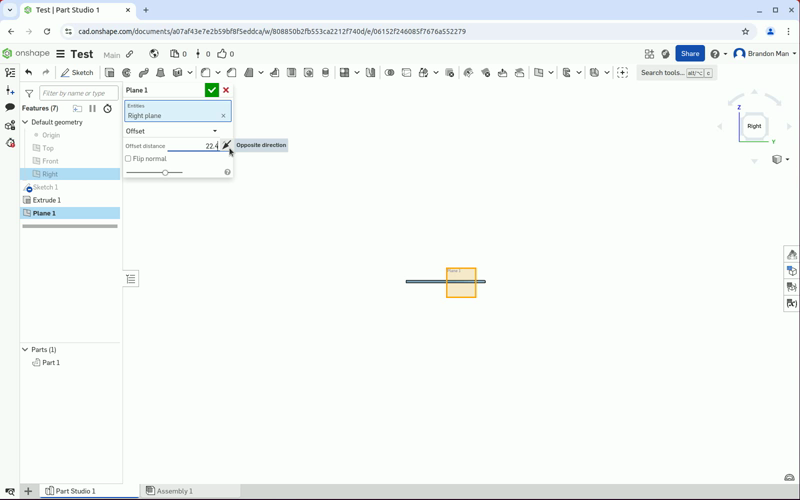
click(229, 147)
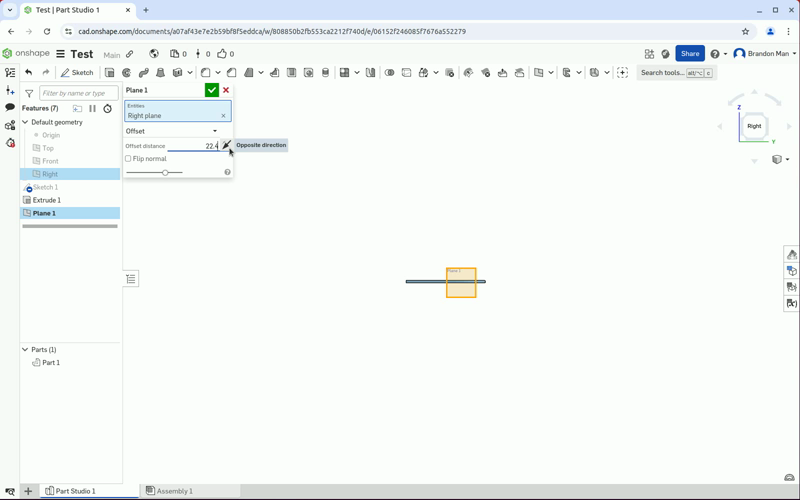
key(enter, 2)
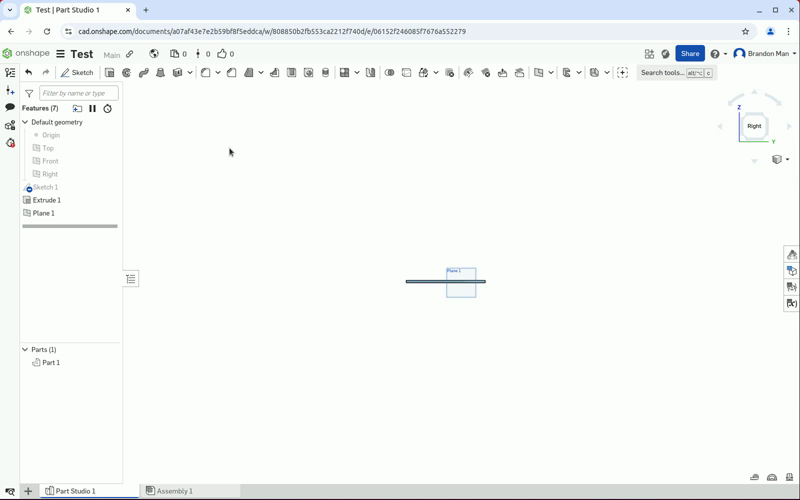
key(shift+s)
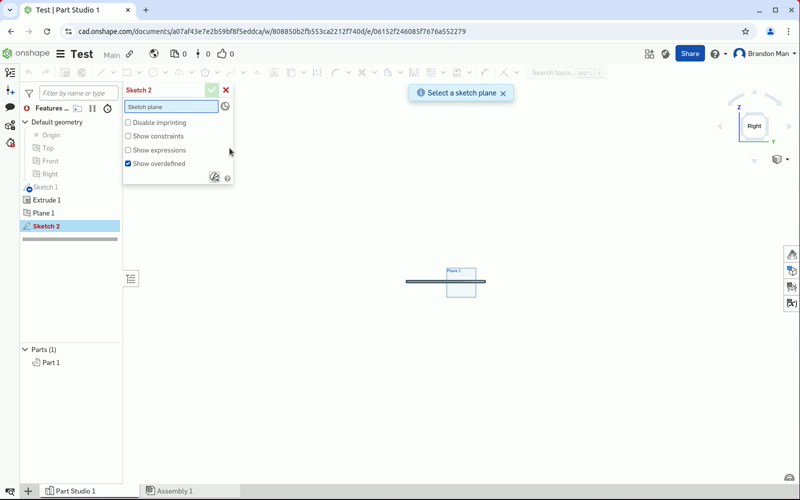
mouse_move(73, 215)
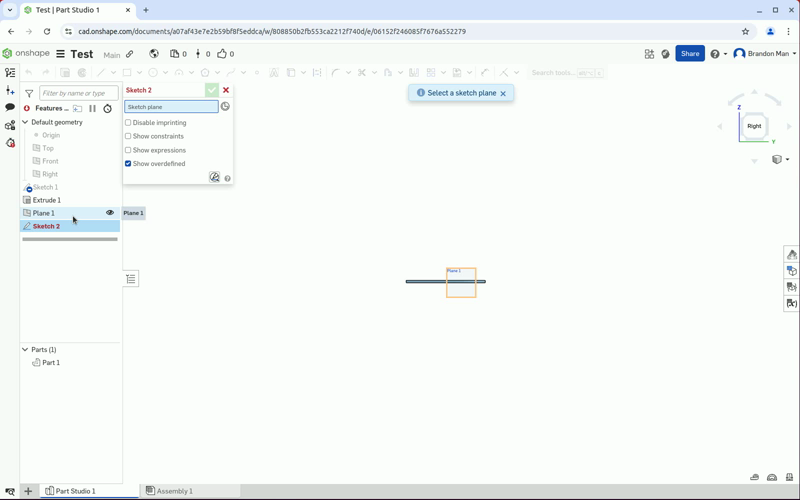
click(73, 215)
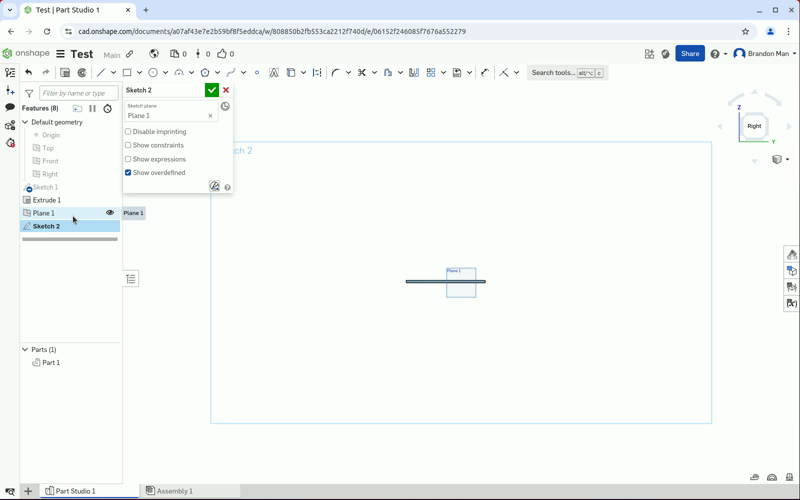
mouse_move(73, 352)
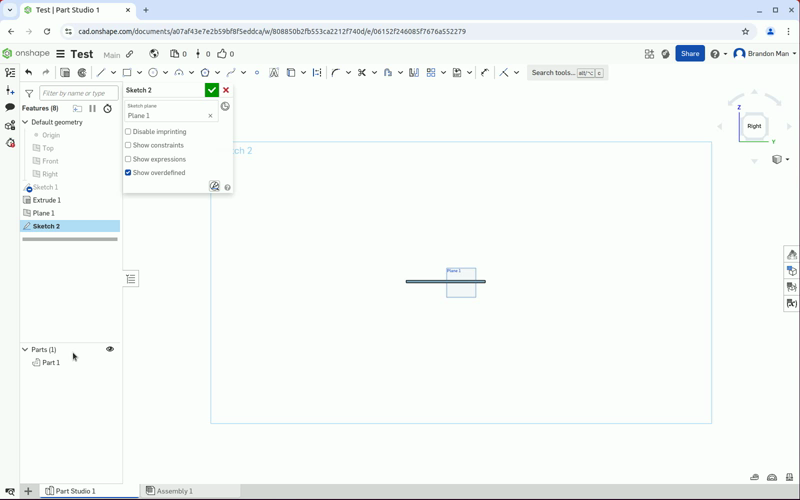
key(y)
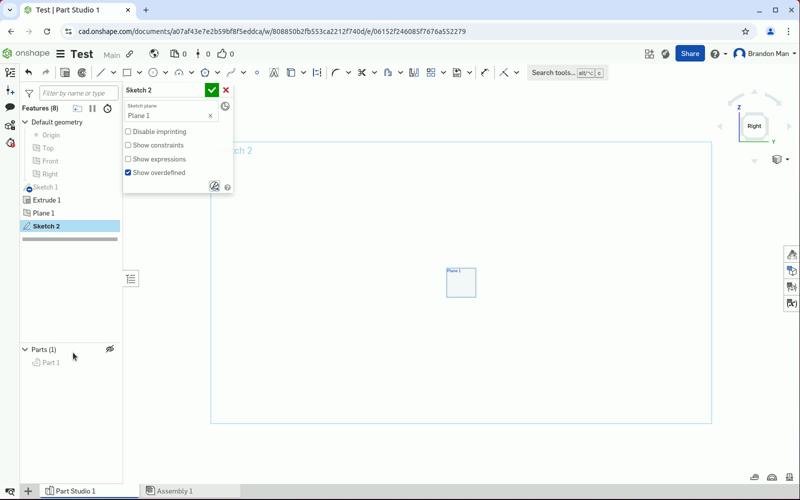
key(l)
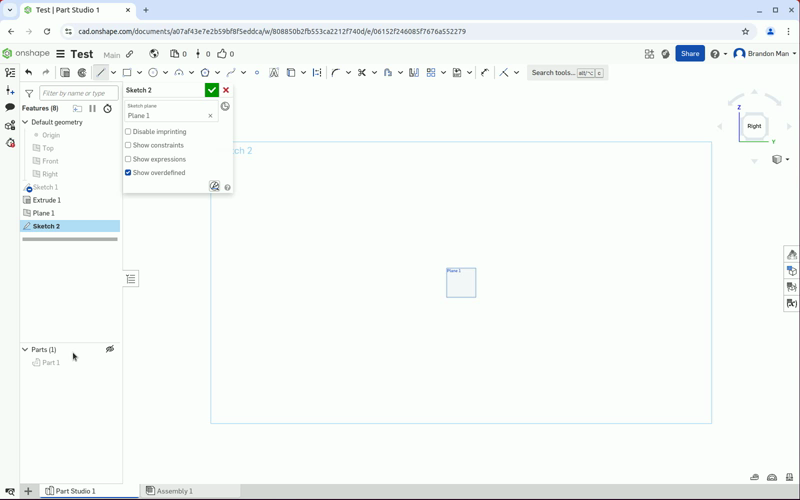
key_down(shift)
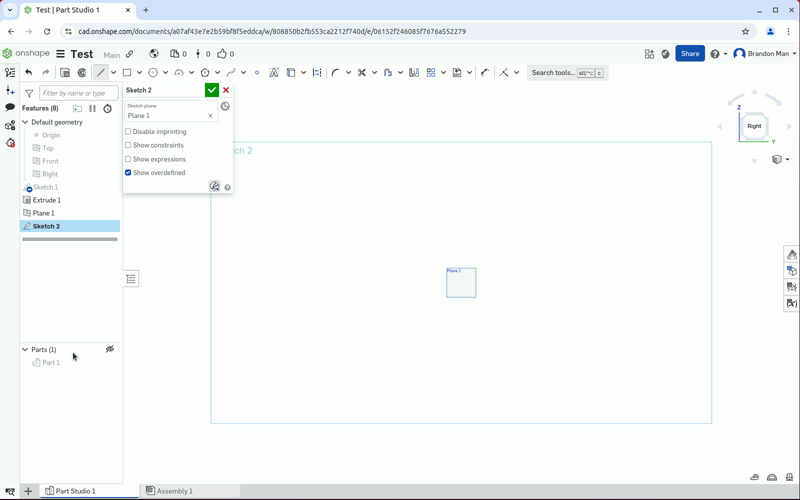
mouse_move(484, 282)
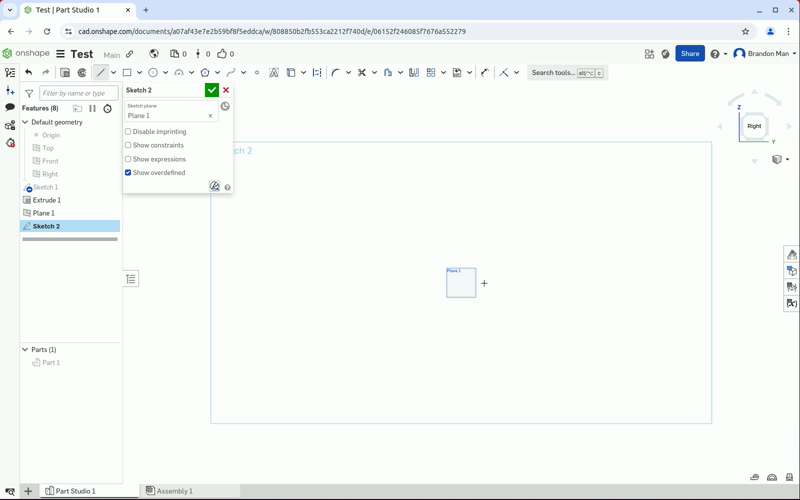
click(484, 282)
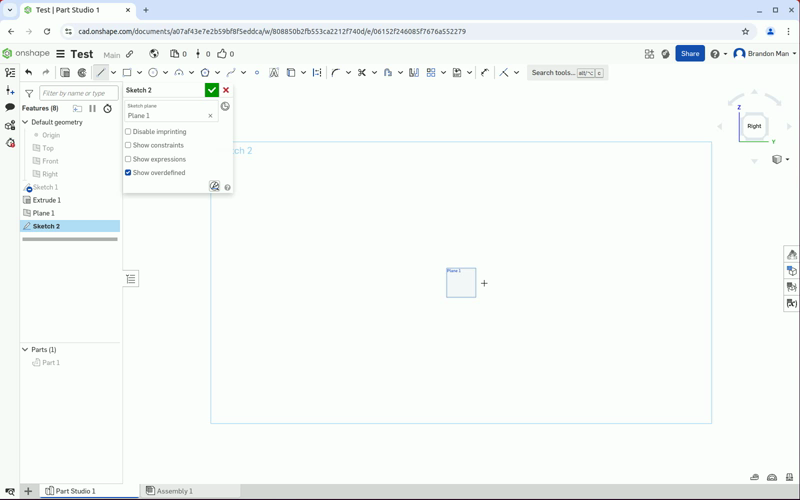
key_up(shift)
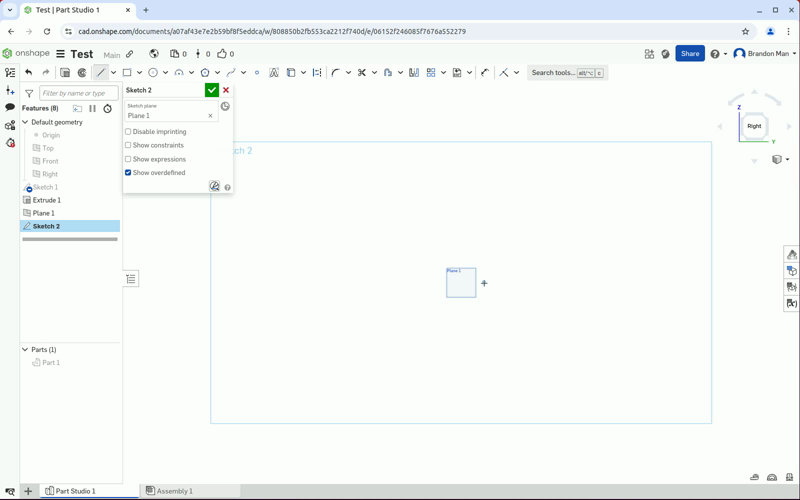
key_down(shift)
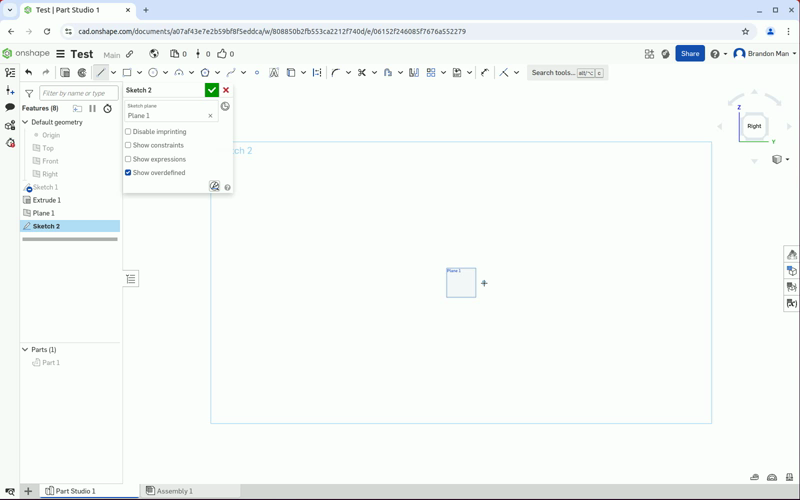
mouse_move(514, 282)
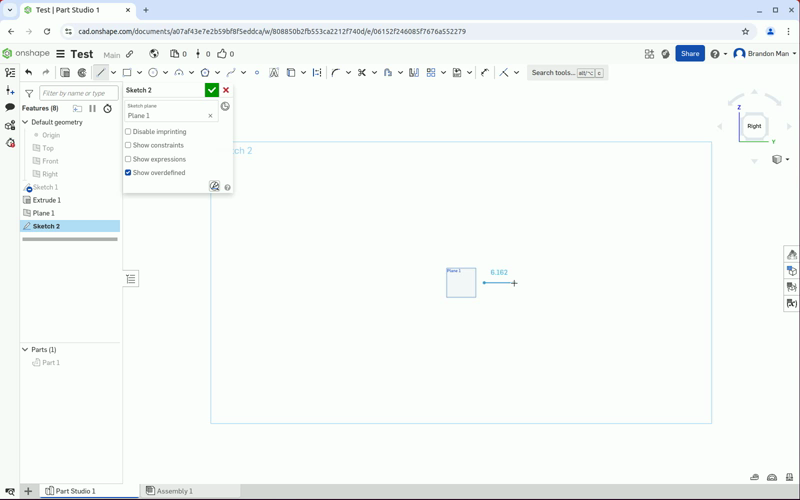
mouse_move(491, 282)
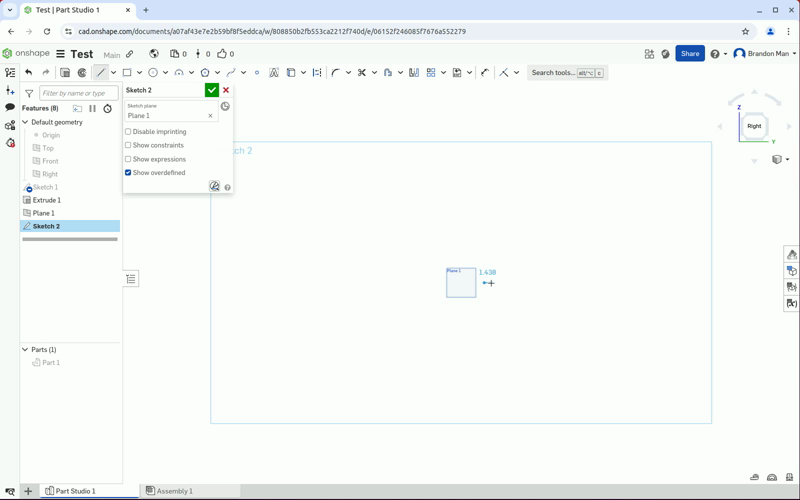
scroll(6)
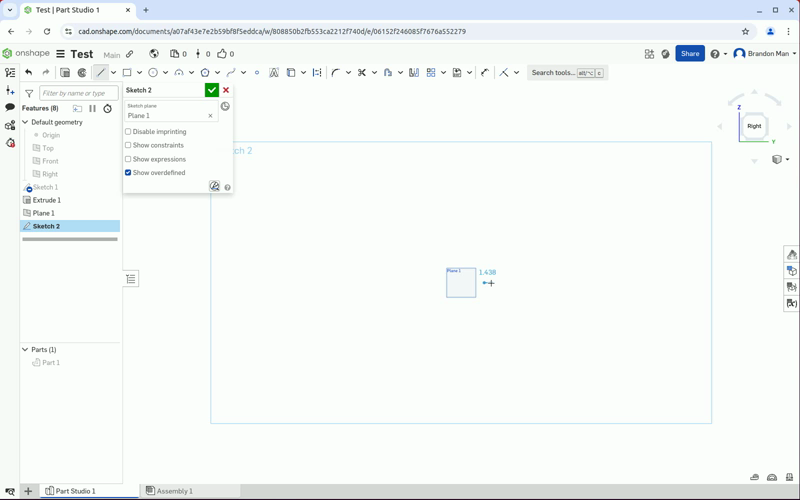
scroll(6)
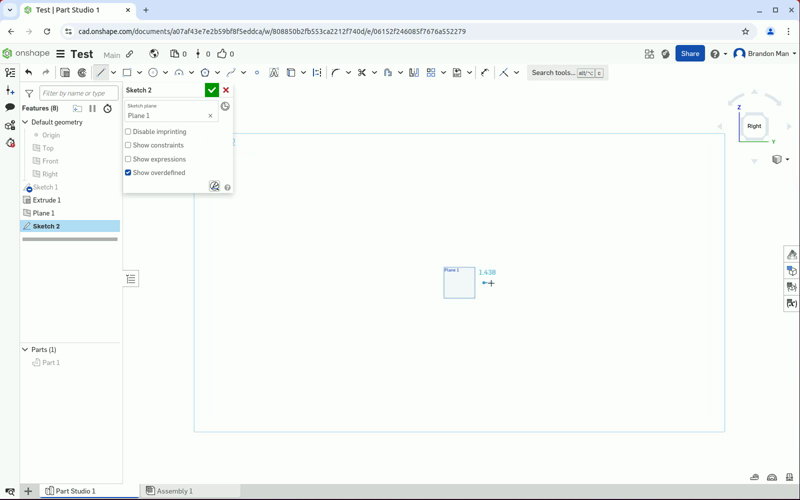
scroll(6)
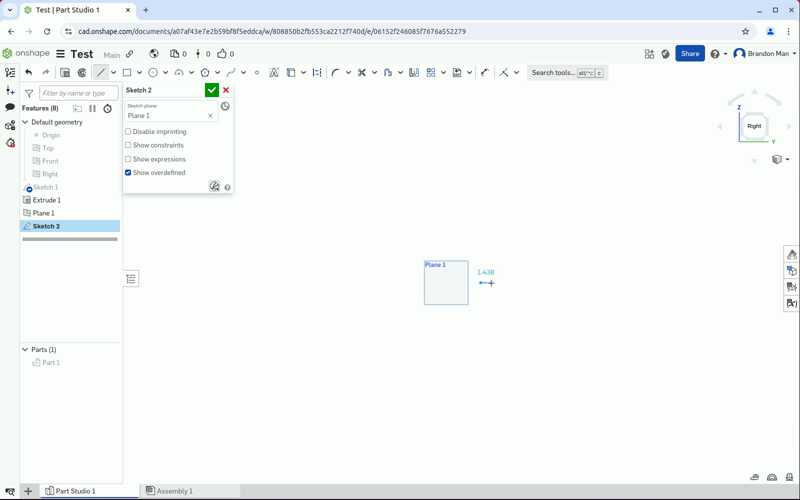
scroll(6)
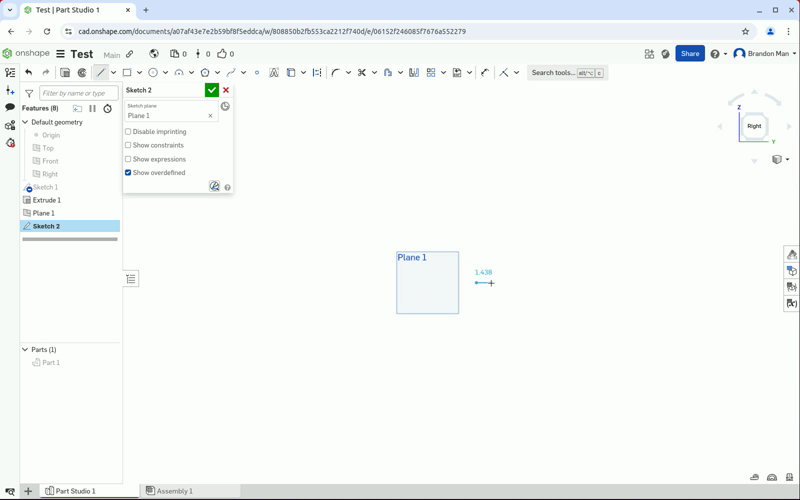
scroll(6)
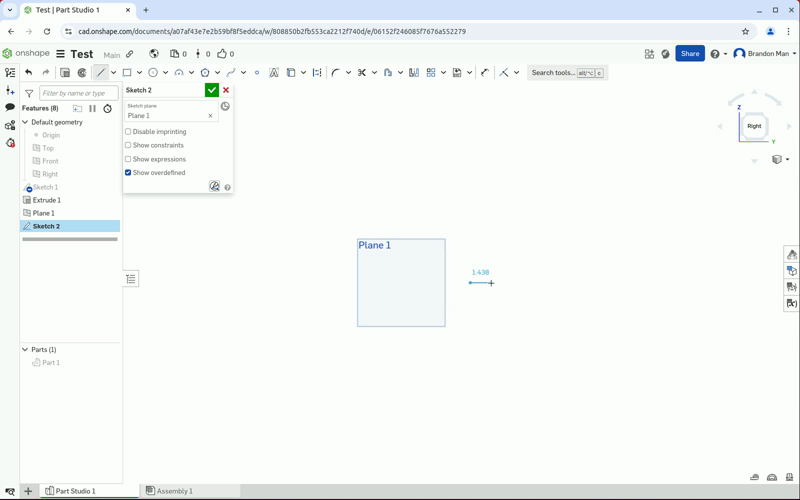
scroll(6)
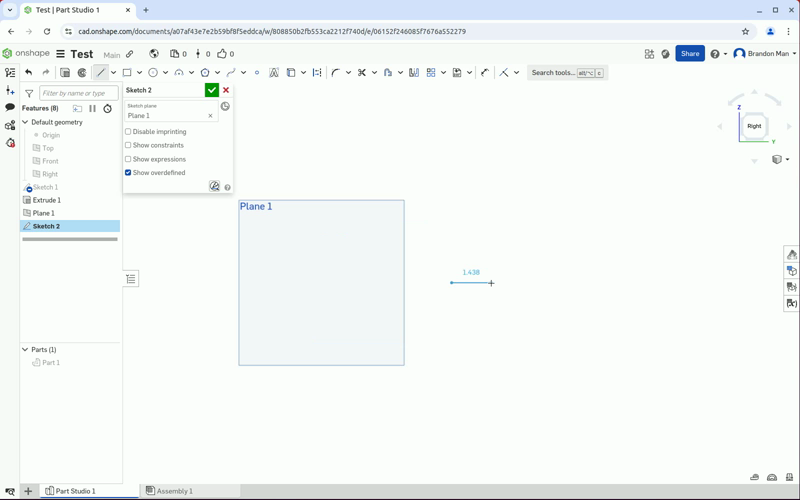
scroll(6)
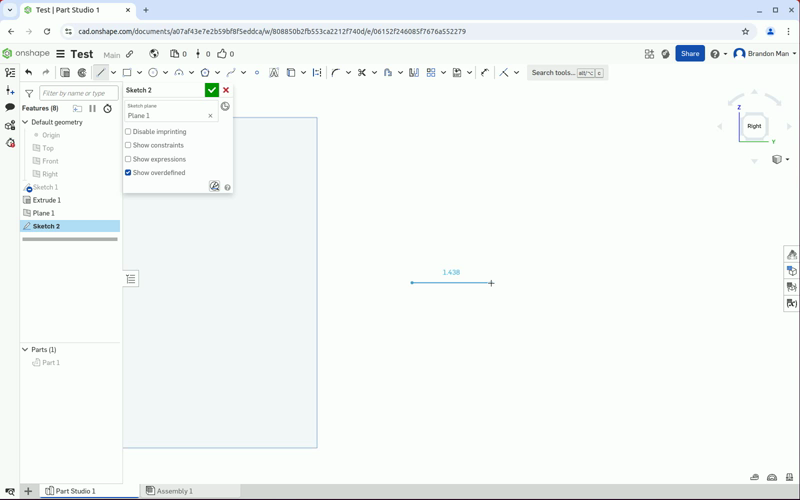
click(491, 282)
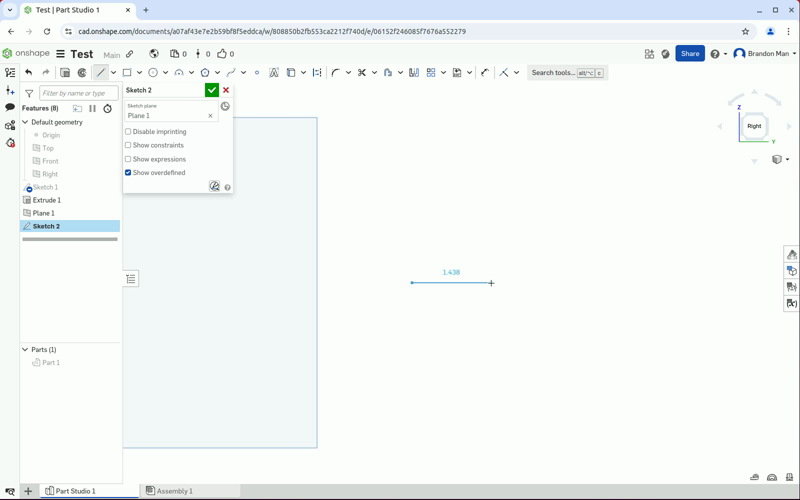
scroll(-6)
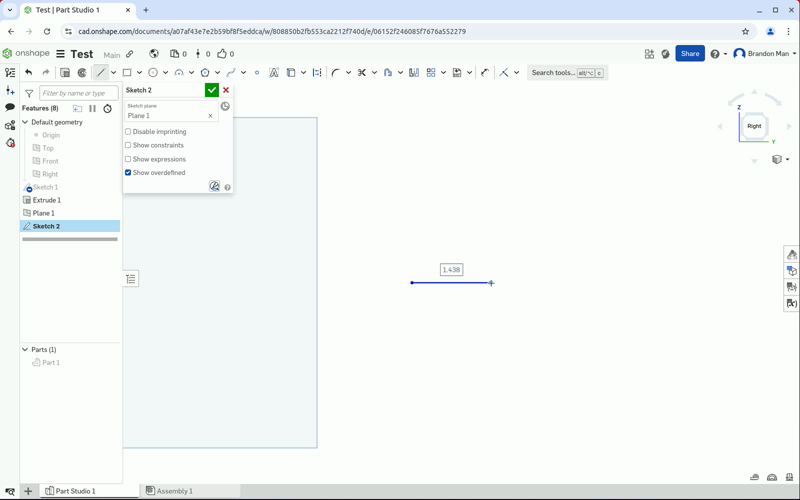
scroll(-6)
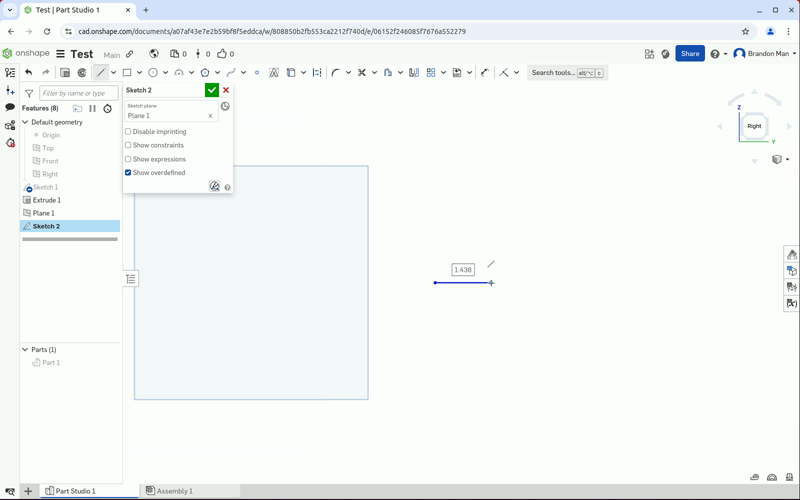
scroll(-6)
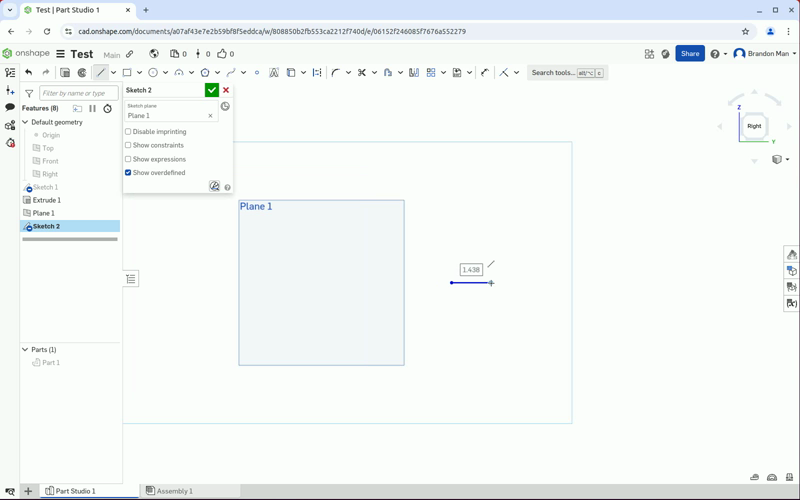
scroll(-6)
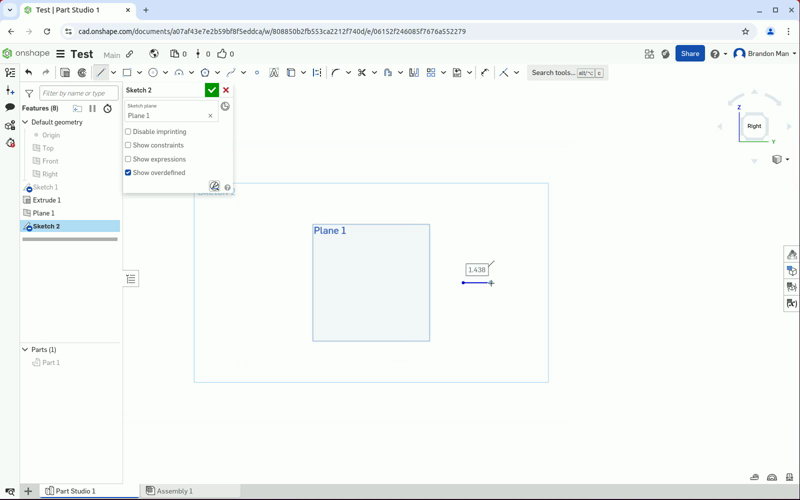
scroll(-6)
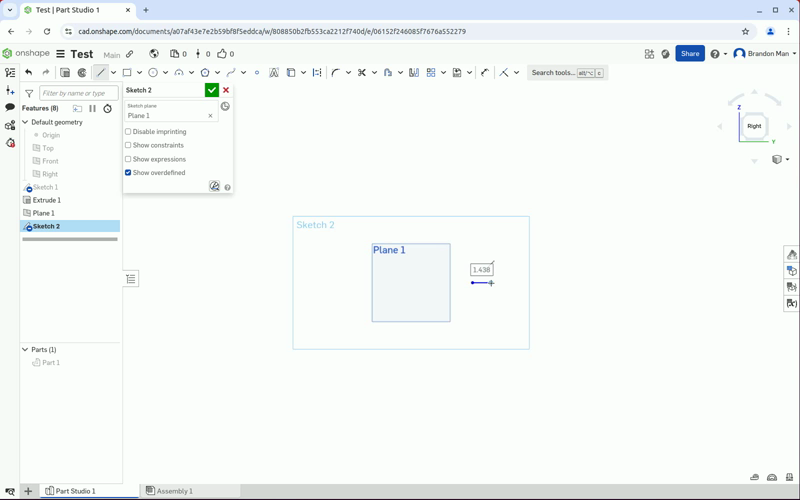
scroll(-6)
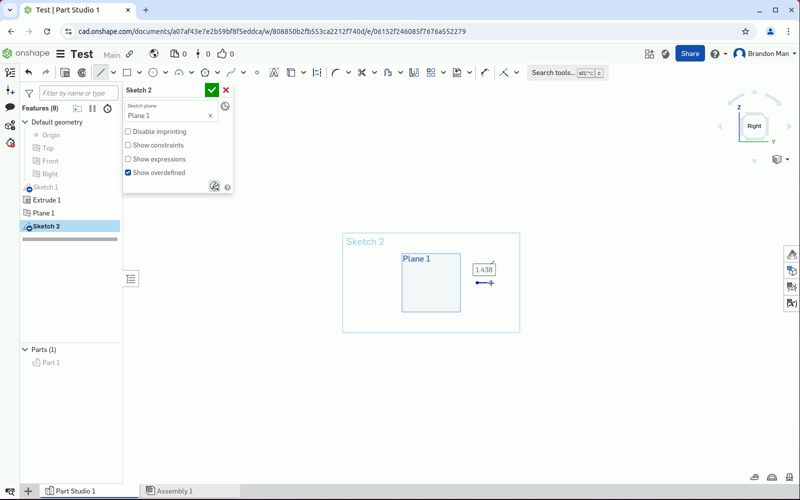
scroll(-6)
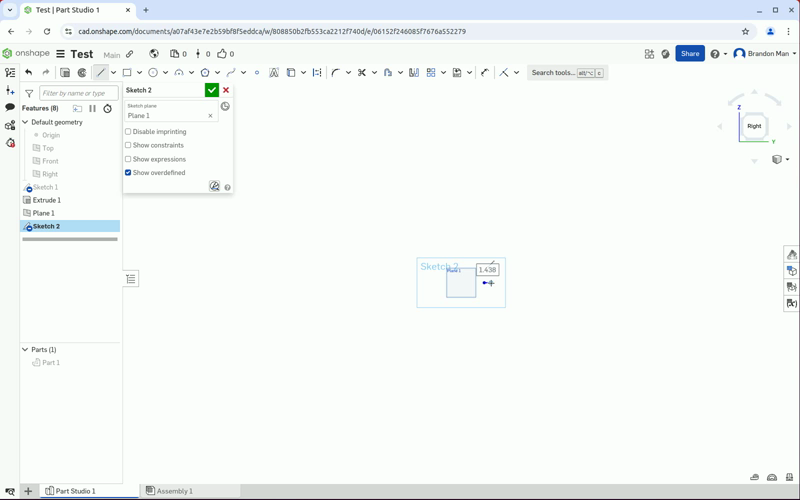
key_up(shift)
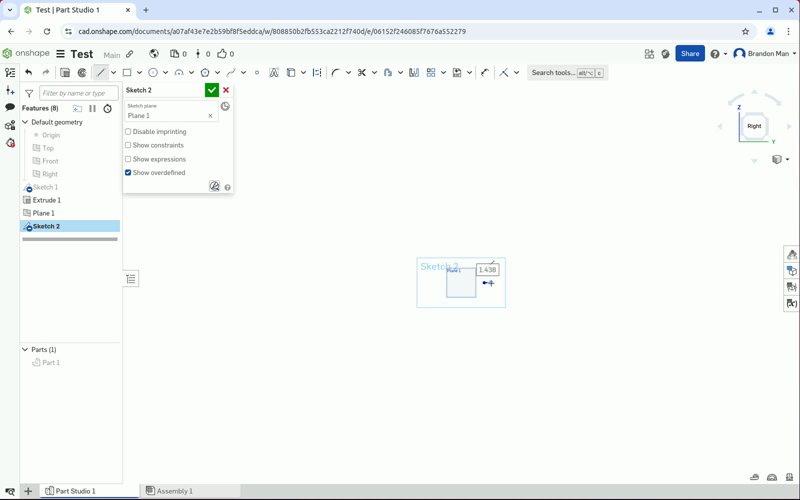
key_down(shift)
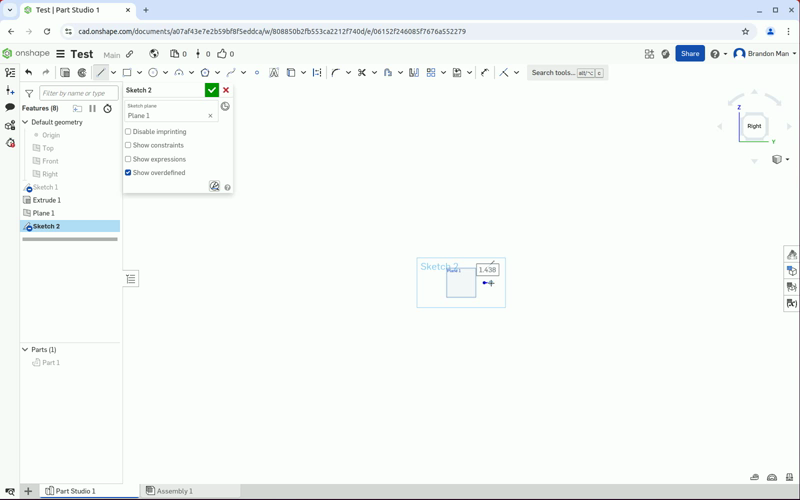
mouse_move(521, 282)
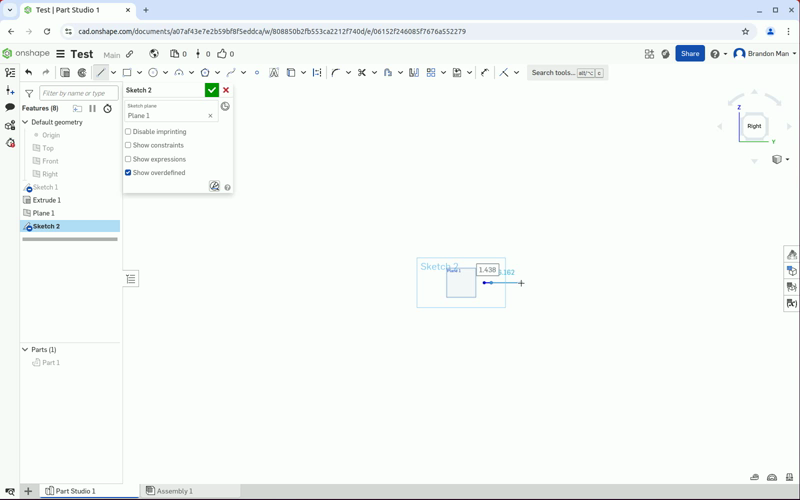
mouse_move(491, 280)
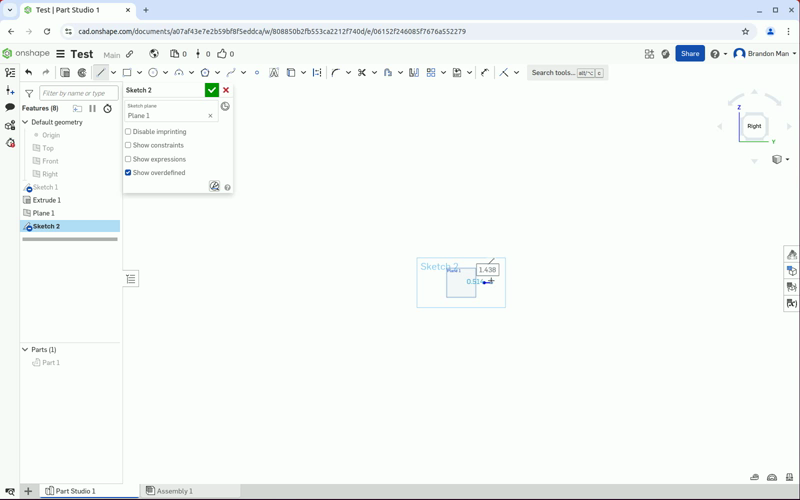
scroll(6)
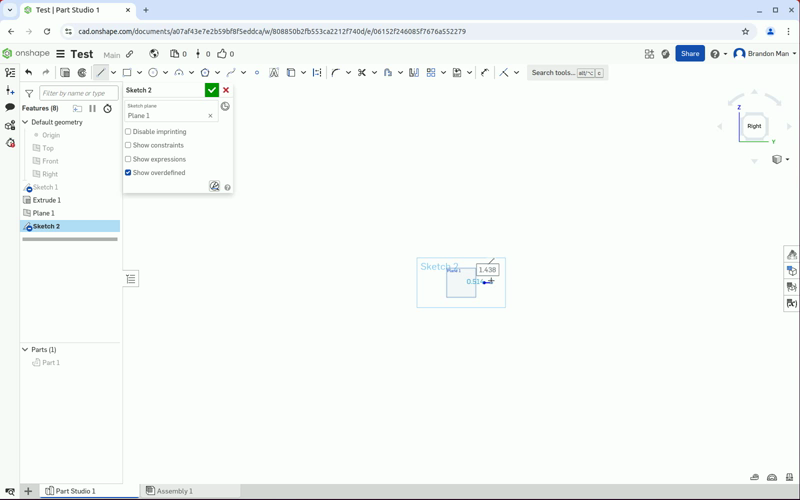
scroll(6)
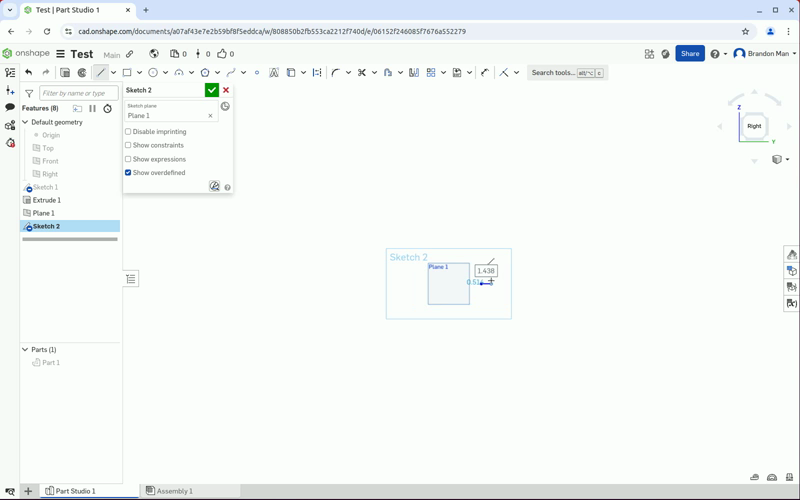
scroll(6)
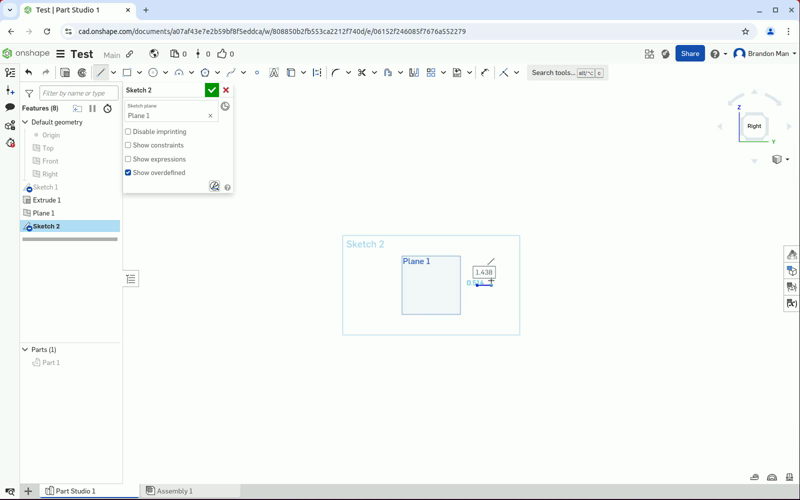
scroll(6)
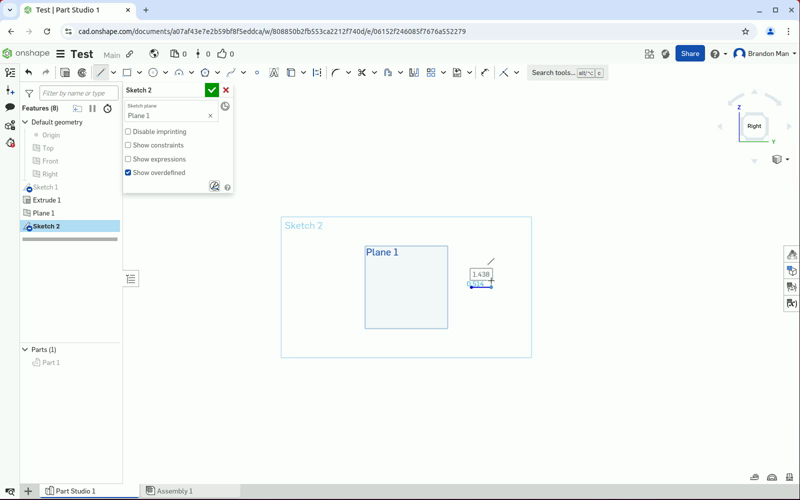
scroll(6)
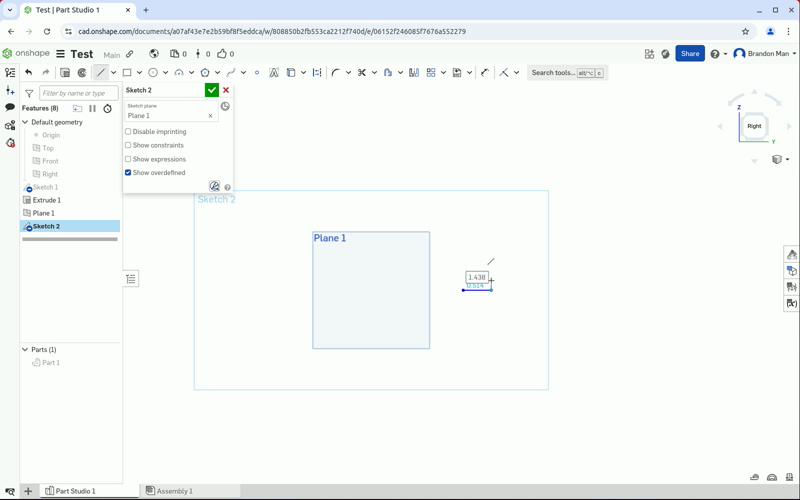
scroll(6)
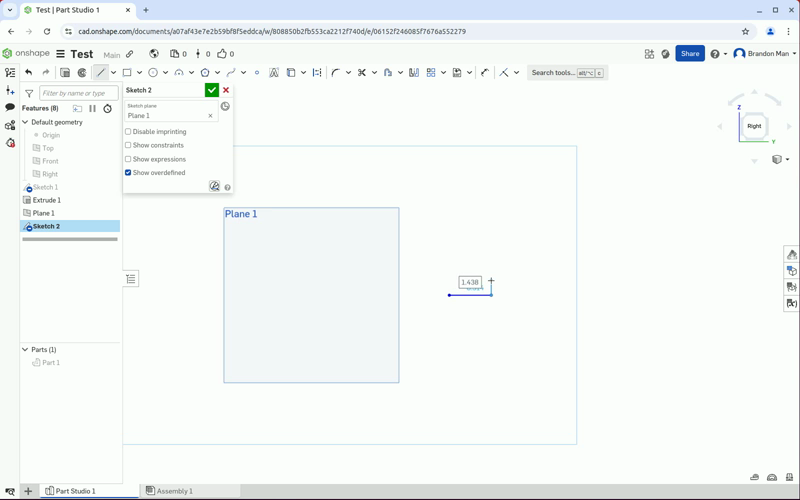
scroll(6)
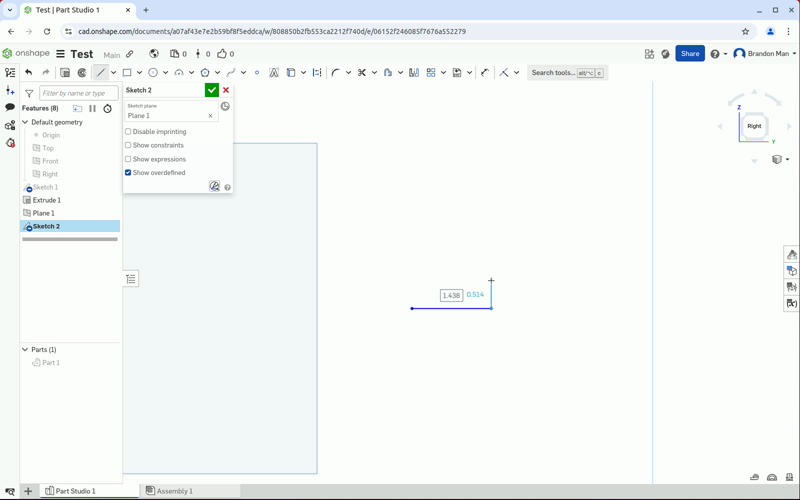
click(491, 280)
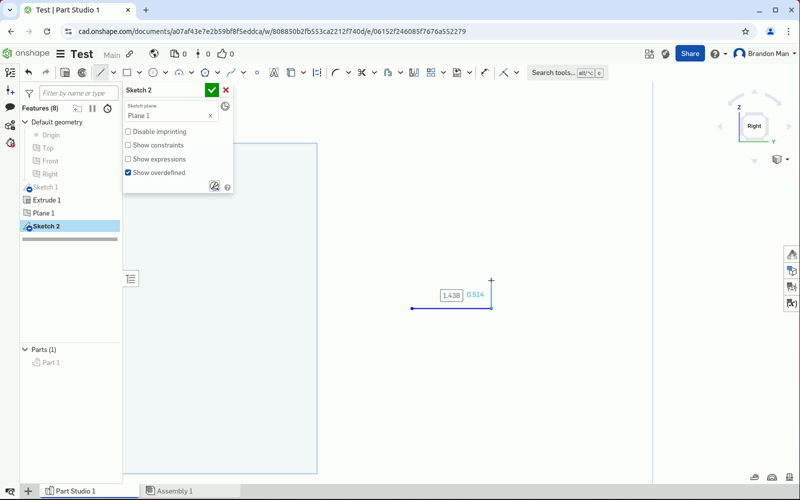
scroll(-6)
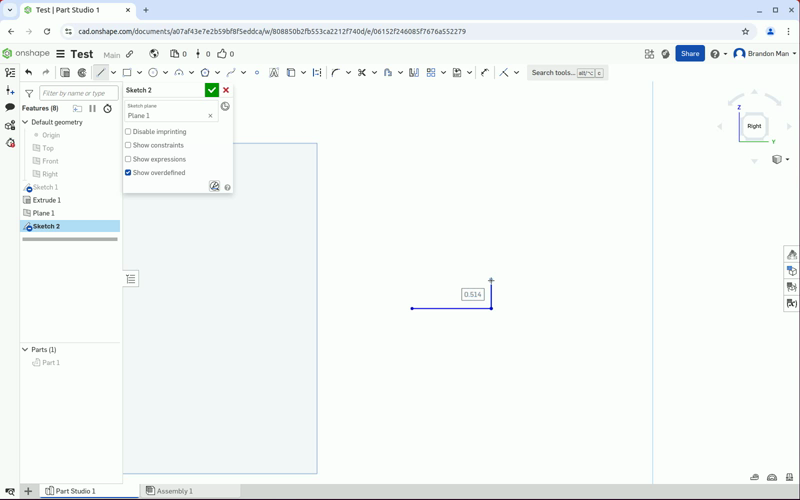
scroll(-6)
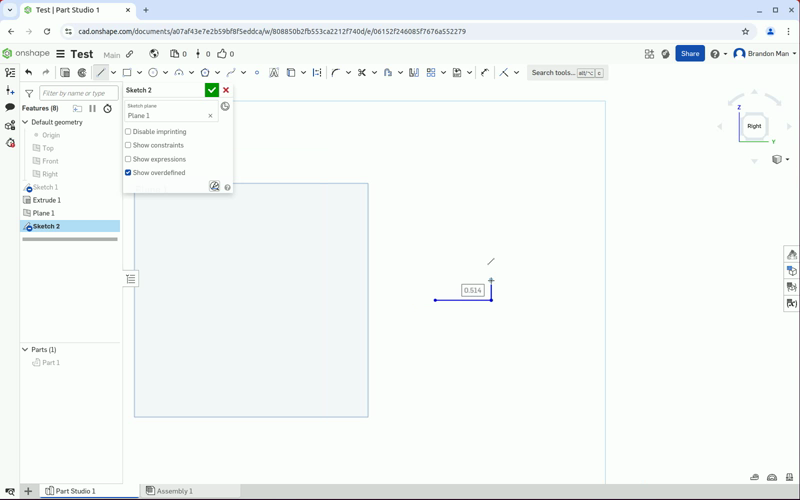
scroll(-6)
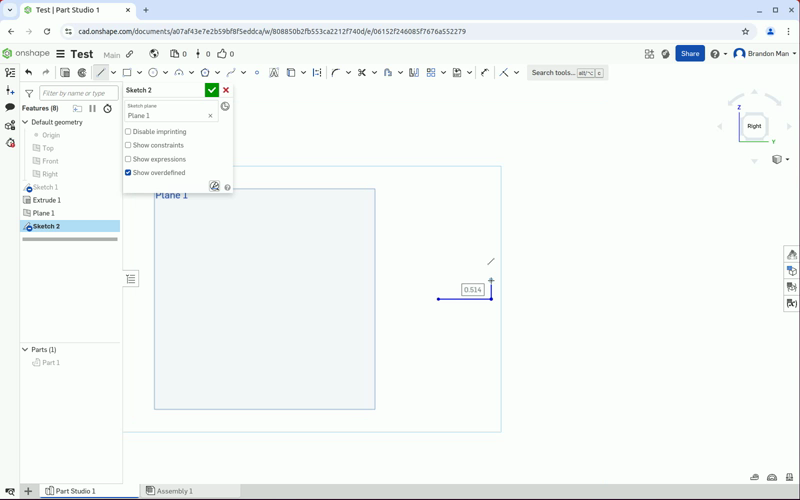
scroll(-6)
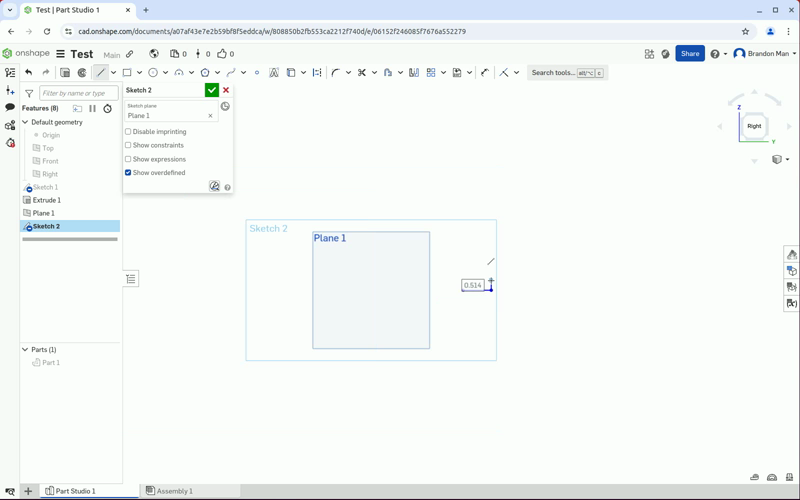
scroll(-6)
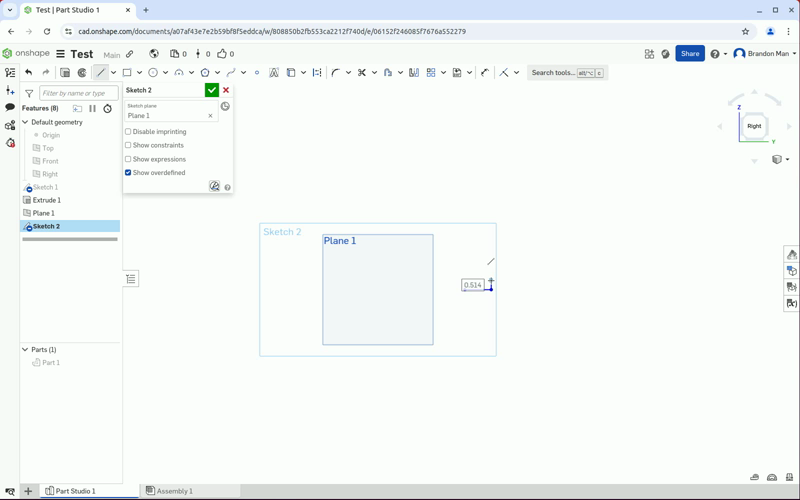
scroll(-6)
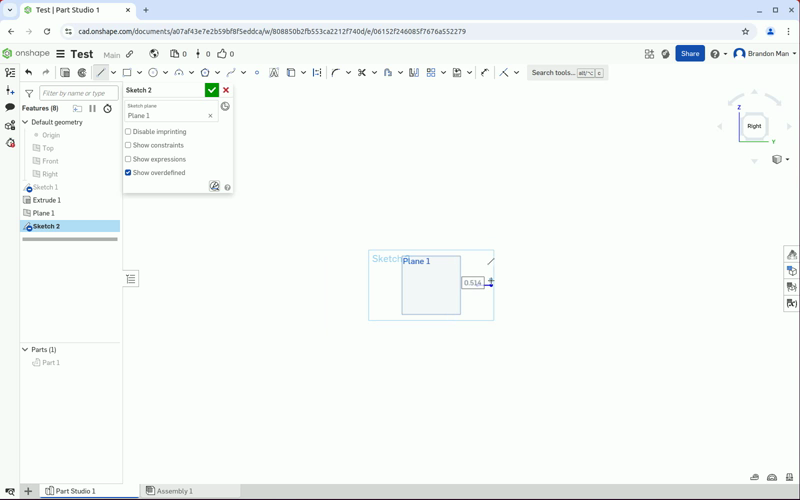
scroll(-6)
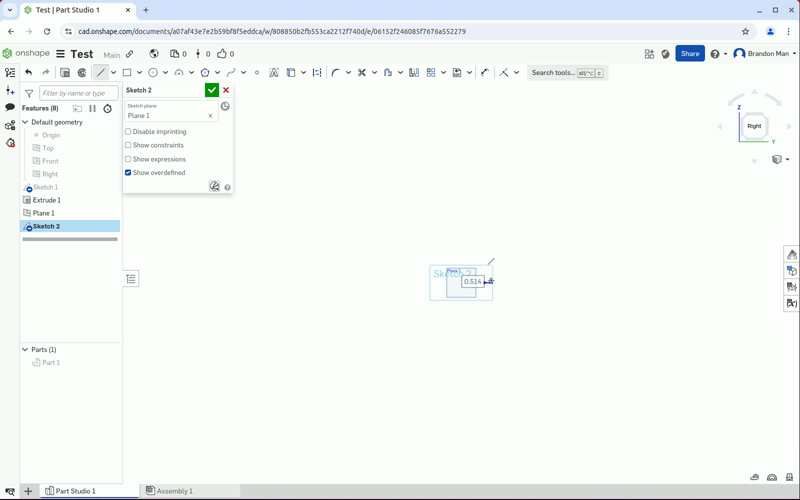
key_up(shift)
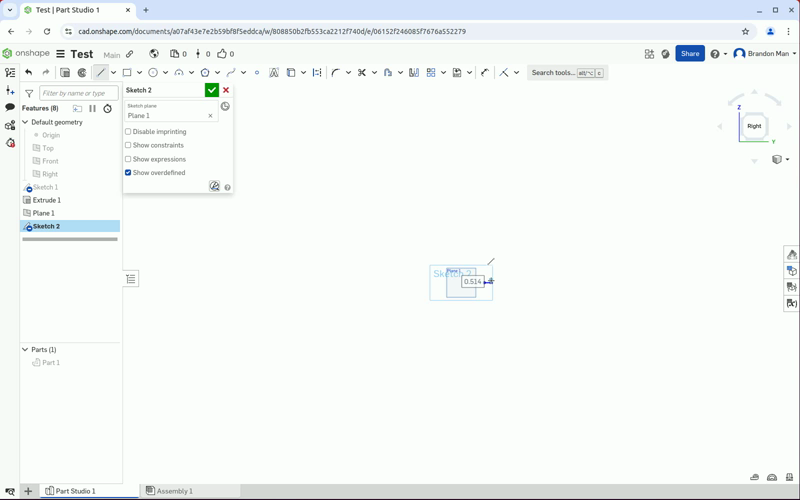
key_down(shift)
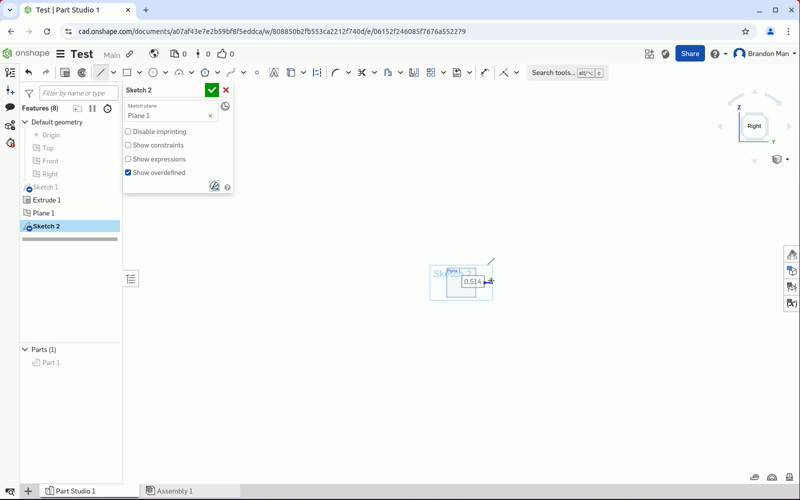
mouse_move(521, 280)
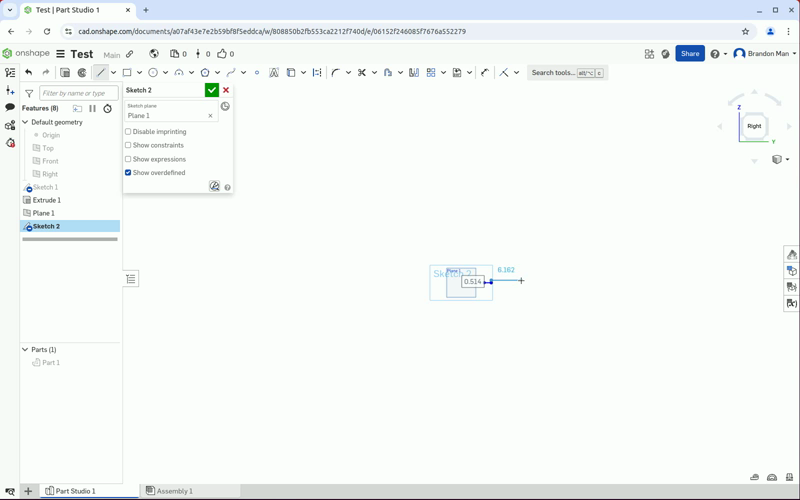
mouse_move(484, 280)
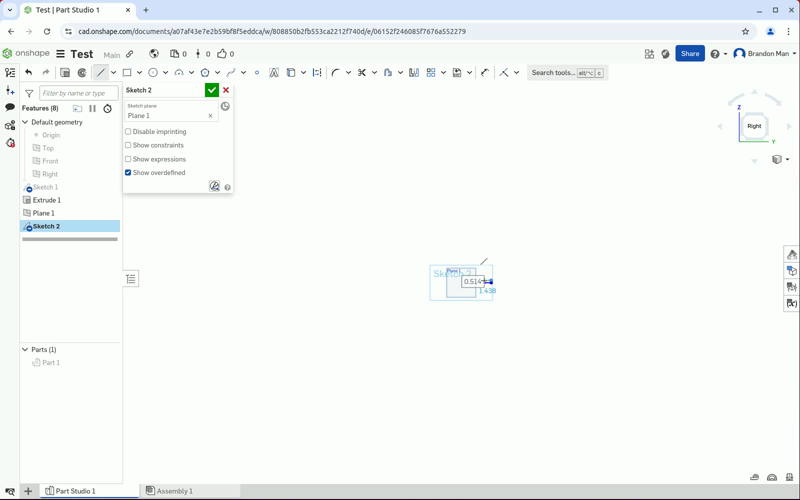
scroll(6)
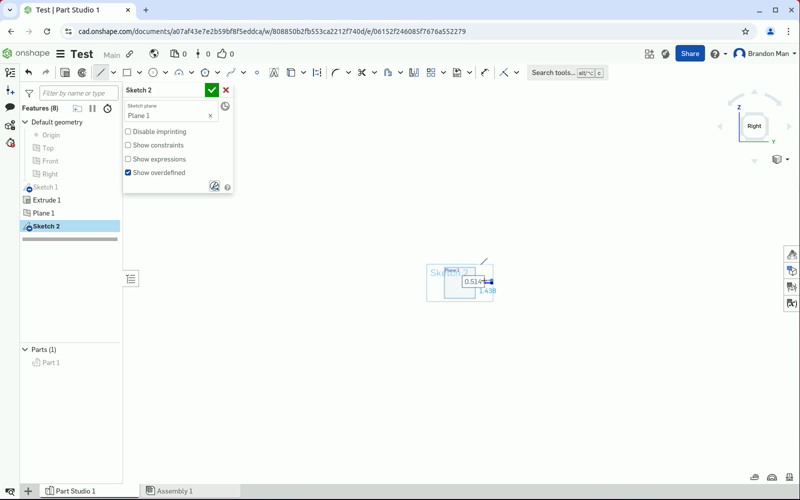
scroll(6)
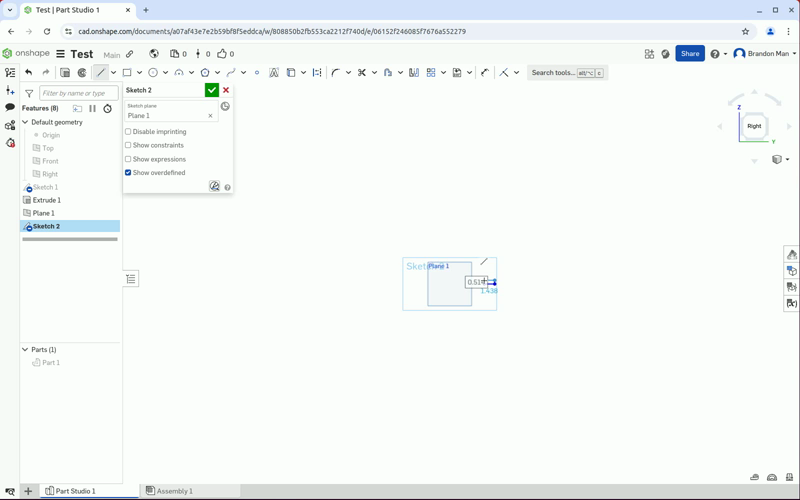
scroll(6)
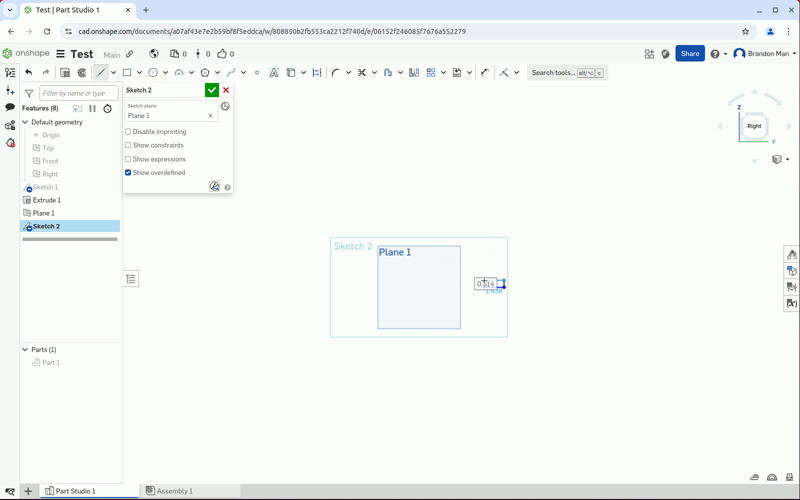
scroll(6)
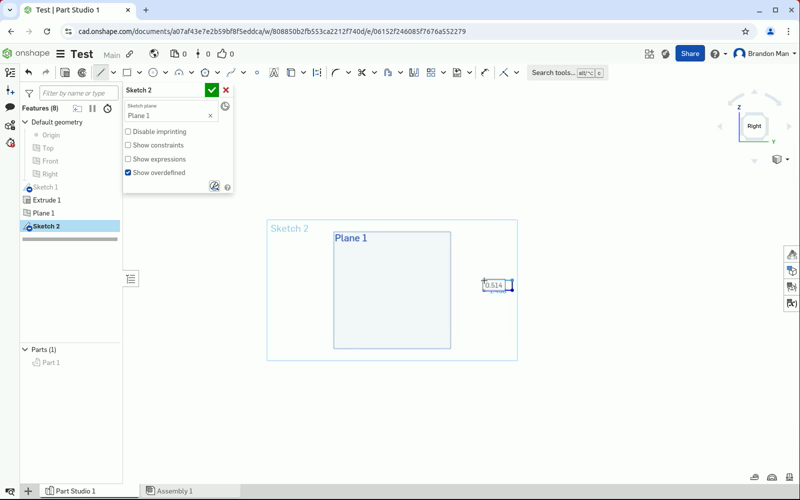
scroll(6)
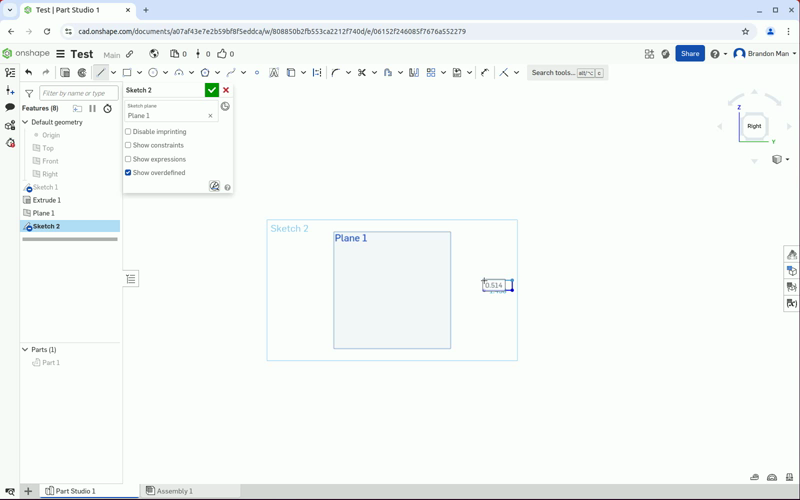
scroll(6)
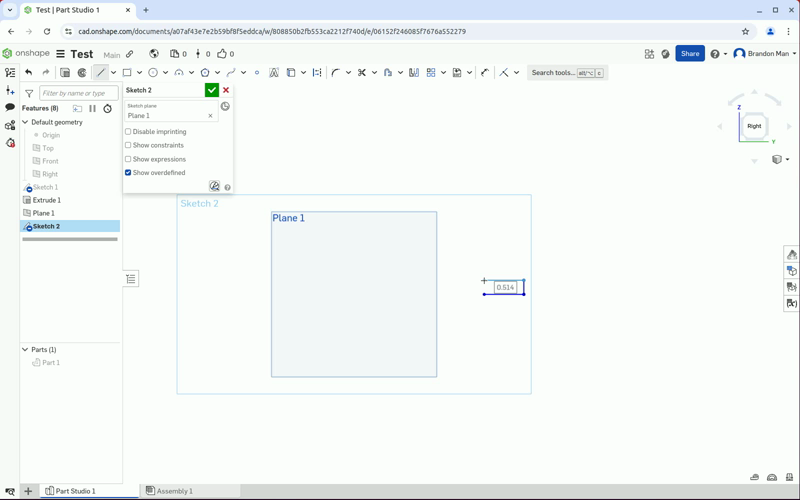
scroll(6)
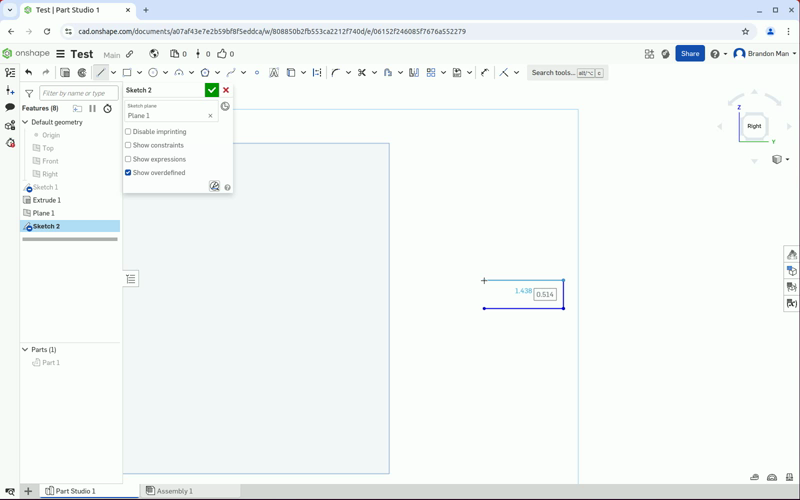
click(484, 280)
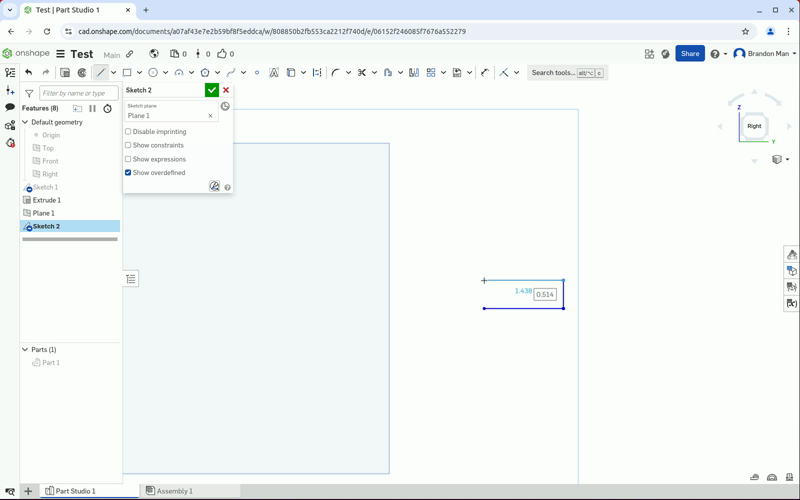
scroll(-6)
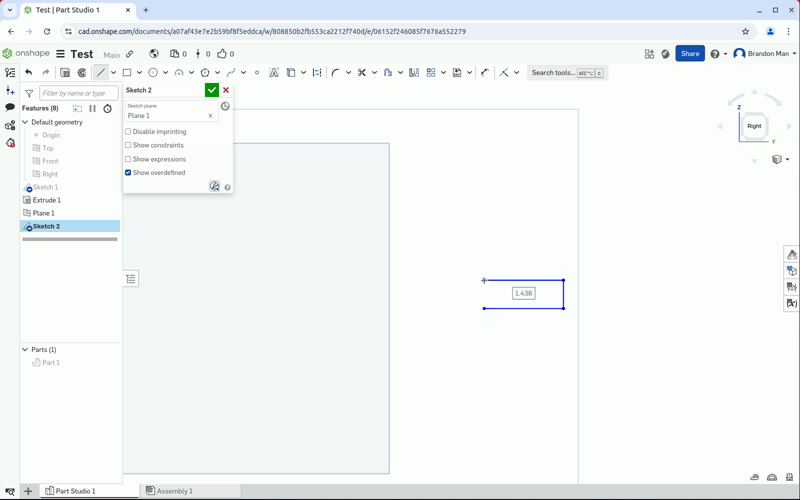
scroll(-6)
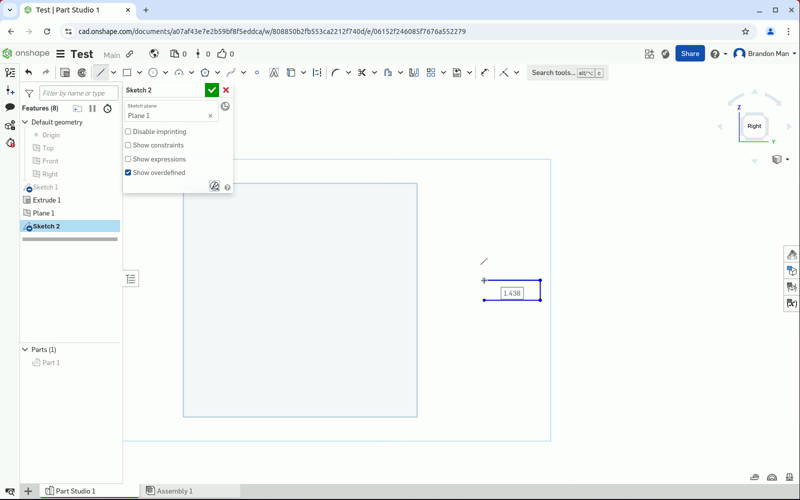
scroll(-6)
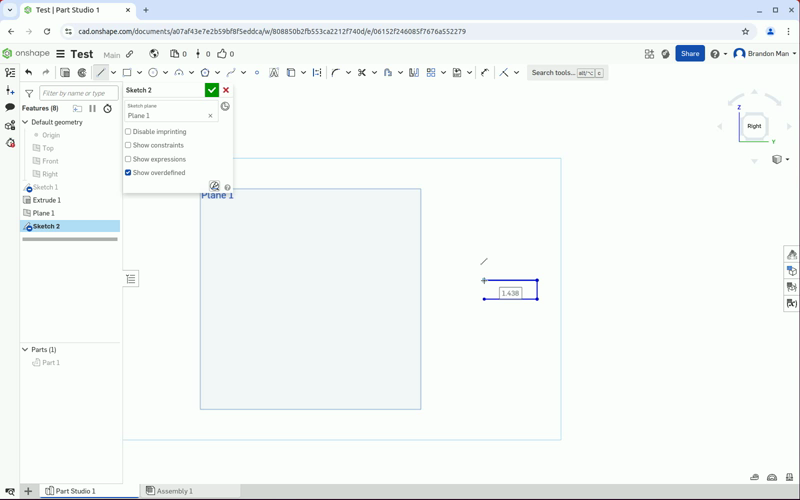
scroll(-6)
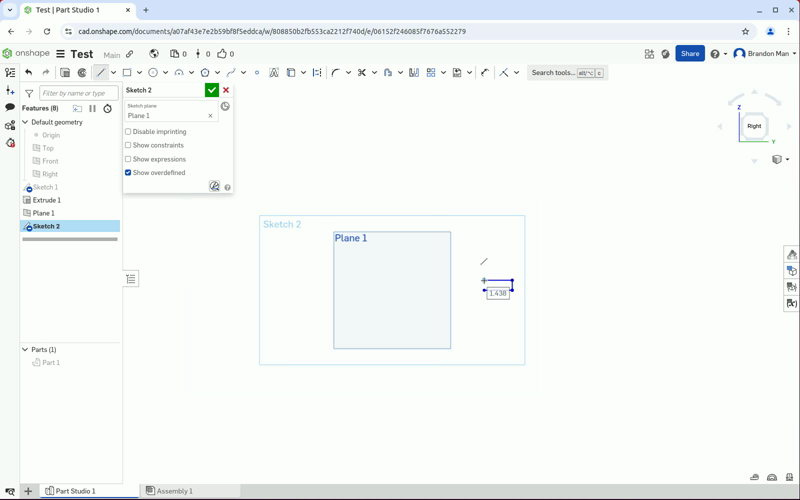
scroll(-6)
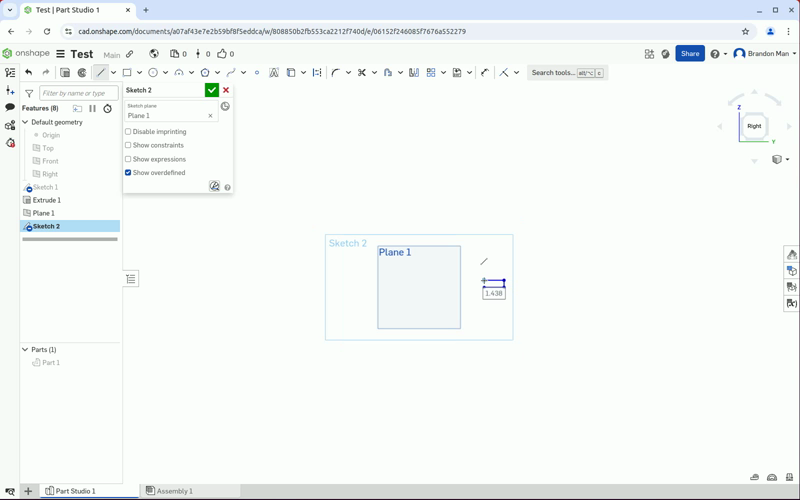
scroll(-6)
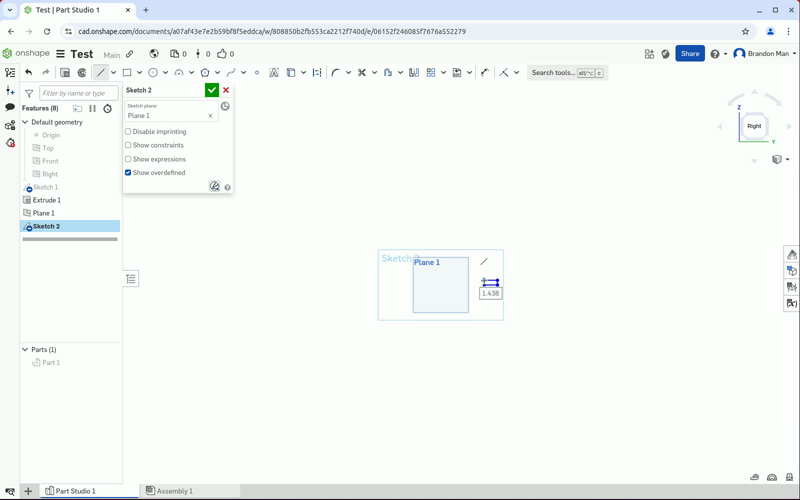
scroll(-6)
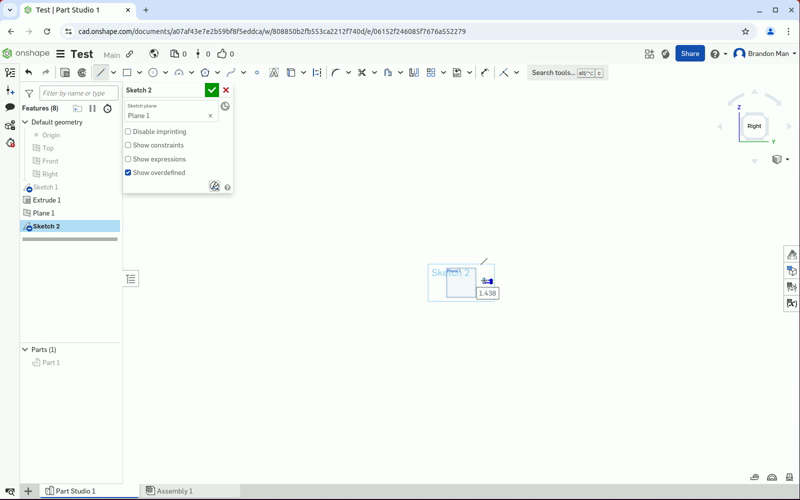
key_up(shift)
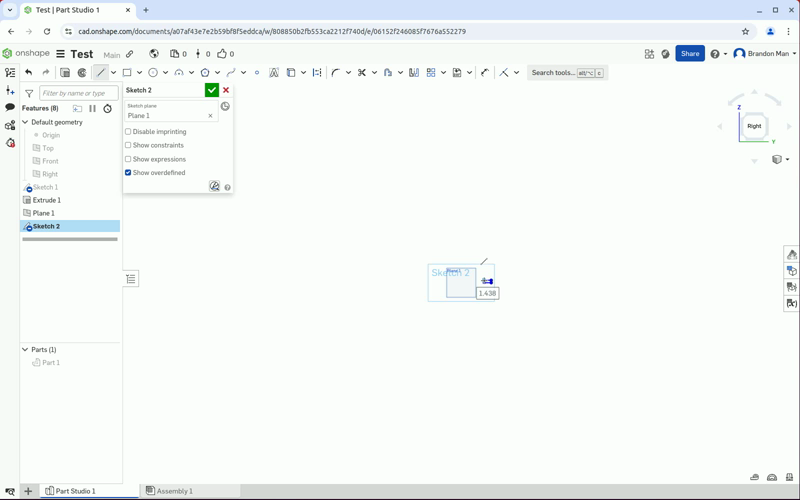
mouse_move(514, 280)
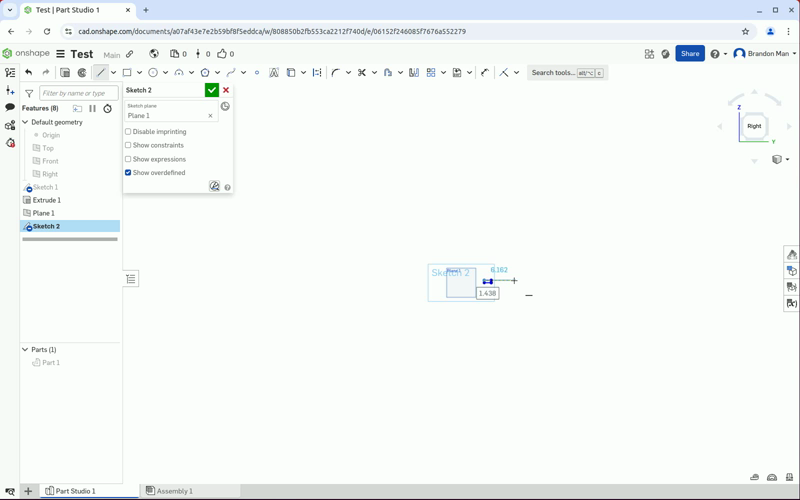
key_down(shift)
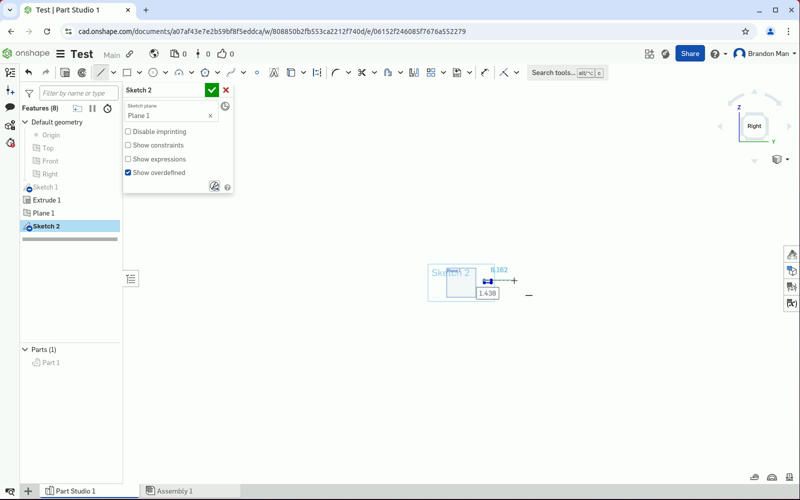
mouse_move(484, 282)
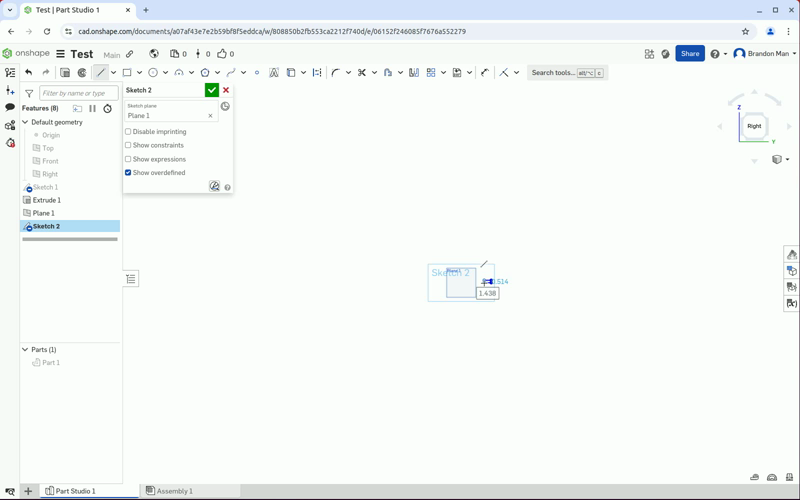
scroll(6)
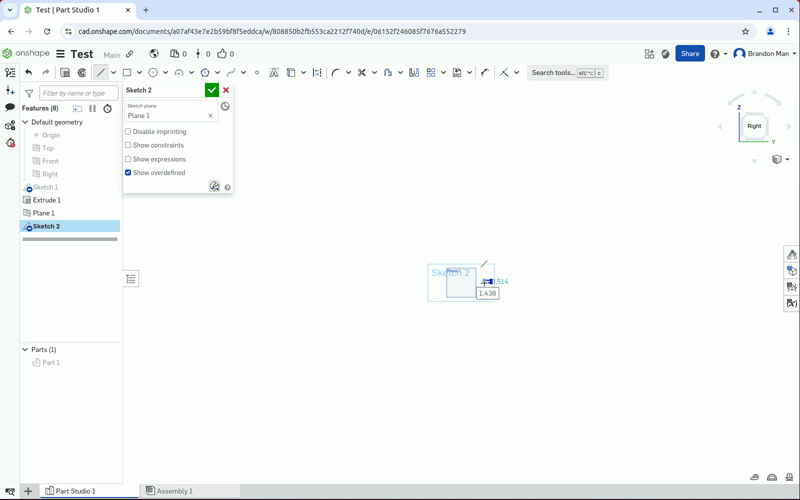
scroll(6)
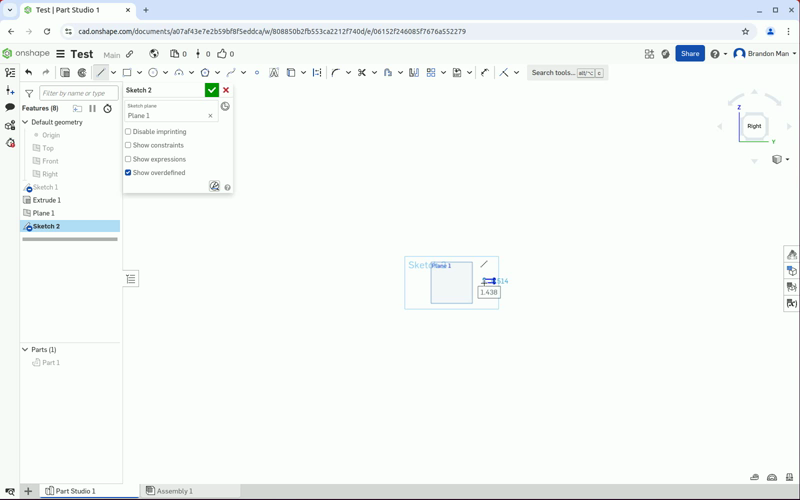
scroll(6)
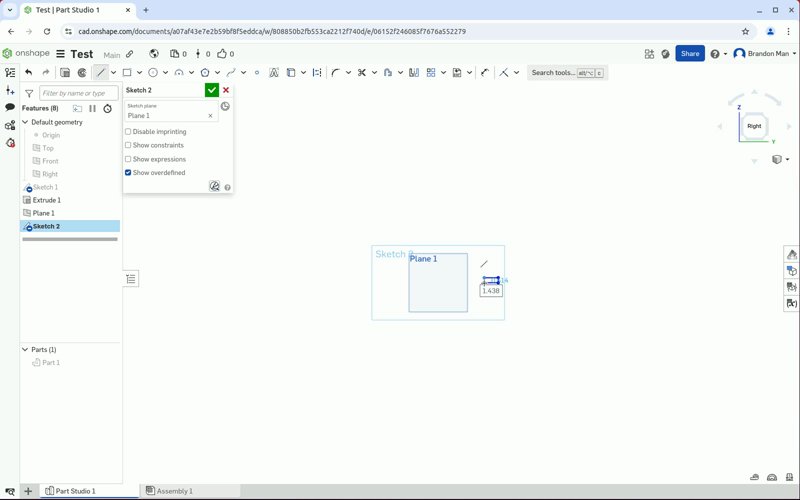
scroll(6)
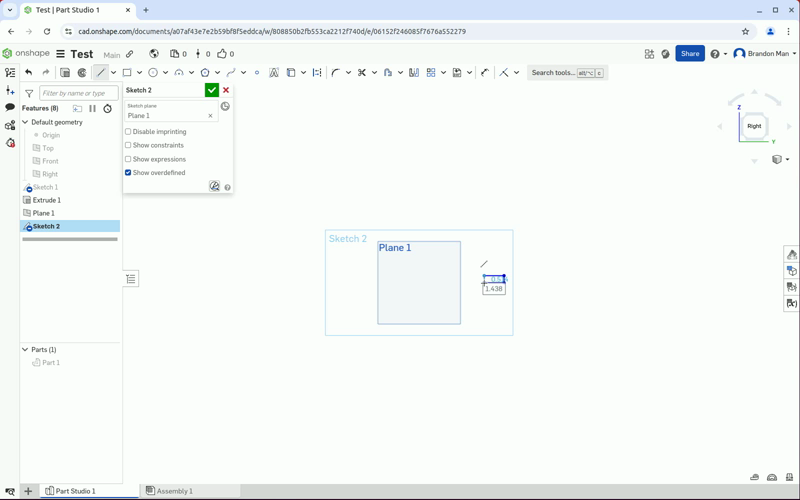
scroll(6)
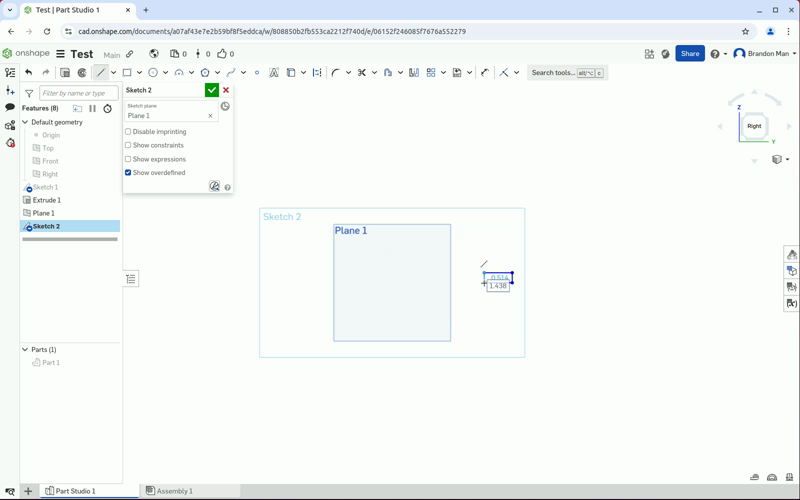
scroll(6)
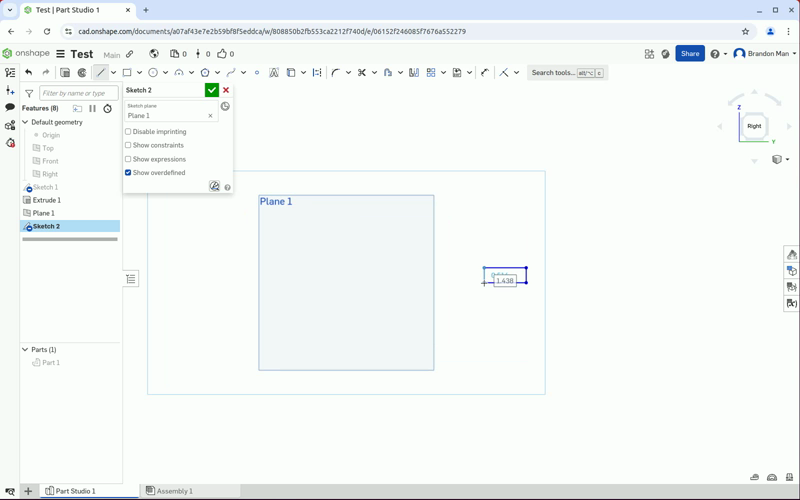
scroll(6)
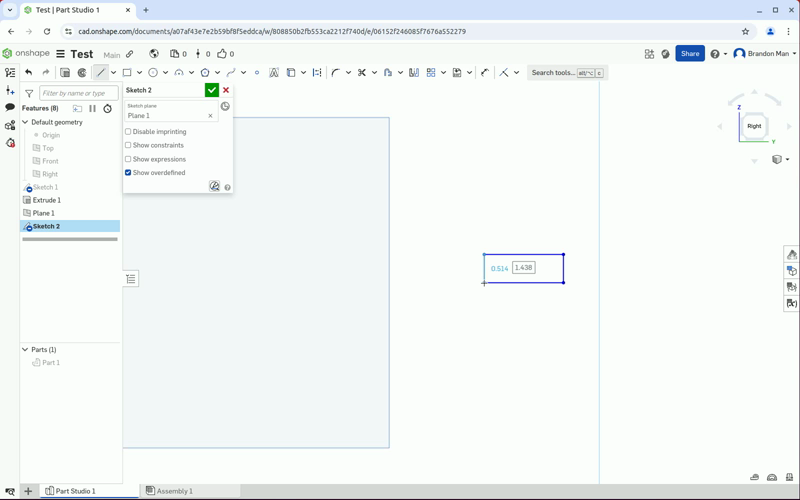
key_up(shift)
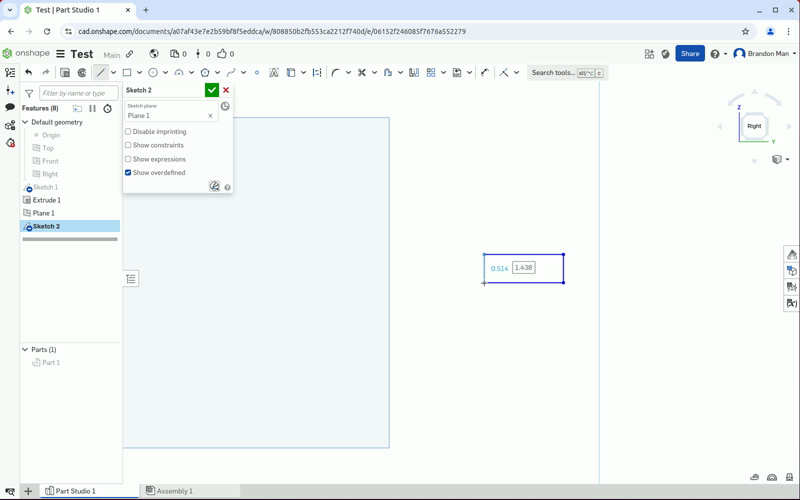
click(484, 282)
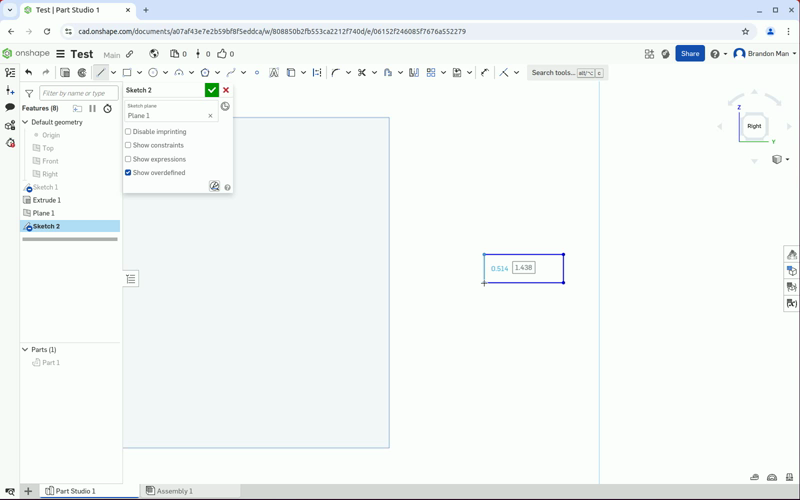
scroll(-6)
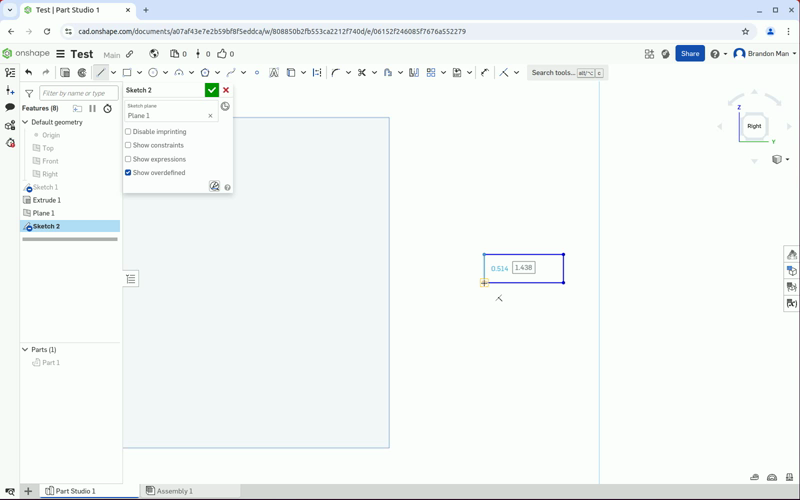
scroll(-6)
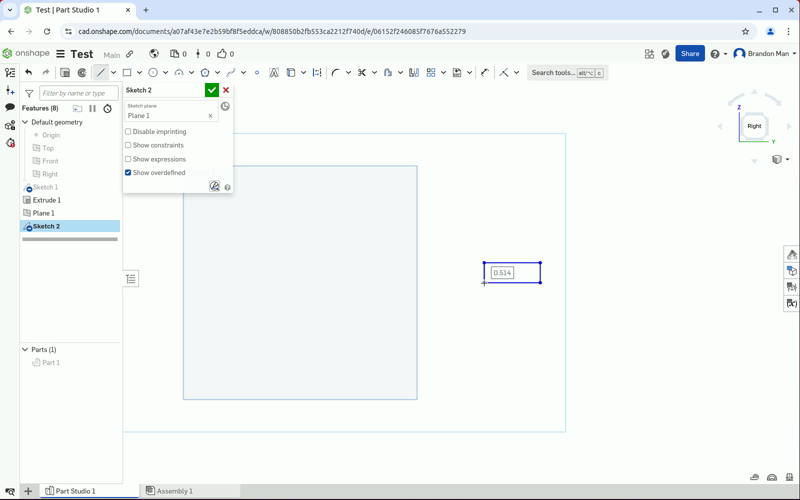
scroll(-6)
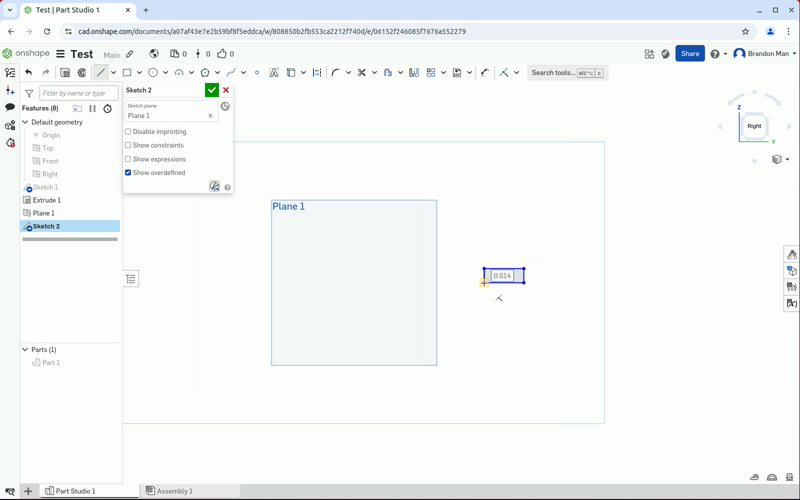
scroll(-6)
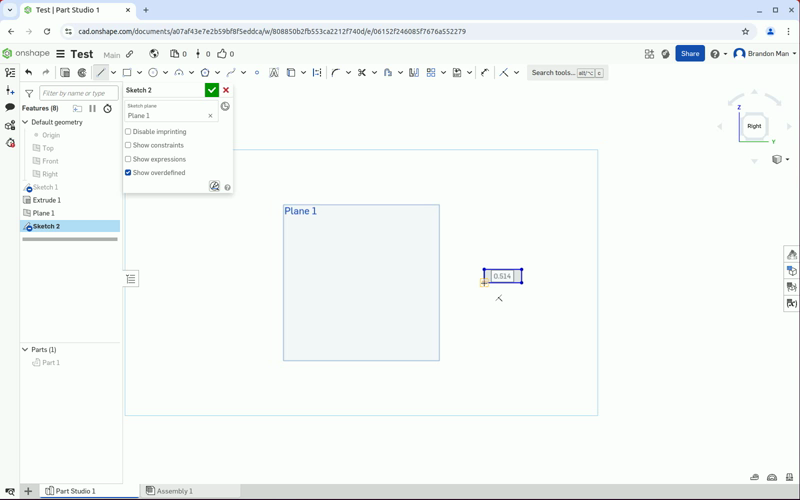
scroll(-6)
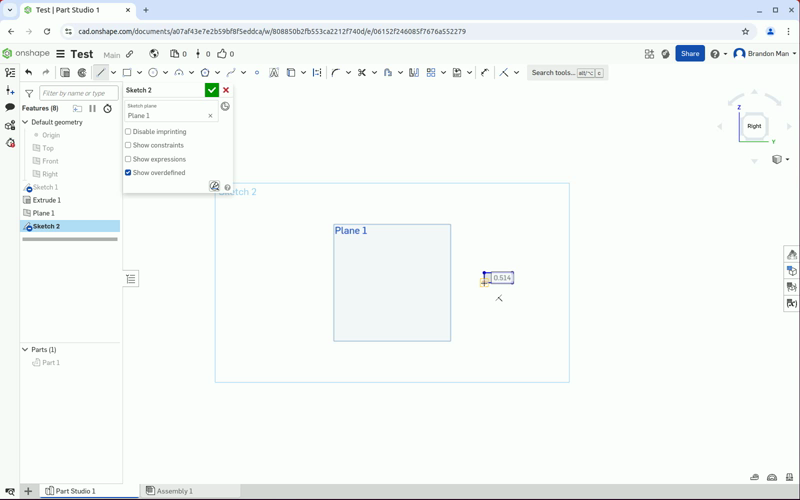
scroll(-6)
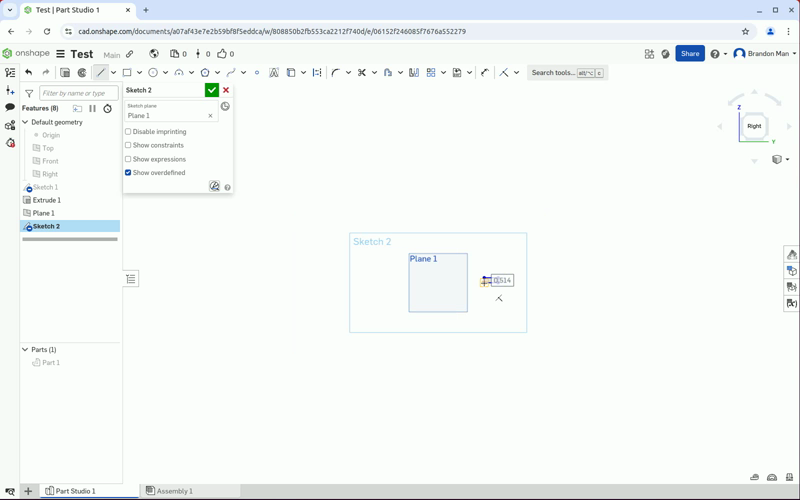
scroll(-6)
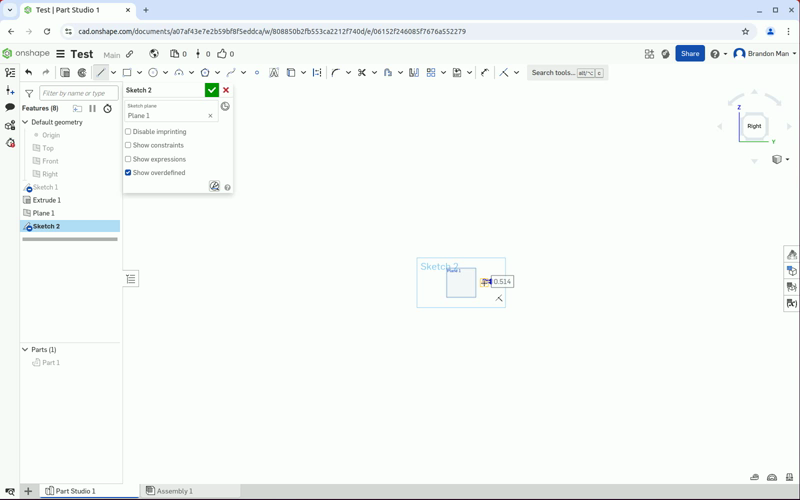
key(esc)
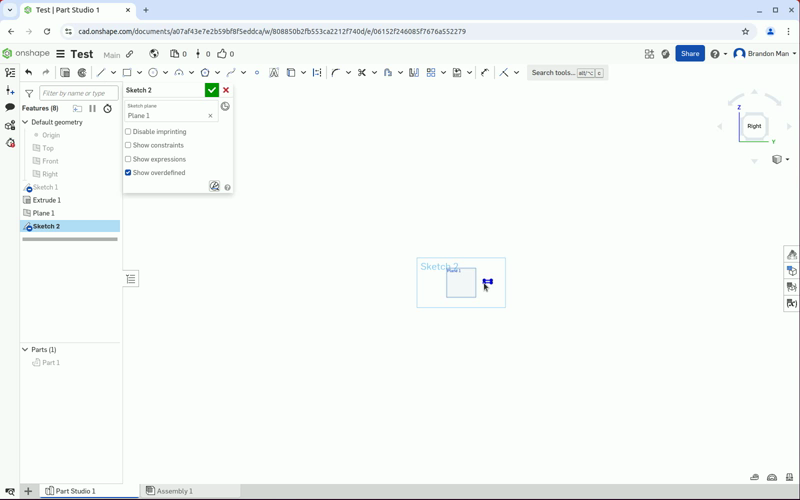
mouse_move(490, 282)
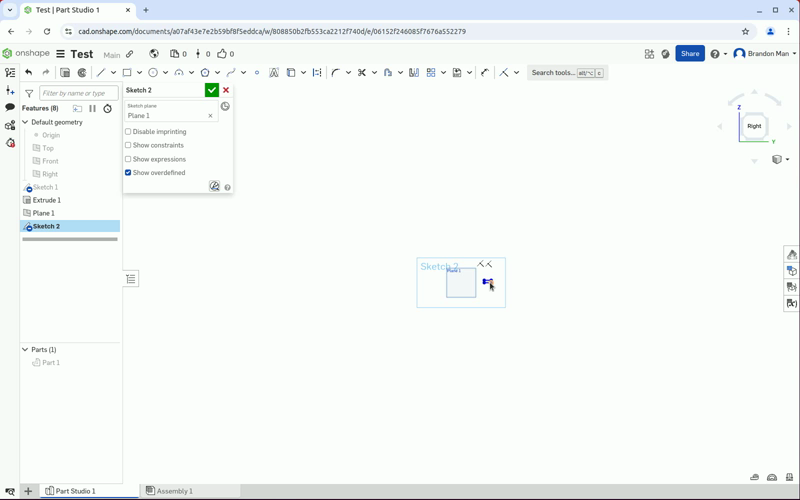
scroll(6)
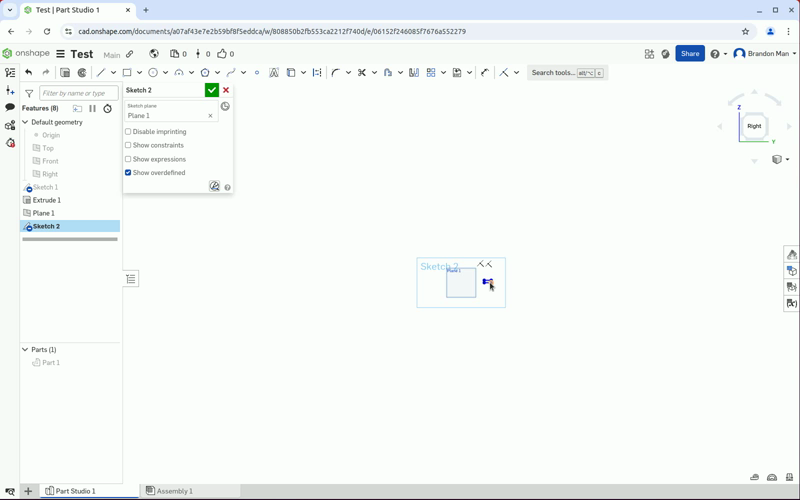
scroll(6)
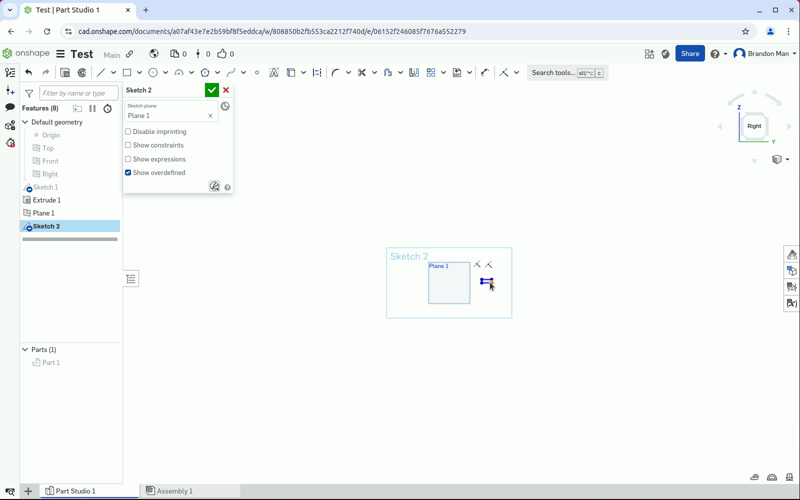
scroll(6)
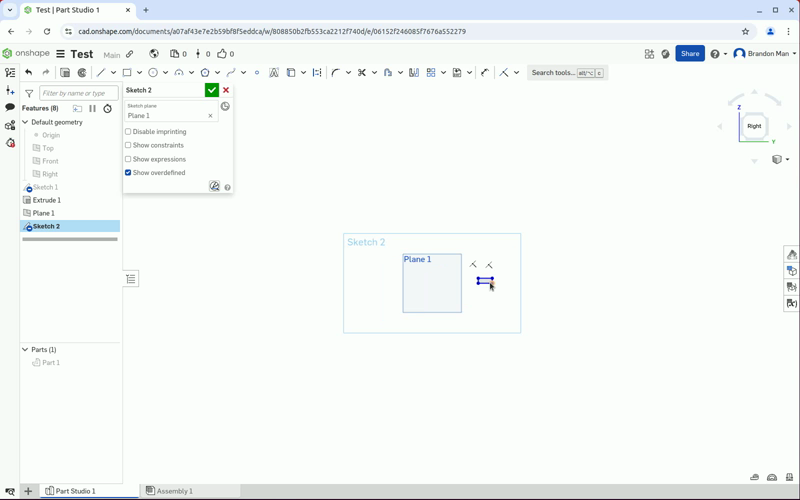
scroll(6)
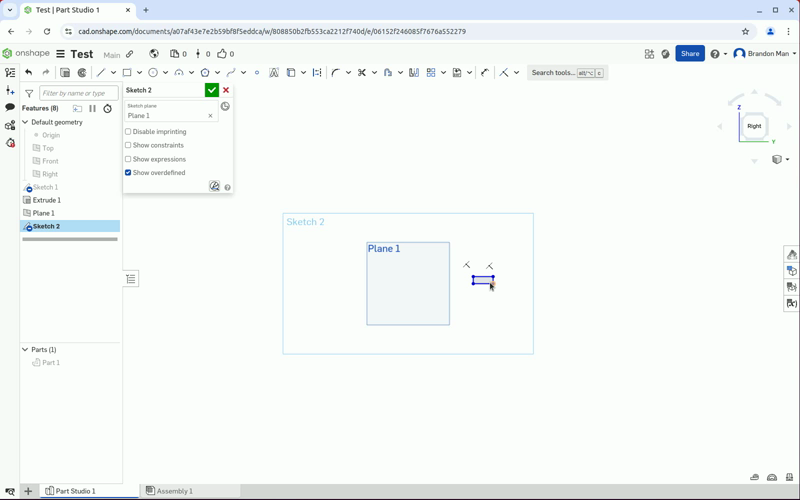
scroll(6)
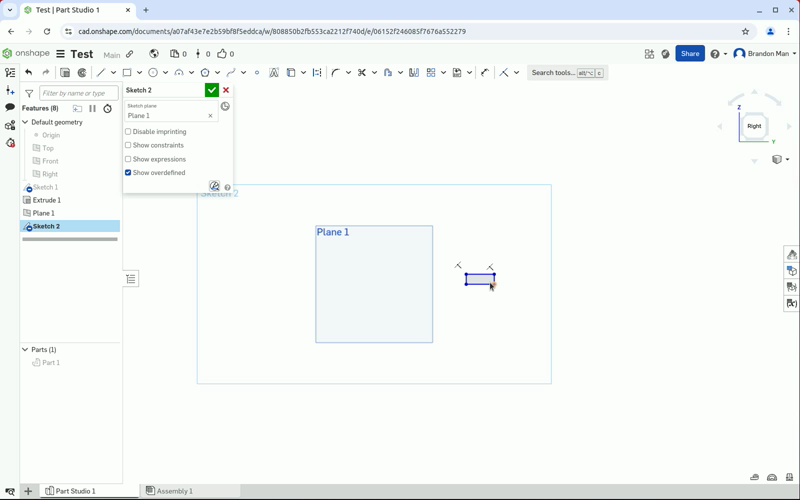
scroll(6)
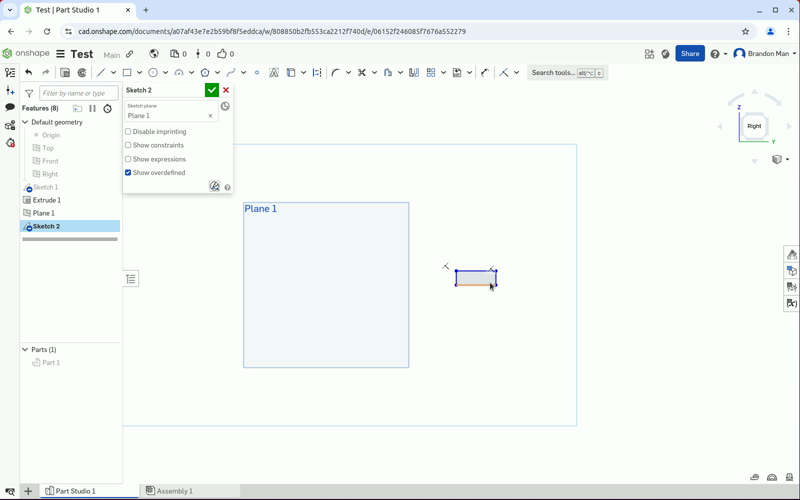
scroll(6)
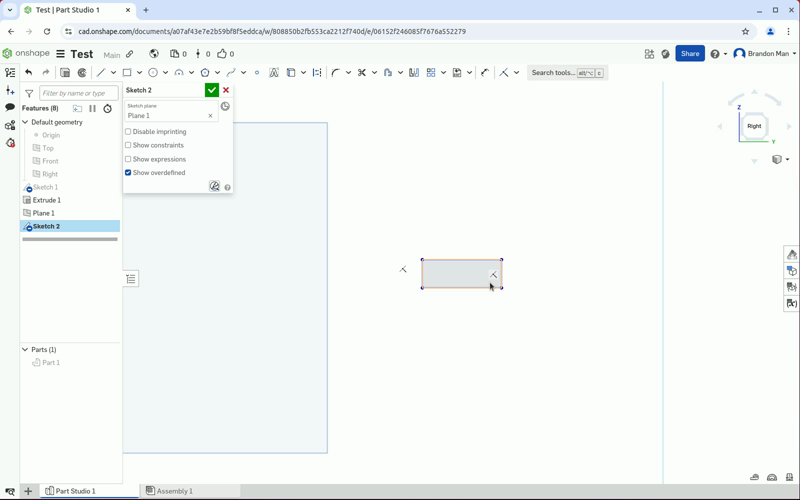
click(490, 282)
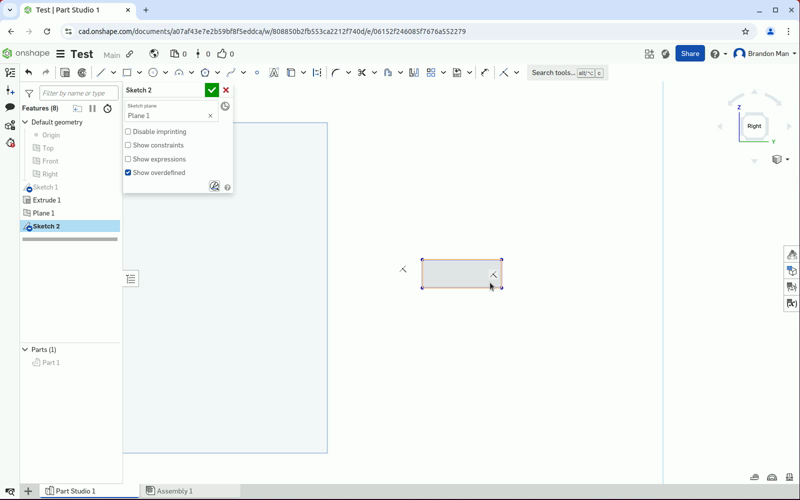
scroll(-6)
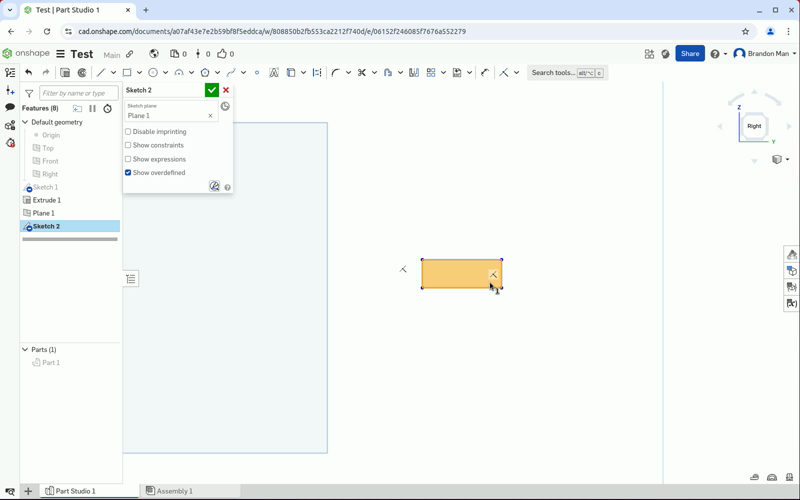
scroll(-6)
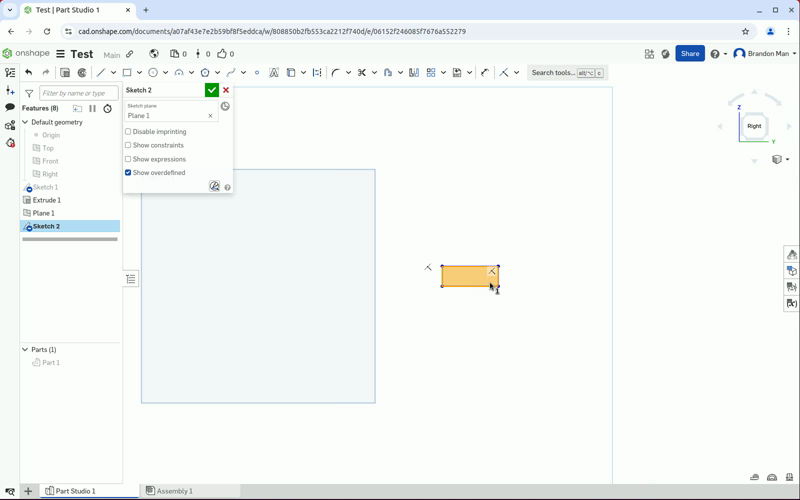
scroll(-6)
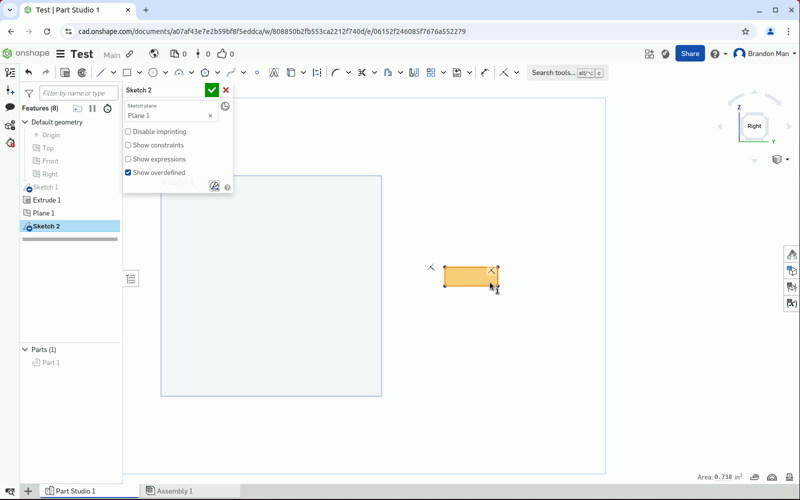
scroll(-6)
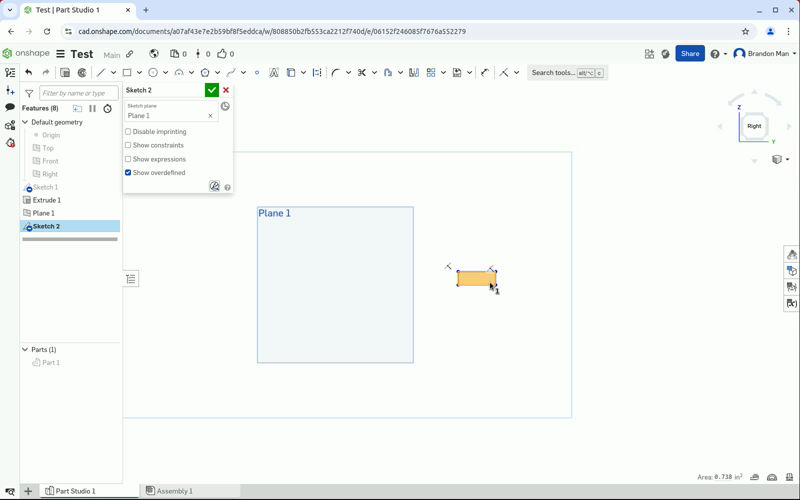
scroll(-6)
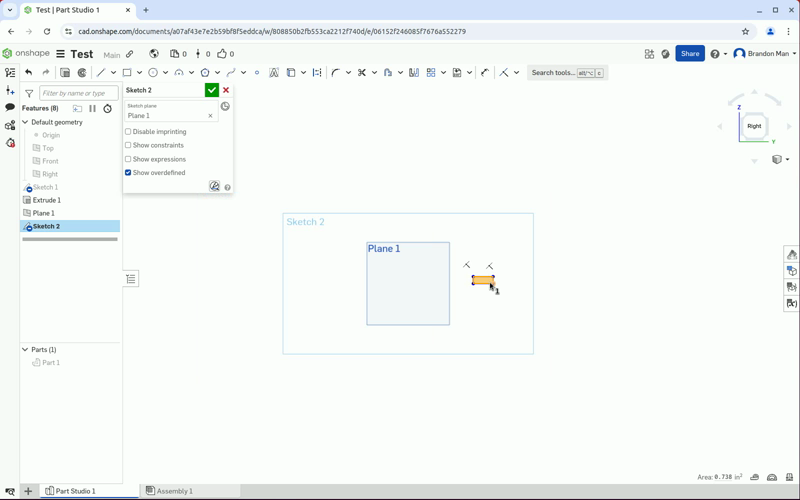
scroll(-6)
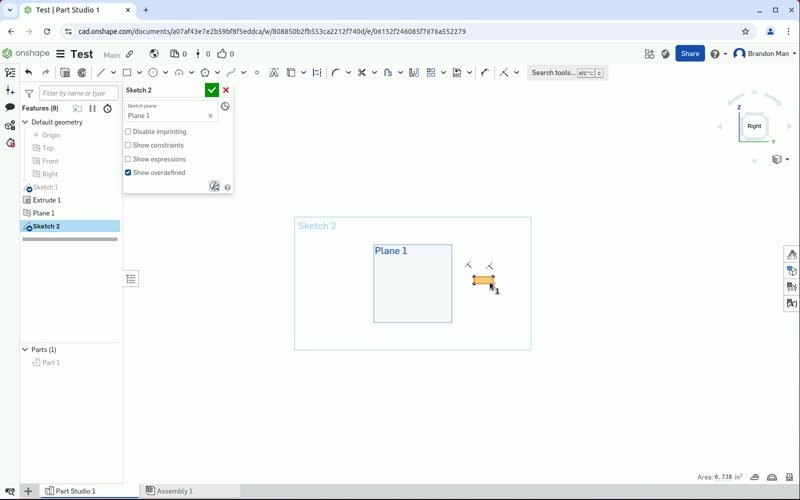
scroll(-6)
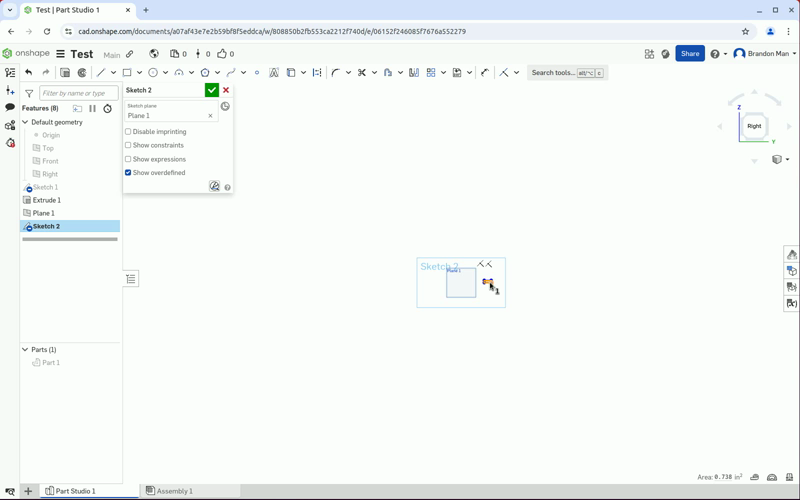
mouse_move(73, 352)
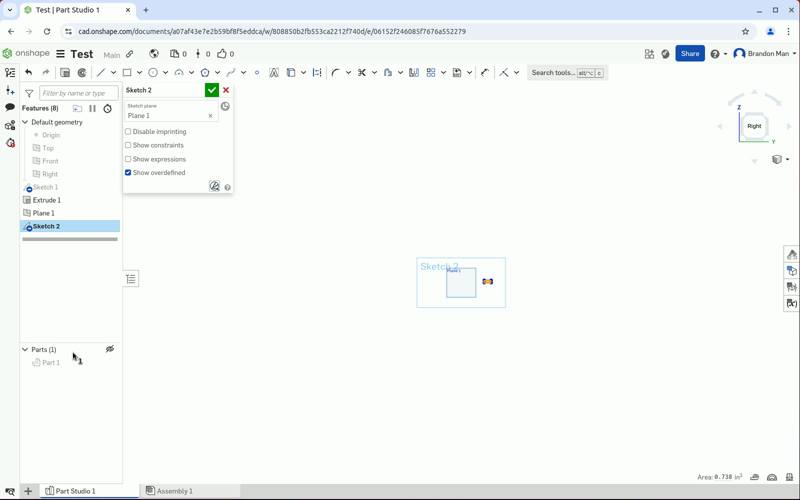
key(shift+y)
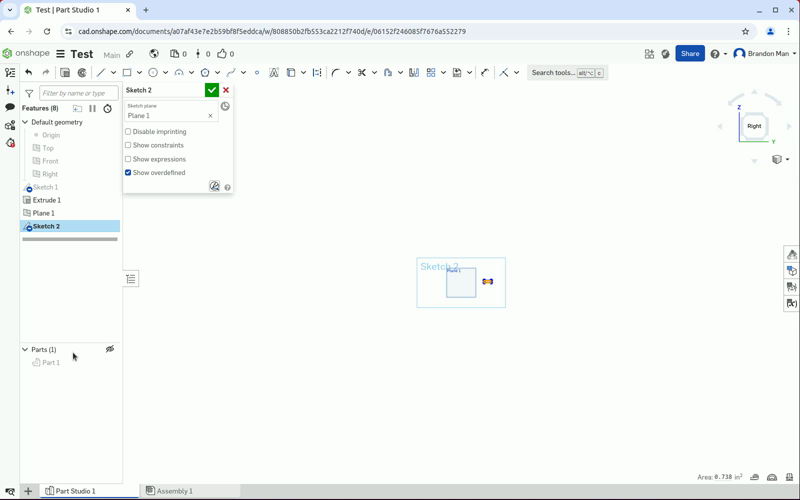
key(shift+e)
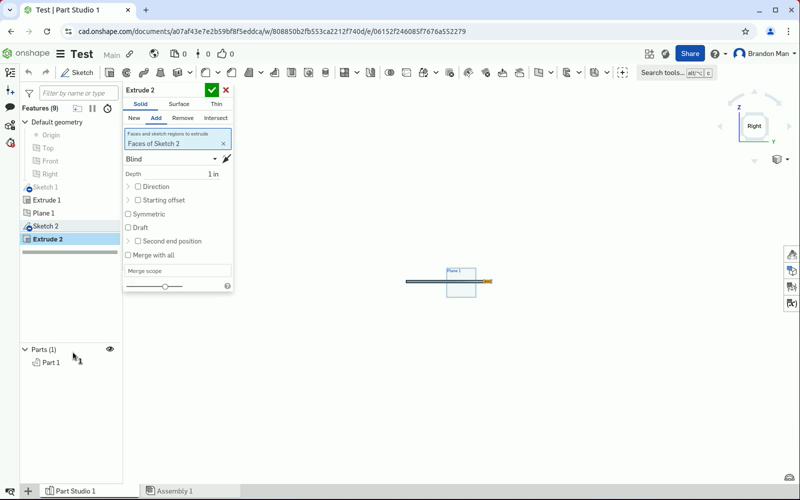
mouse_move(143, 106)
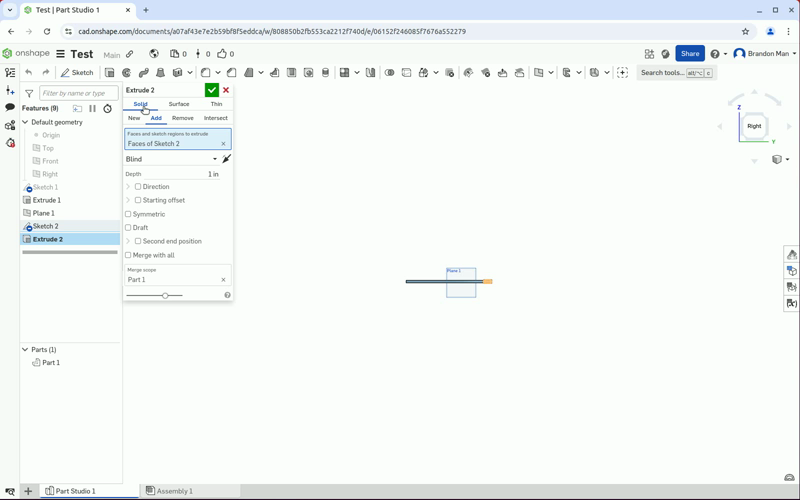
click(143, 106)
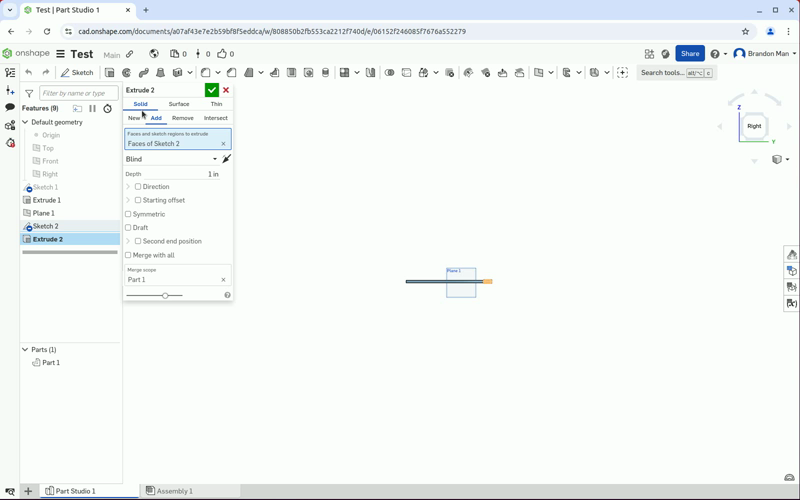
mouse_move(137, 120)
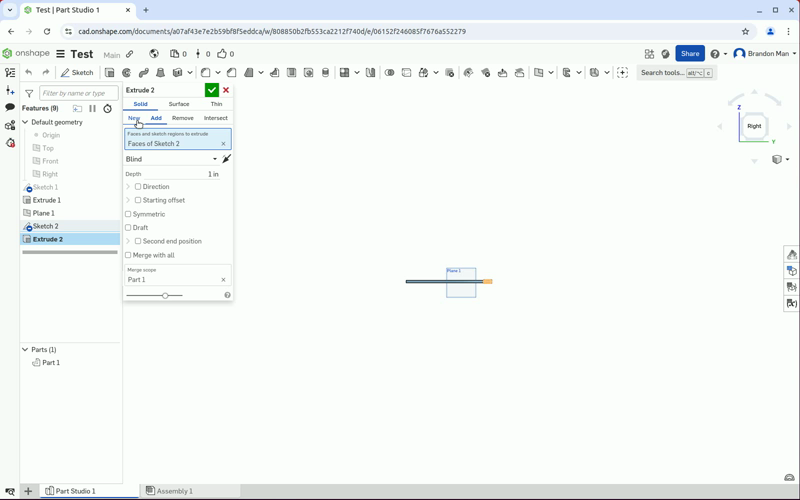
click(137, 120)
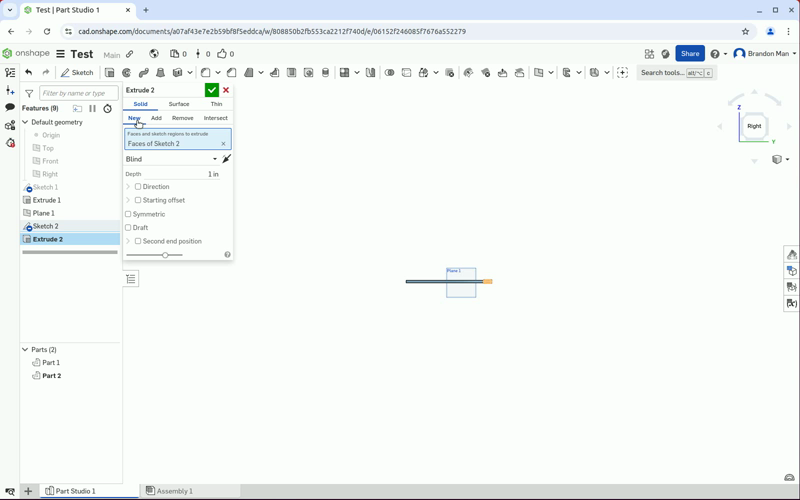
key(tab, 4)
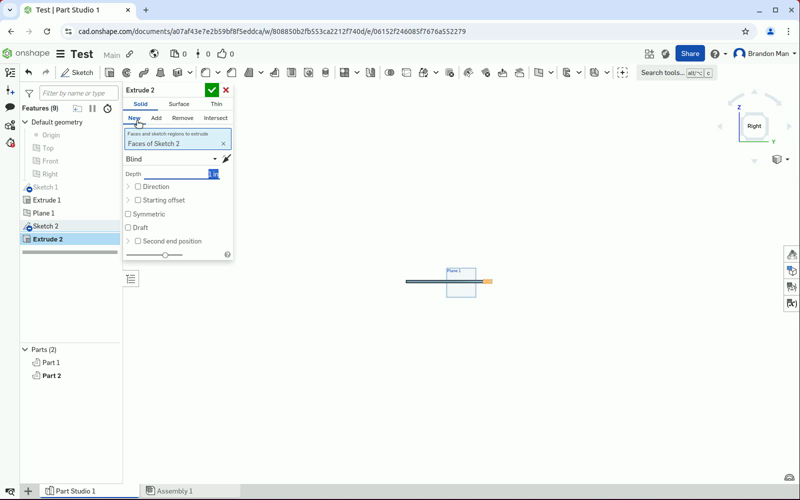
text(0.722)
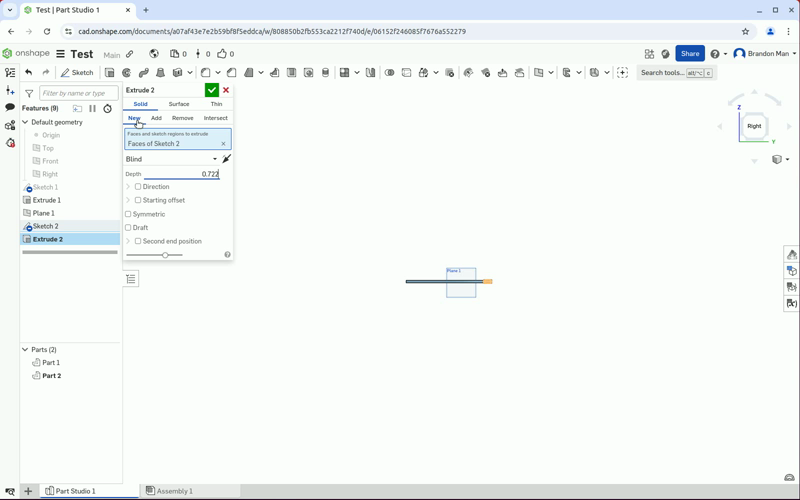
key(enter)
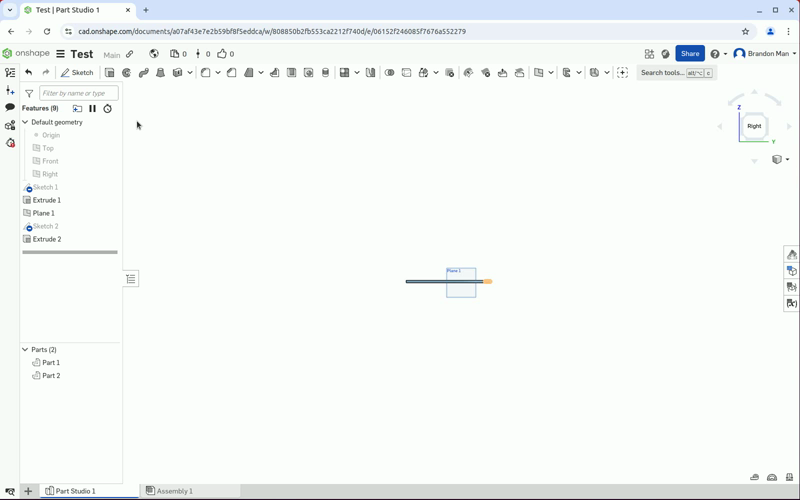
key(shift+h)
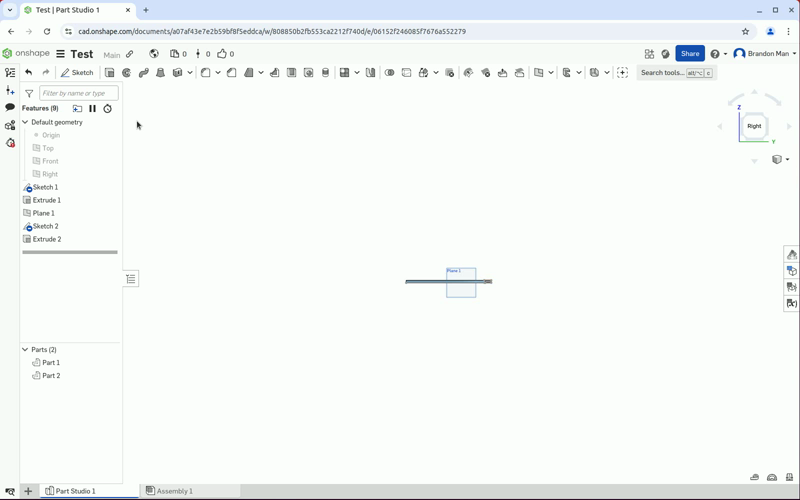
key(shift+h)
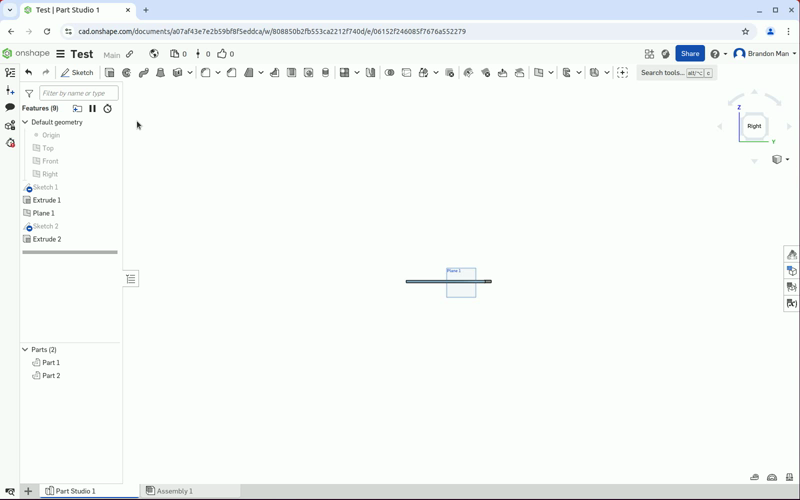
mouse_move(73, 189)
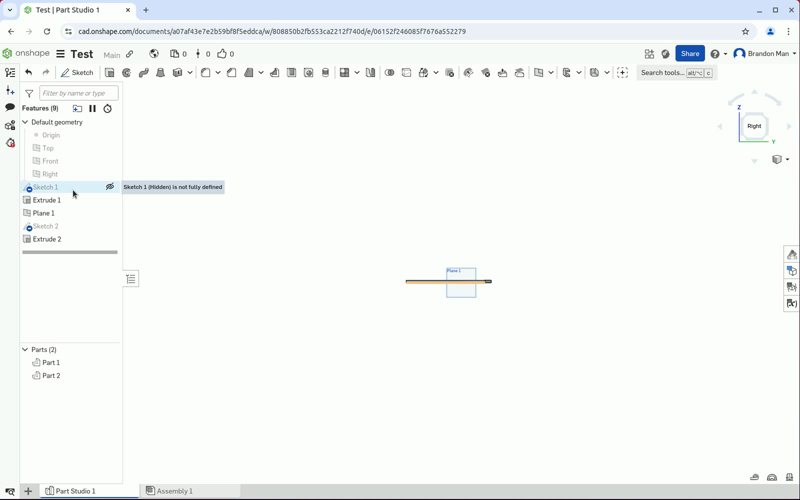
click(73, 189)
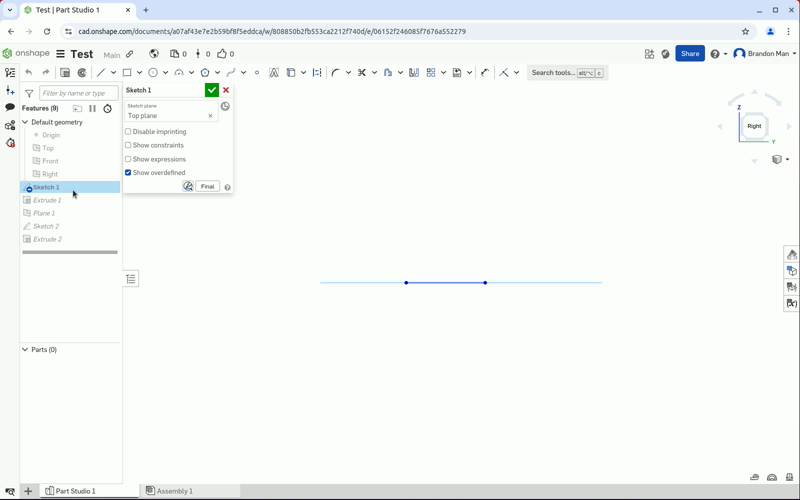
mouse_move(229, 92)
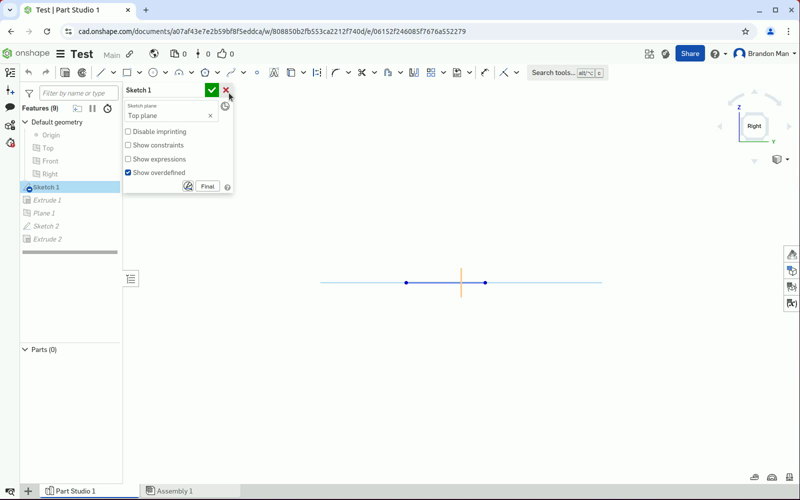
click(229, 92)
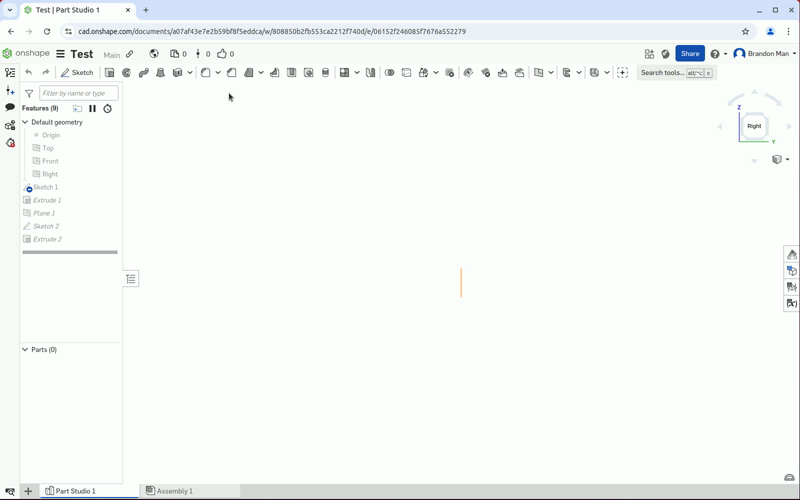
key(shift+s)
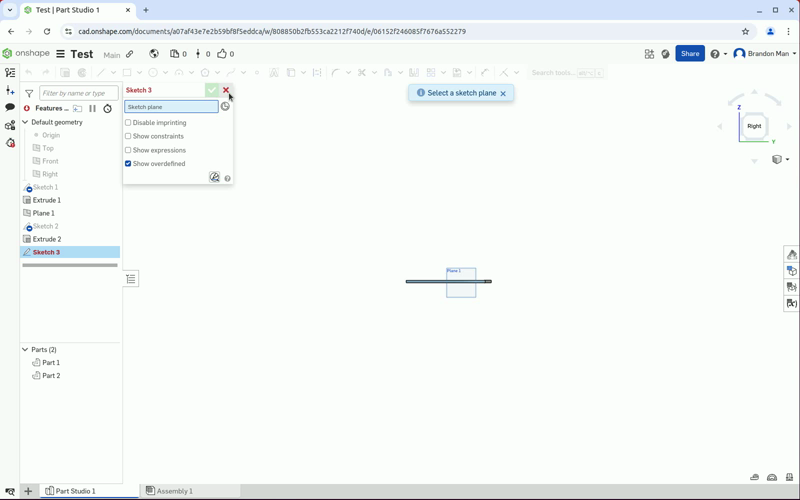
mouse_move(73, 215)
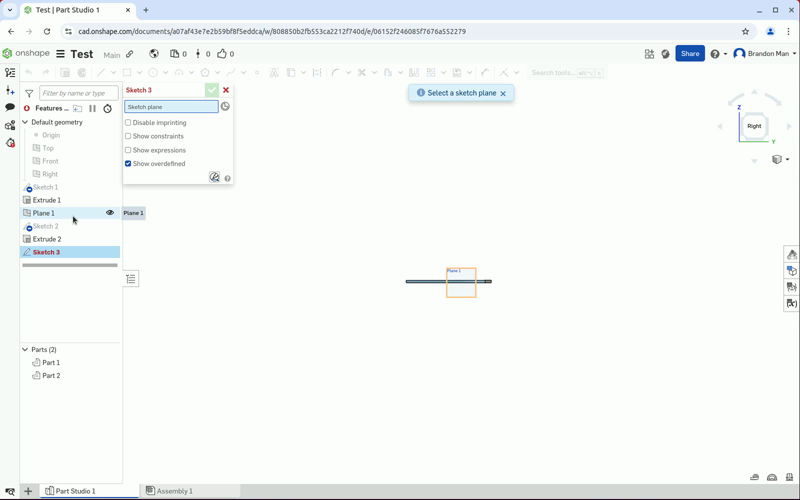
click(73, 215)
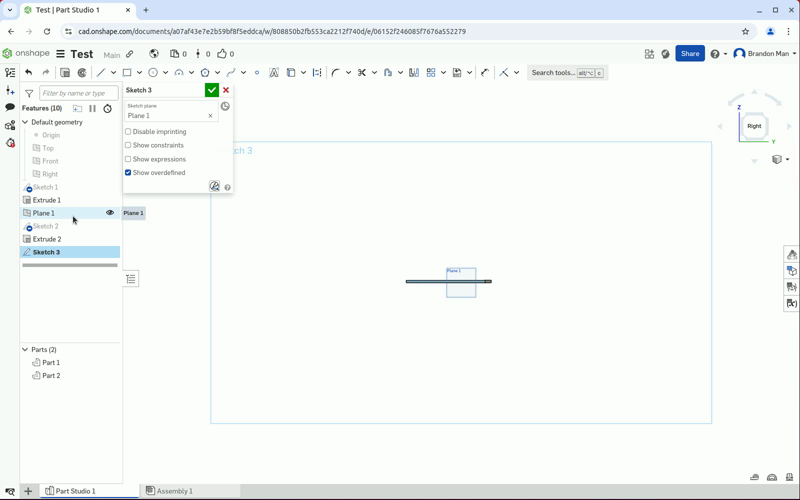
mouse_move(73, 352)
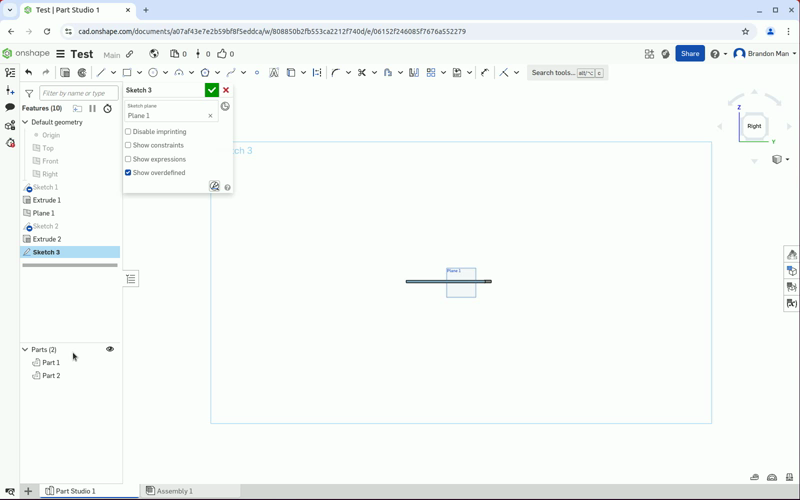
key(y)
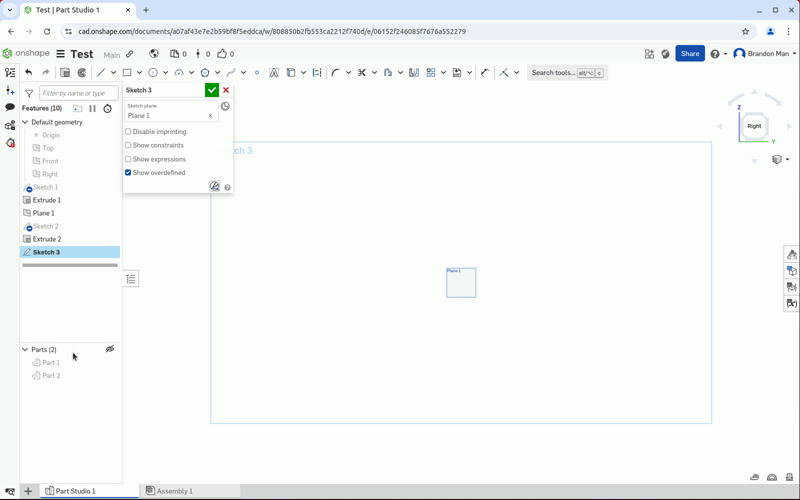
key(l)
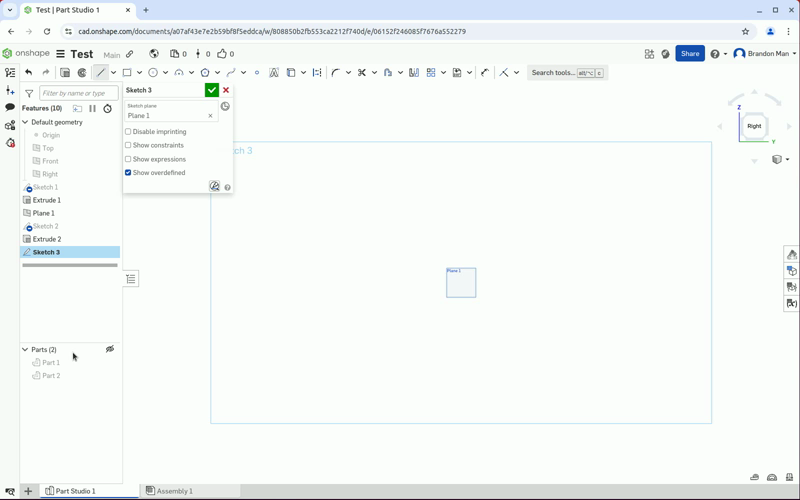
key_down(shift)
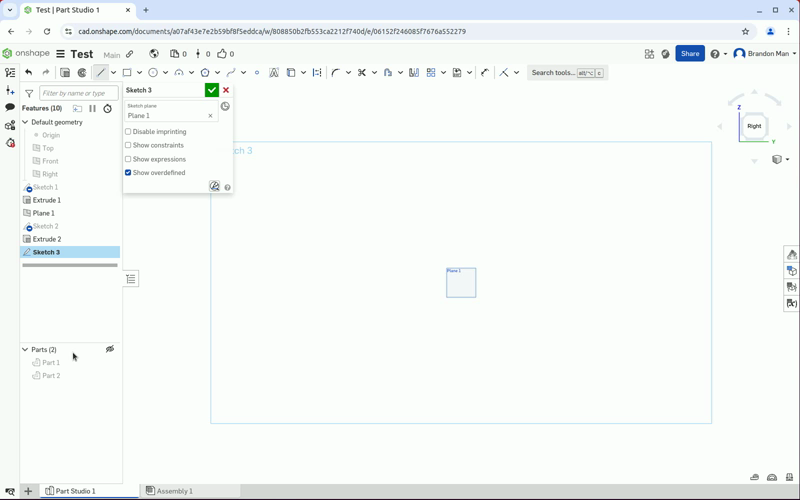
mouse_move(546, 282)
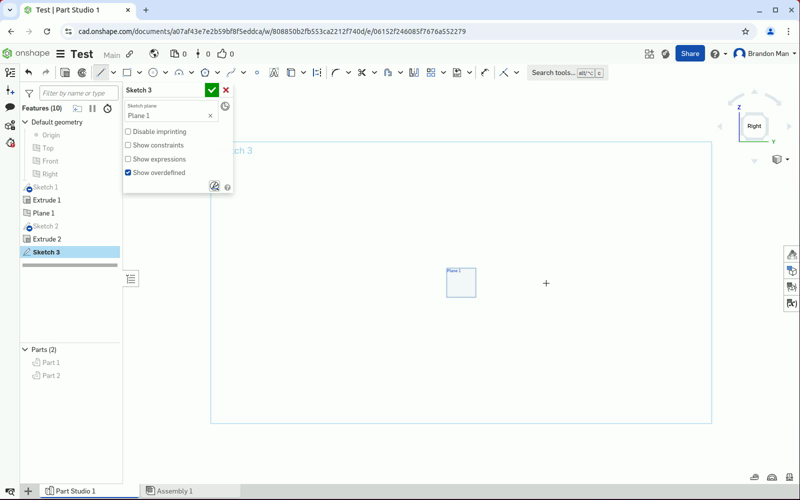
click(546, 282)
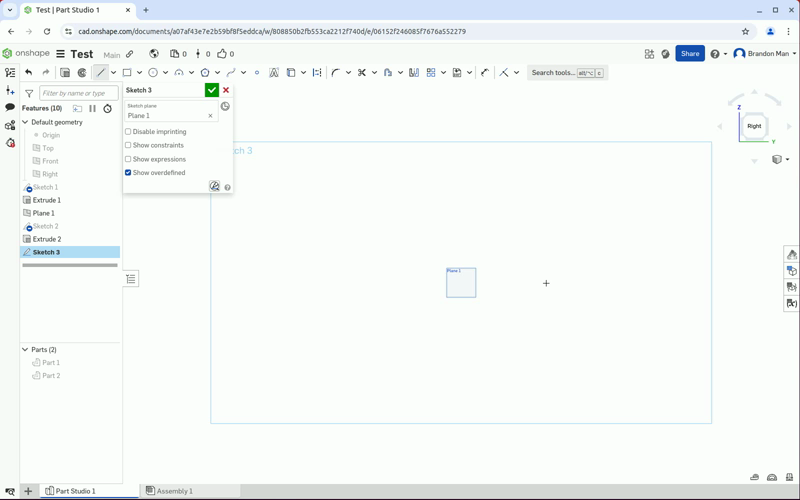
key_up(shift)
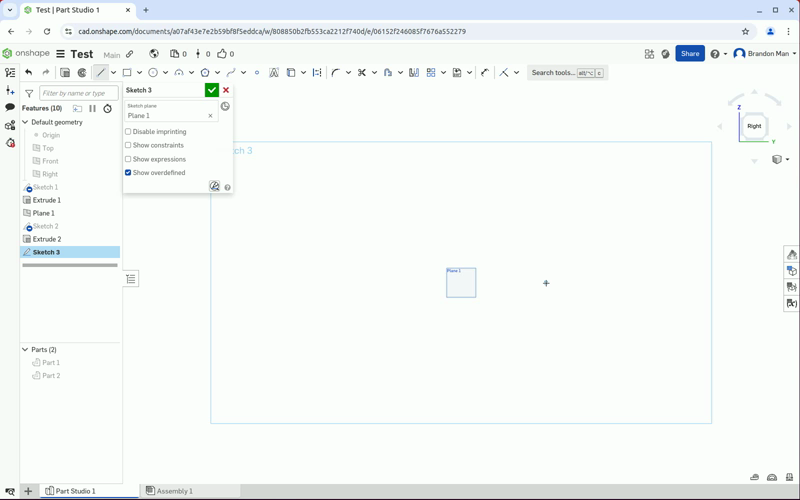
key_down(shift)
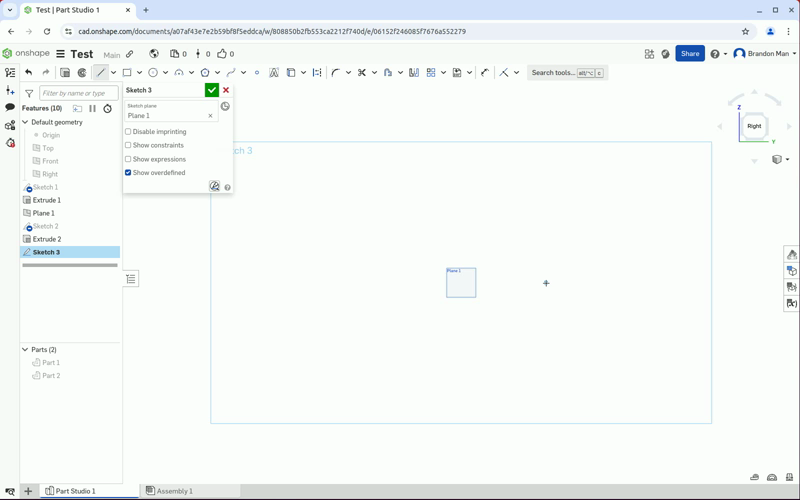
mouse_move(576, 282)
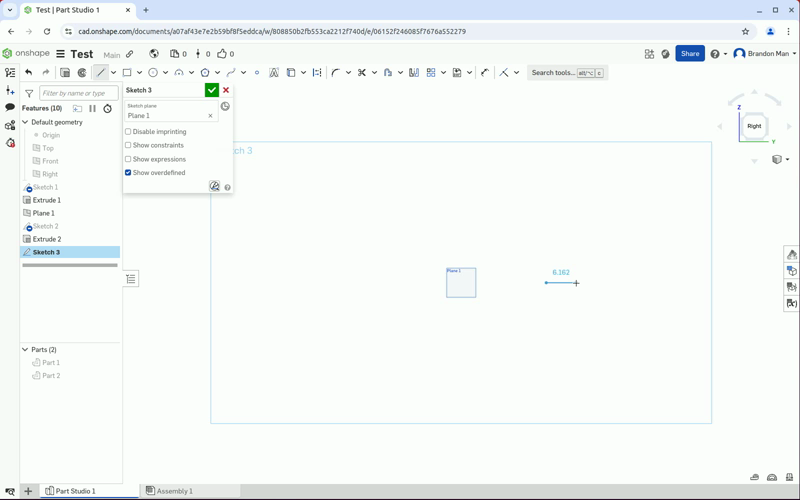
mouse_move(553, 282)
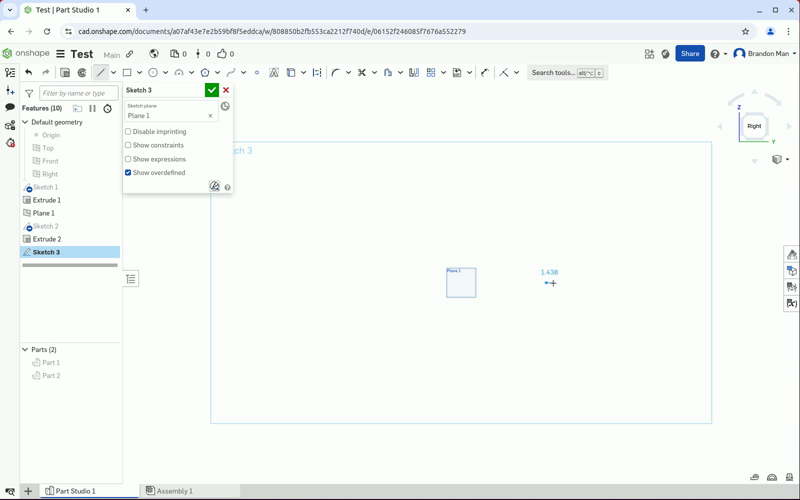
scroll(6)
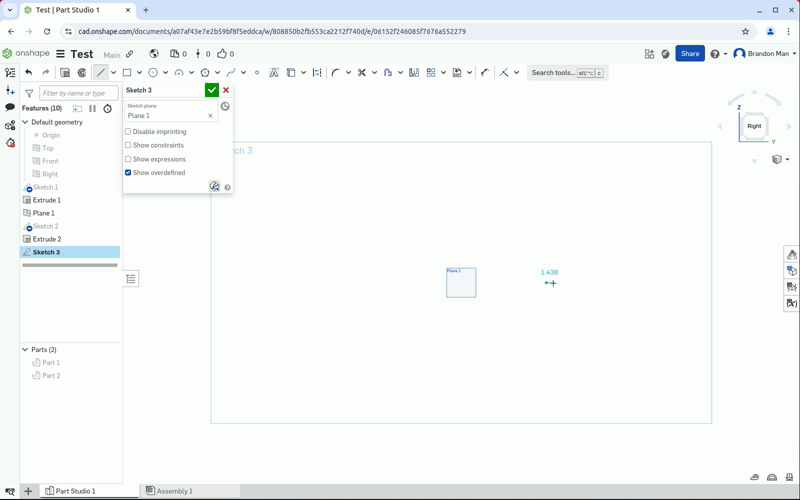
scroll(6)
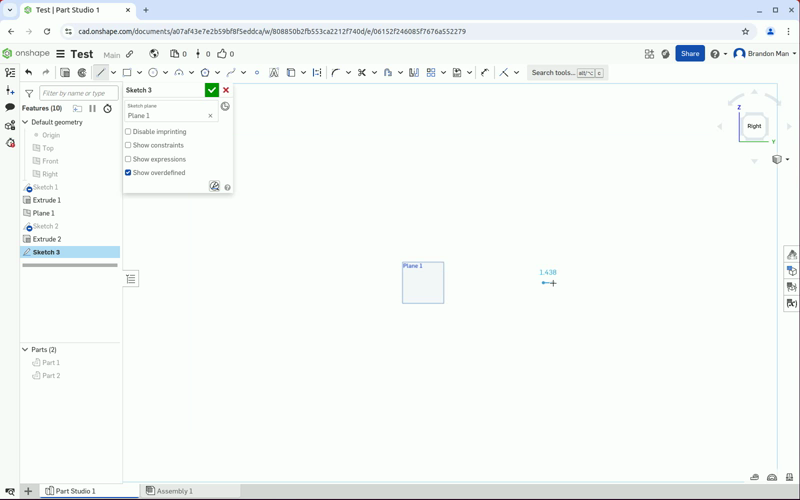
scroll(6)
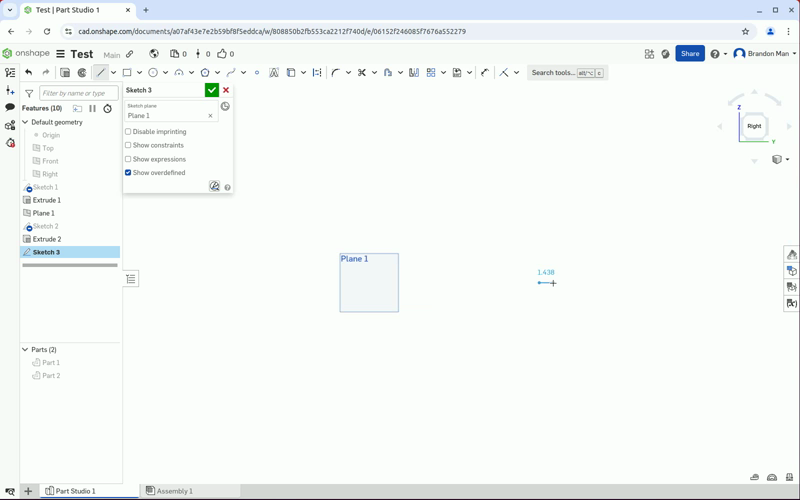
scroll(6)
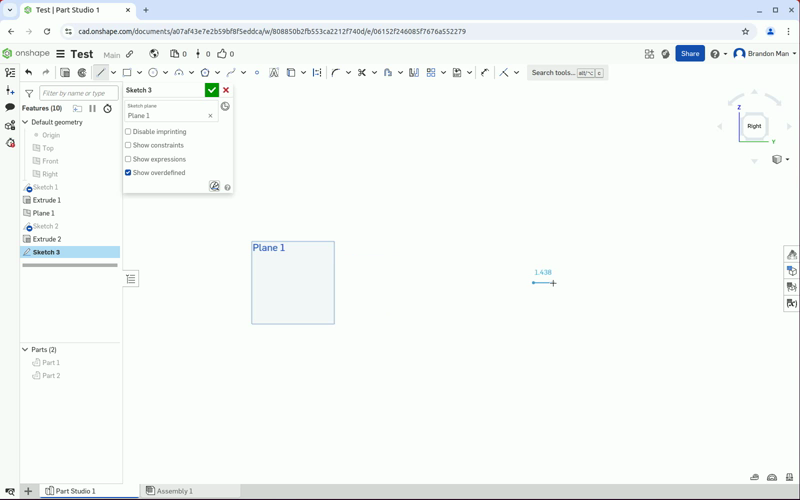
scroll(6)
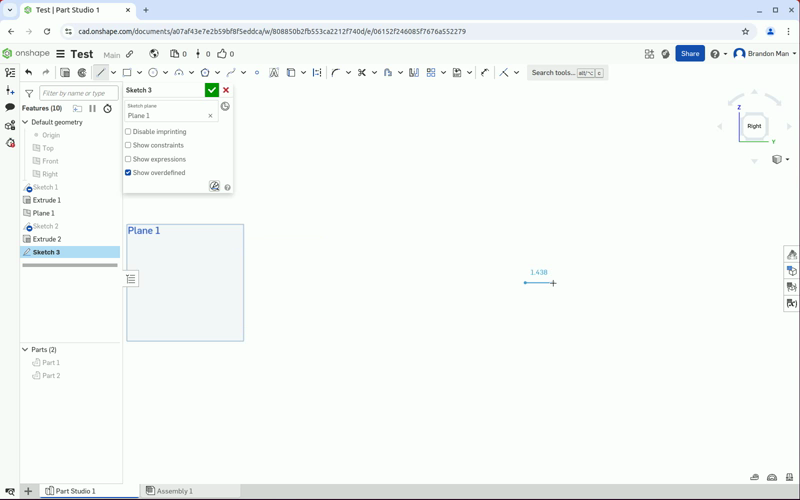
scroll(6)
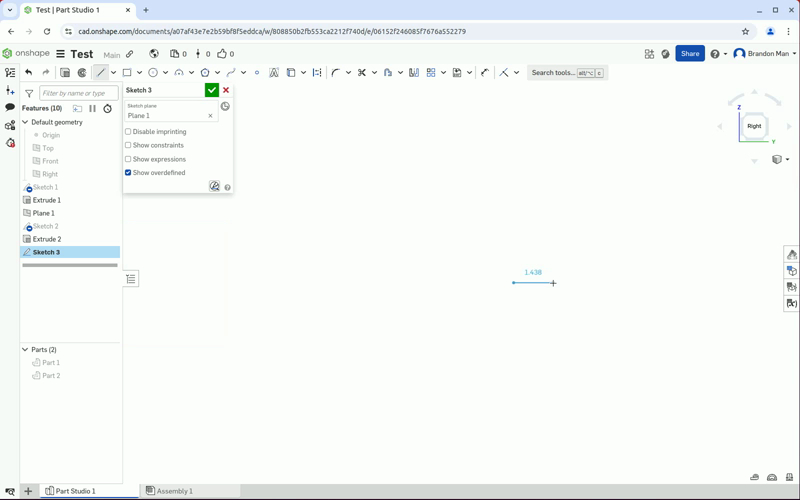
scroll(6)
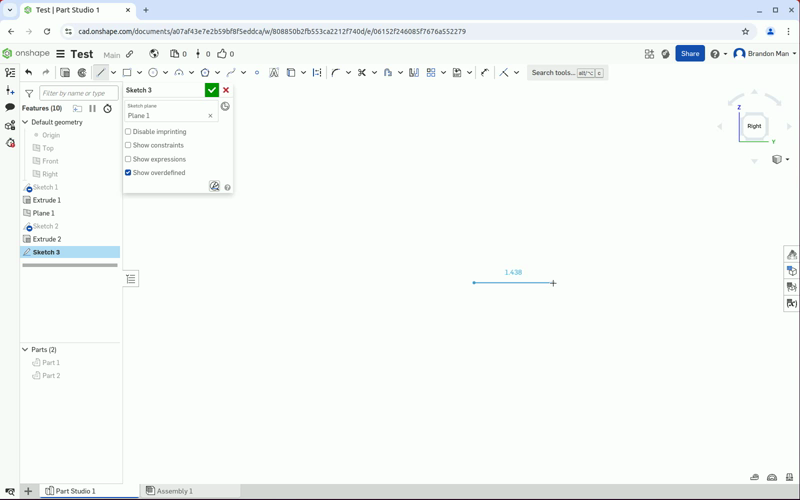
click(553, 282)
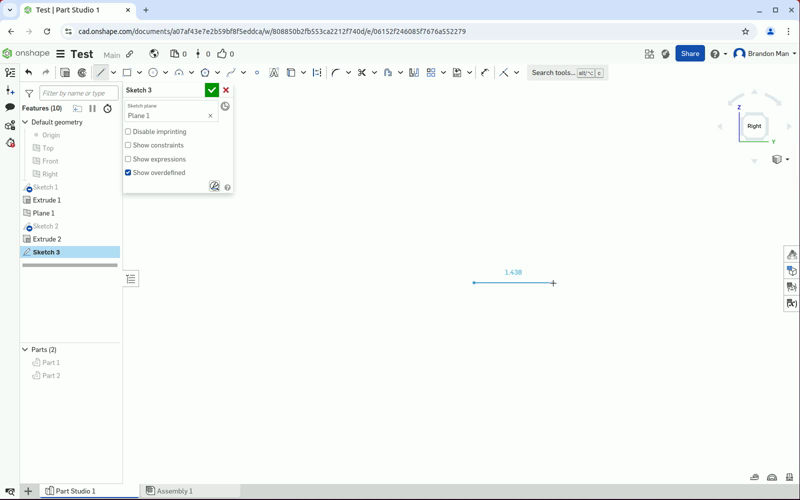
scroll(-6)
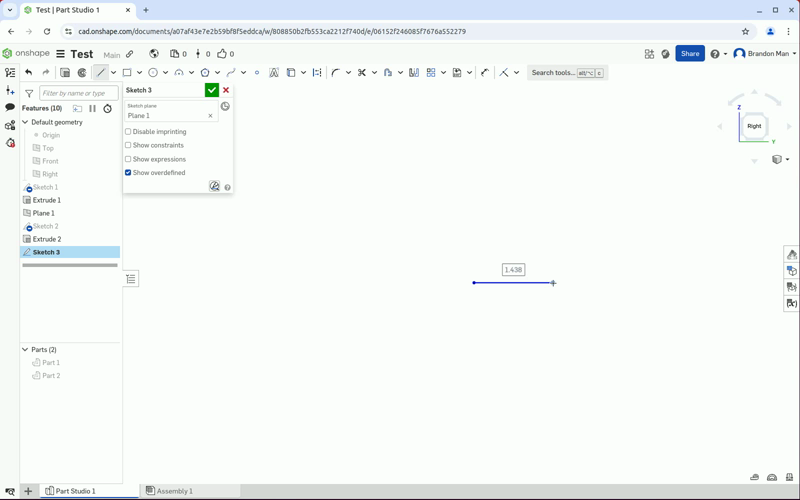
scroll(-6)
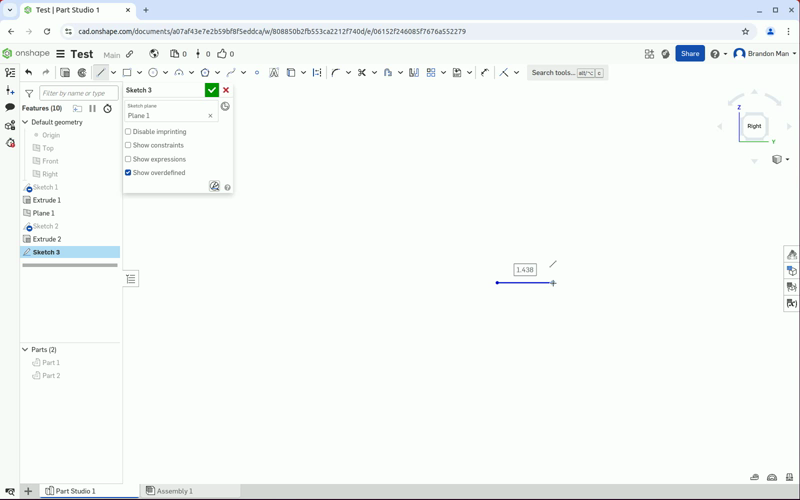
scroll(-6)
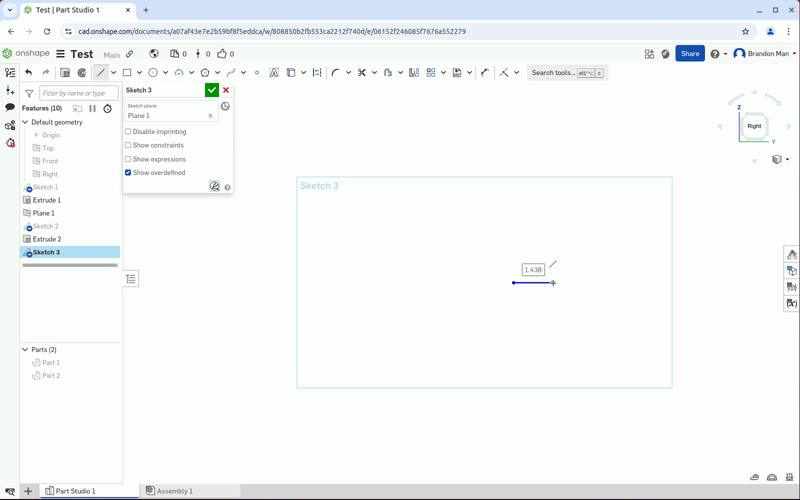
scroll(-6)
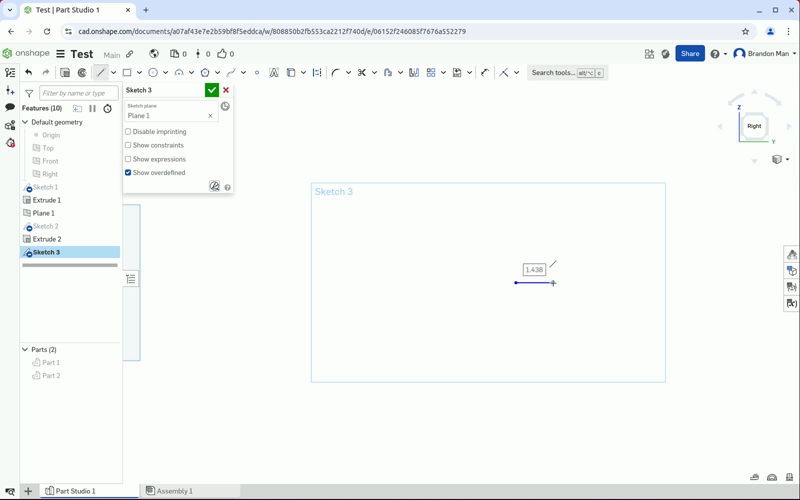
scroll(-6)
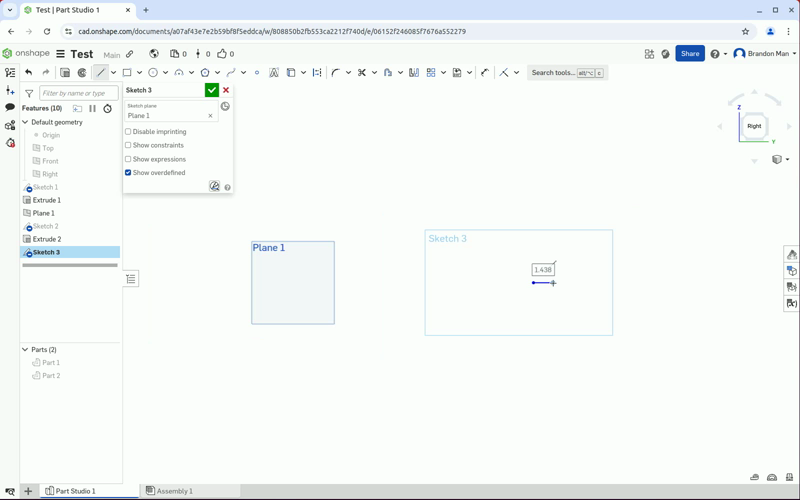
scroll(-6)
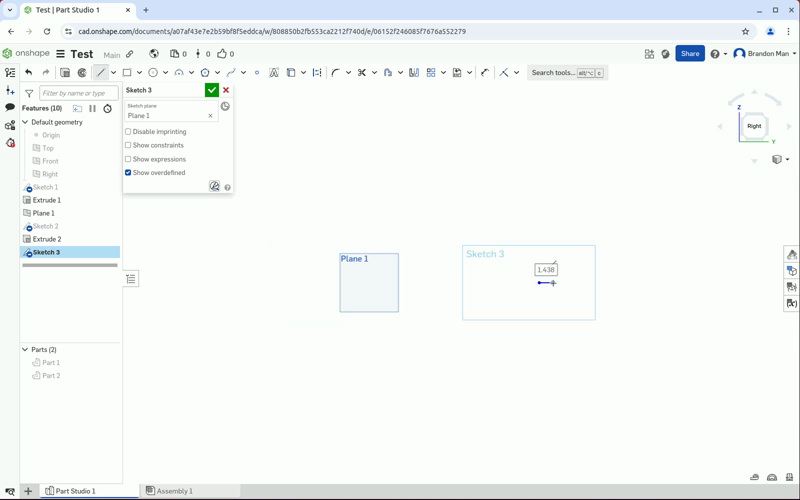
scroll(-6)
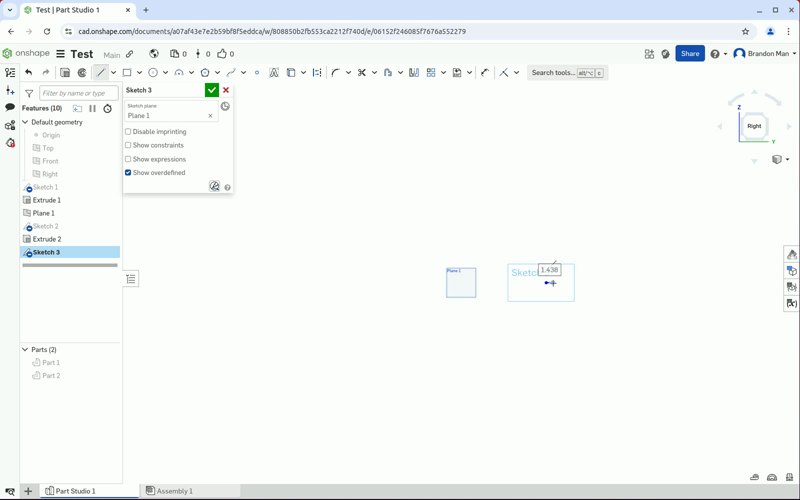
key_up(shift)
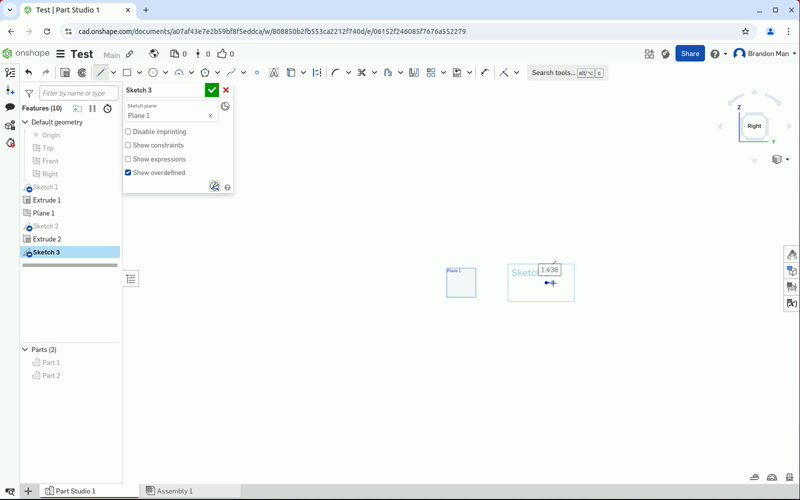
key_down(shift)
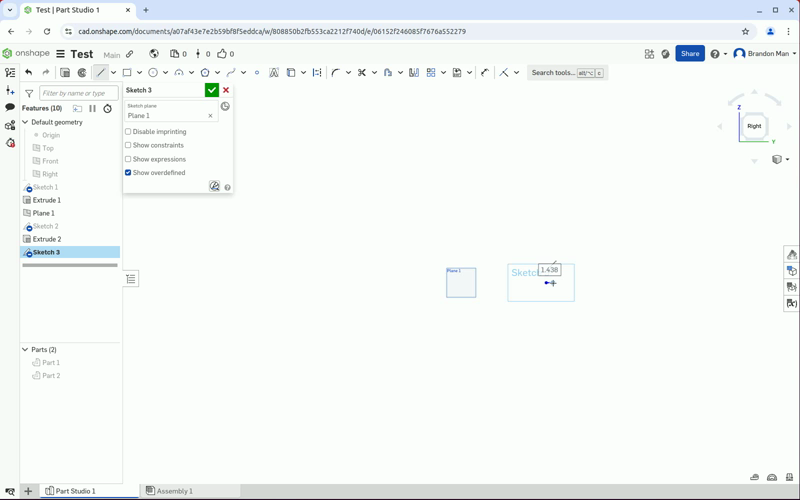
mouse_move(583, 282)
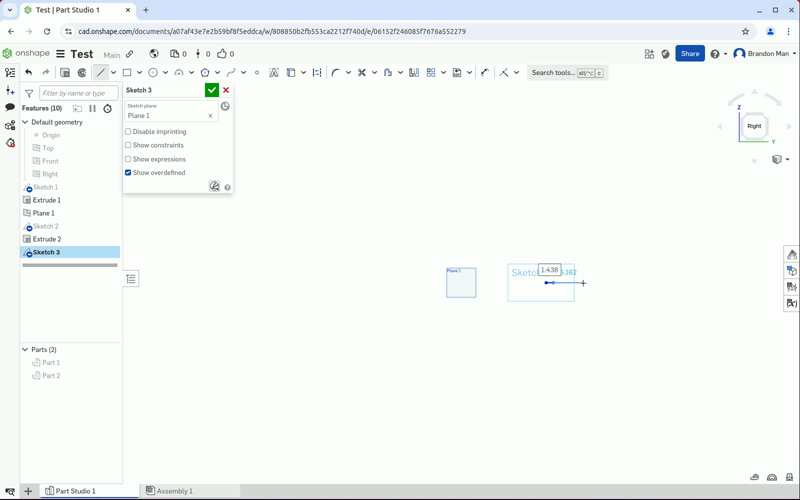
mouse_move(553, 280)
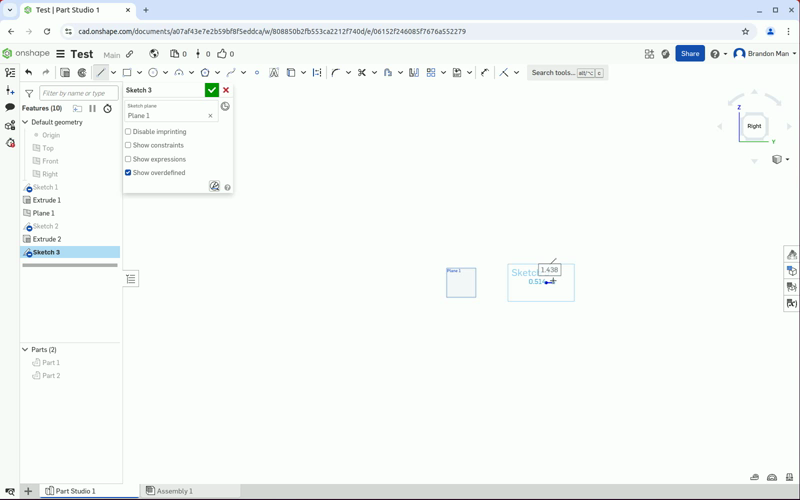
scroll(6)
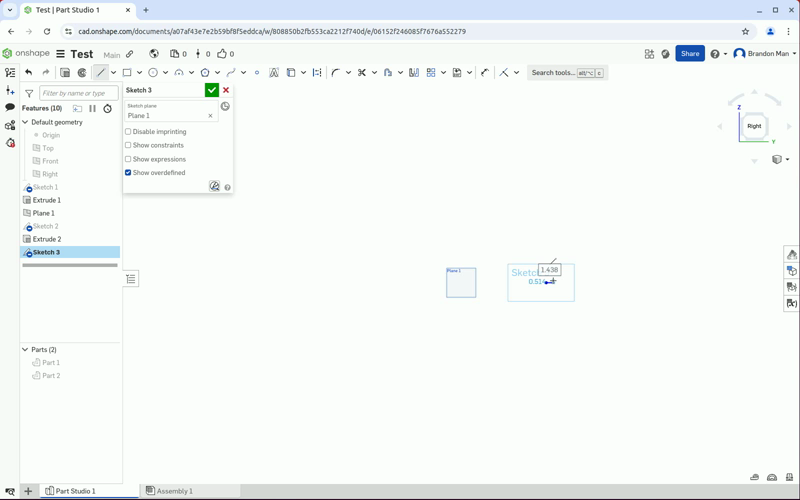
scroll(6)
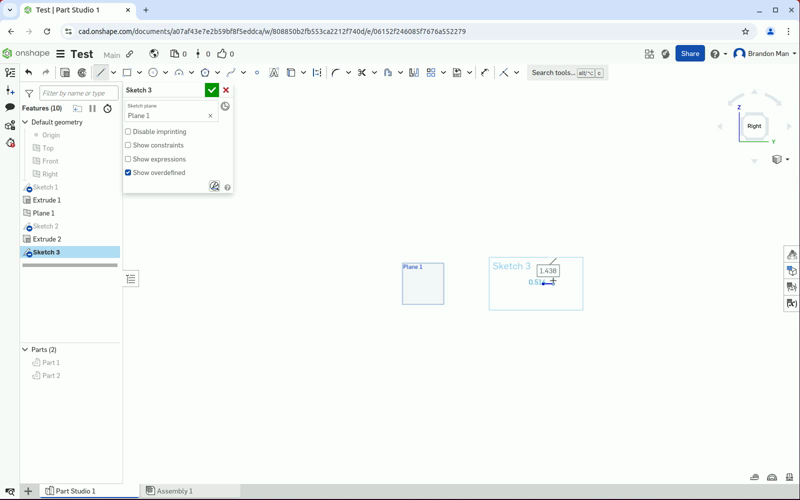
scroll(6)
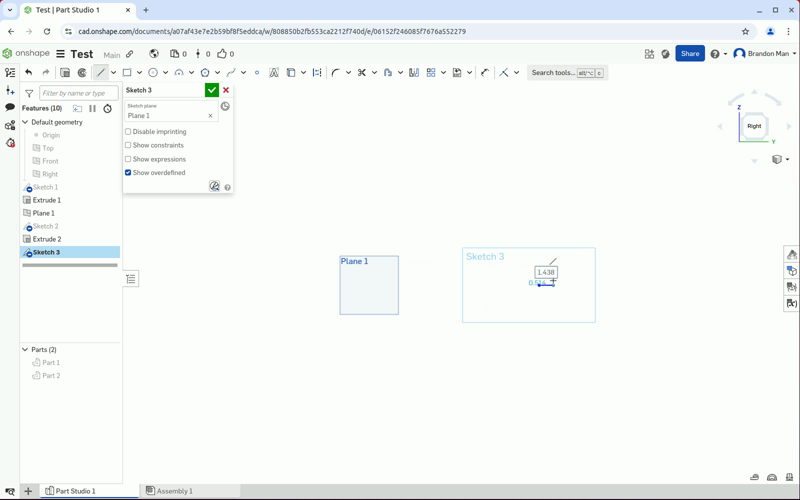
scroll(6)
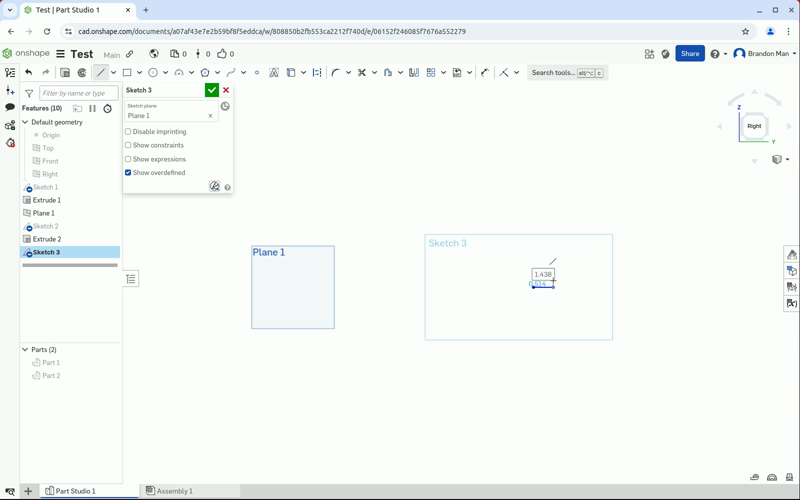
scroll(6)
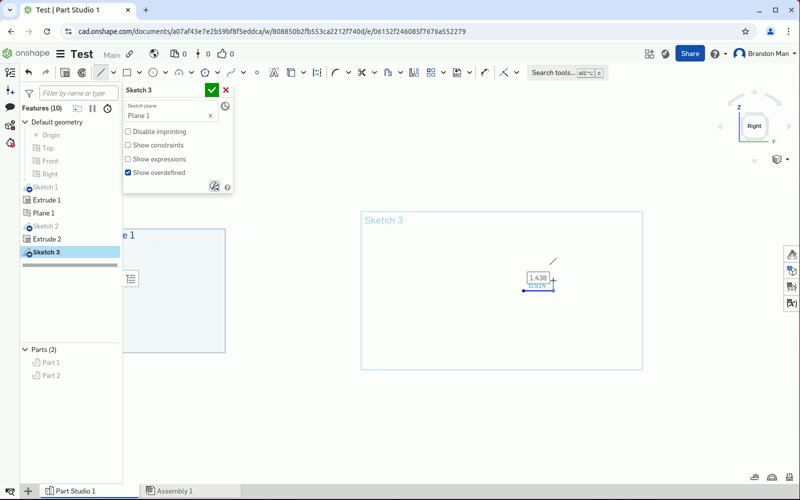
scroll(6)
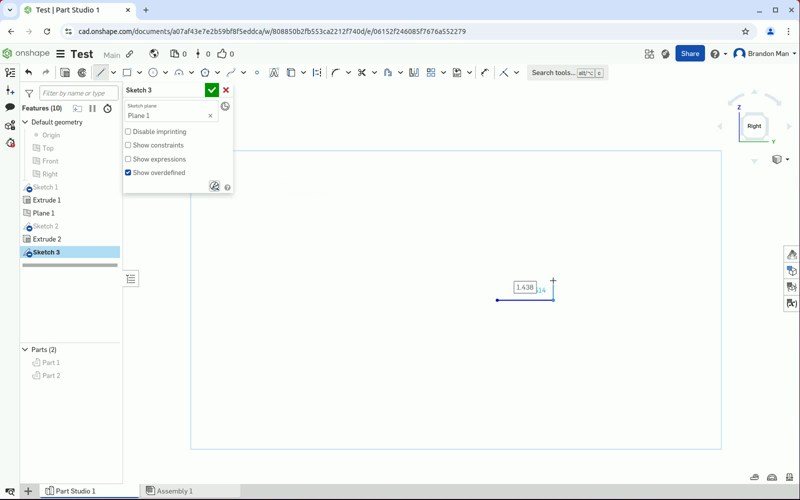
scroll(6)
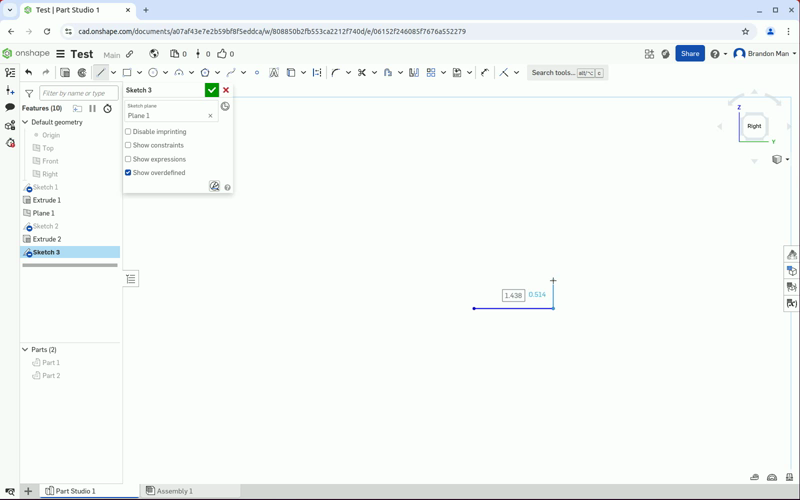
click(553, 280)
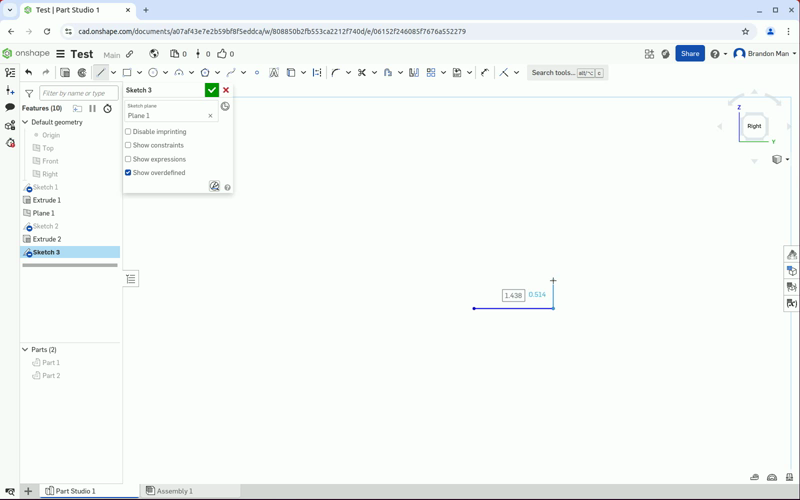
scroll(-6)
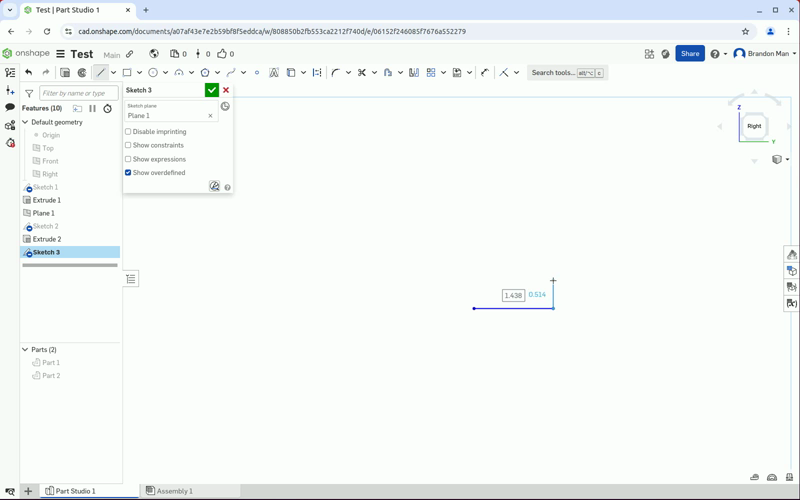
scroll(-6)
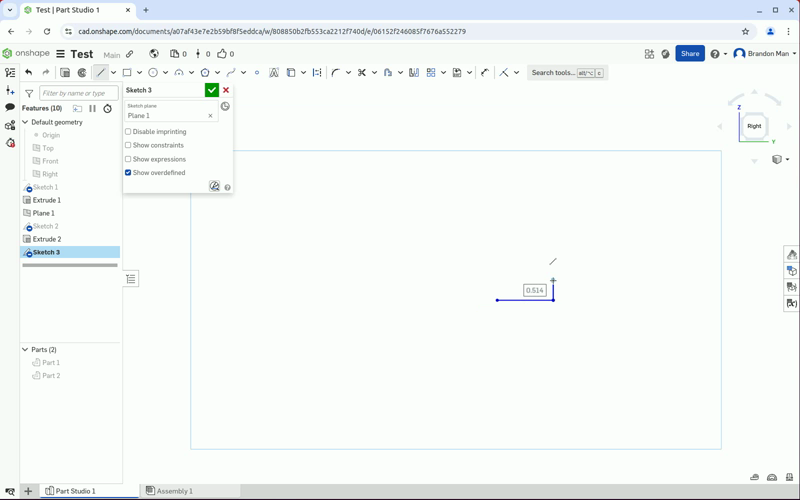
scroll(-6)
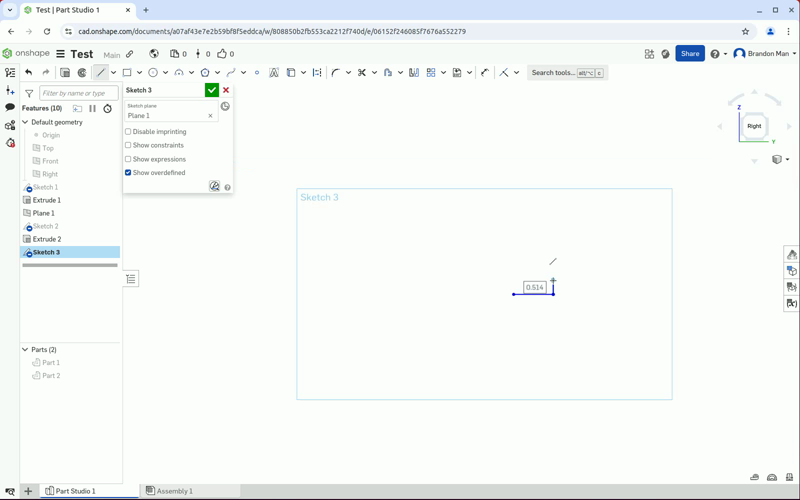
scroll(-6)
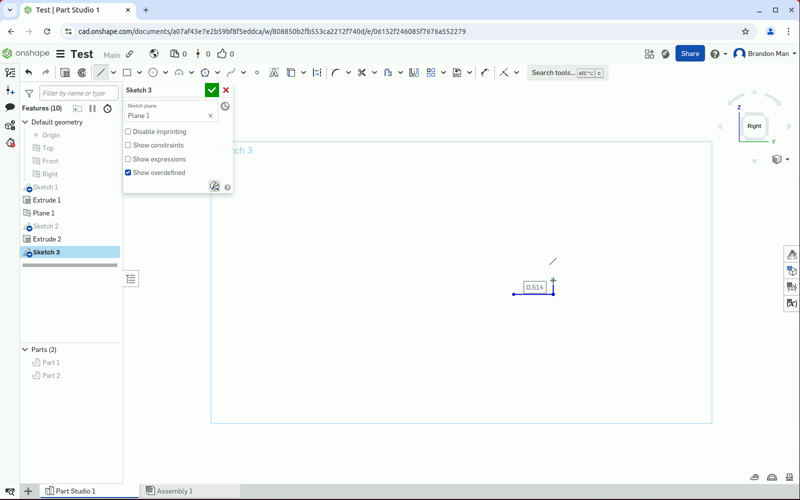
scroll(-6)
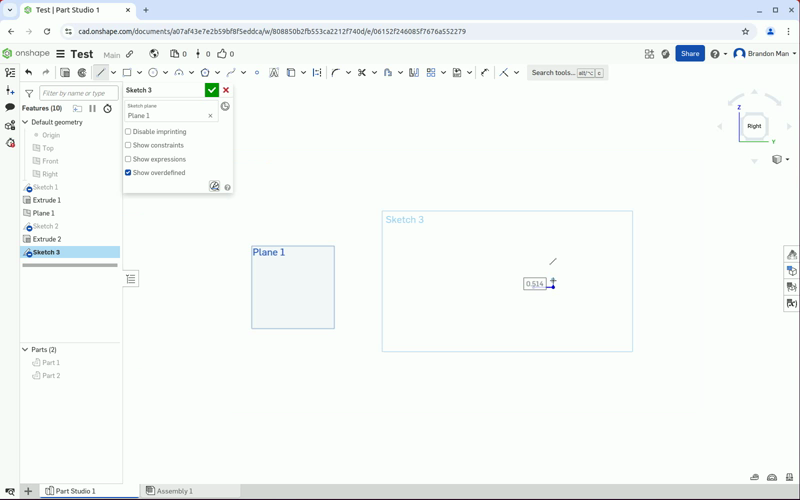
scroll(-6)
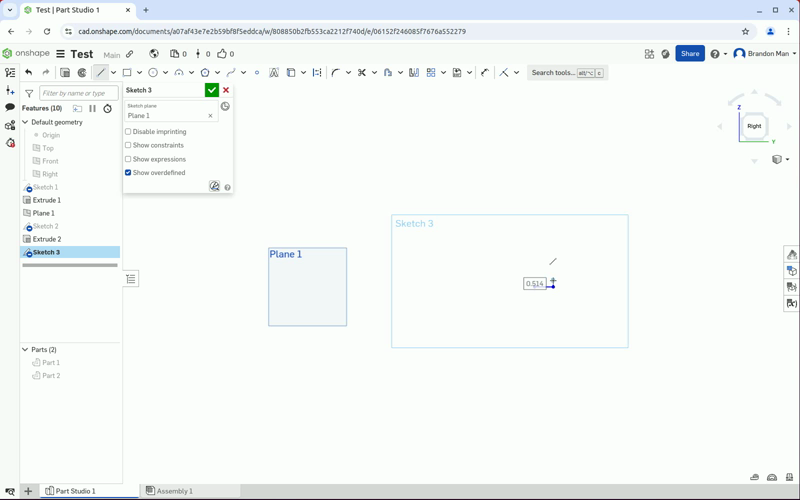
scroll(-6)
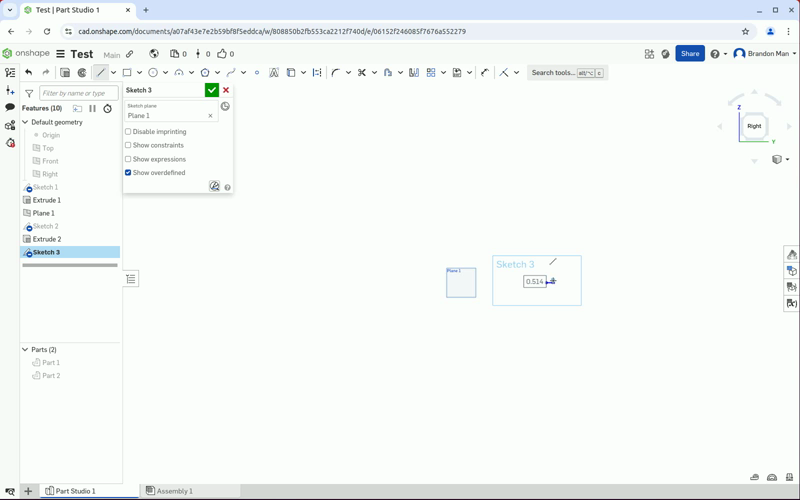
key_up(shift)
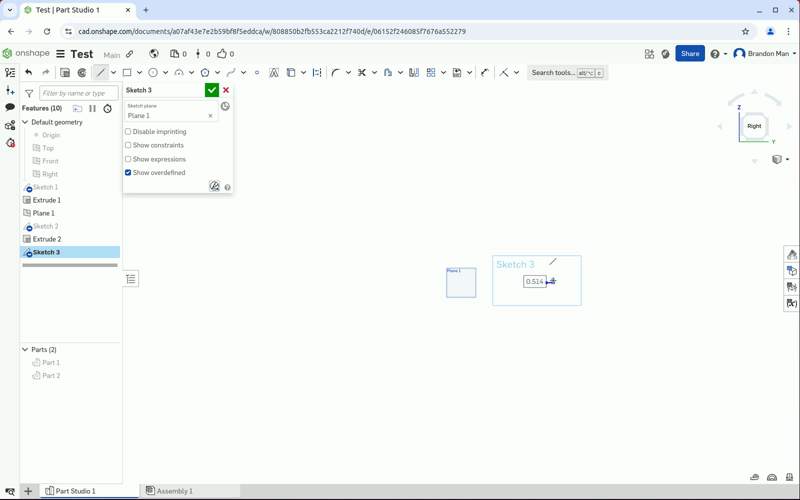
key_down(shift)
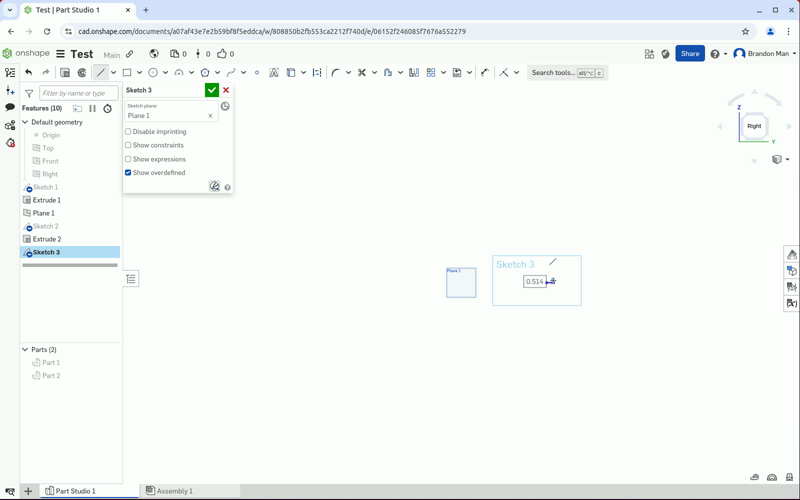
mouse_move(583, 280)
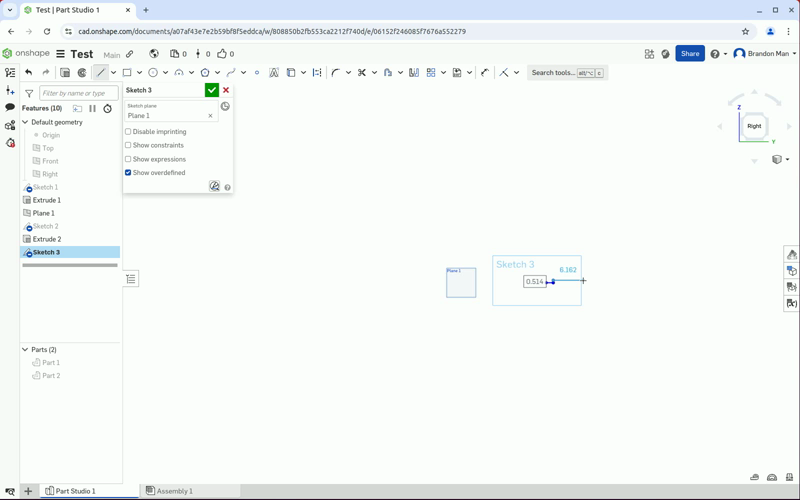
mouse_move(546, 280)
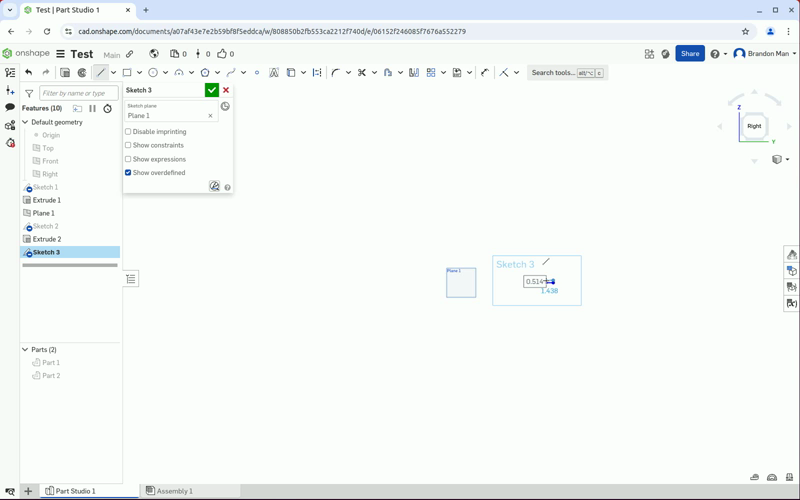
scroll(6)
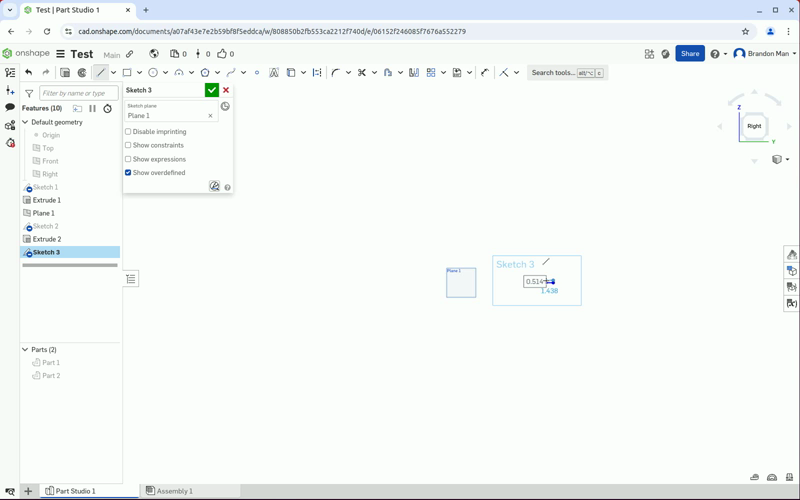
scroll(6)
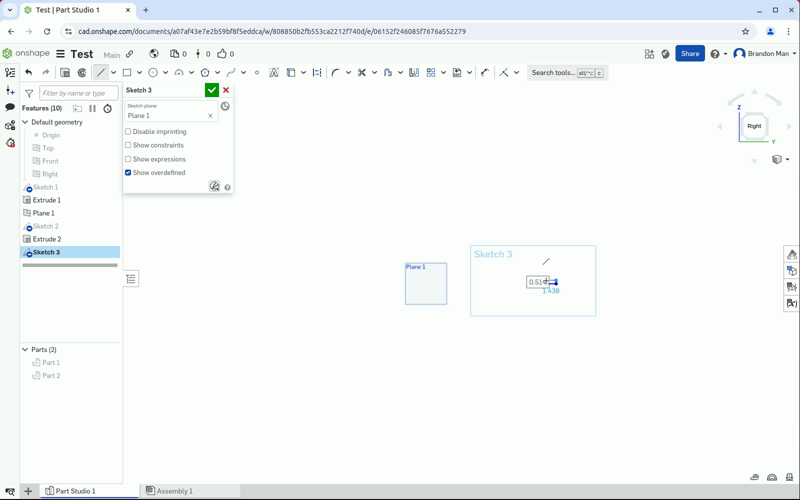
scroll(6)
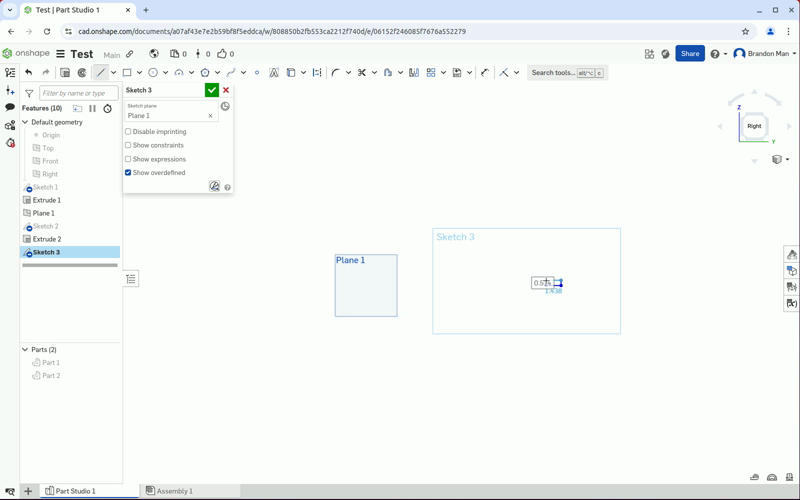
scroll(6)
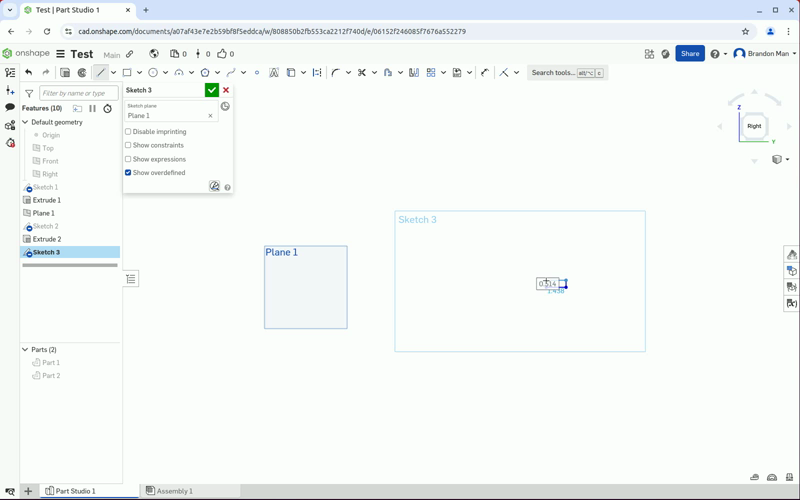
scroll(6)
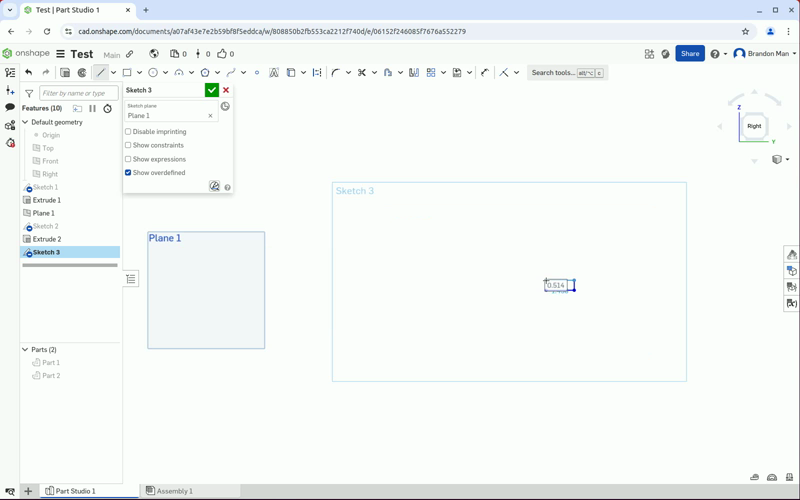
scroll(6)
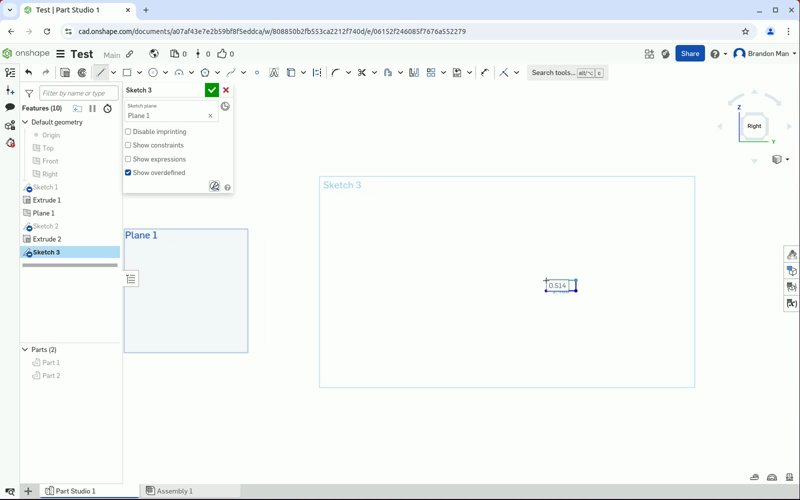
scroll(6)
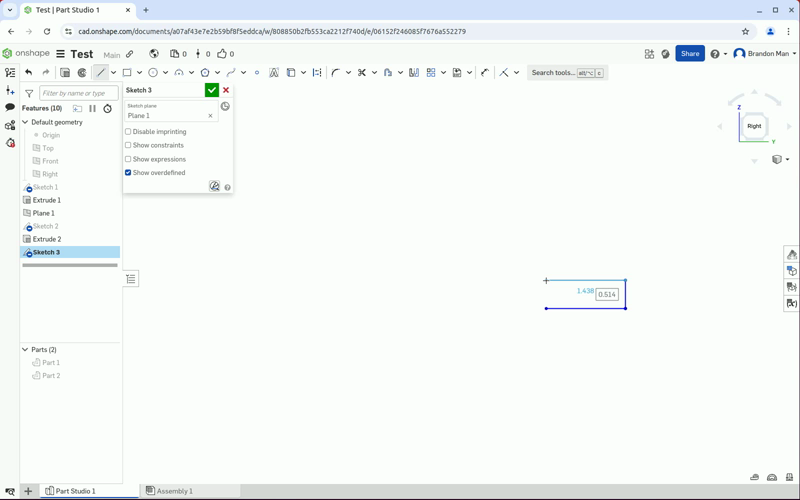
click(546, 280)
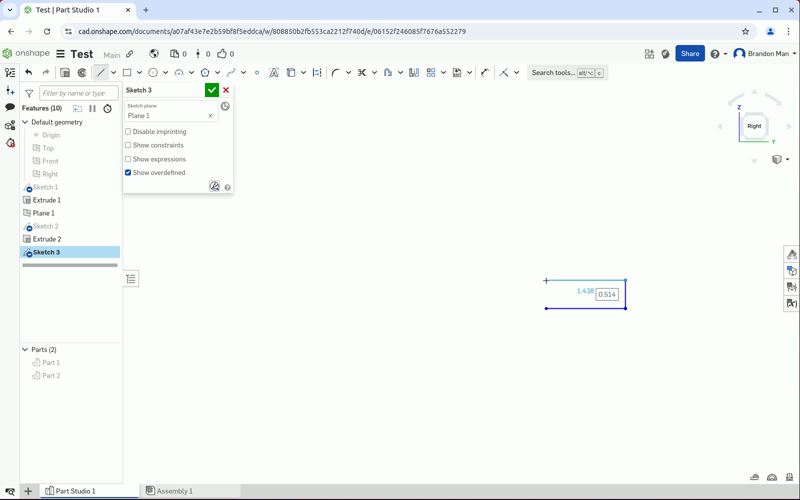
scroll(-6)
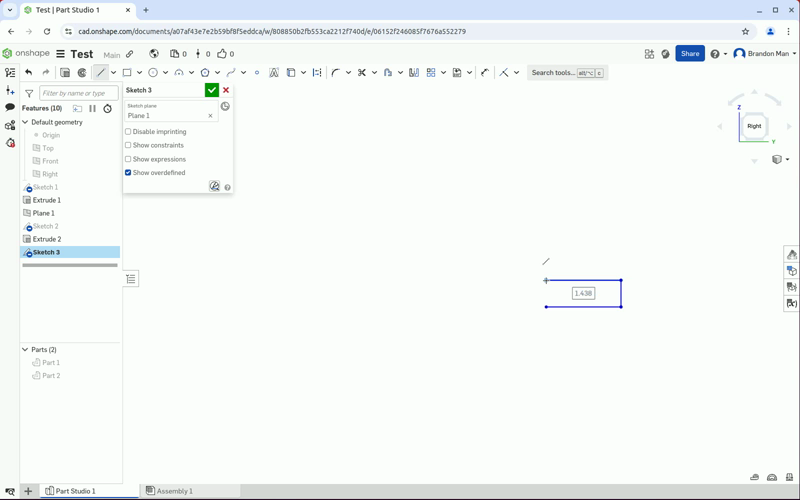
scroll(-6)
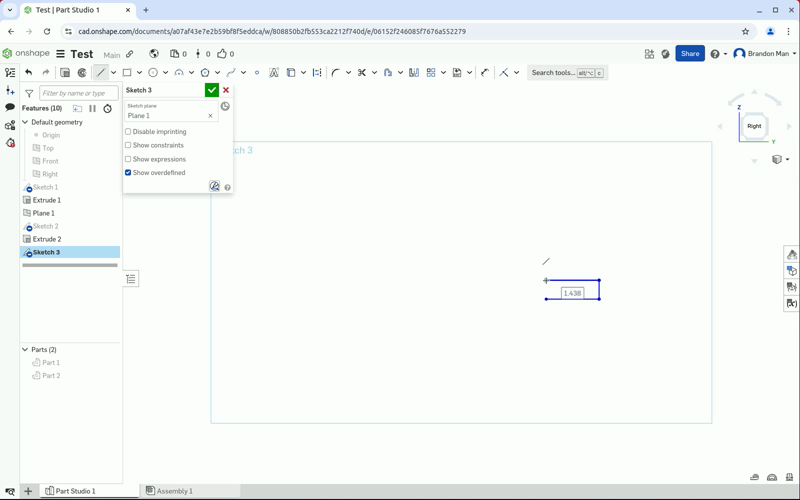
scroll(-6)
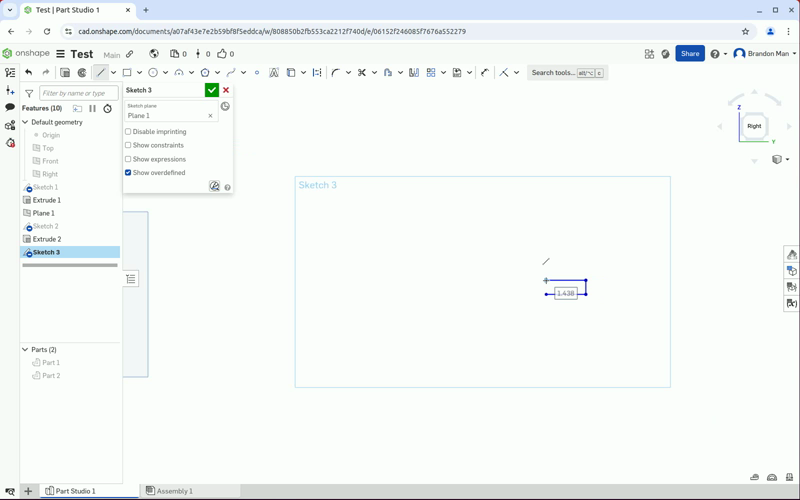
scroll(-6)
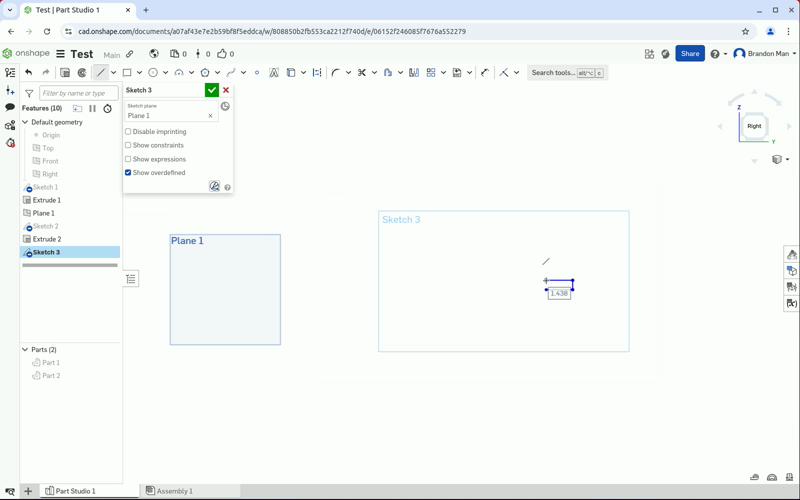
scroll(-6)
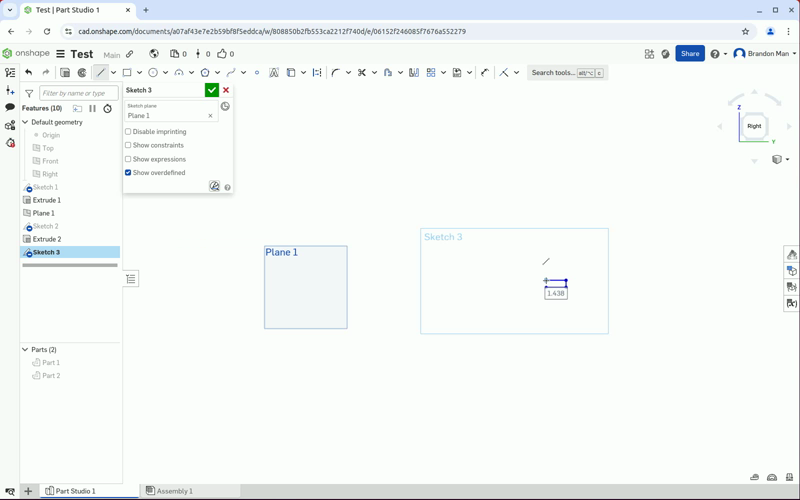
scroll(-6)
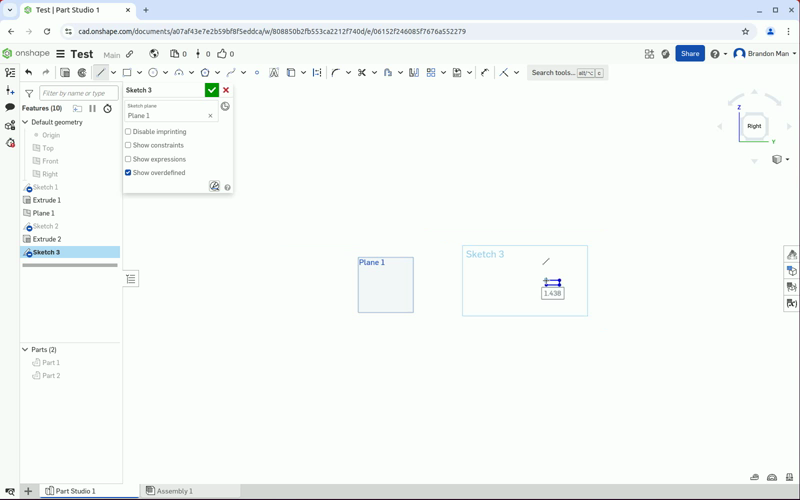
scroll(-6)
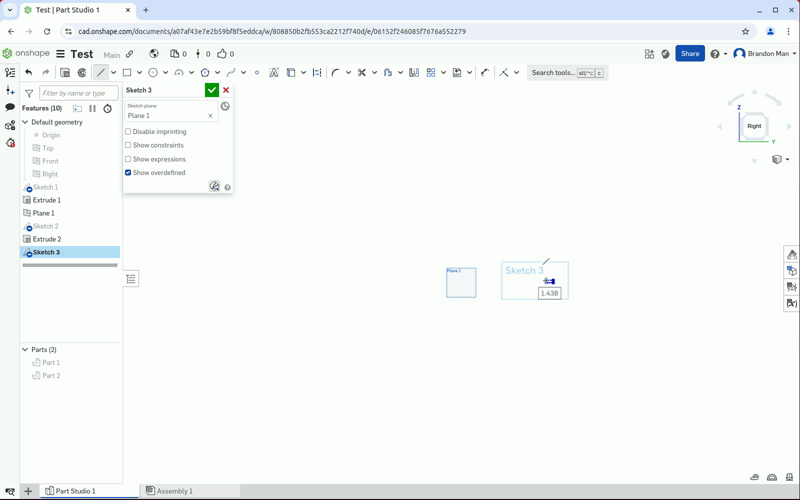
key_up(shift)
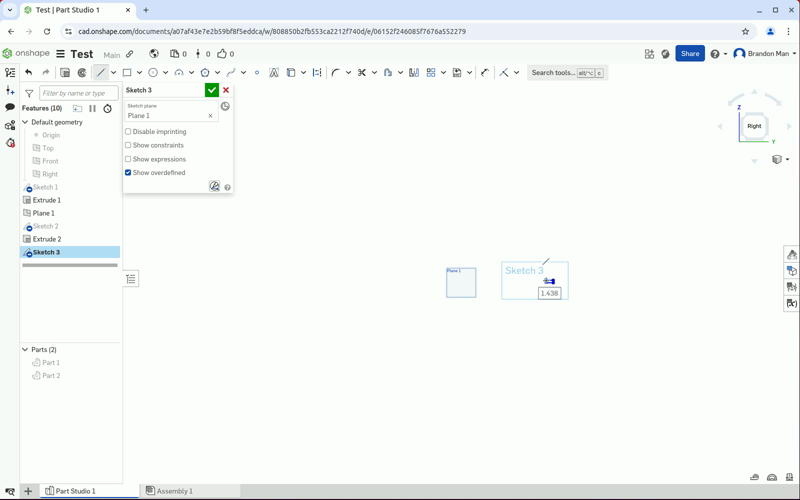
mouse_move(576, 280)
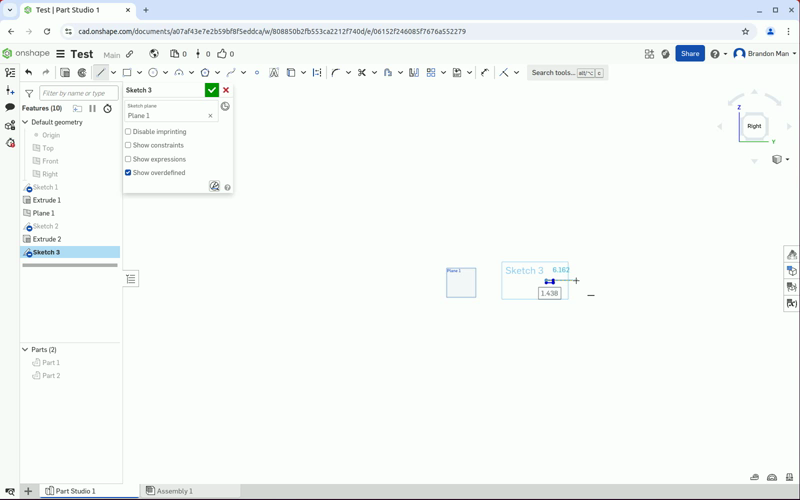
key_down(shift)
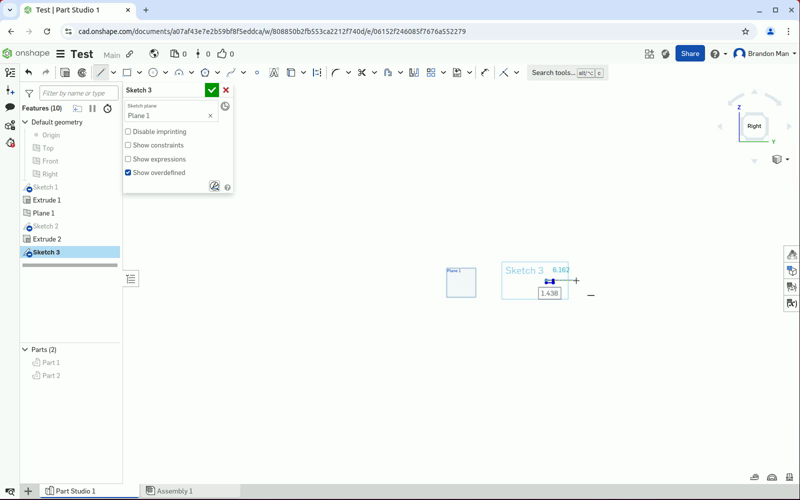
mouse_move(546, 282)
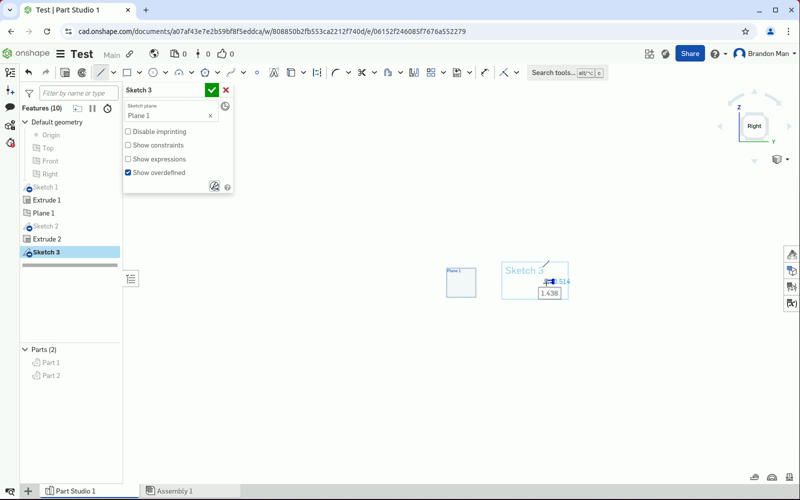
scroll(6)
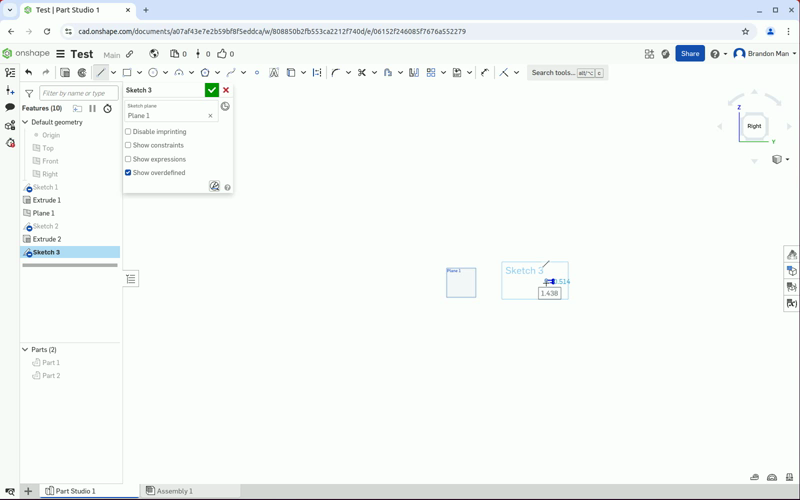
scroll(6)
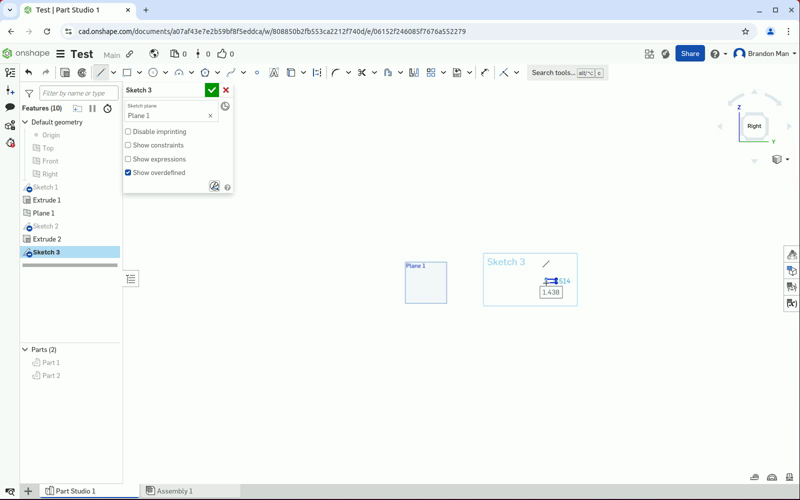
scroll(6)
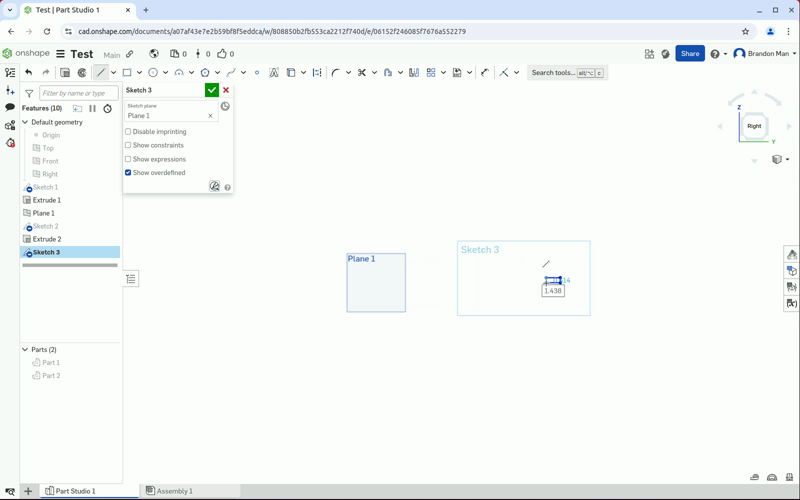
scroll(6)
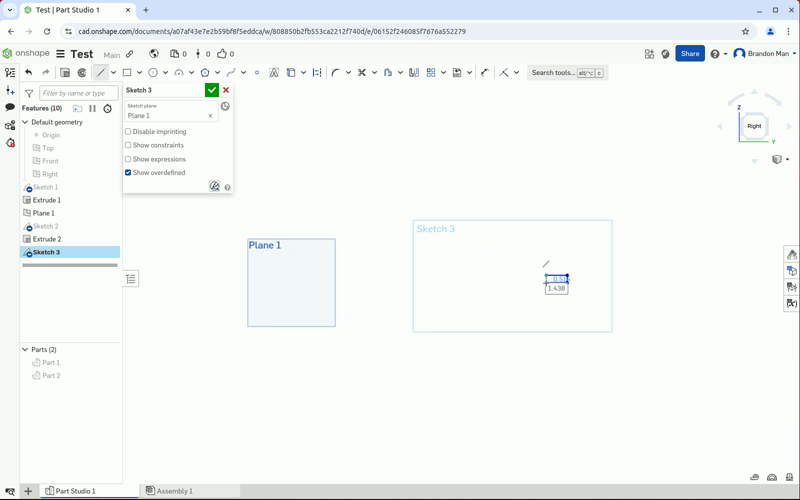
scroll(6)
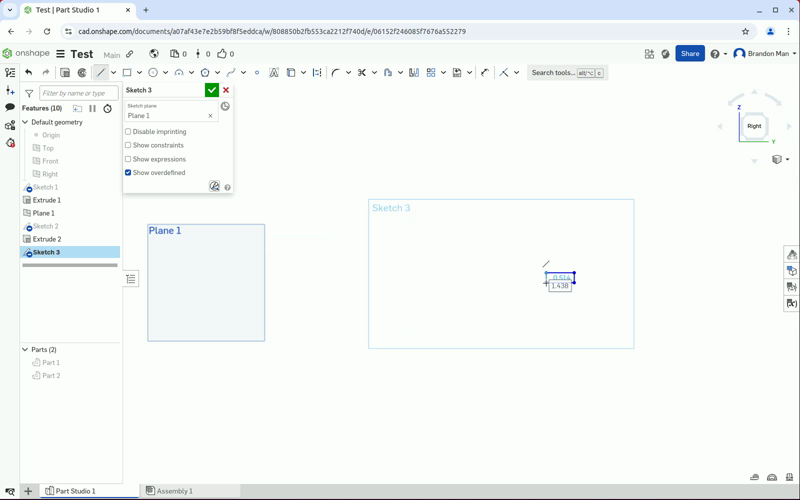
scroll(6)
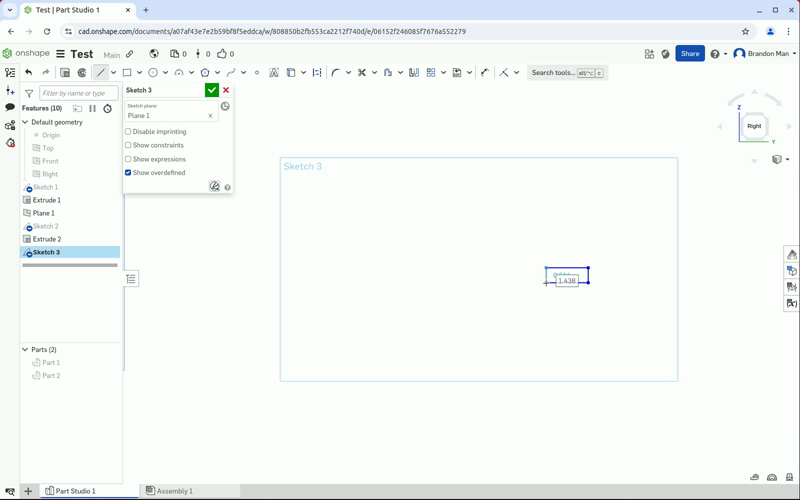
scroll(6)
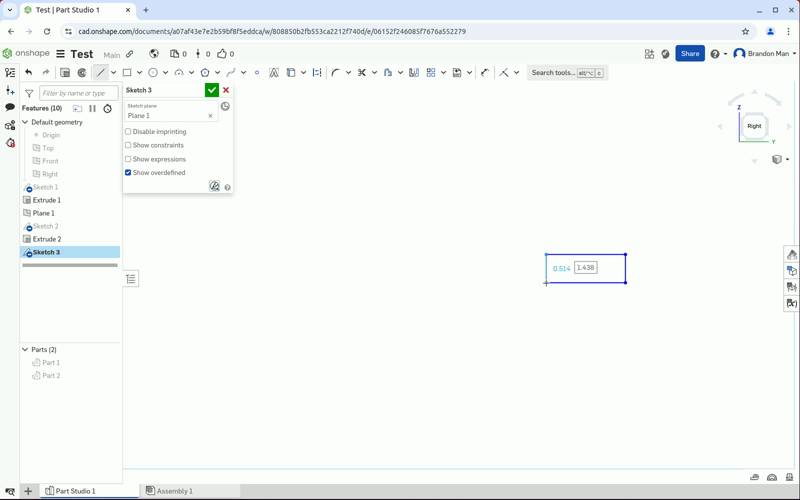
key_up(shift)
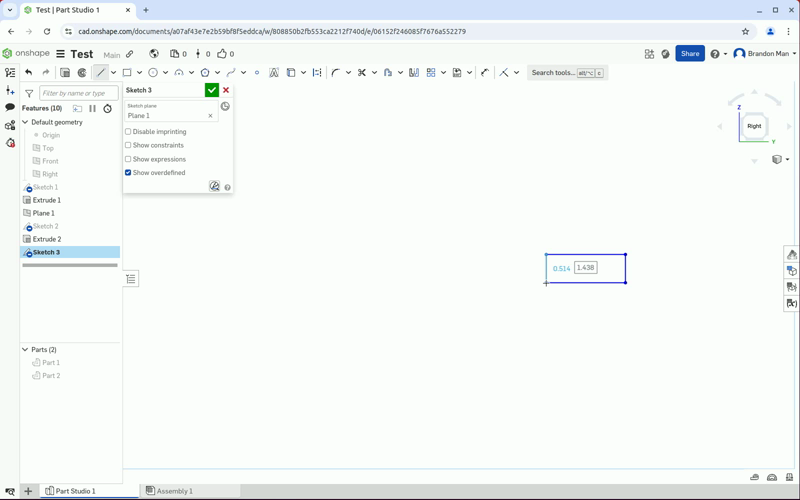
click(546, 282)
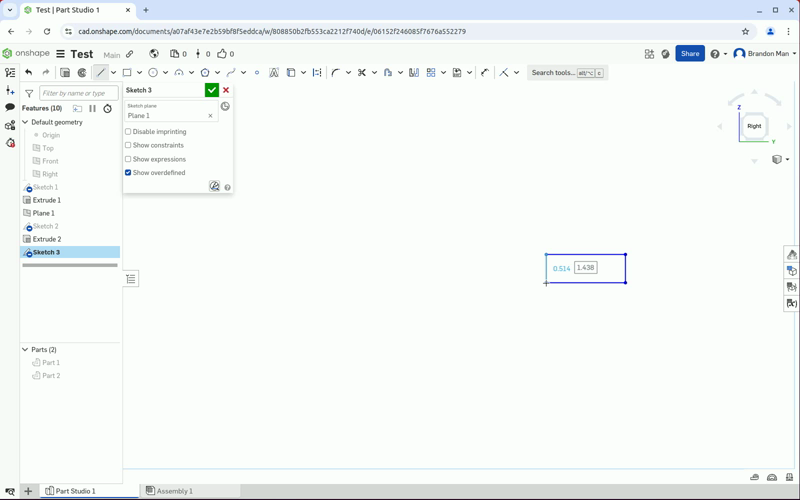
scroll(-6)
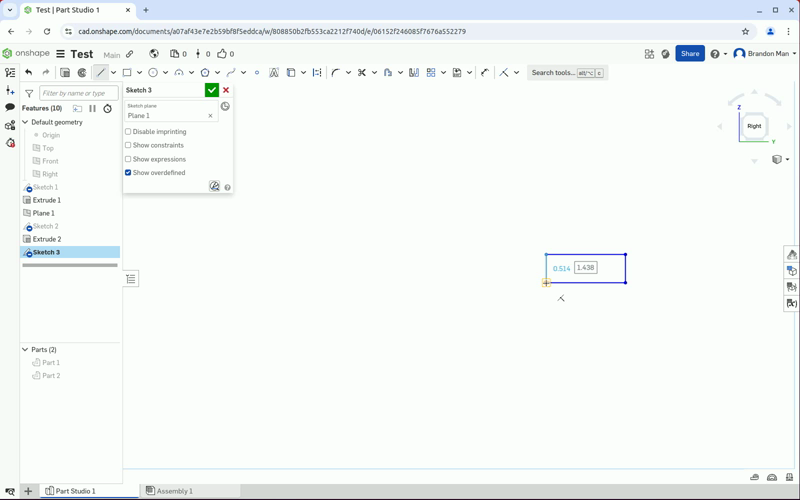
scroll(-6)
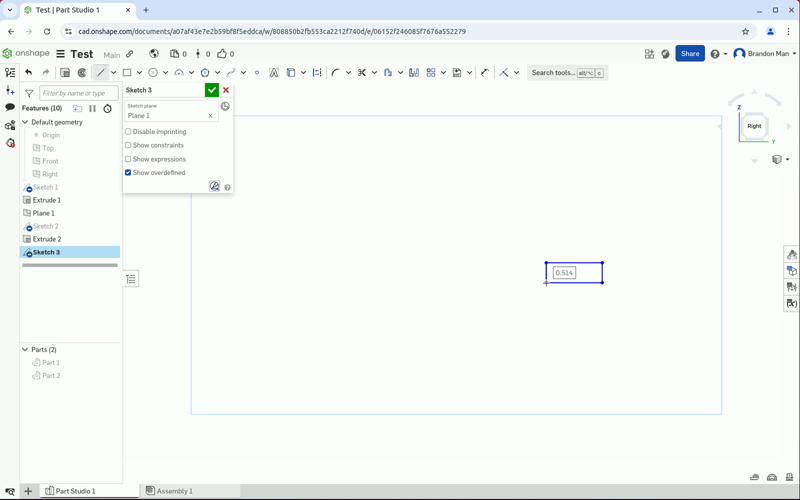
scroll(-6)
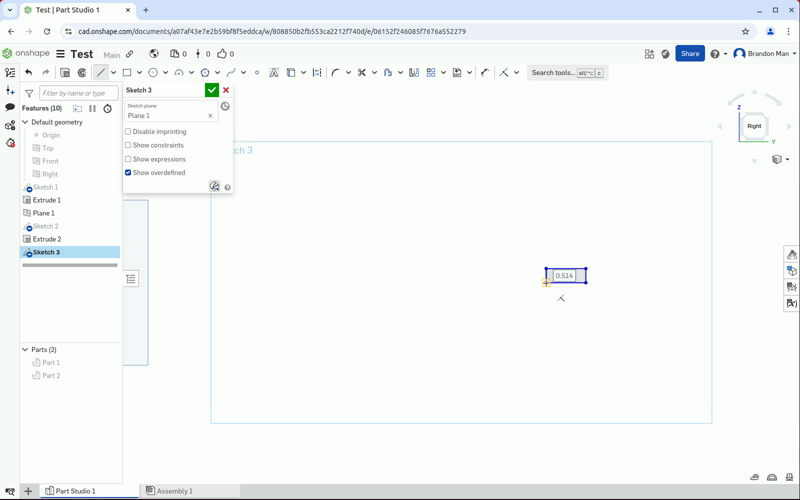
scroll(-6)
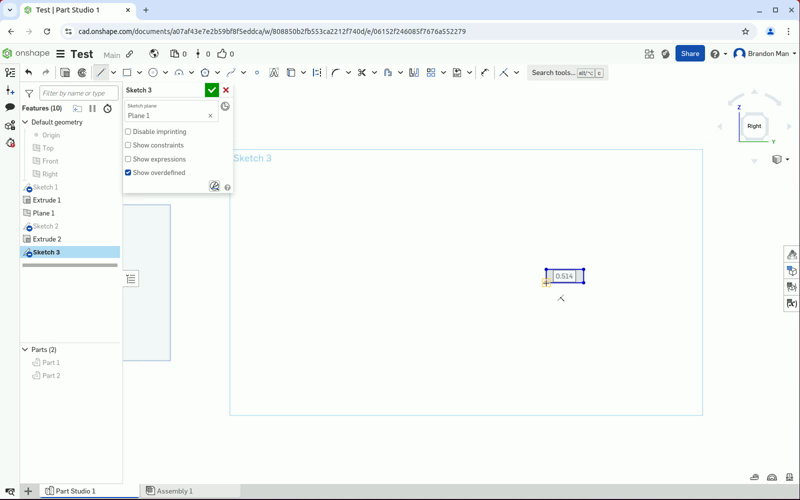
scroll(-6)
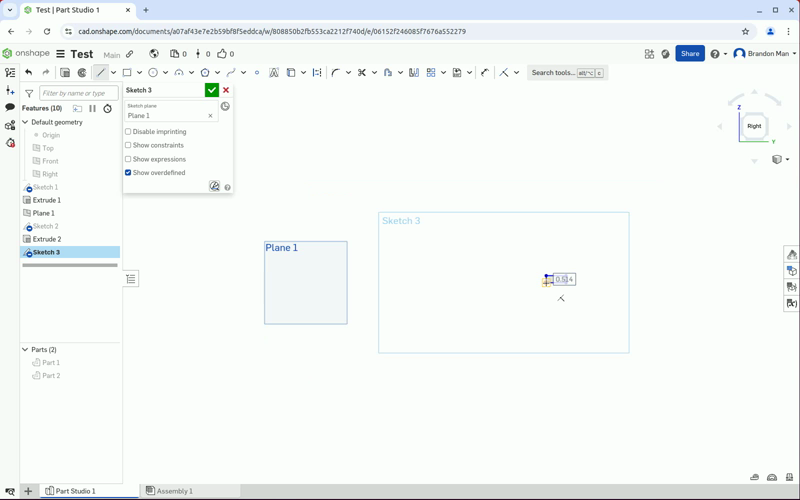
scroll(-6)
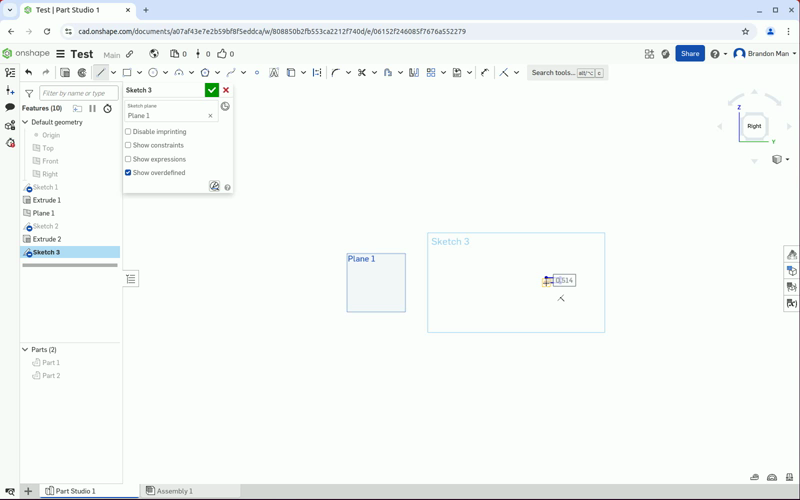
scroll(-6)
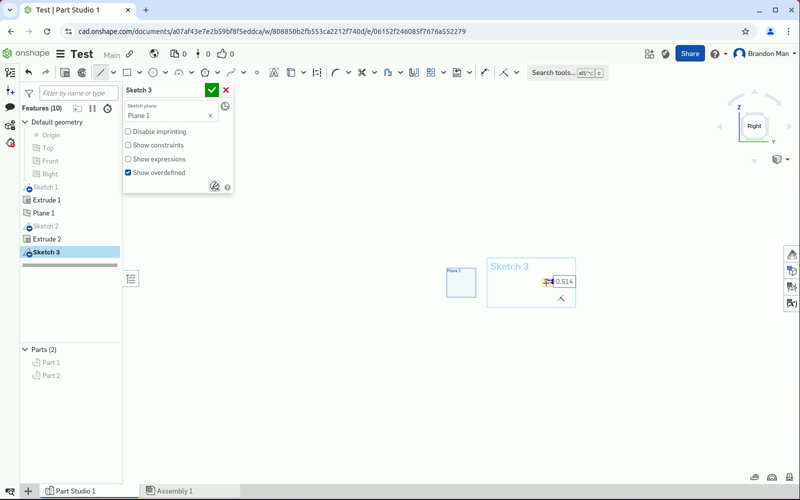
key(esc)
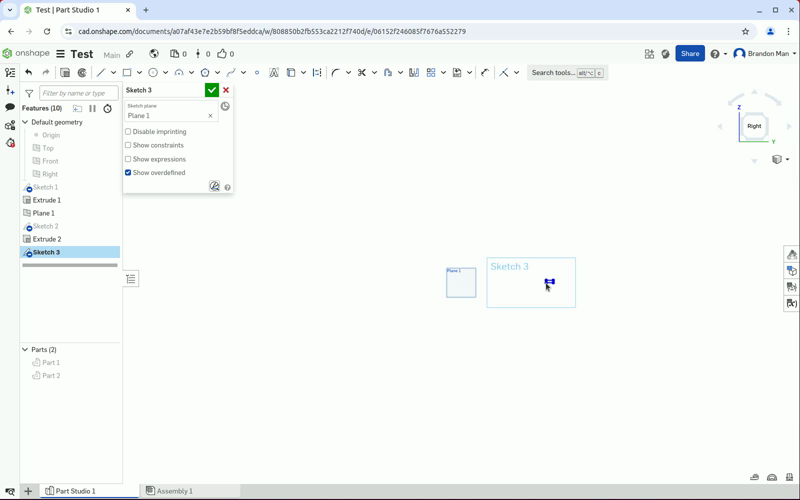
mouse_move(546, 280)
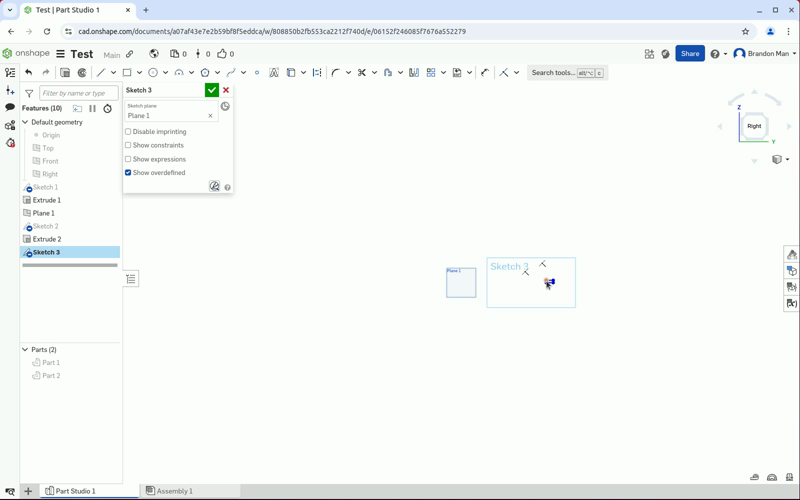
scroll(6)
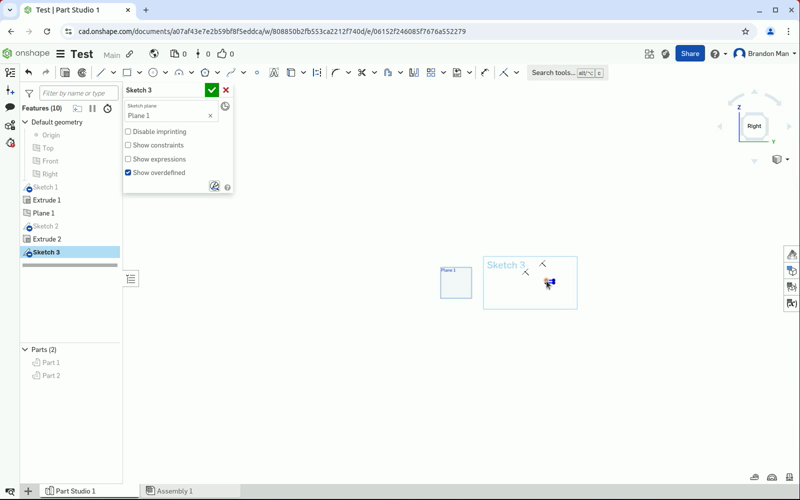
scroll(6)
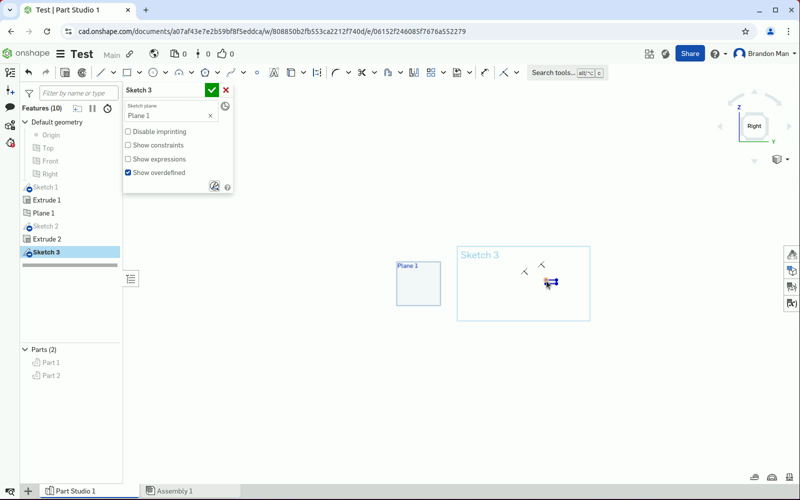
scroll(6)
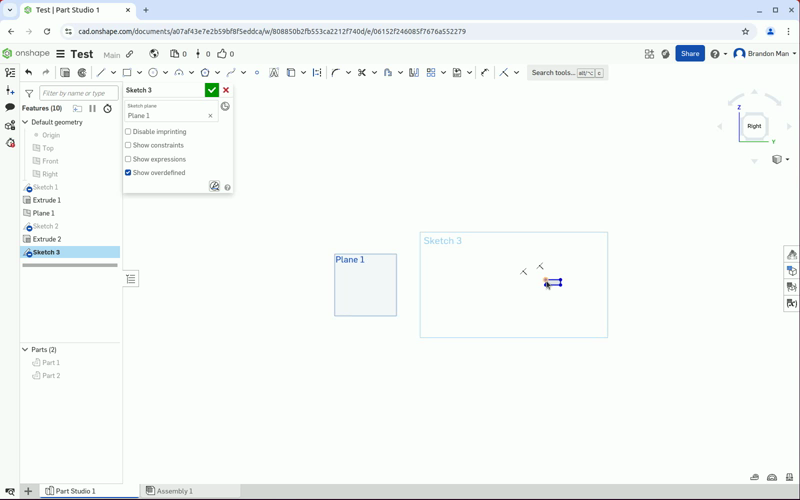
scroll(6)
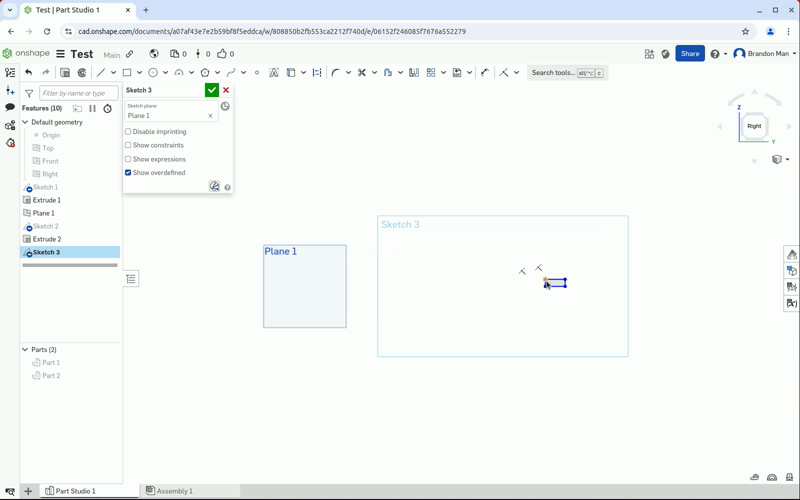
scroll(6)
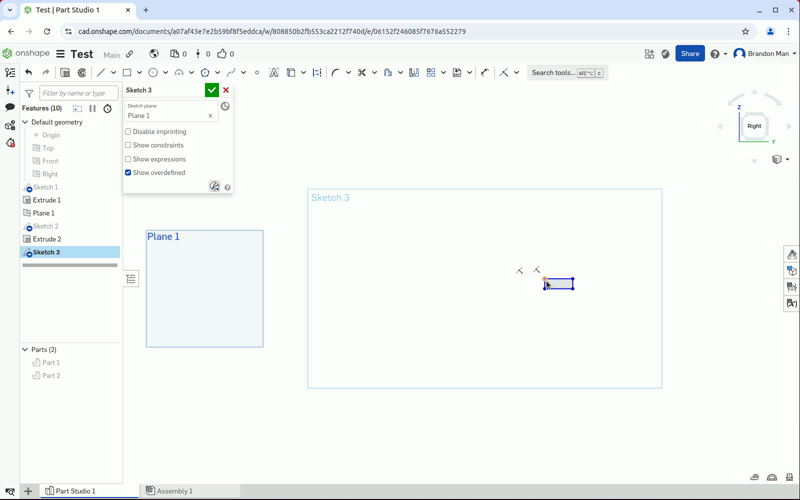
scroll(6)
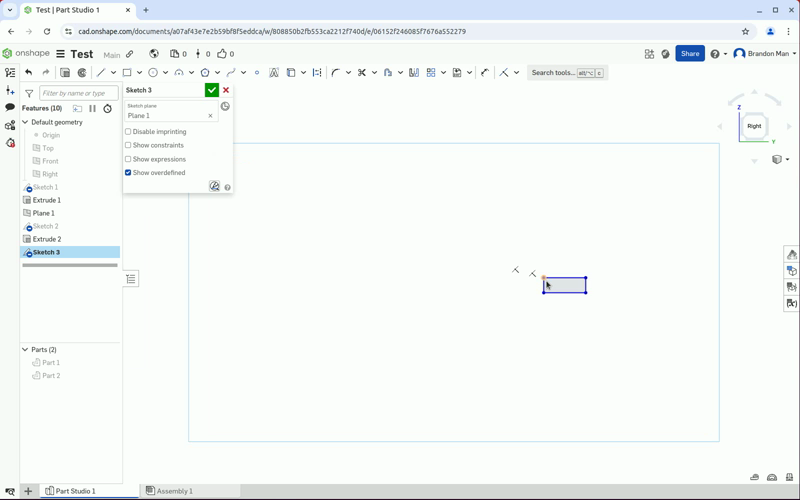
scroll(6)
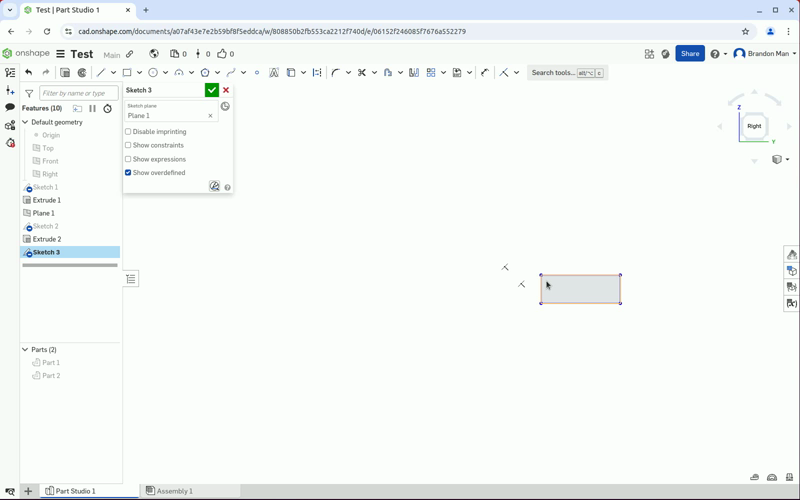
click(546, 280)
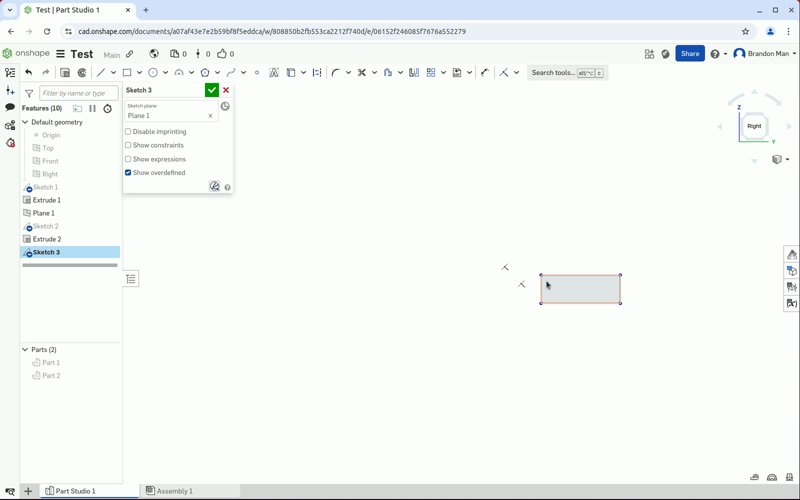
scroll(-6)
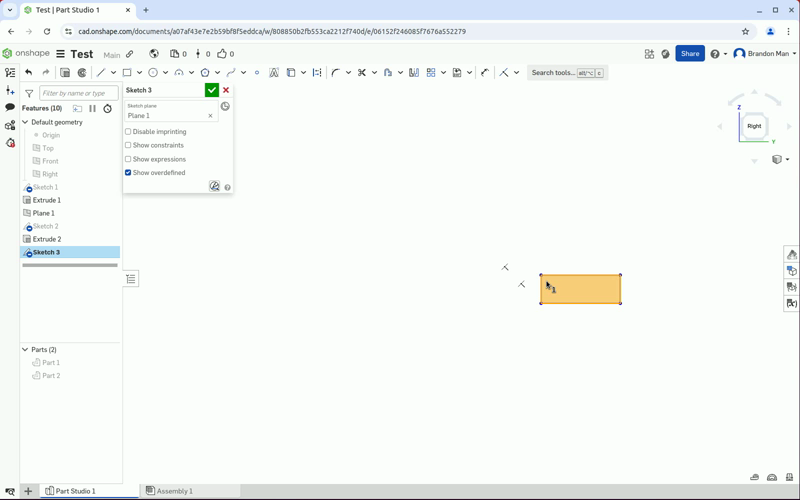
scroll(-6)
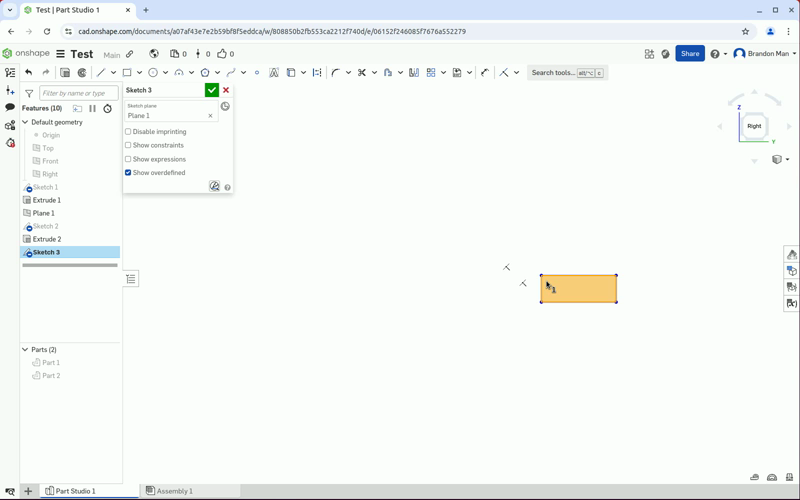
scroll(-6)
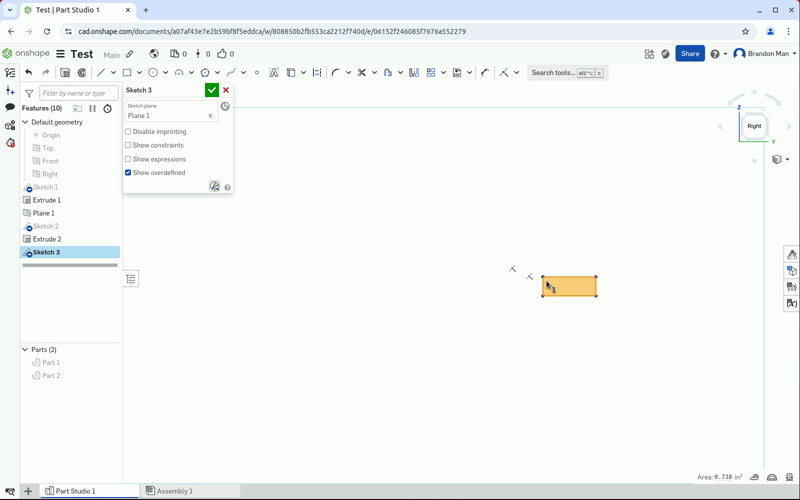
scroll(-6)
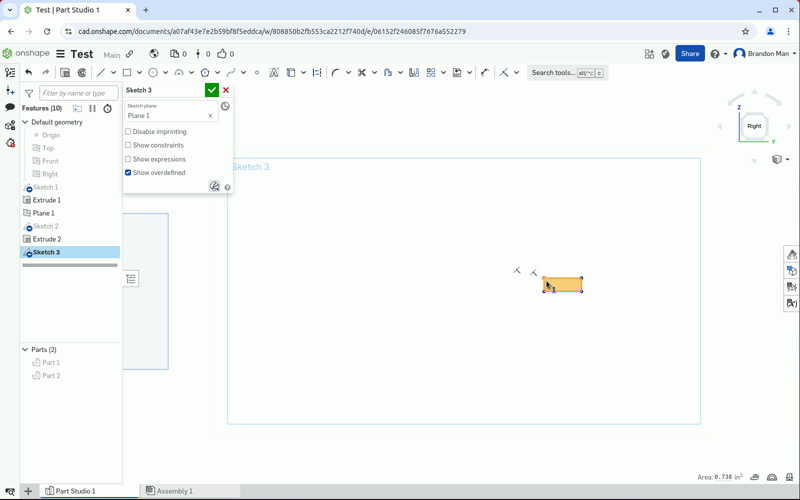
scroll(-6)
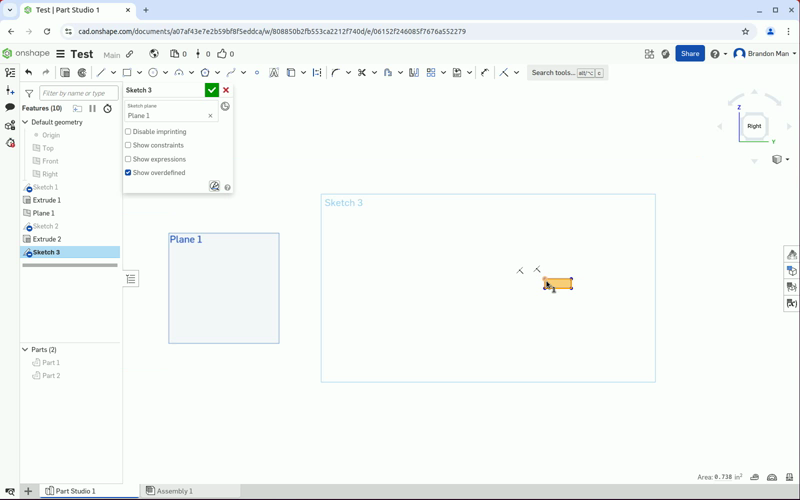
scroll(-6)
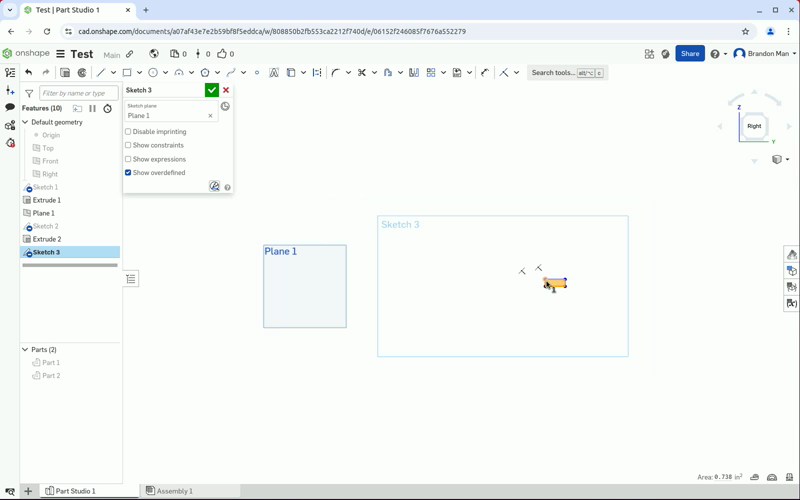
scroll(-6)
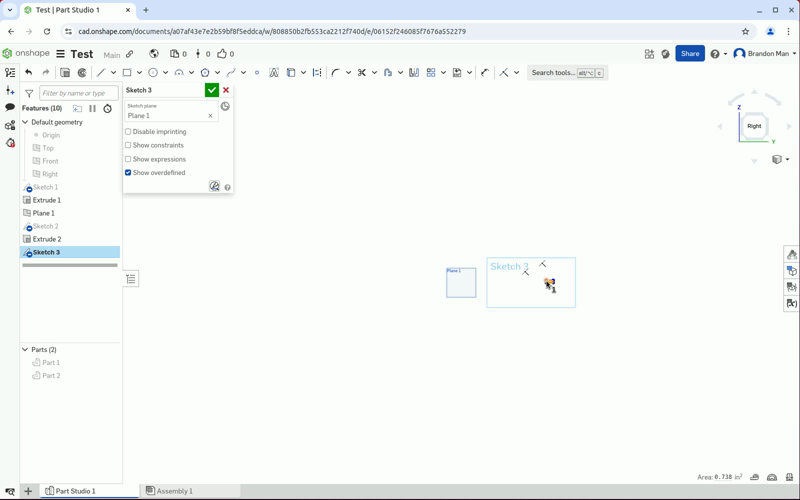
mouse_move(73, 352)
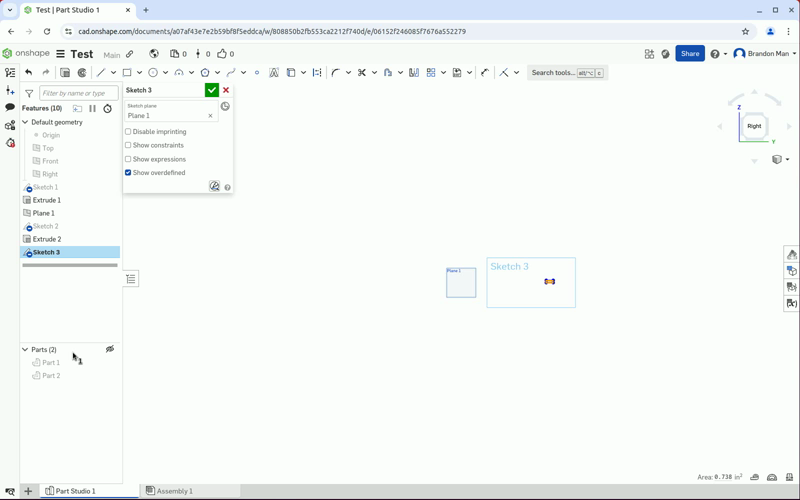
key(shift+y)
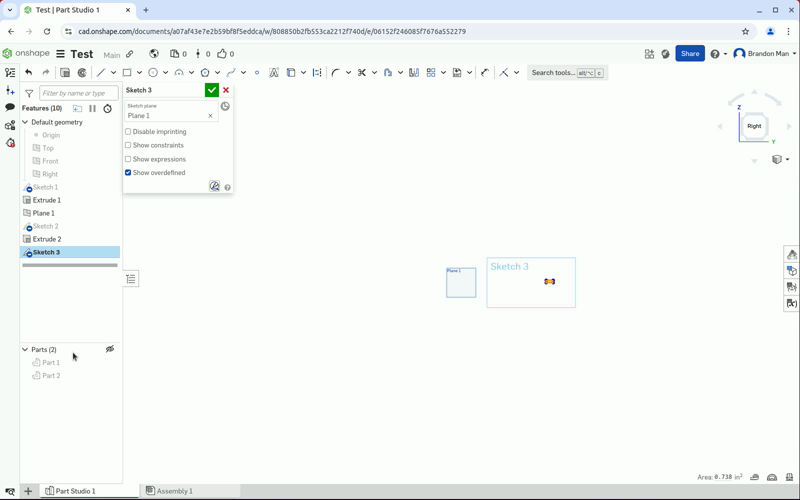
key(shift+e)
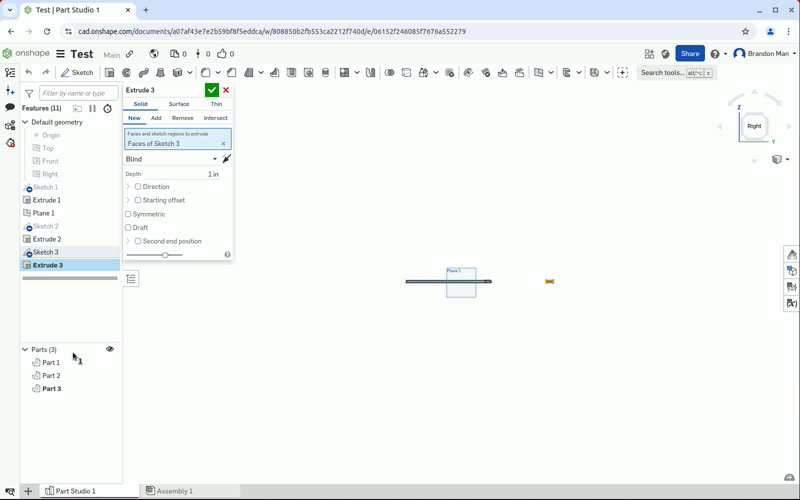
mouse_move(143, 106)
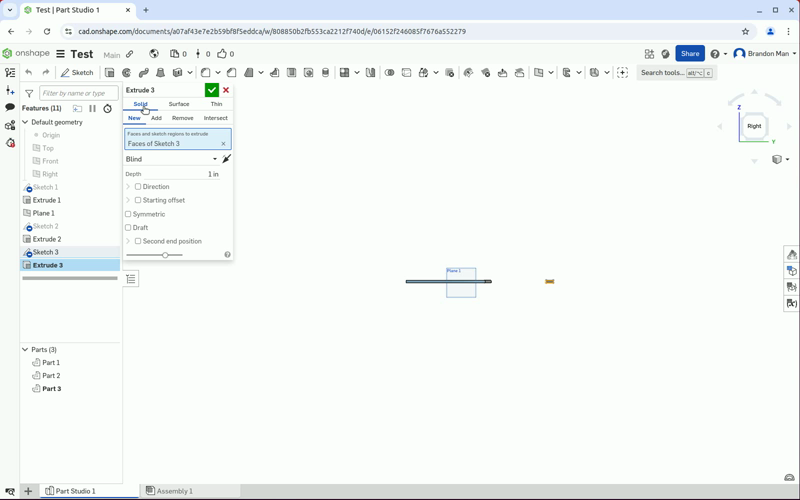
click(143, 106)
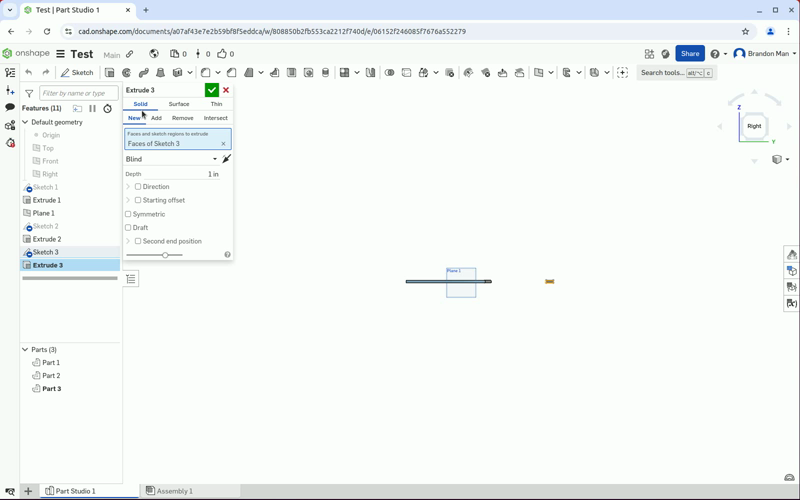
mouse_move(137, 120)
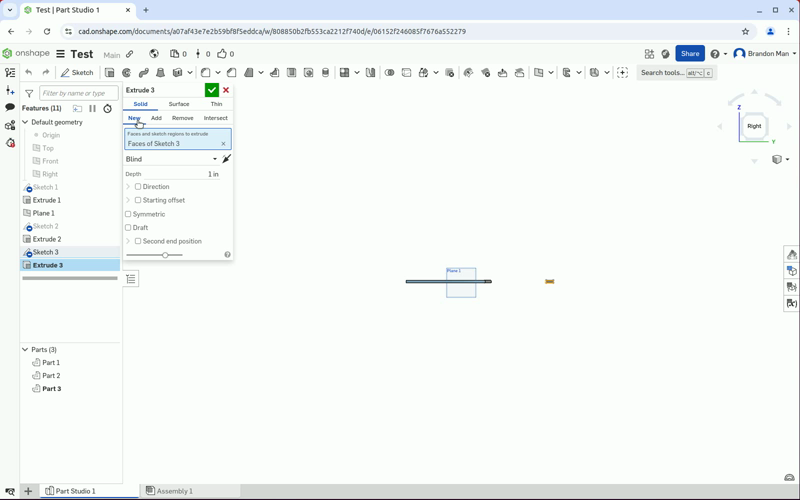
click(137, 120)
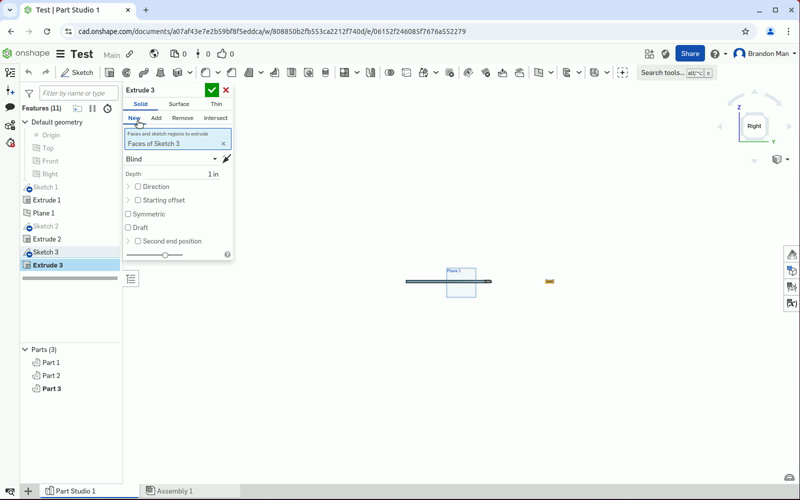
key(tab, 4)
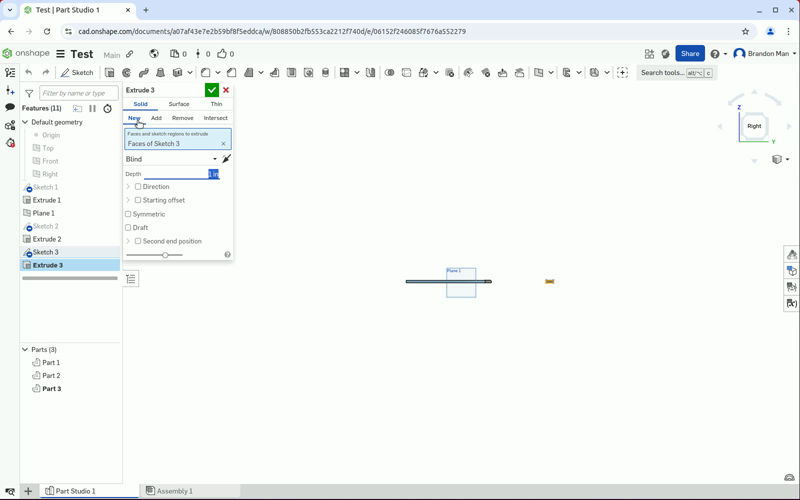
text(0.722)
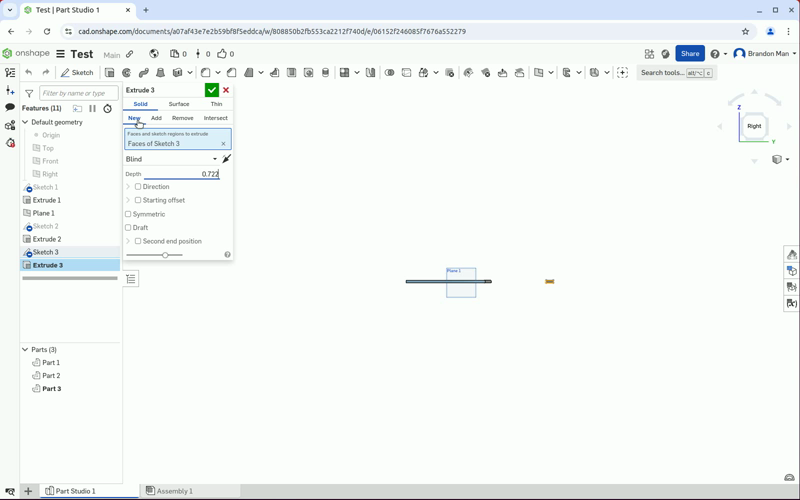
key(enter)
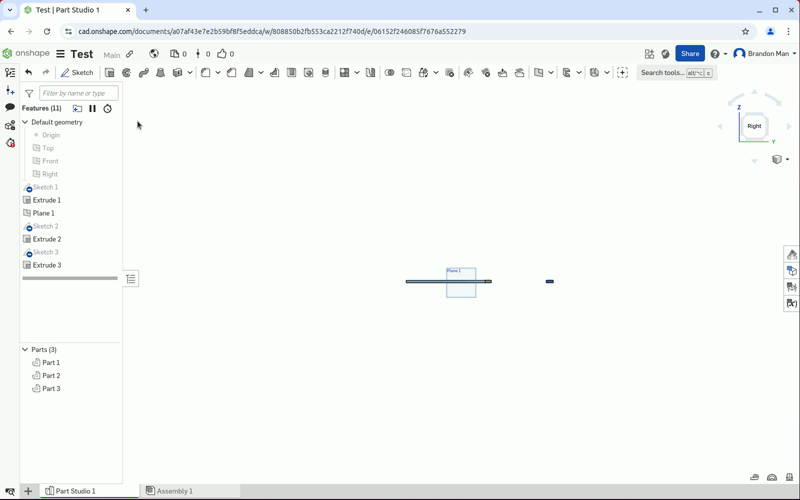
key(shift+h)
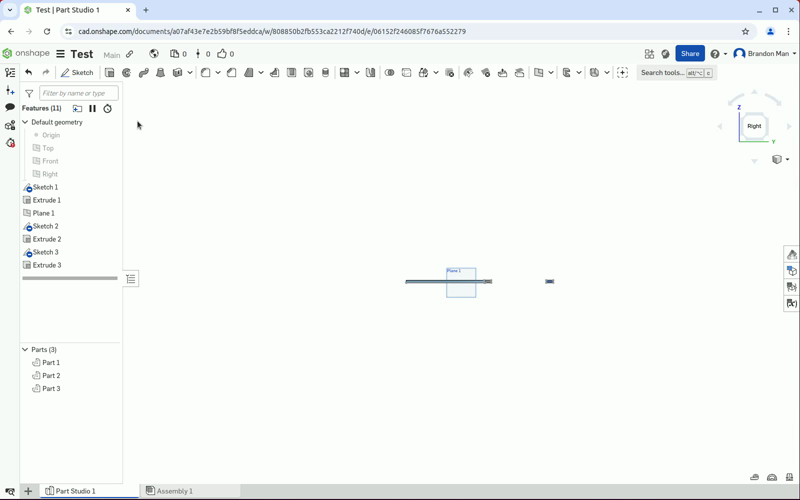
key(shift+h)
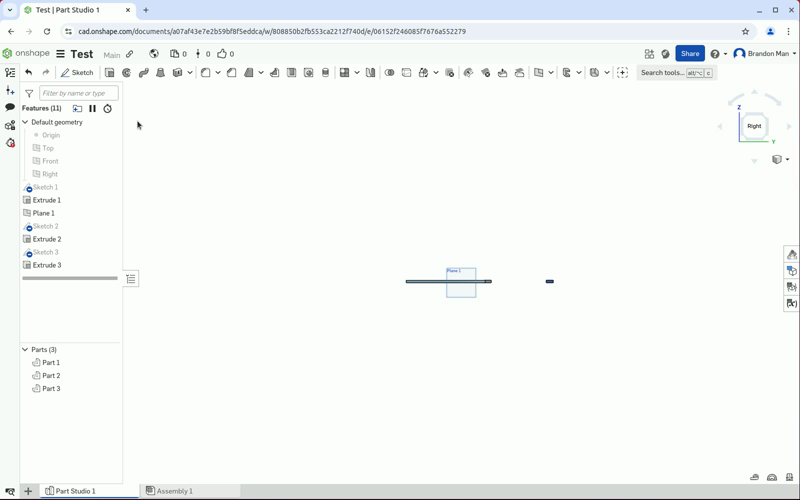
mouse_move(73, 189)
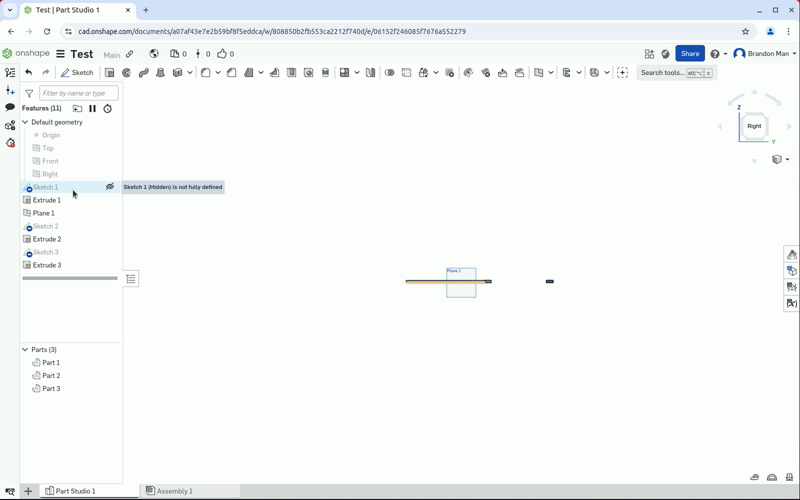
click(73, 189)
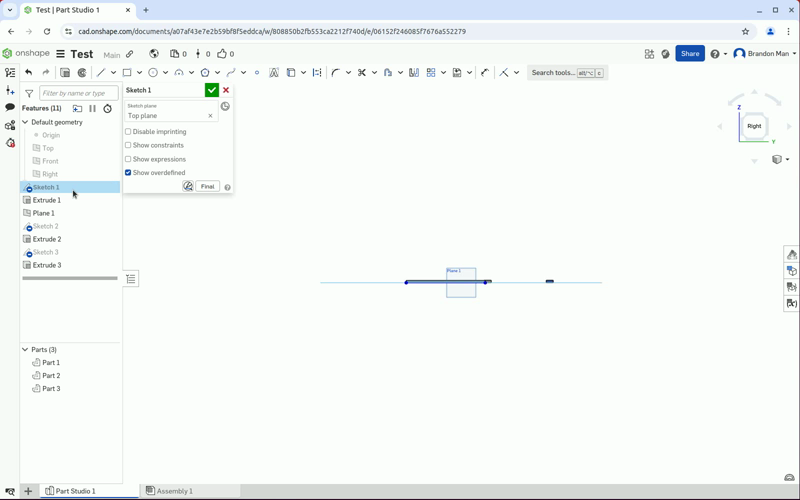
mouse_move(229, 92)
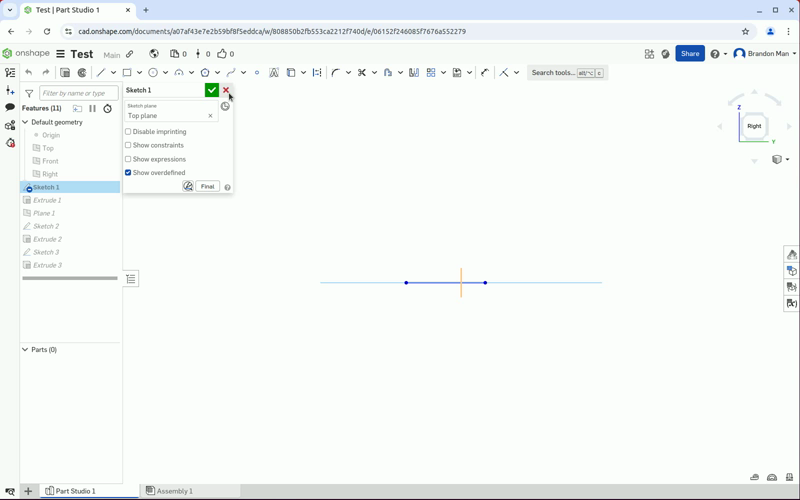
click(229, 92)
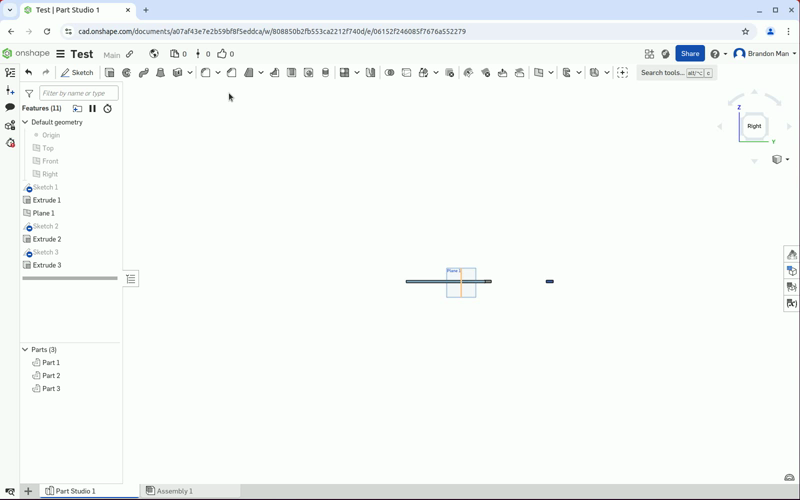
mouse_move(541, 75)
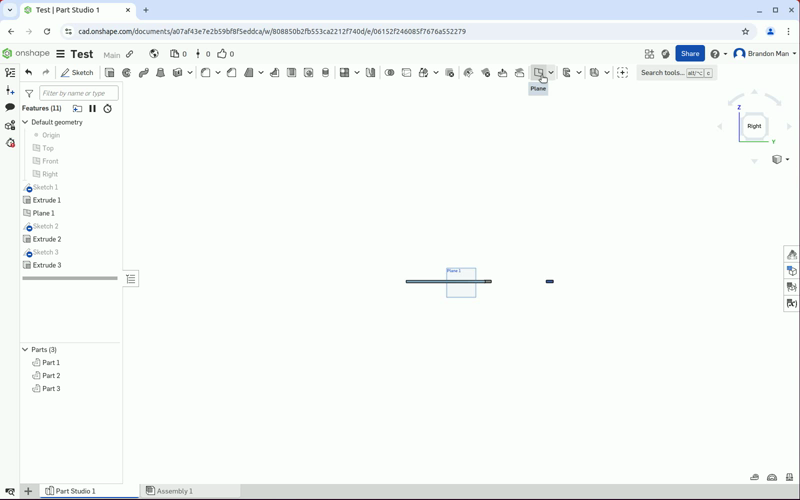
click(541, 75)
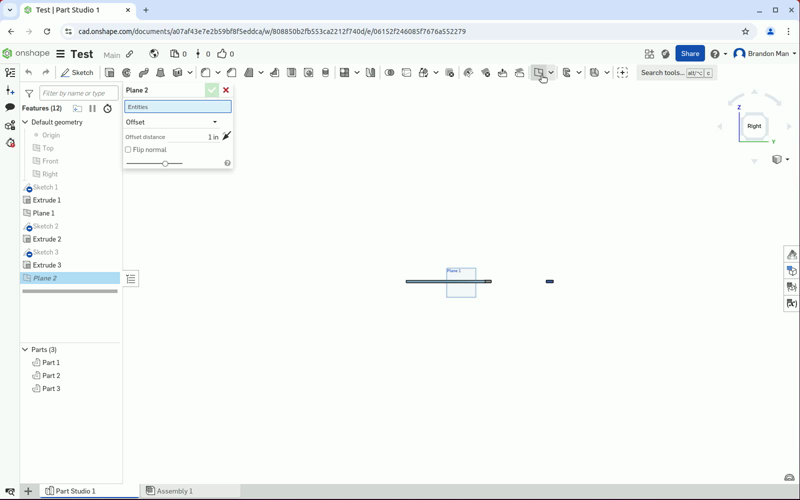
mouse_move(73, 176)
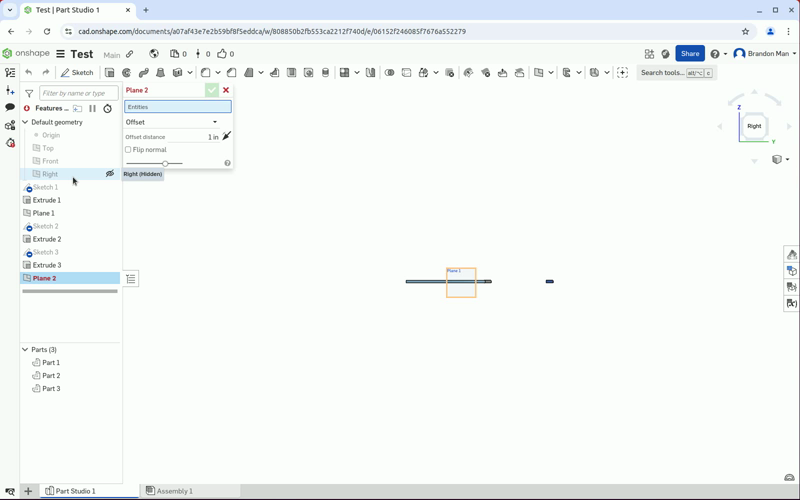
click(73, 176)
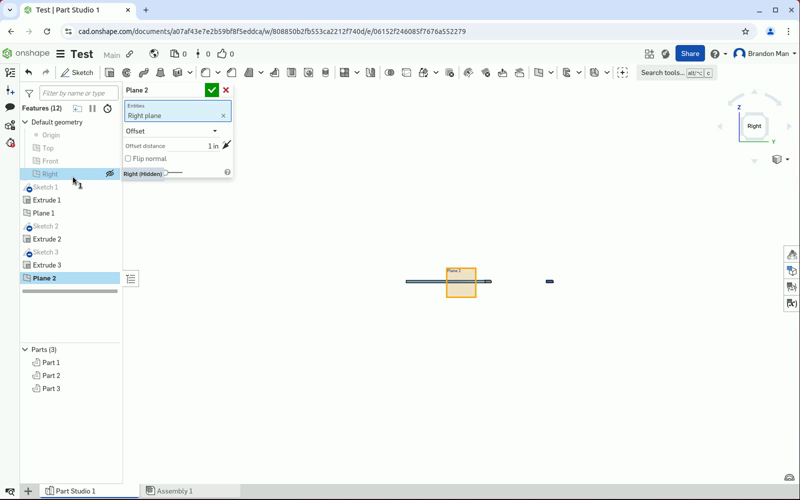
key(tab, 2)
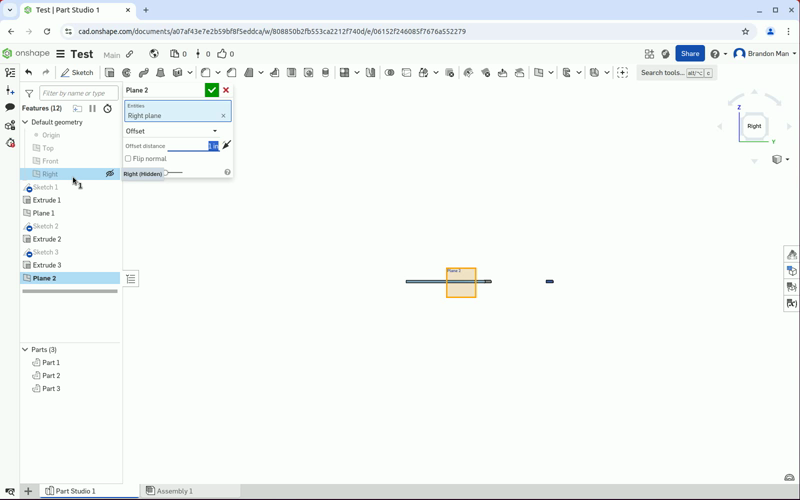
text(11.308)
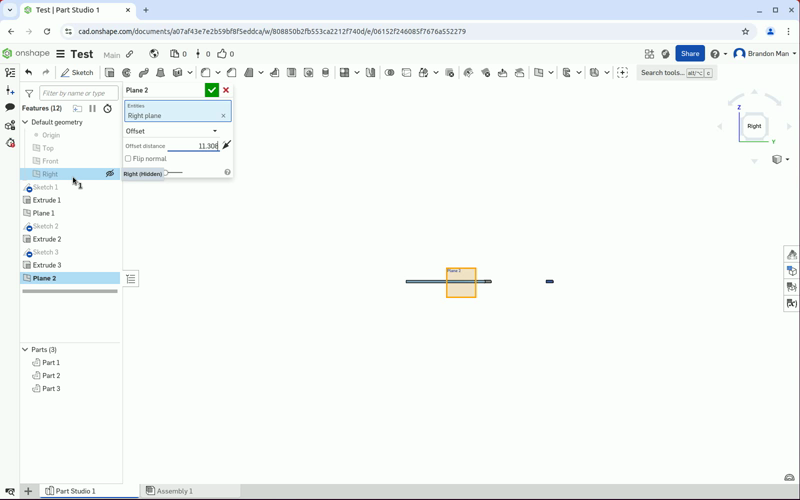
key(enter, 2)
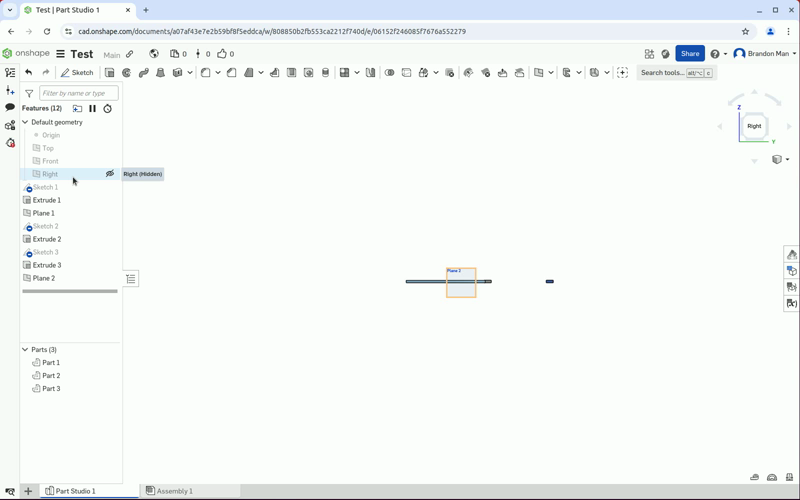
key(shift+s)
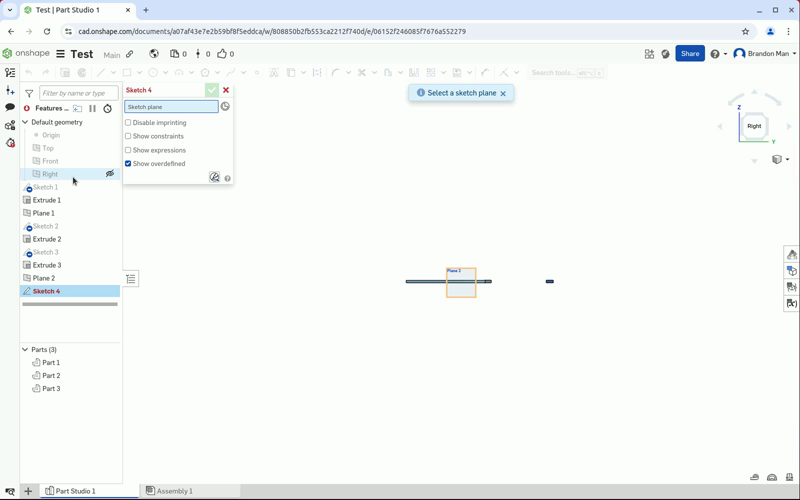
mouse_move(73, 280)
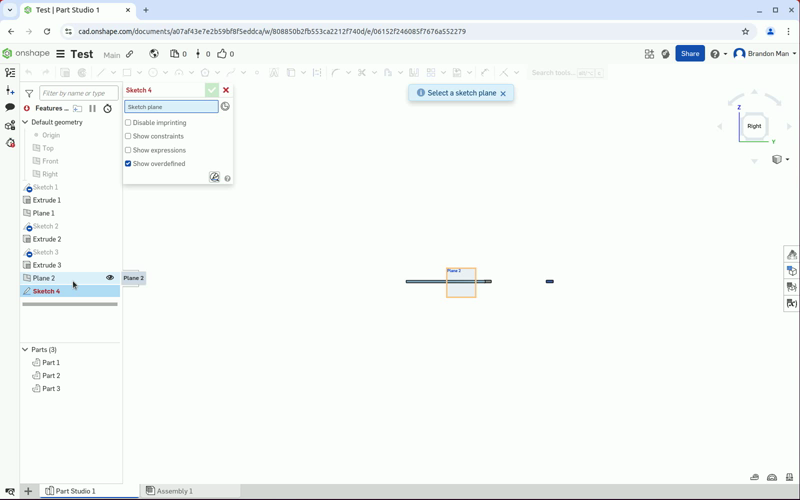
click(73, 280)
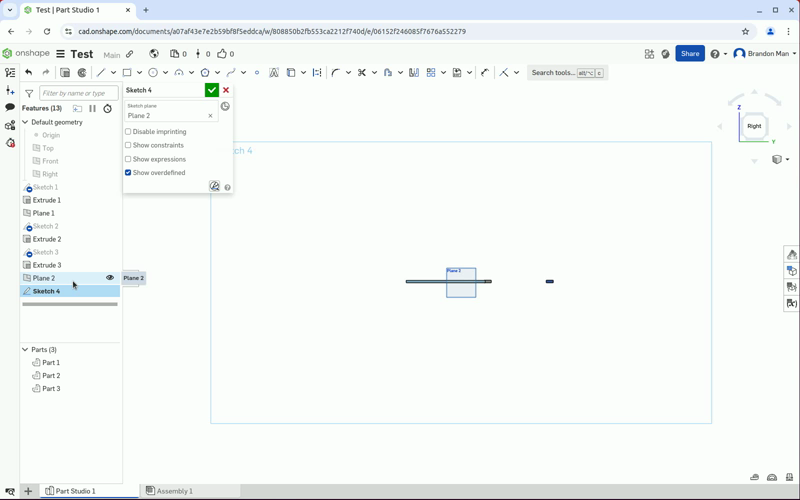
mouse_move(73, 352)
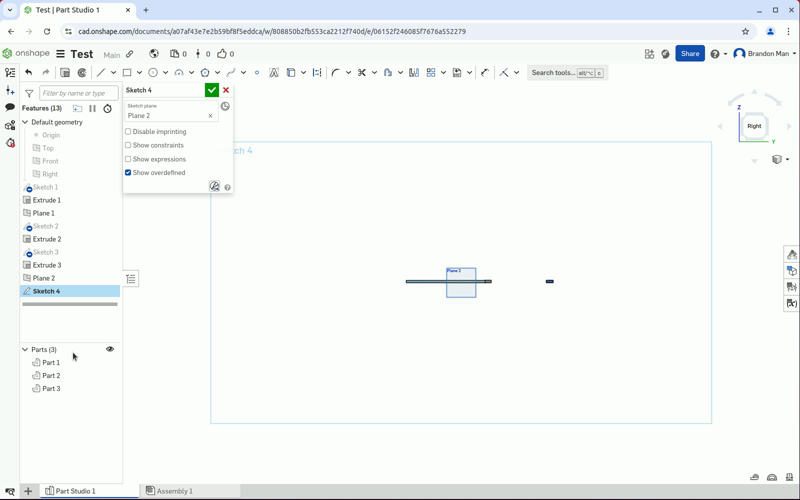
key(y)
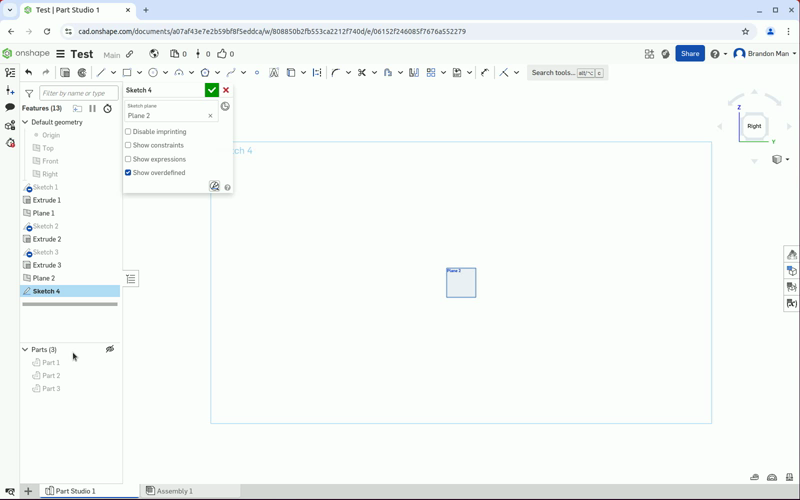
key(l)
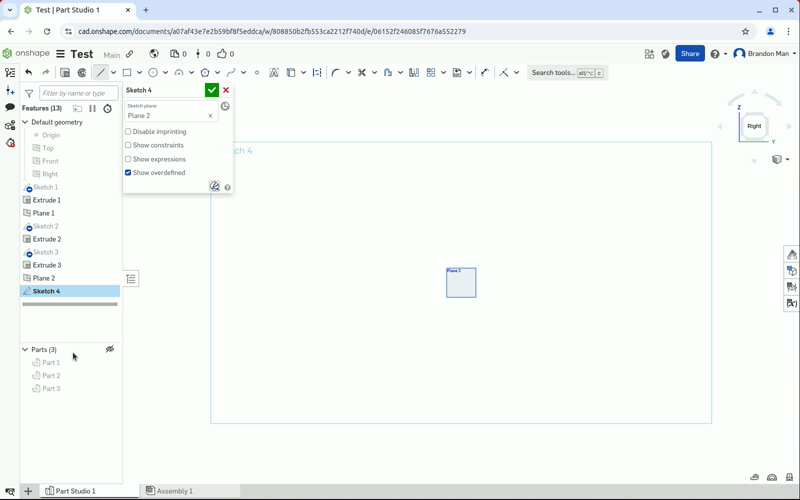
key_down(shift)
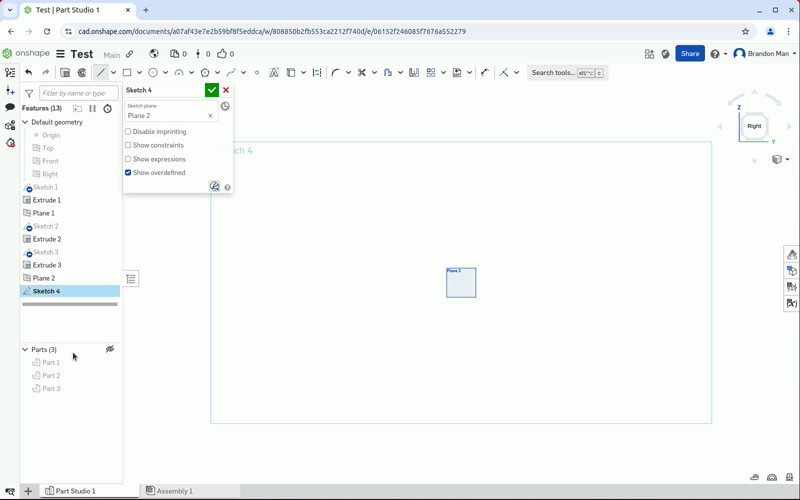
mouse_move(473, 282)
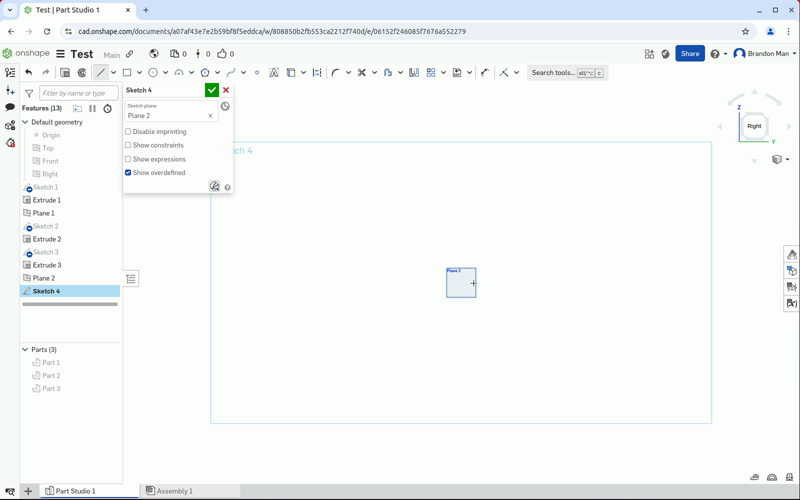
click(473, 282)
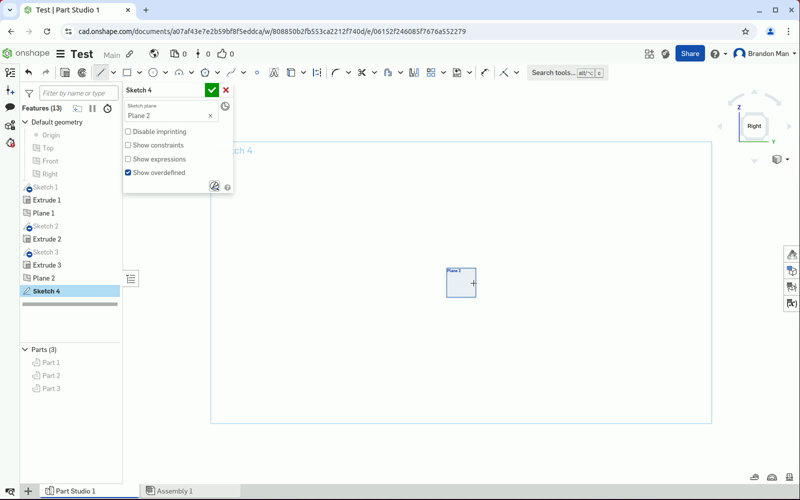
key_up(shift)
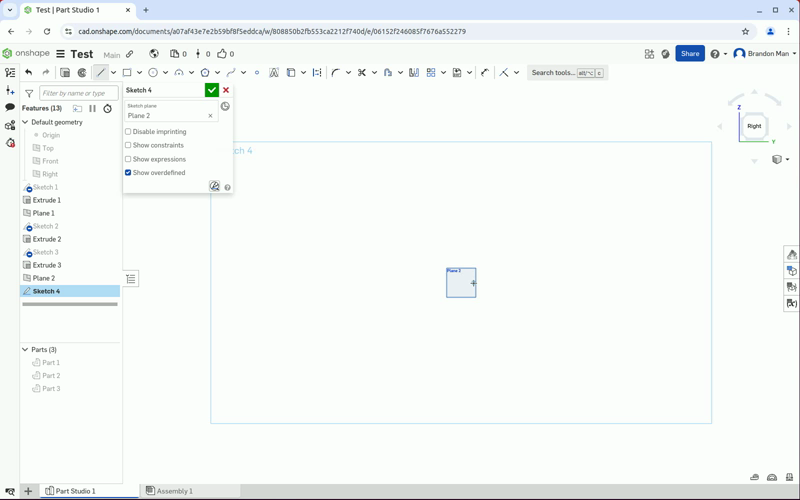
key_down(shift)
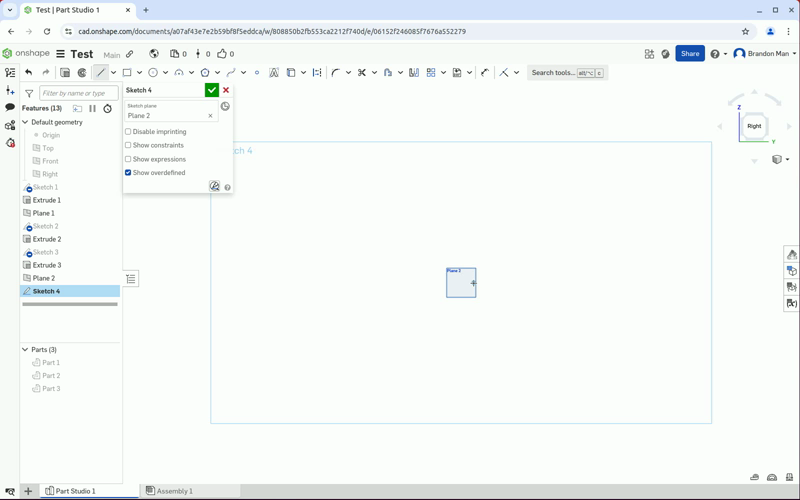
mouse_move(503, 282)
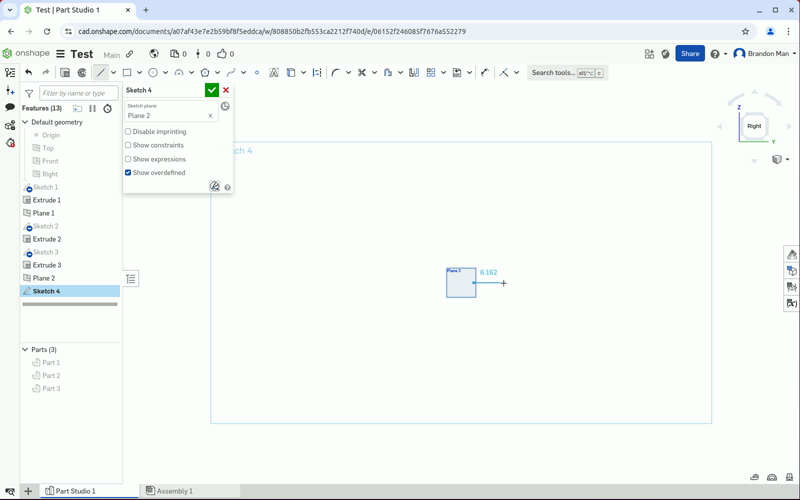
mouse_move(480, 282)
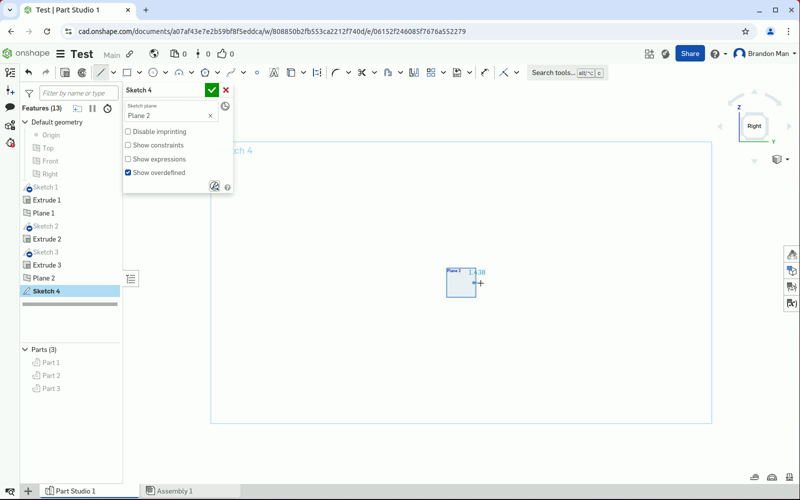
scroll(6)
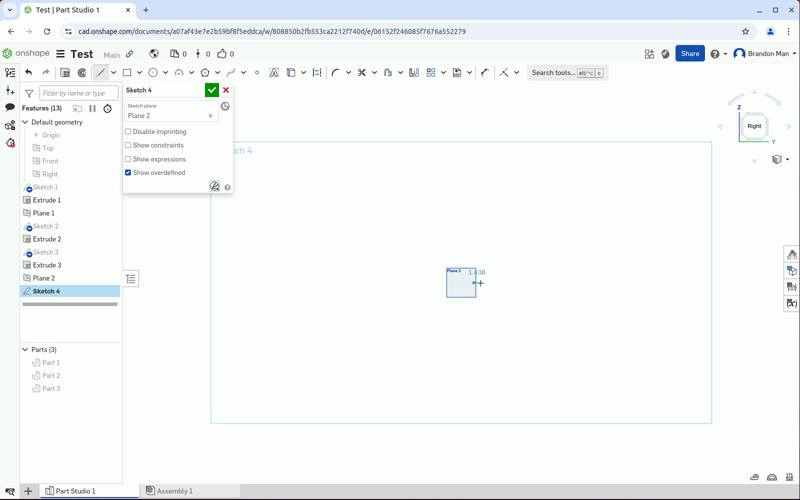
scroll(6)
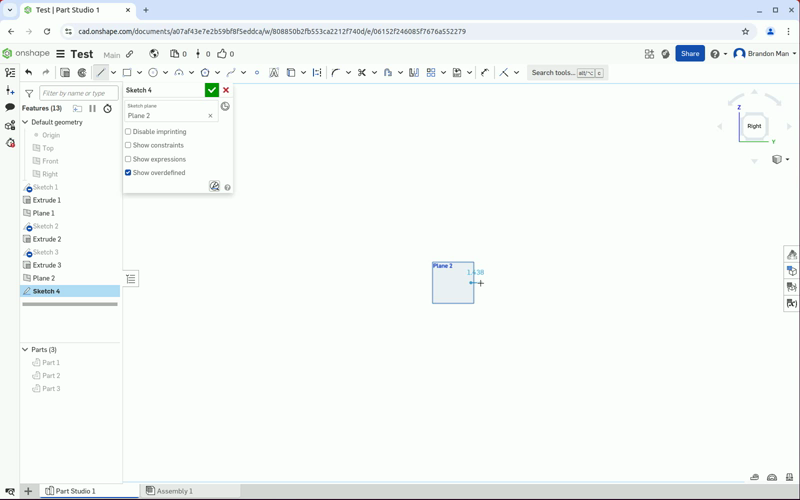
scroll(6)
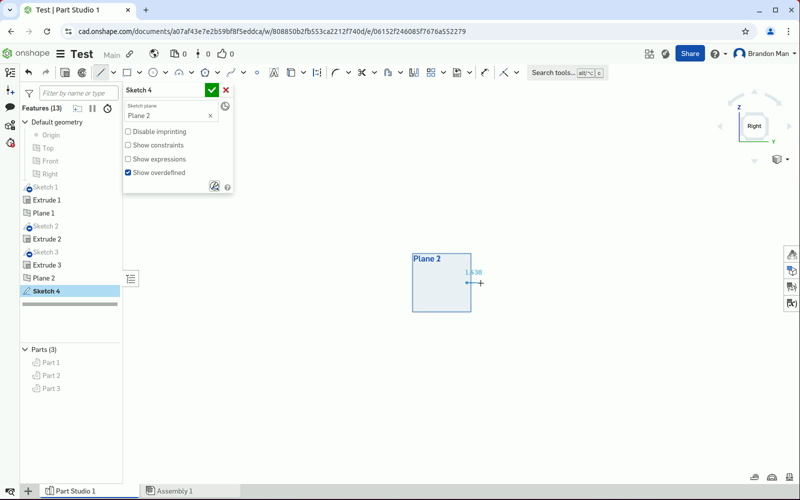
scroll(6)
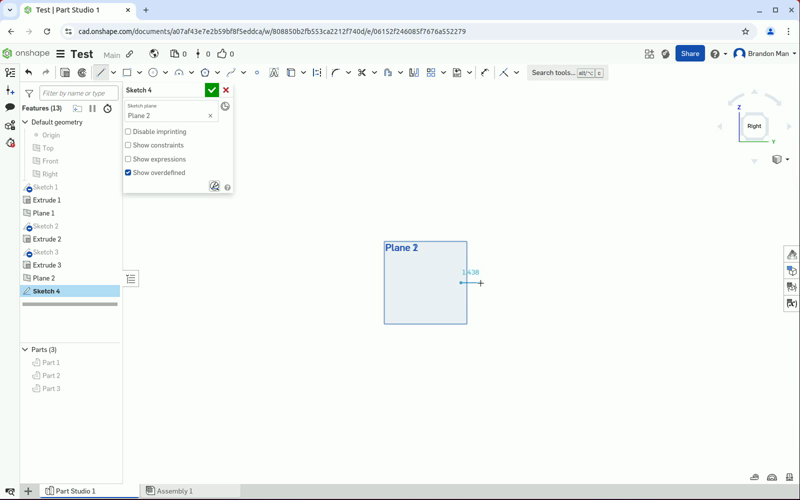
scroll(6)
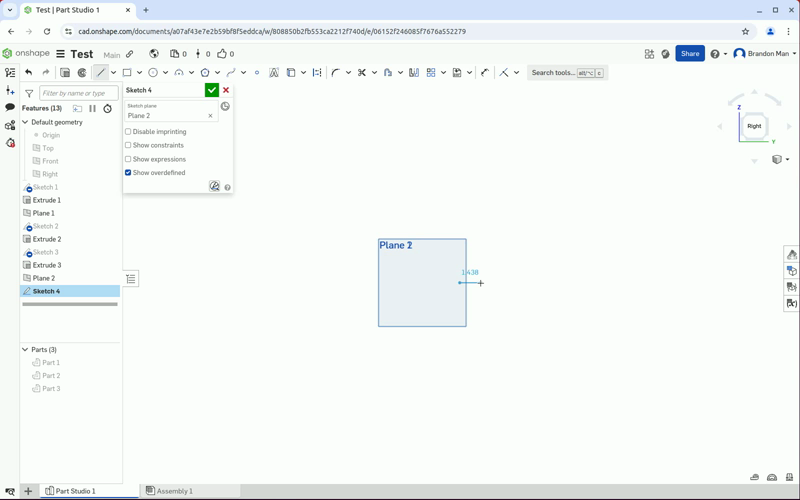
scroll(6)
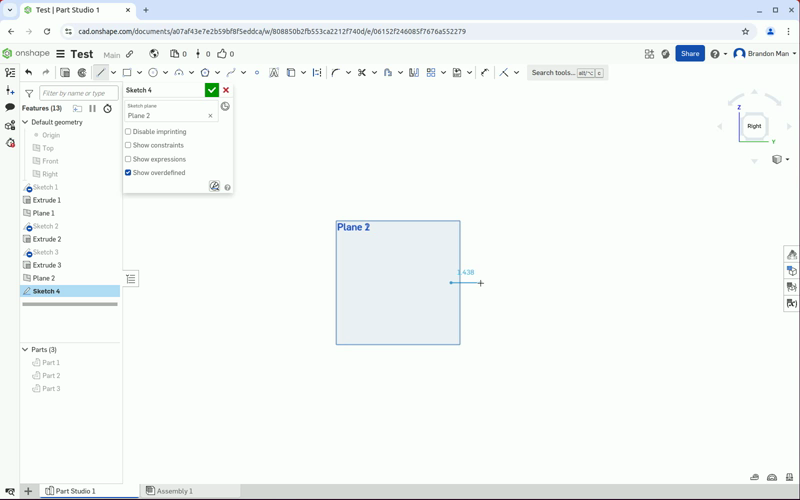
scroll(6)
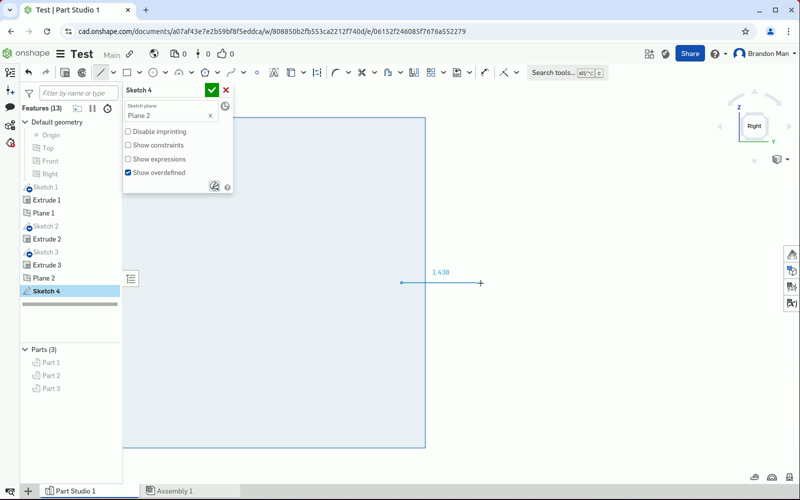
click(480, 282)
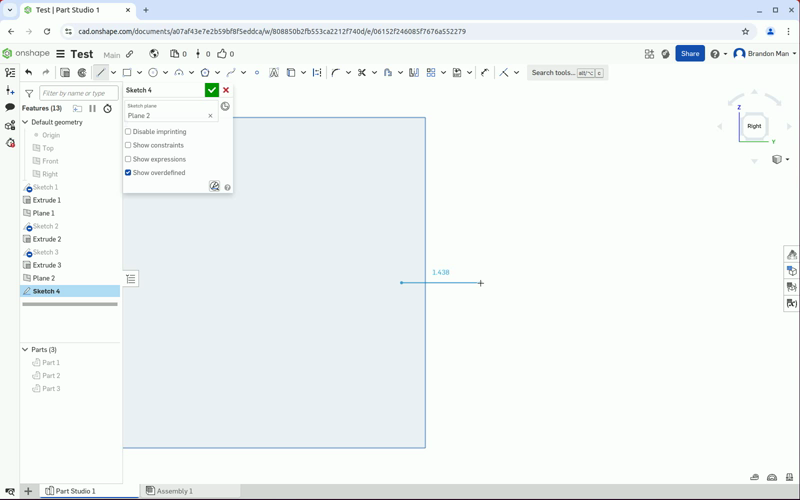
scroll(-6)
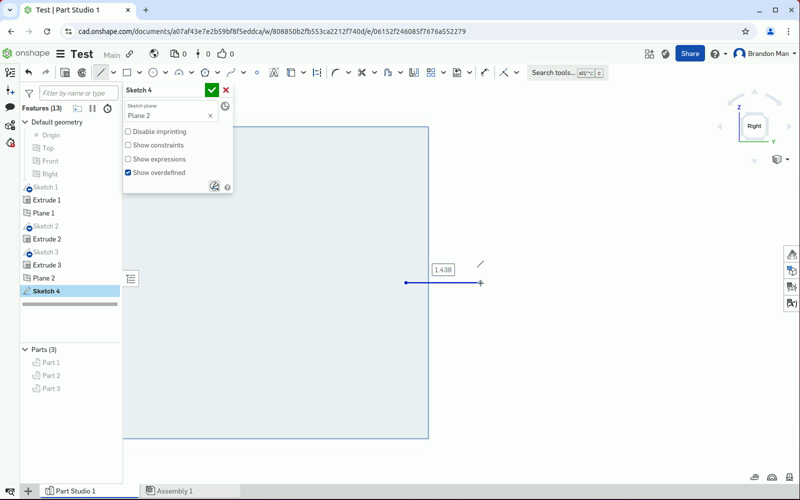
scroll(-6)
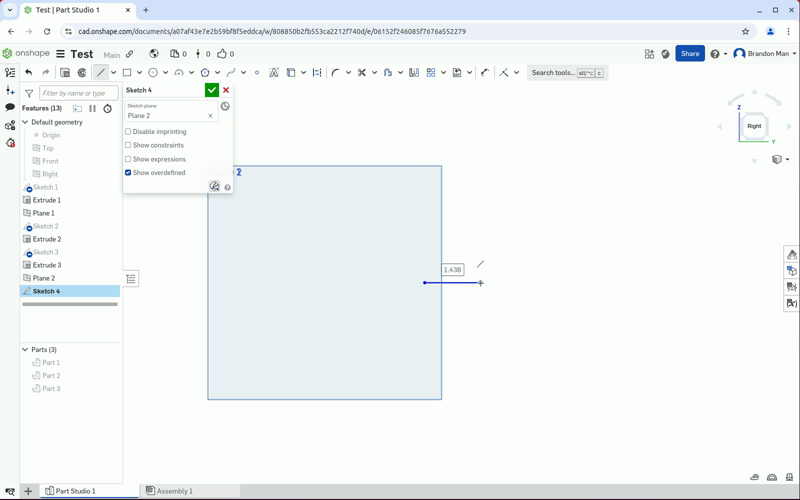
scroll(-6)
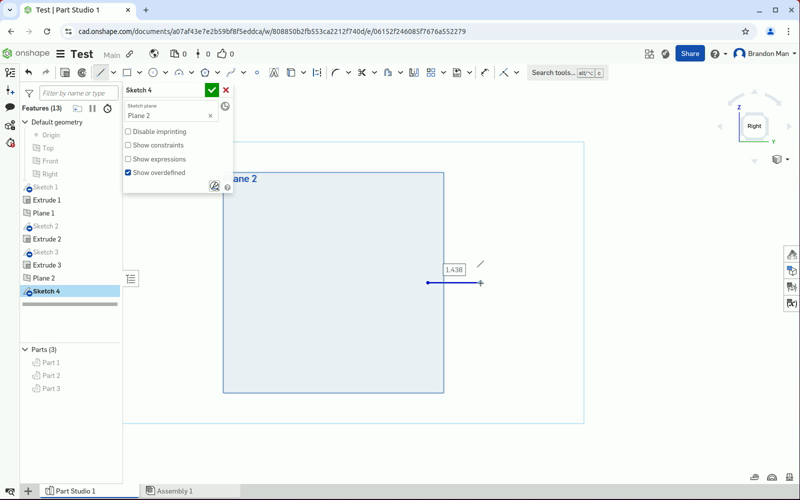
scroll(-6)
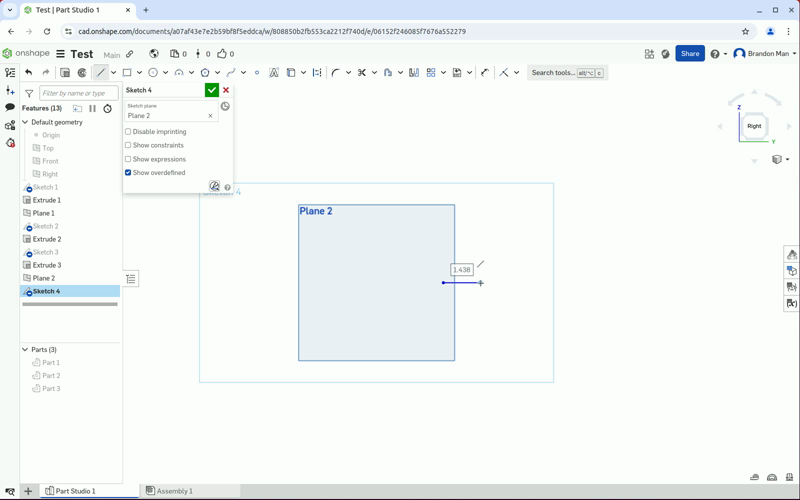
scroll(-6)
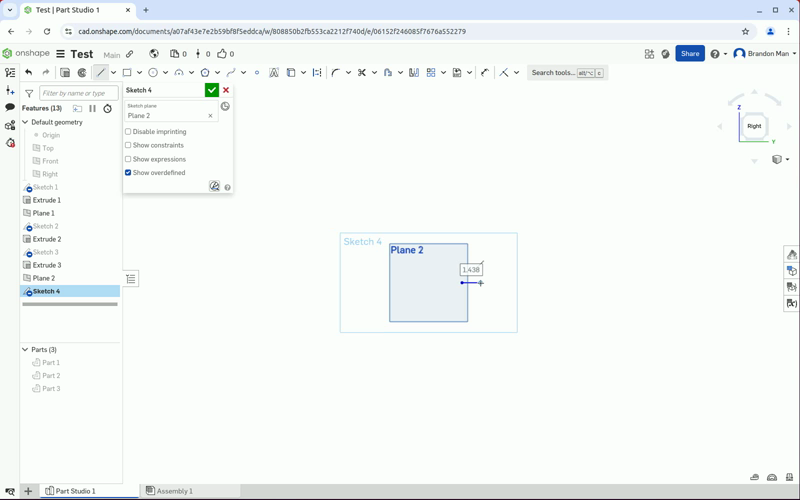
scroll(-6)
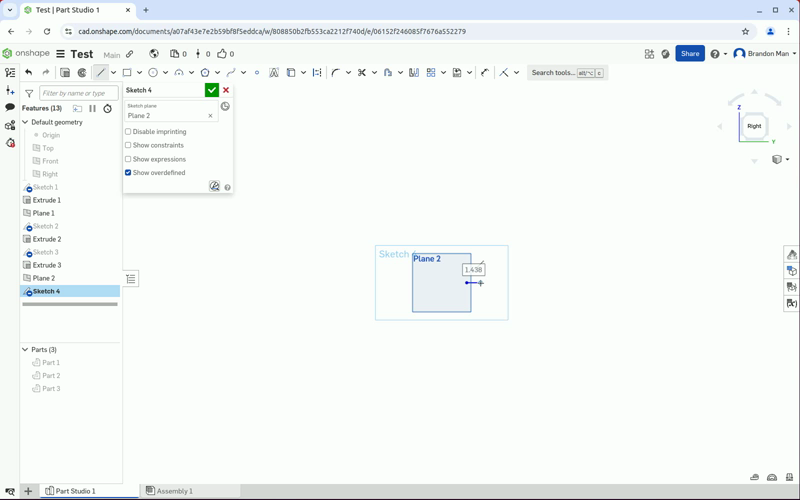
scroll(-6)
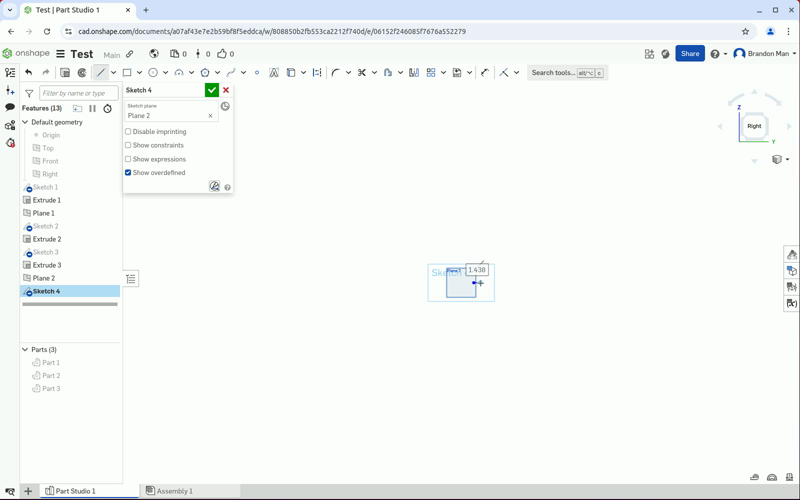
key_up(shift)
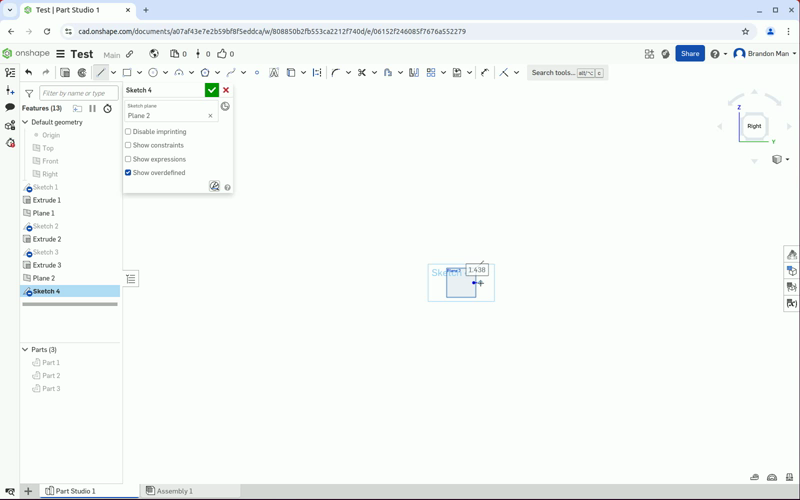
key_down(shift)
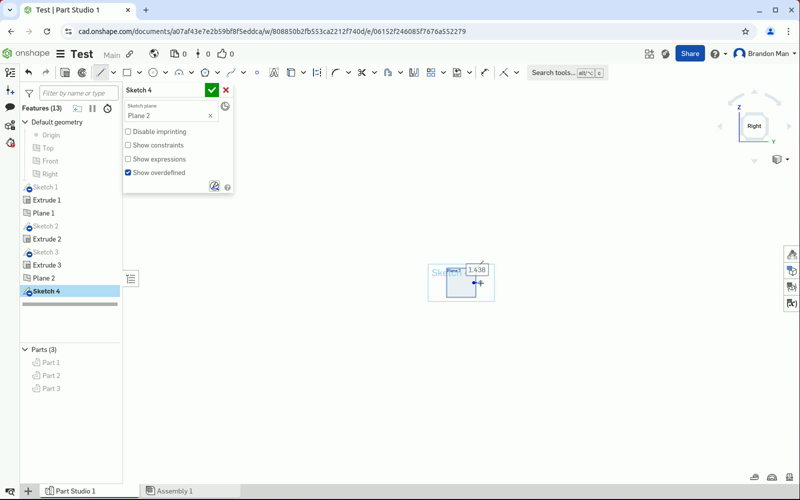
mouse_move(510, 282)
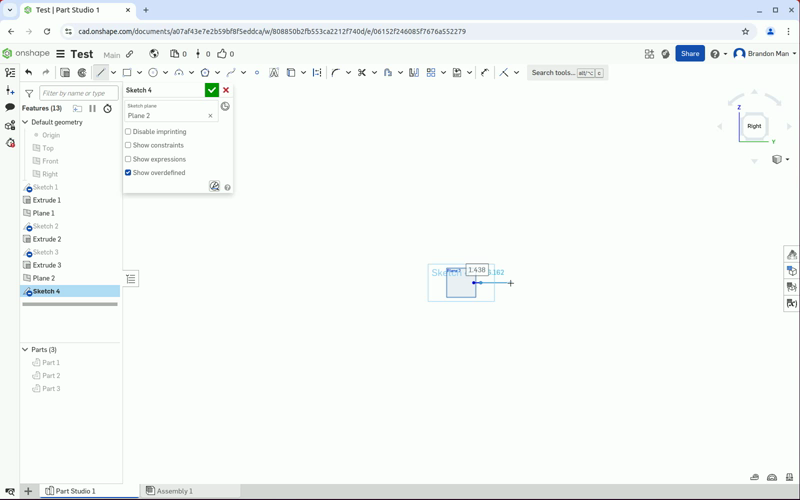
mouse_move(480, 280)
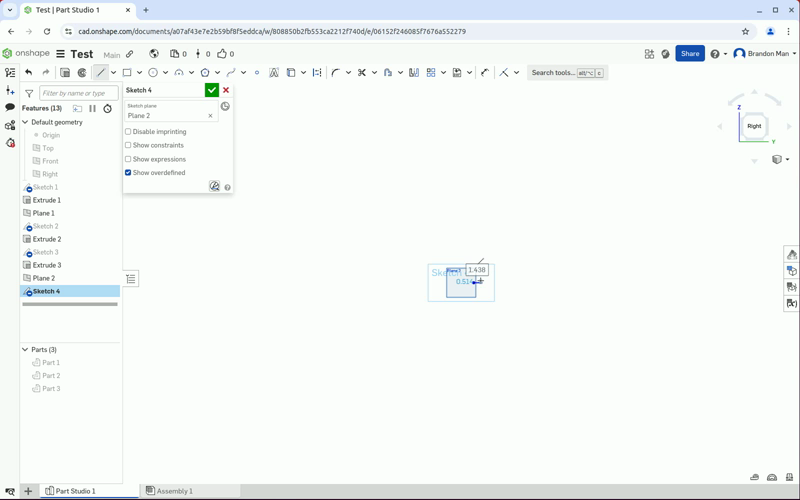
scroll(6)
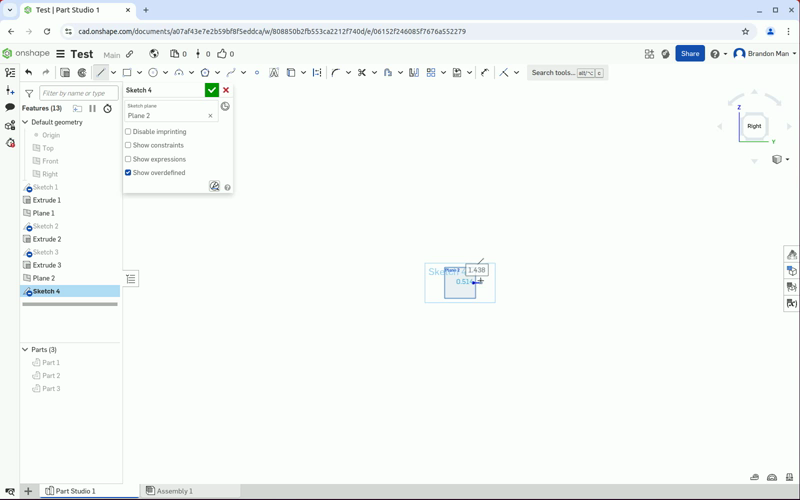
scroll(6)
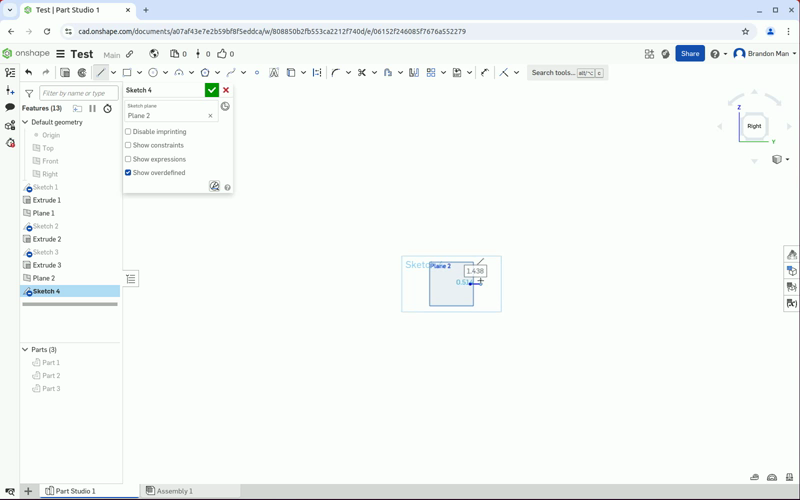
scroll(6)
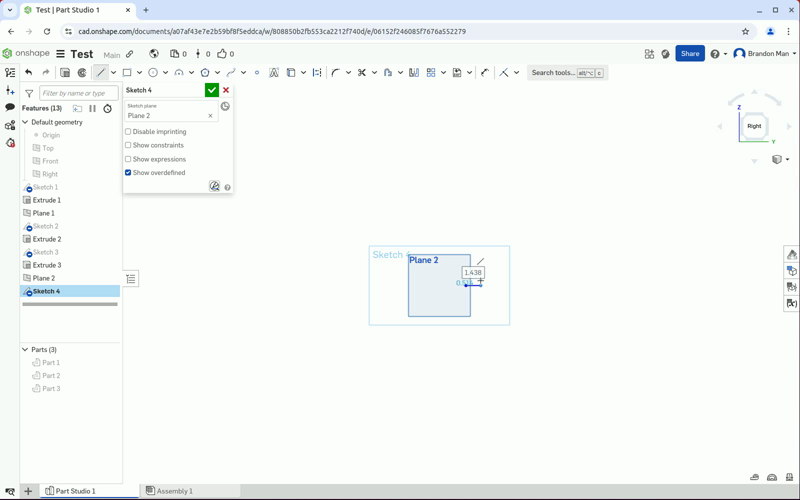
scroll(6)
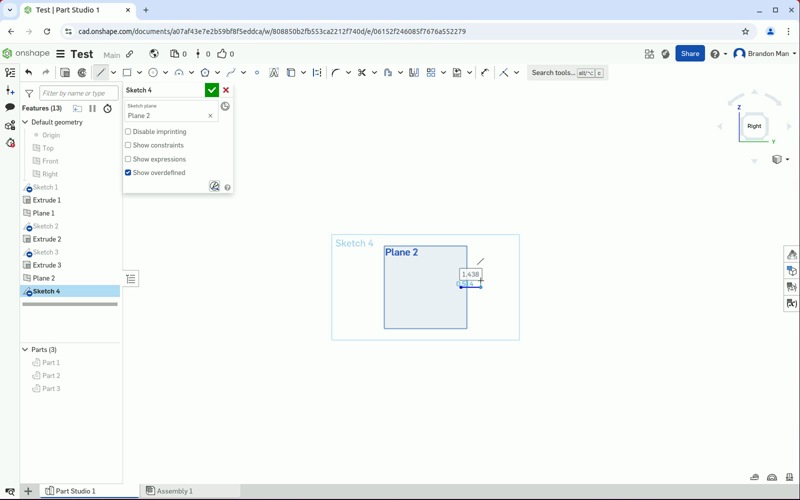
scroll(6)
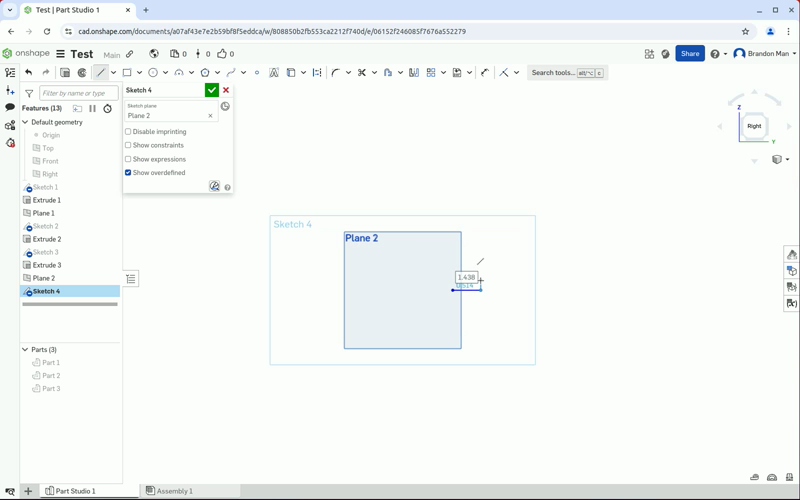
scroll(6)
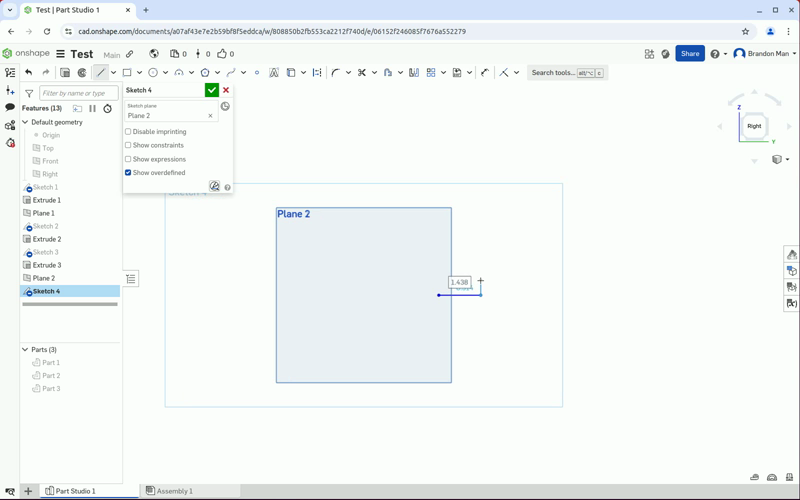
scroll(6)
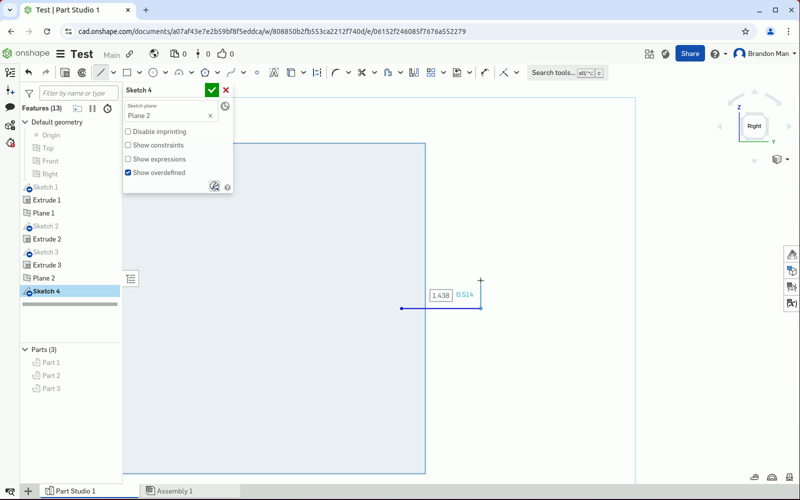
click(480, 280)
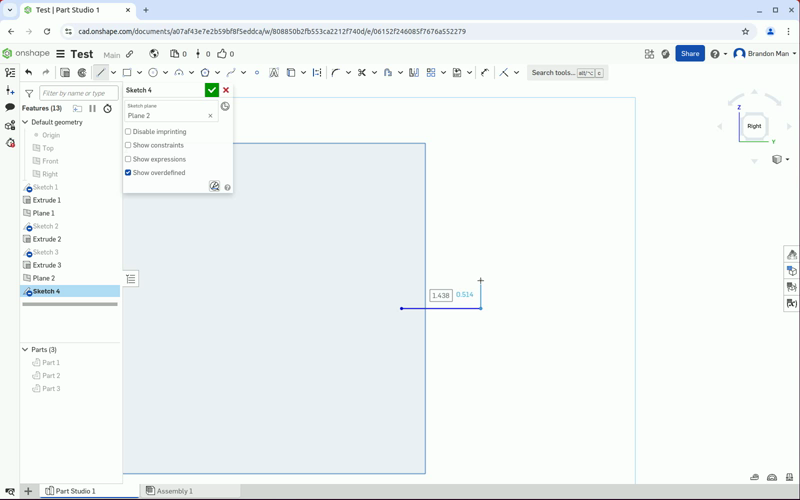
scroll(-6)
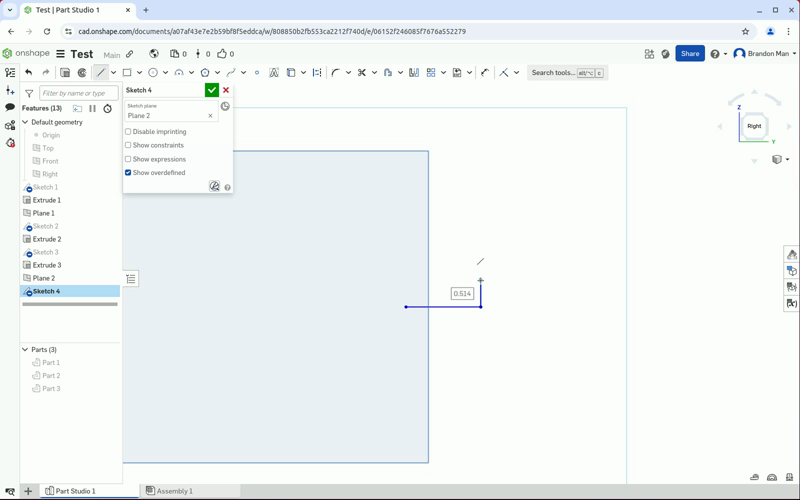
scroll(-6)
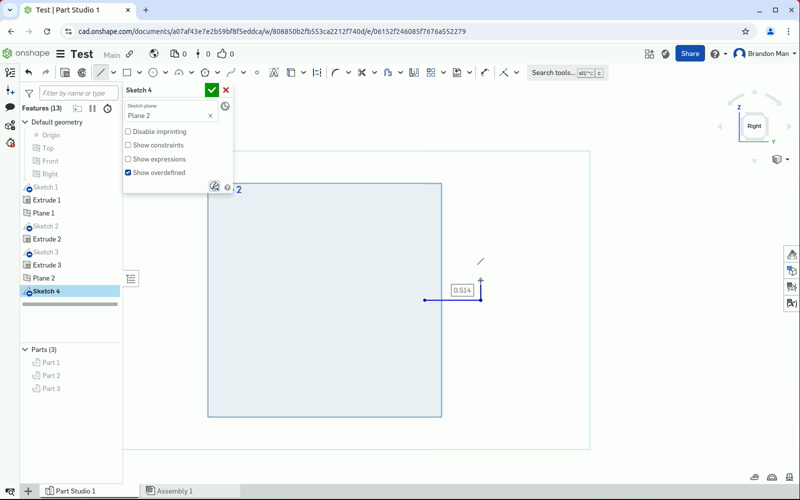
scroll(-6)
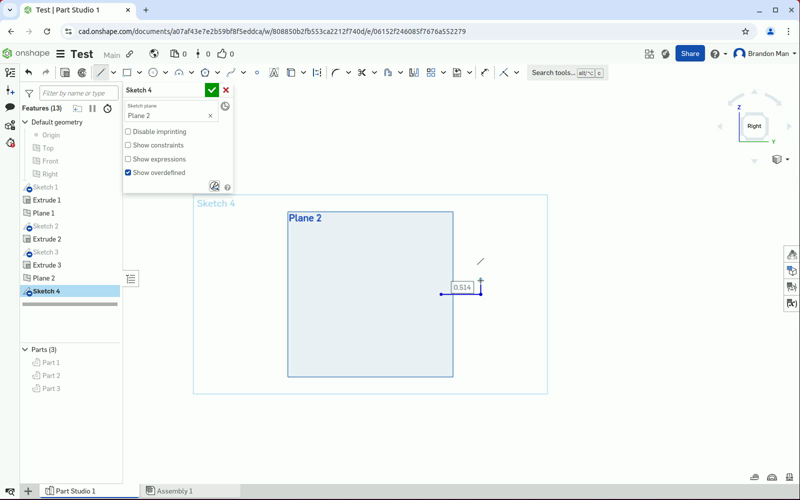
scroll(-6)
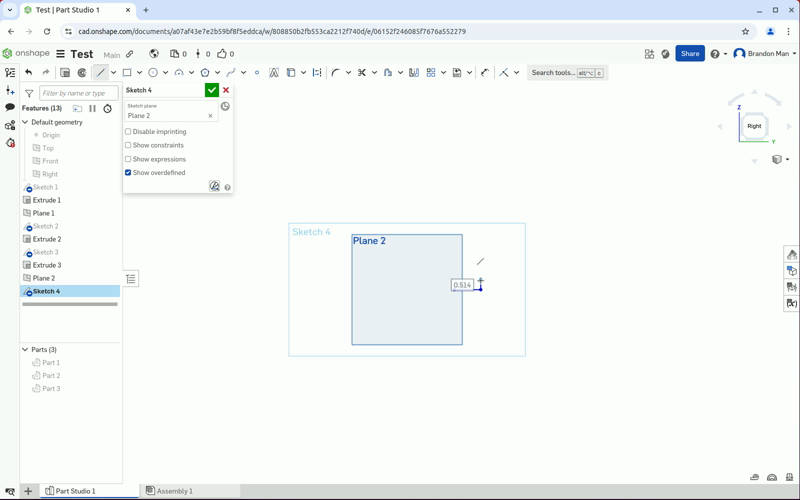
scroll(-6)
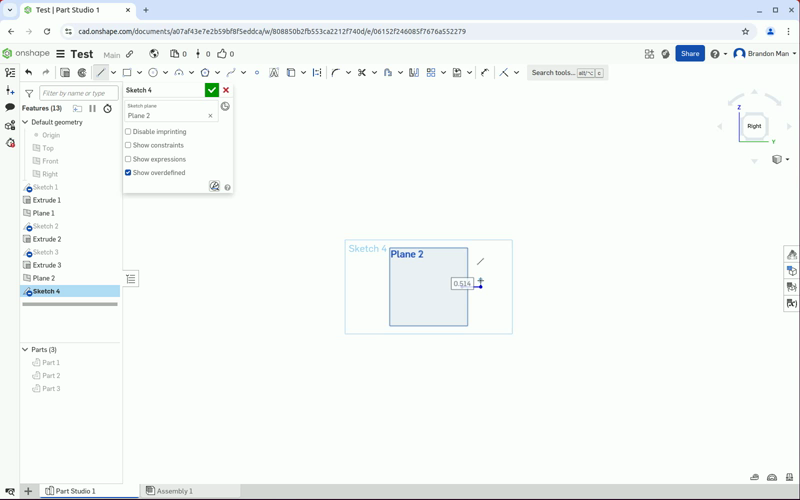
scroll(-6)
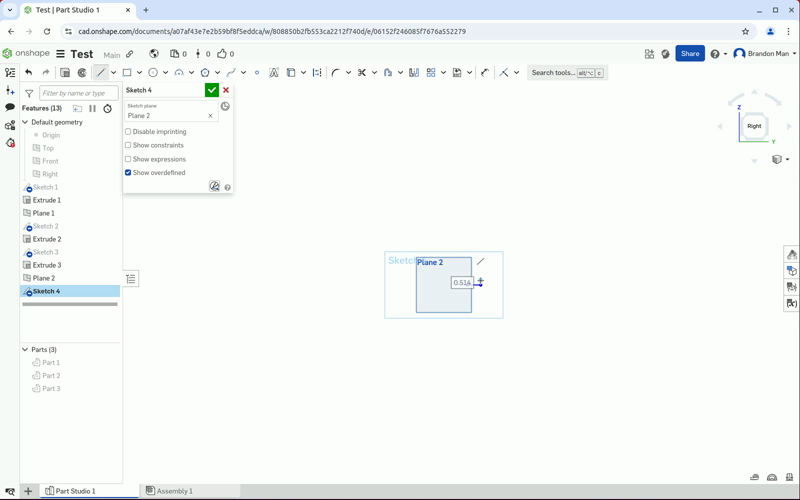
scroll(-6)
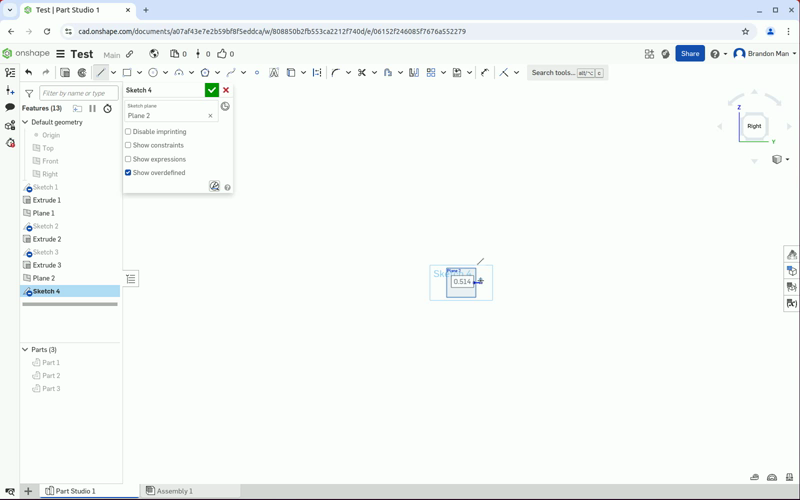
key_up(shift)
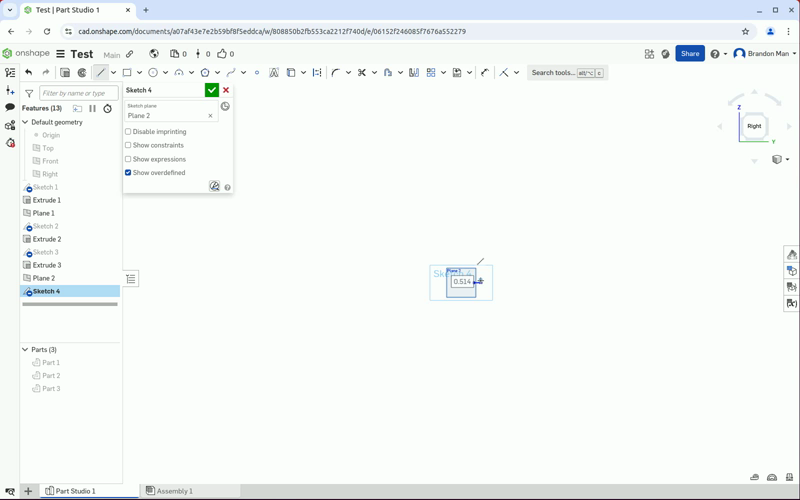
key_down(shift)
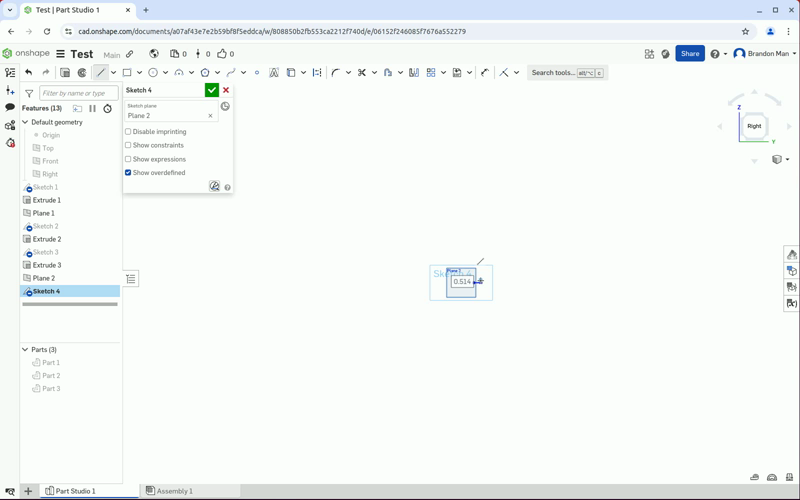
mouse_move(510, 280)
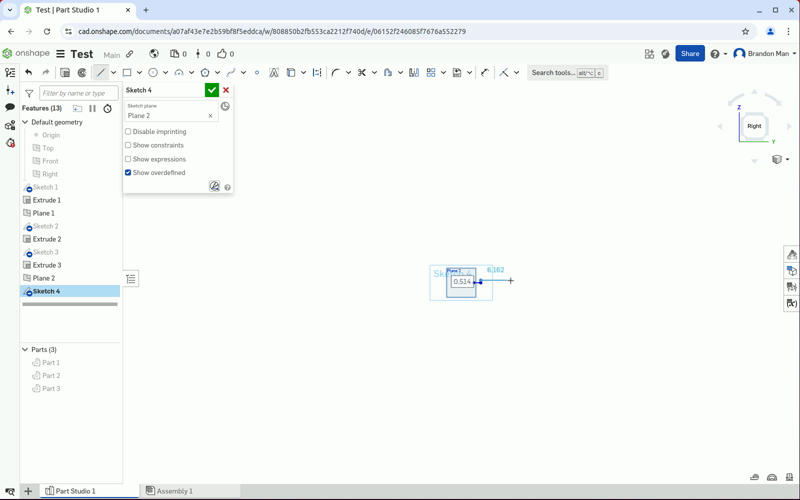
mouse_move(473, 280)
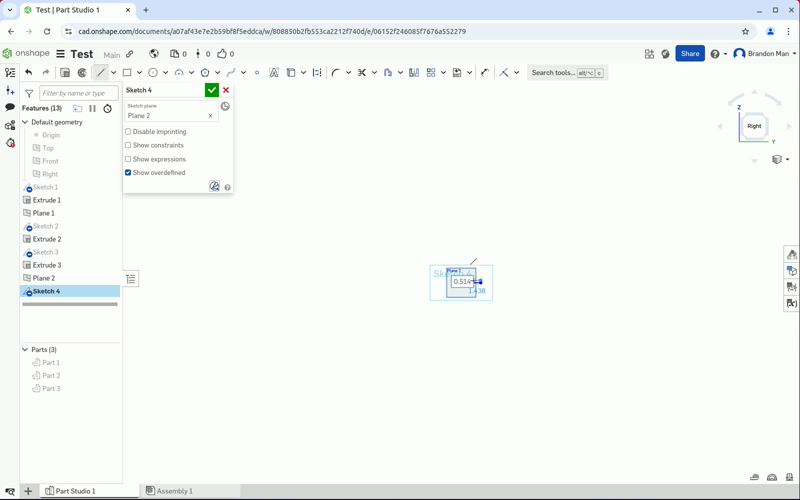
scroll(6)
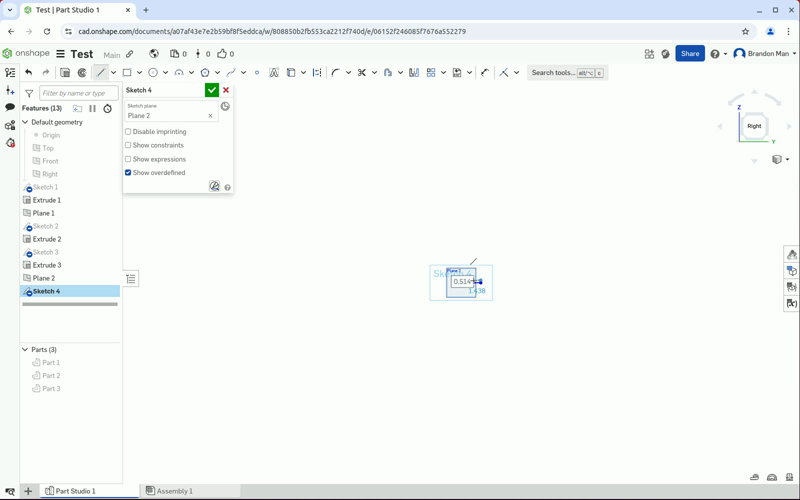
scroll(6)
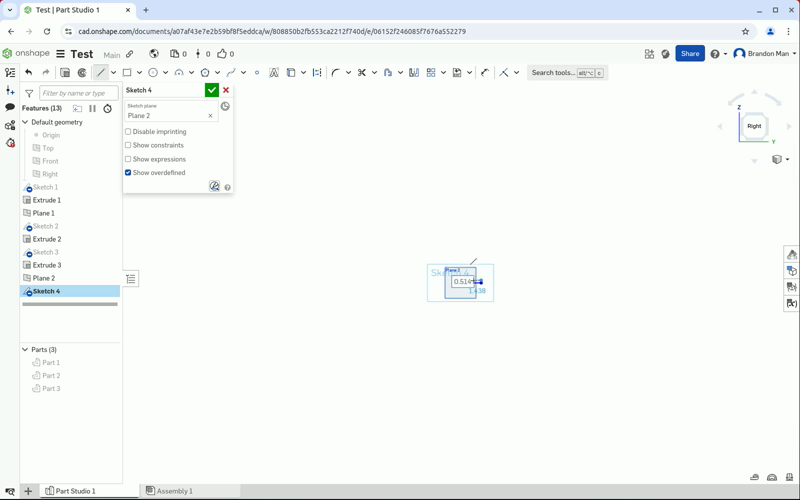
scroll(6)
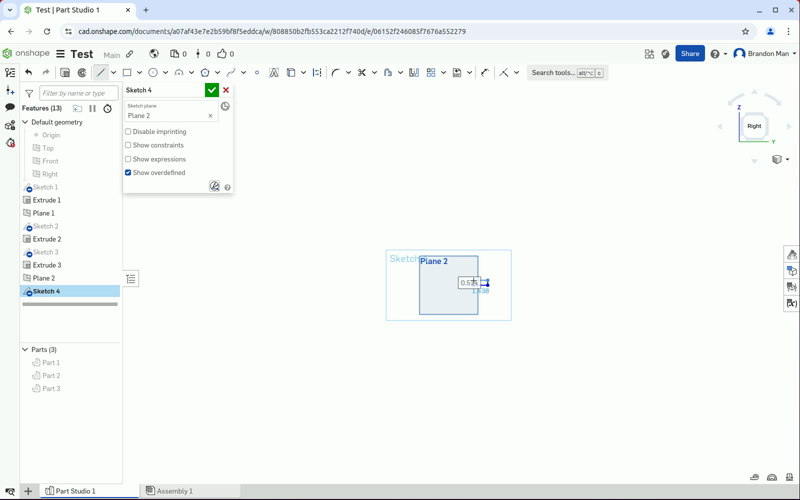
scroll(6)
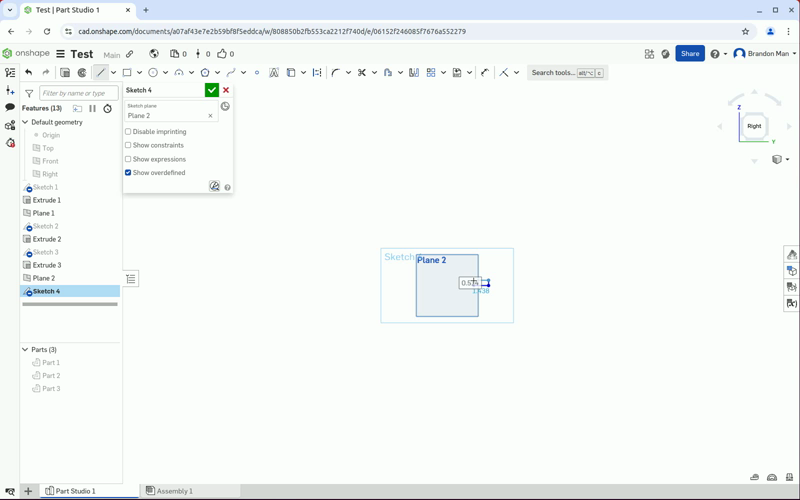
scroll(6)
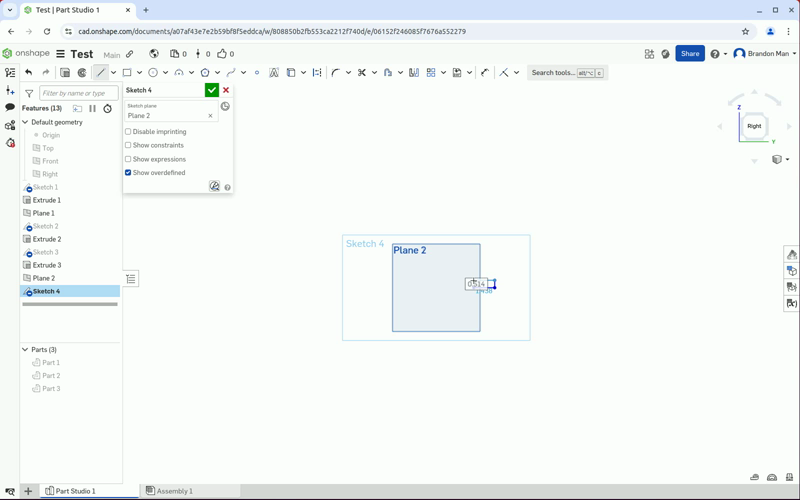
scroll(6)
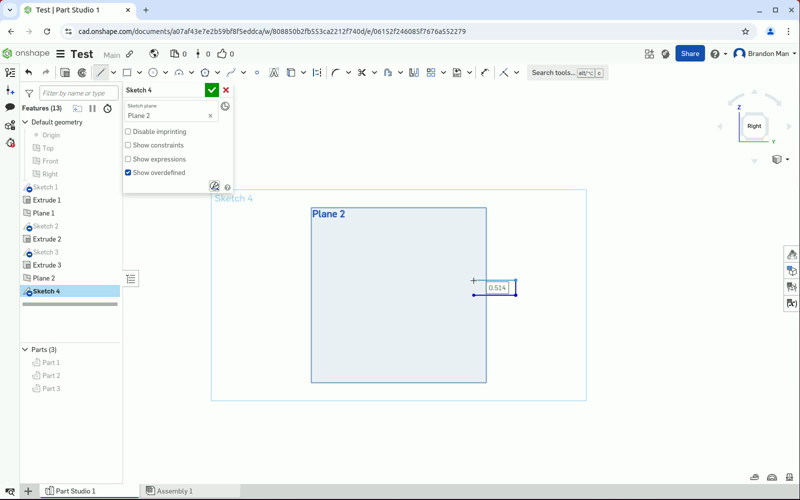
scroll(6)
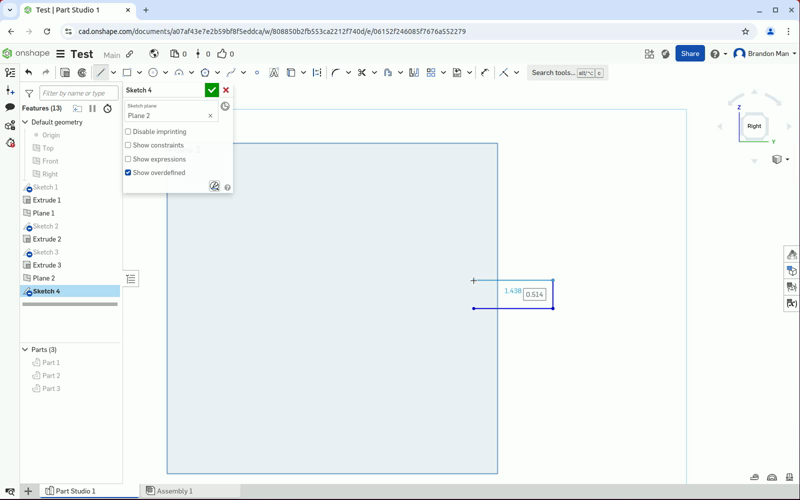
click(473, 280)
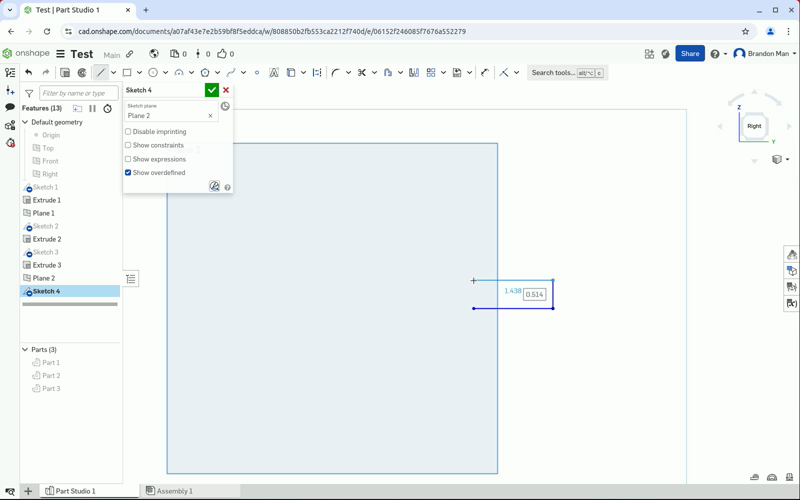
scroll(-6)
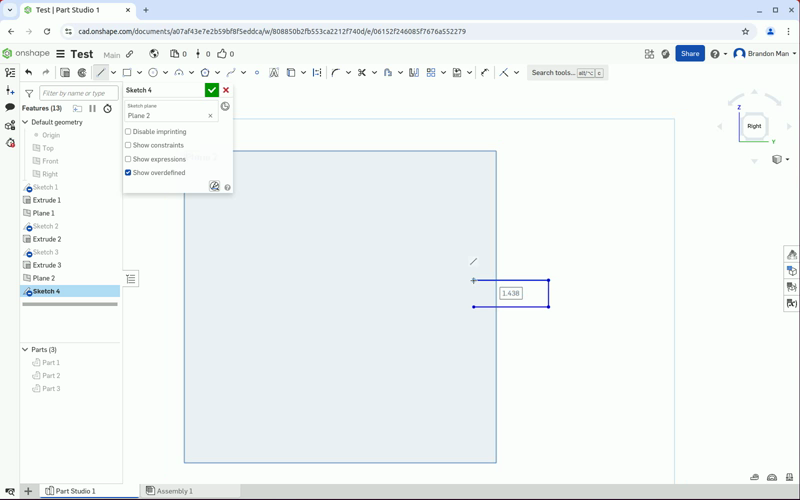
scroll(-6)
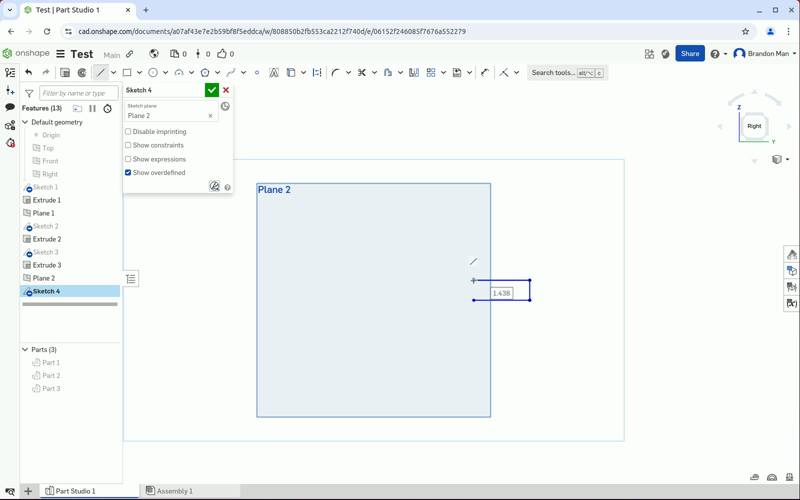
scroll(-6)
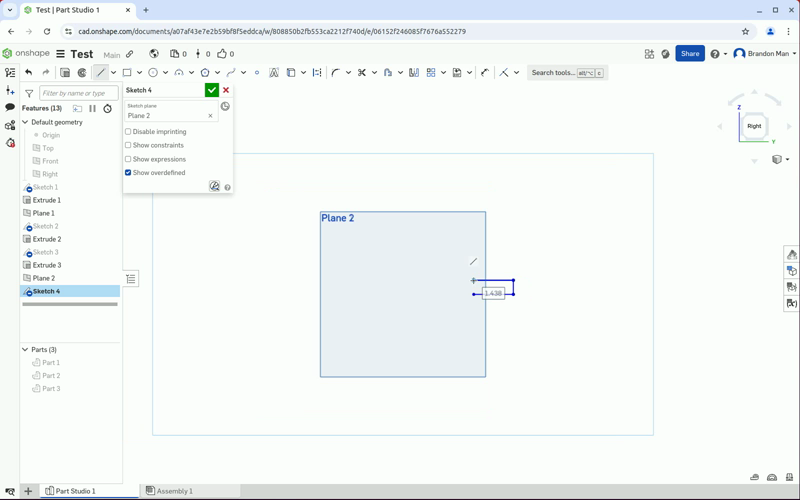
scroll(-6)
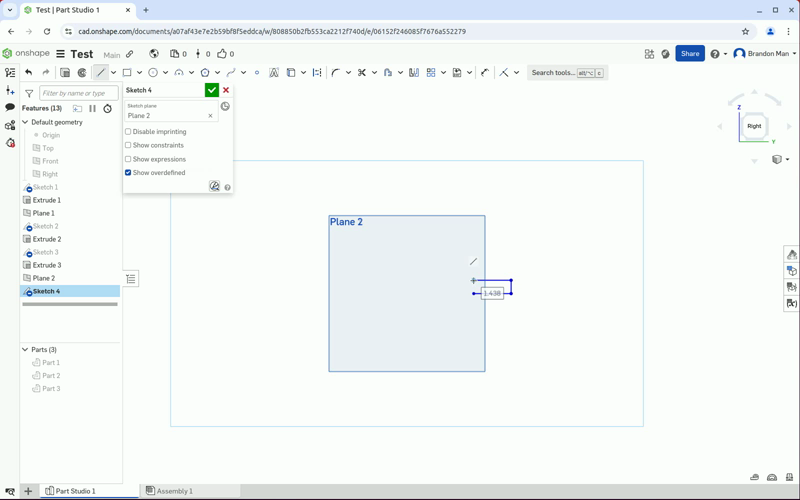
scroll(-6)
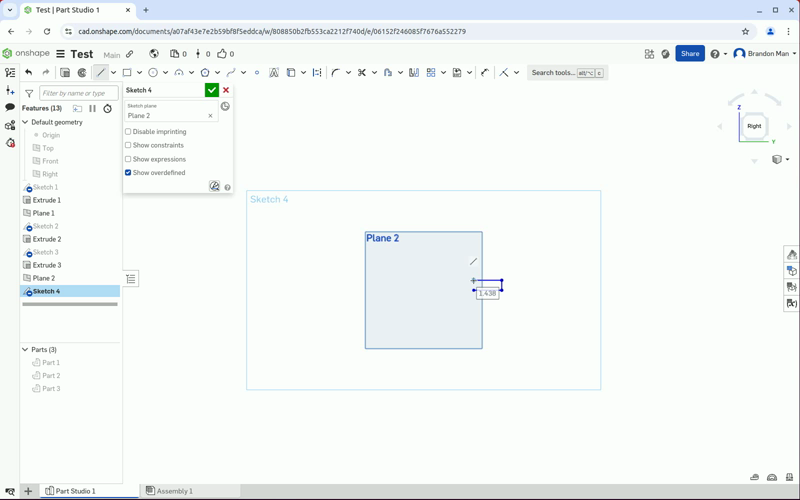
scroll(-6)
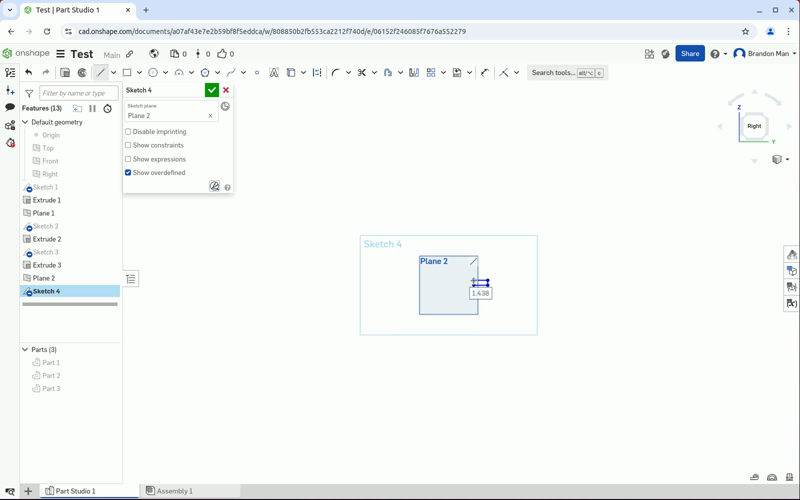
scroll(-6)
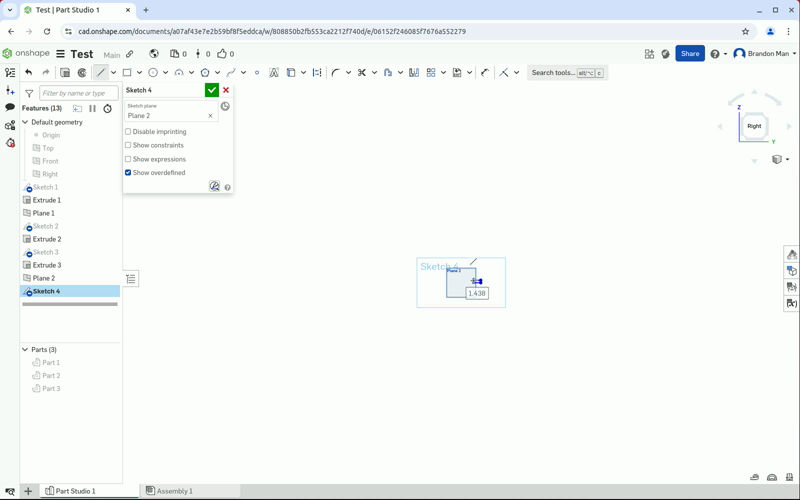
key_up(shift)
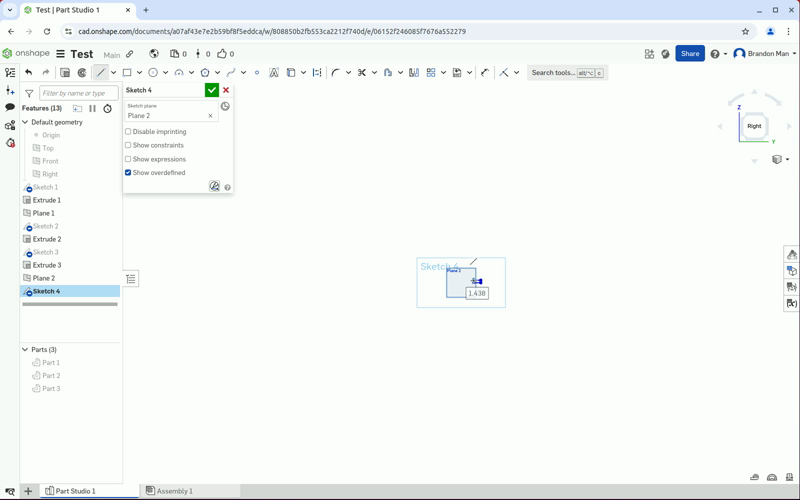
mouse_move(503, 280)
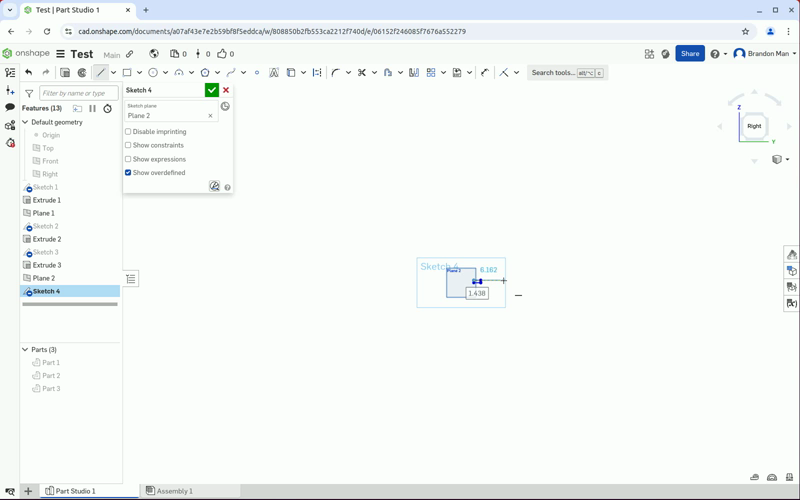
key_down(shift)
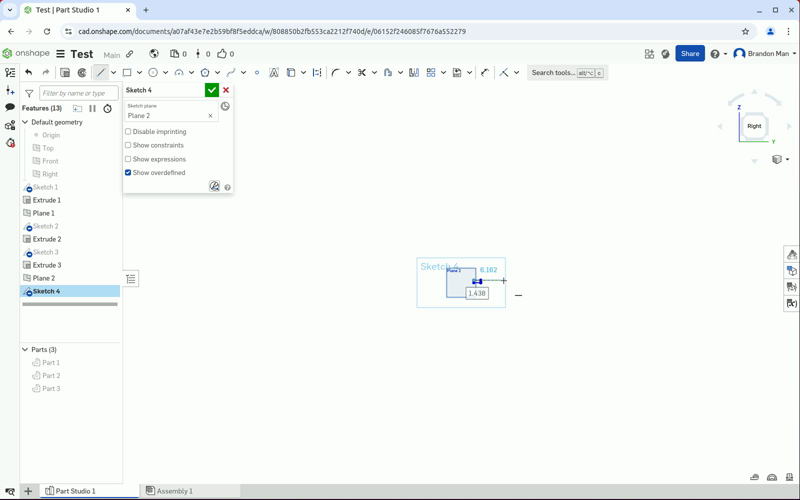
mouse_move(473, 282)
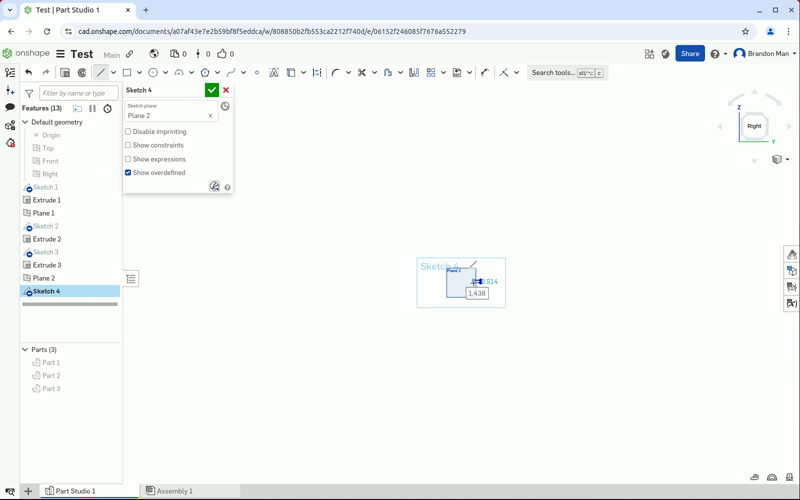
scroll(6)
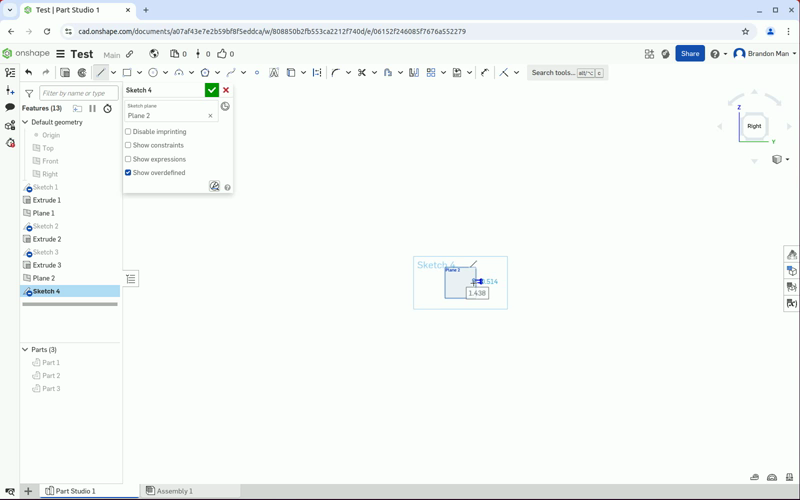
scroll(6)
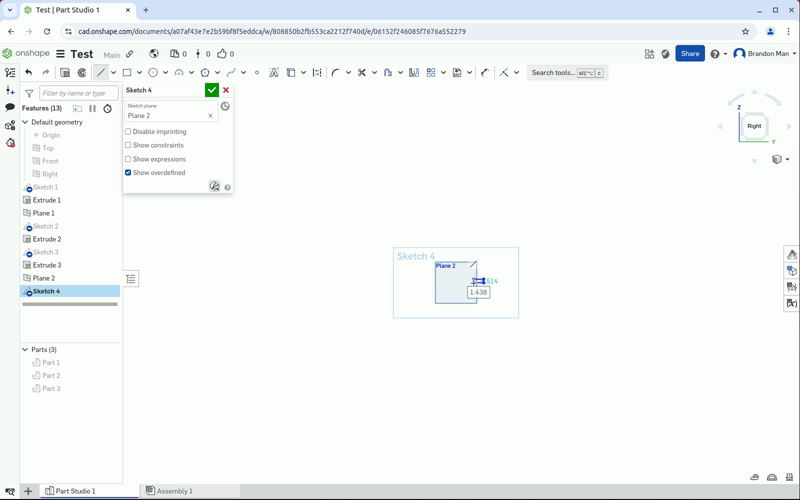
scroll(6)
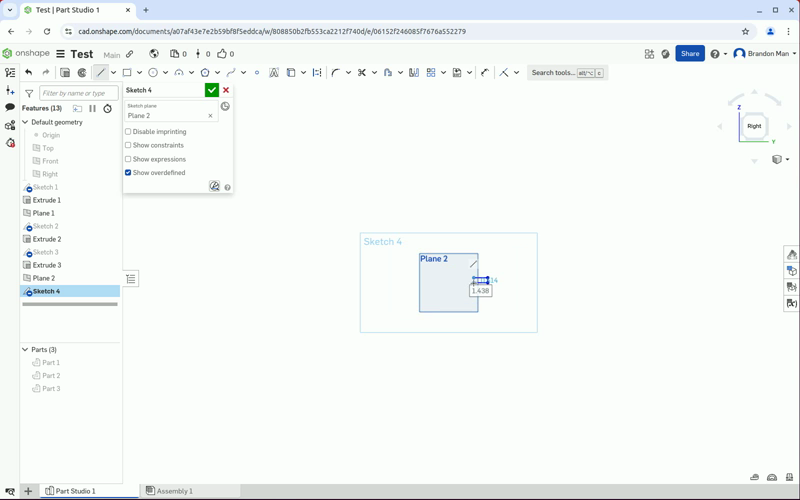
scroll(6)
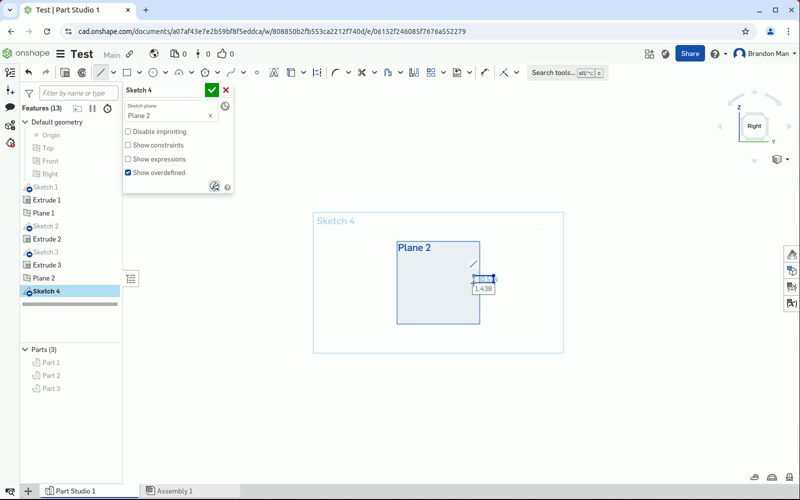
scroll(6)
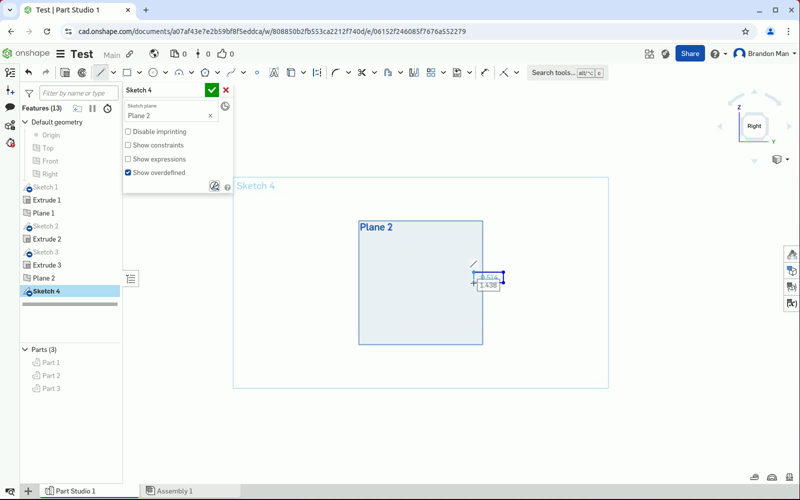
scroll(6)
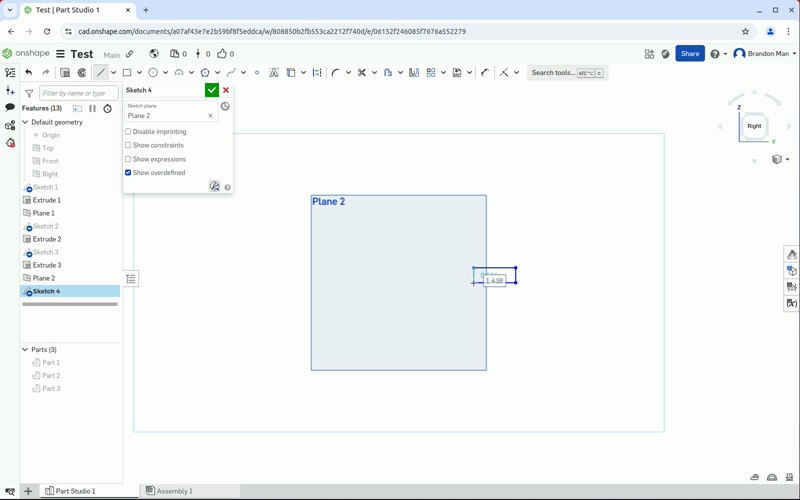
scroll(6)
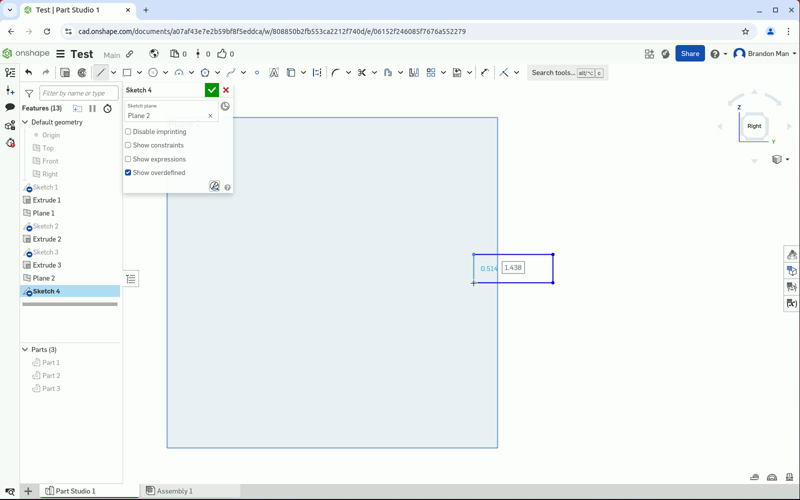
key_up(shift)
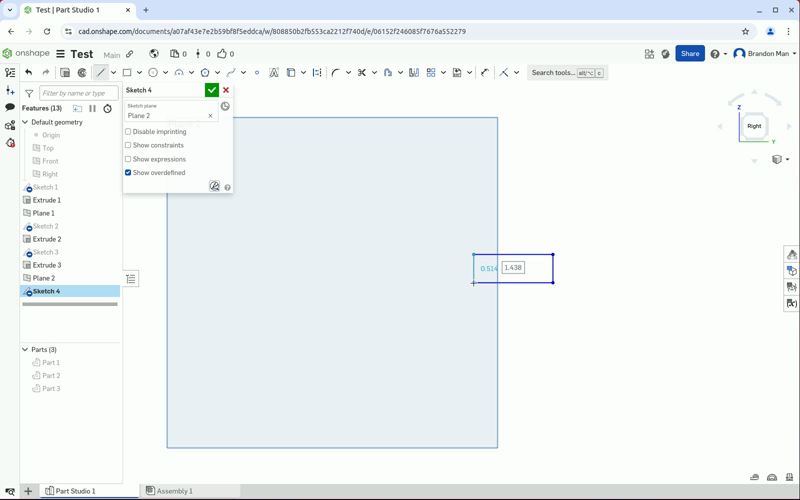
click(473, 282)
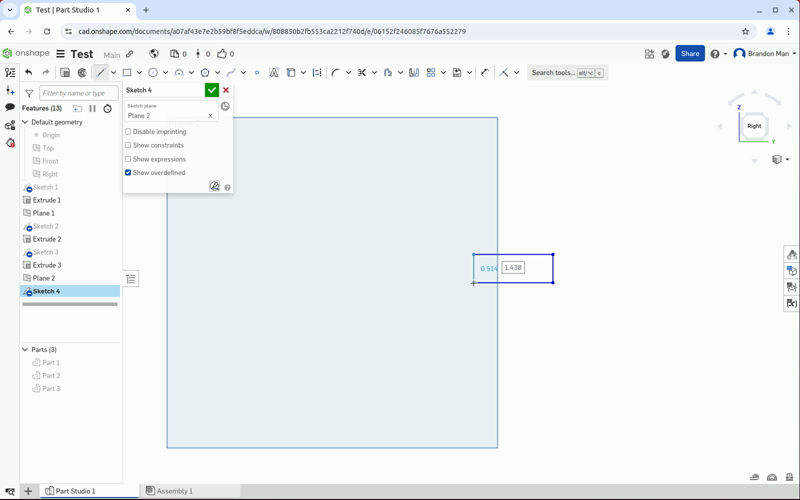
scroll(-6)
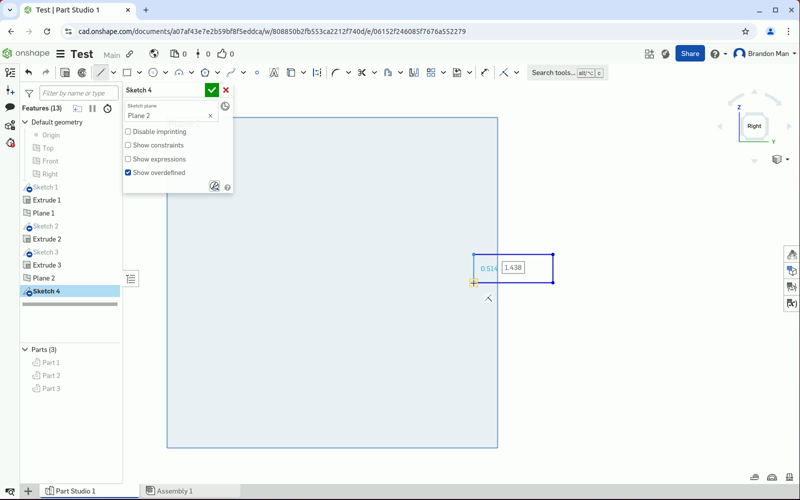
scroll(-6)
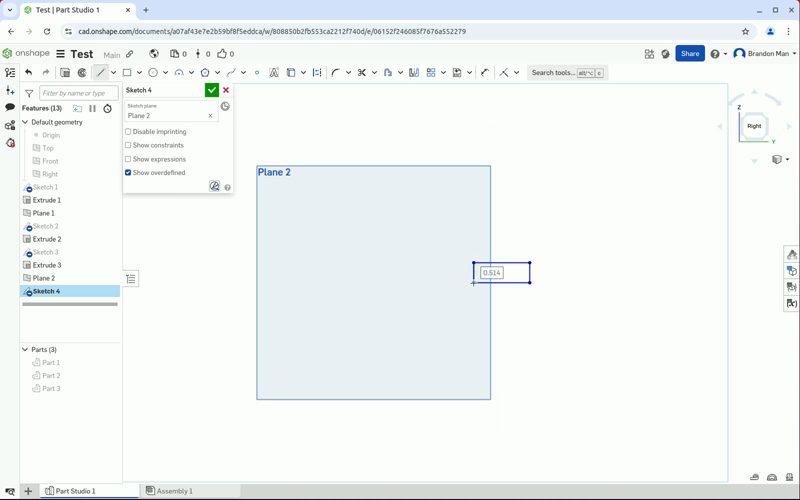
scroll(-6)
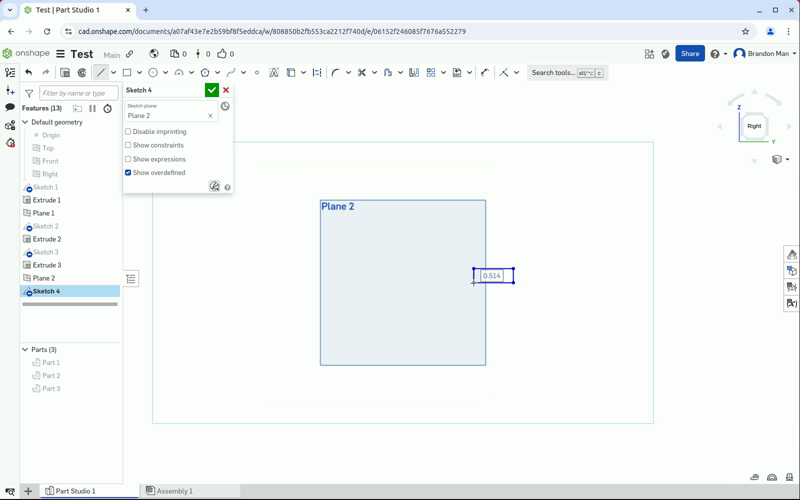
scroll(-6)
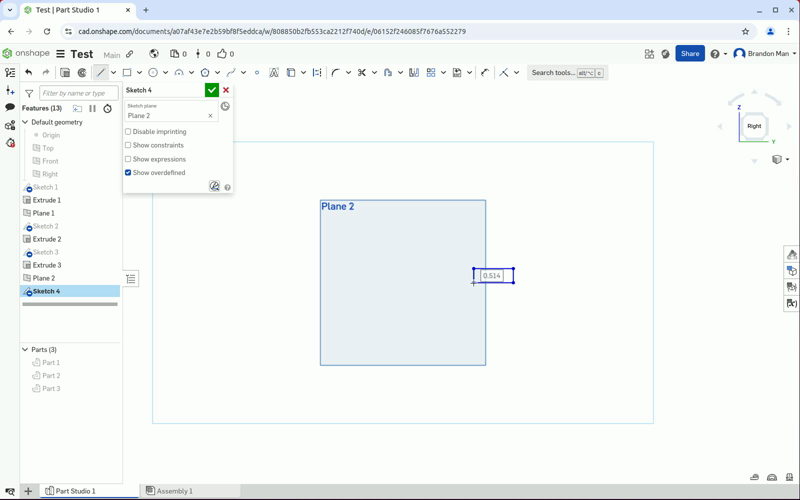
scroll(-6)
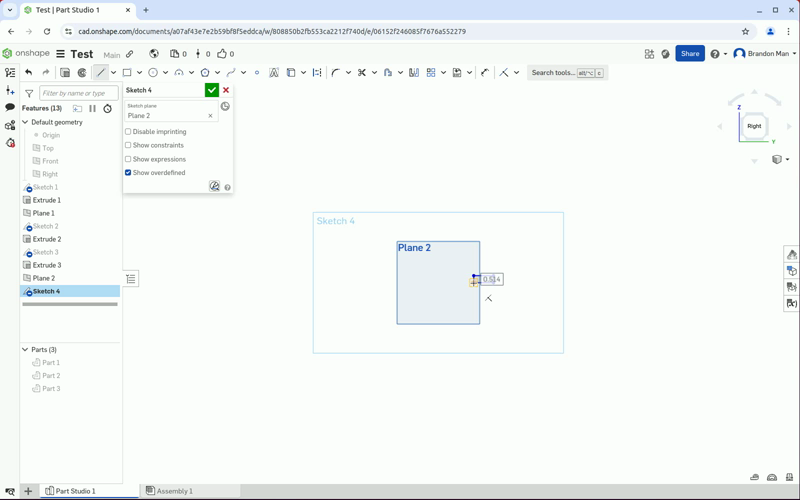
scroll(-6)
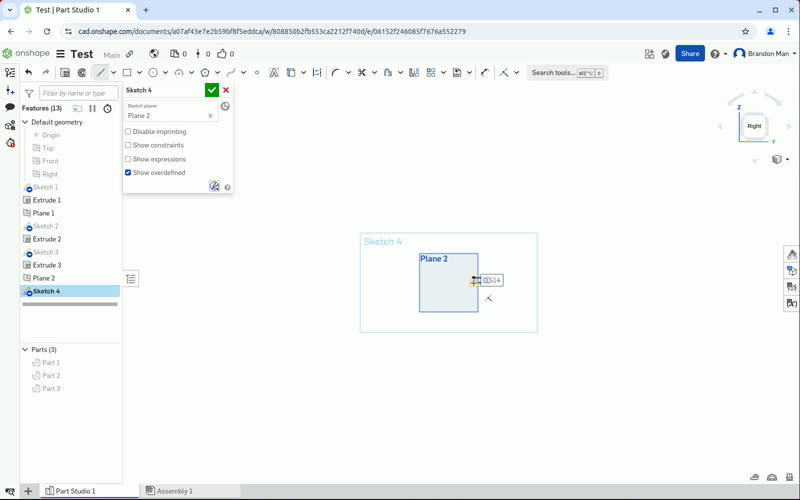
scroll(-6)
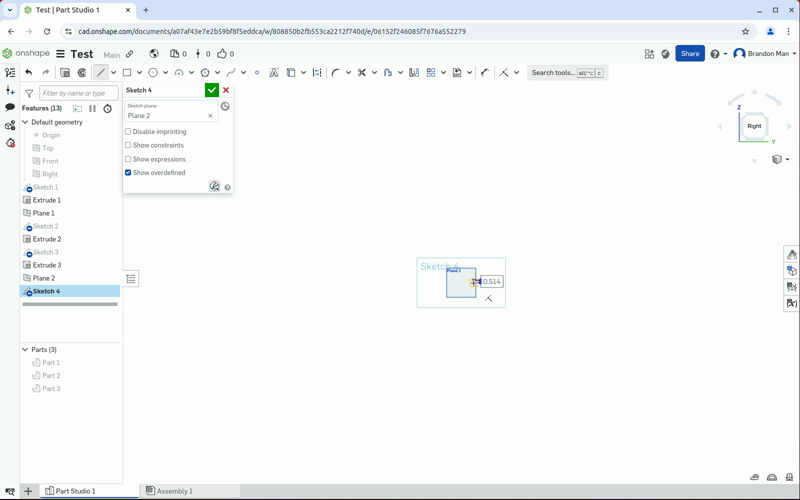
key(esc)
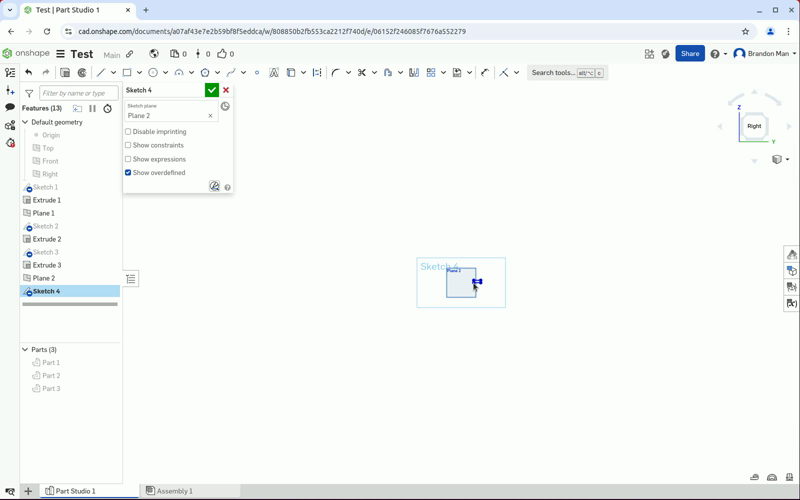
mouse_move(480, 281)
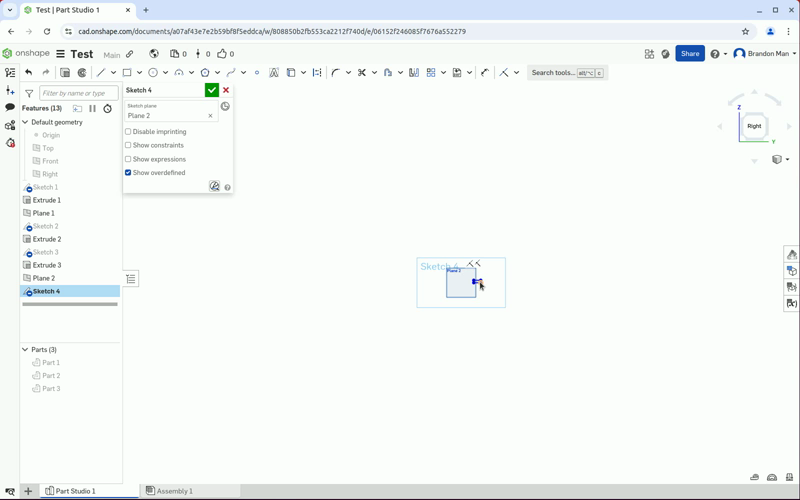
scroll(6)
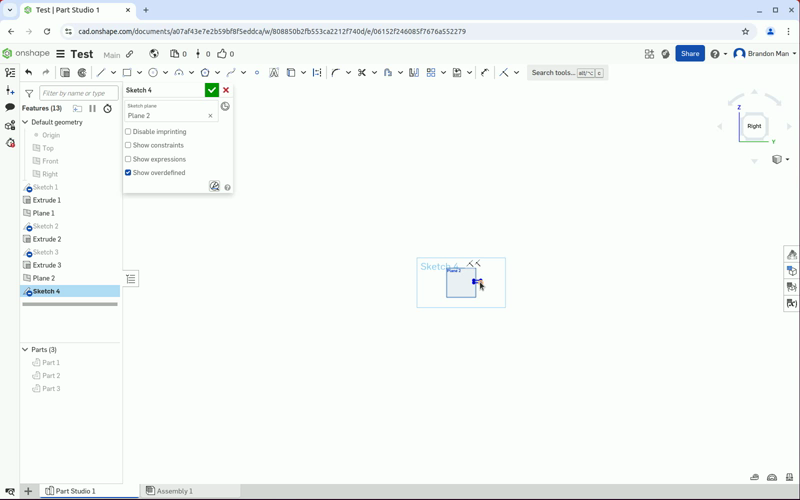
scroll(6)
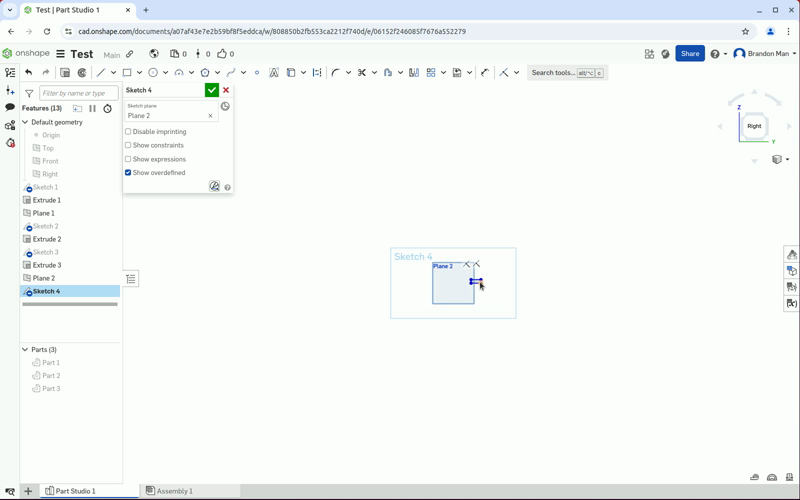
scroll(6)
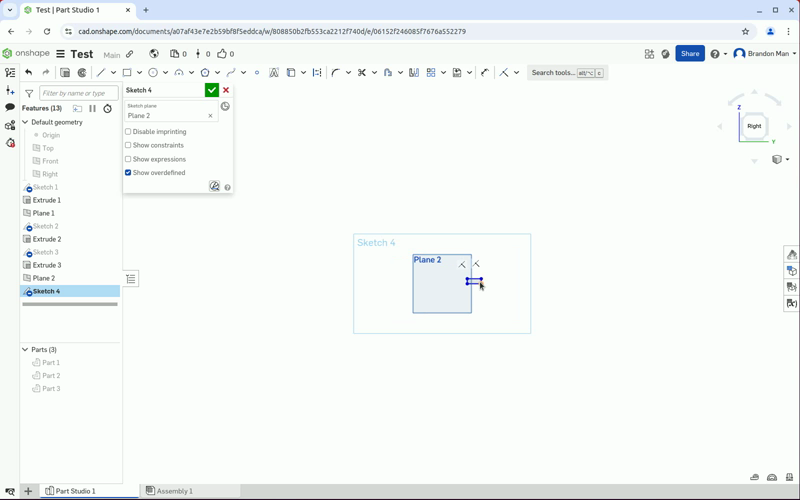
scroll(6)
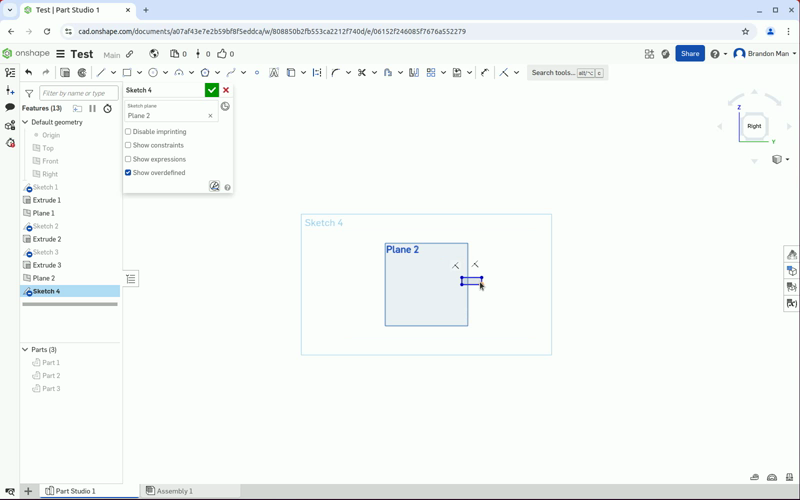
scroll(6)
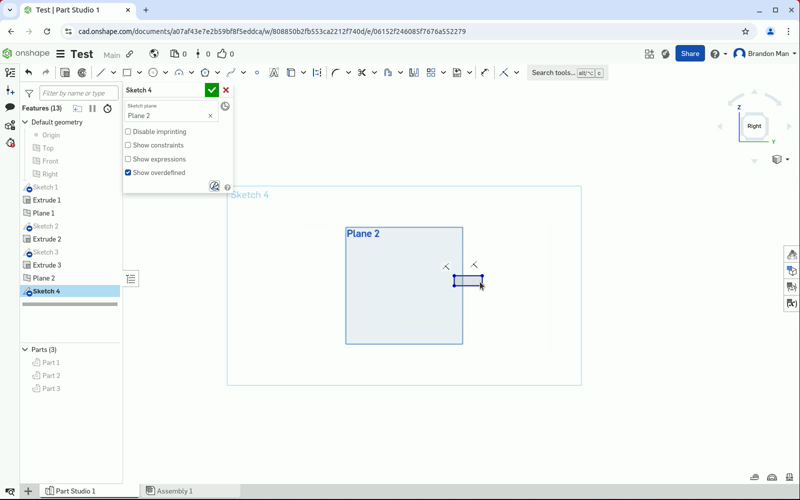
scroll(6)
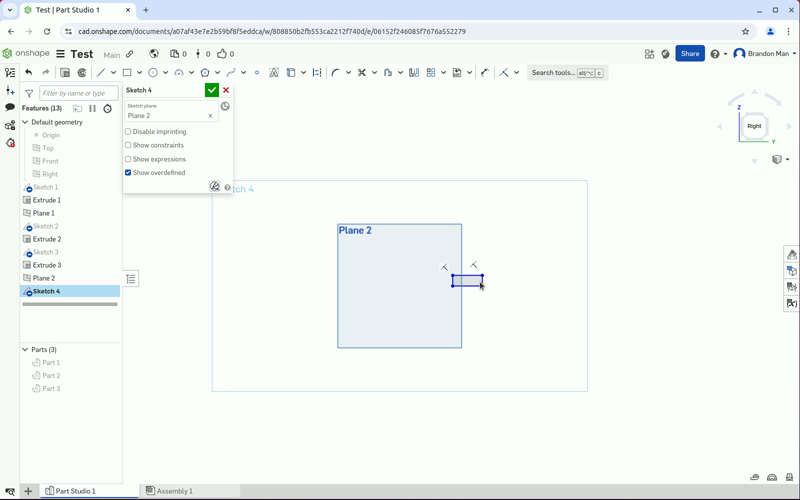
scroll(6)
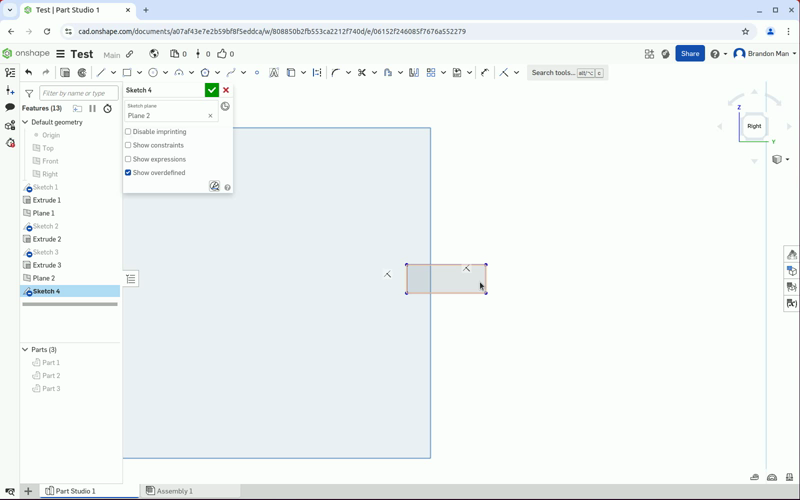
click(480, 281)
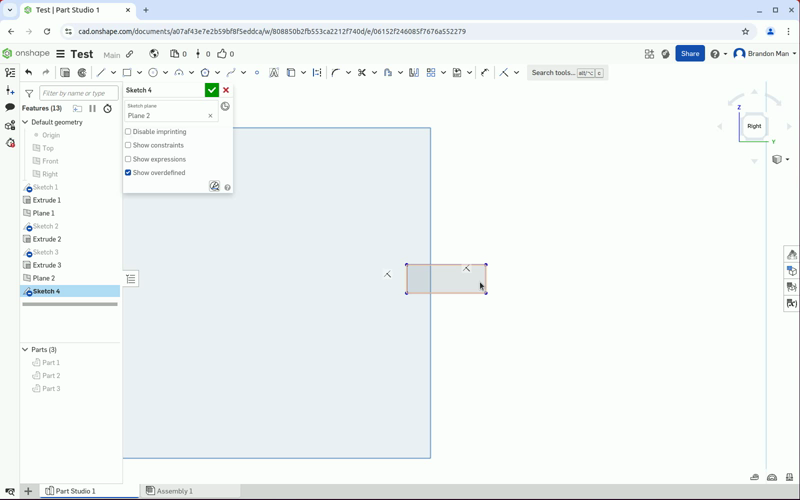
scroll(-6)
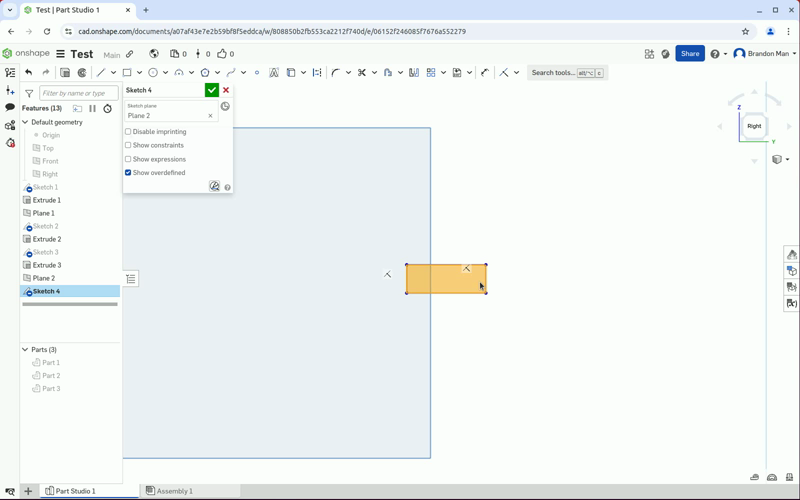
scroll(-6)
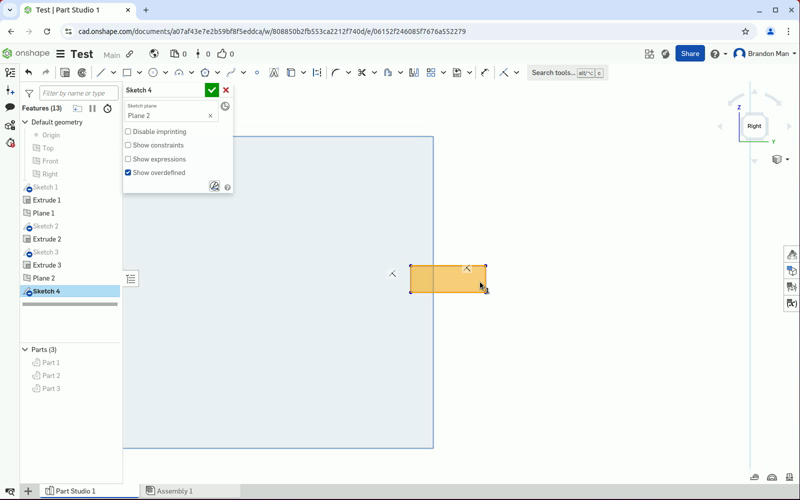
scroll(-6)
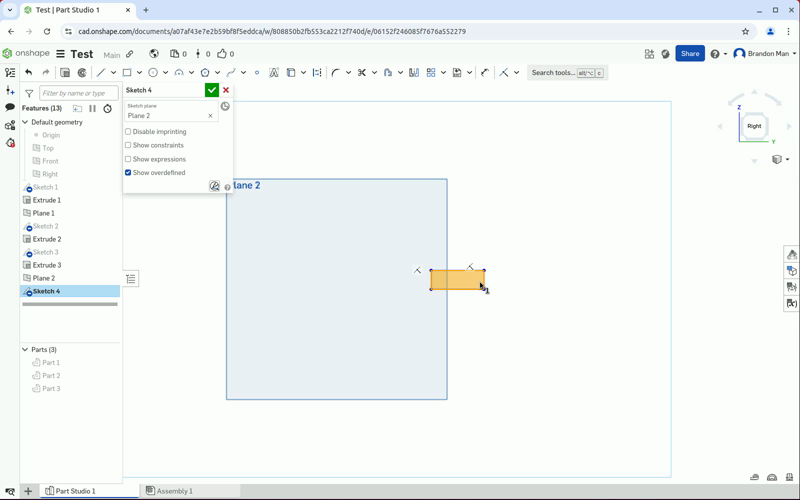
scroll(-6)
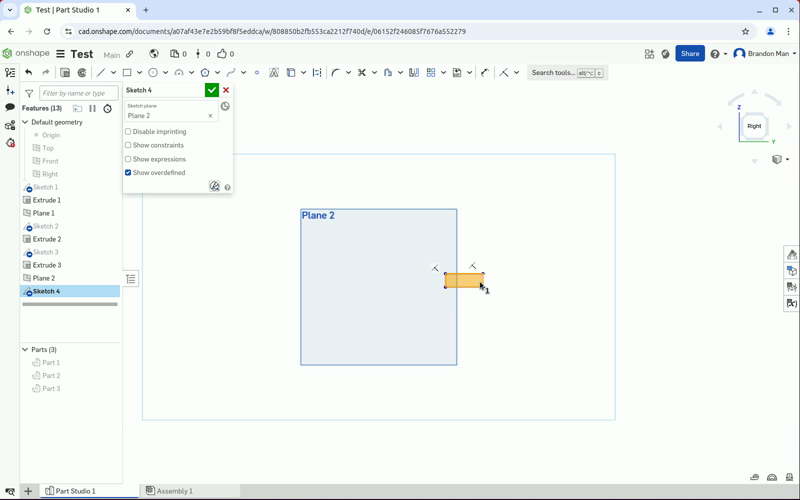
scroll(-6)
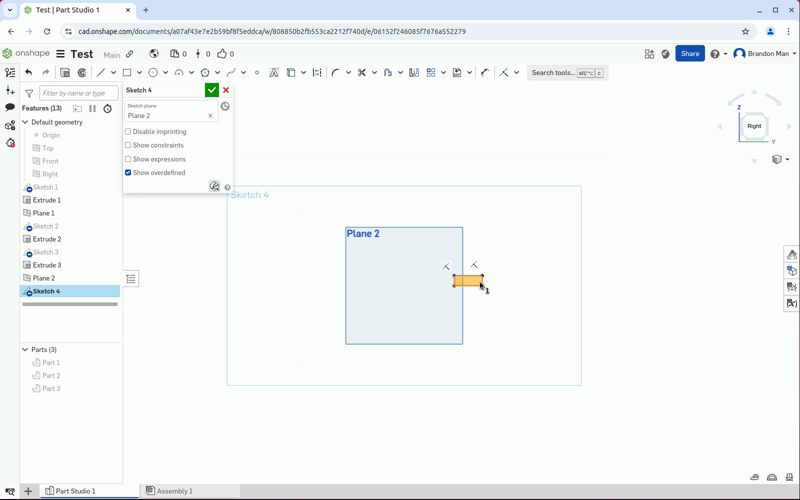
scroll(-6)
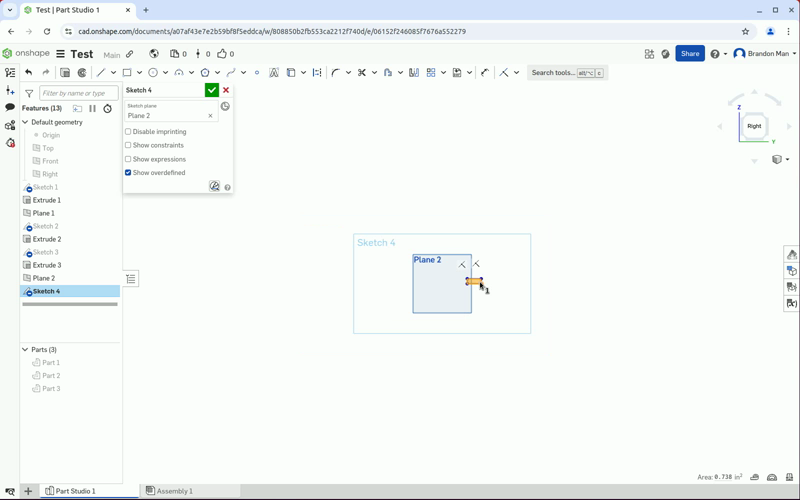
scroll(-6)
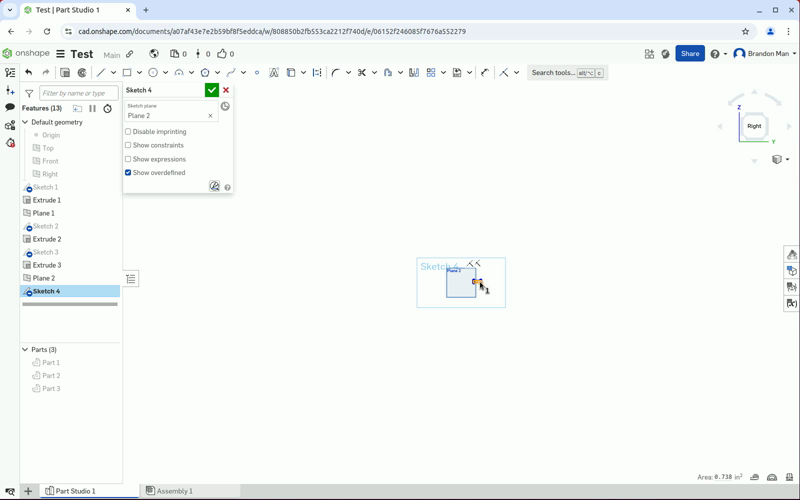
mouse_move(73, 352)
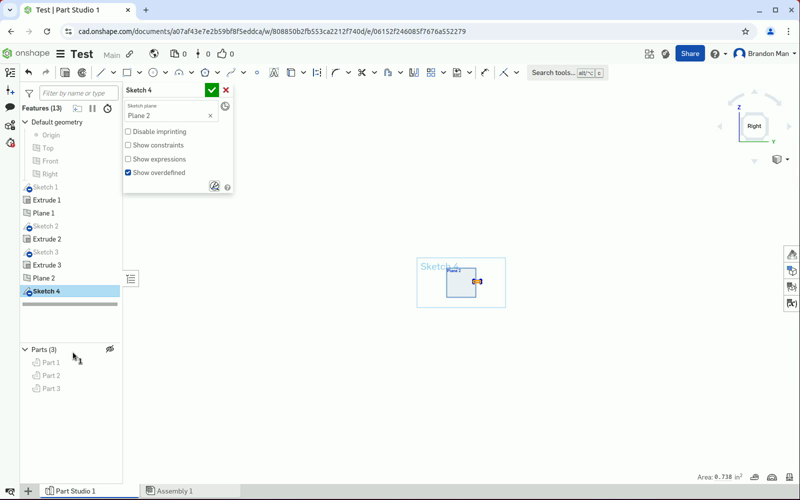
key(shift+y)
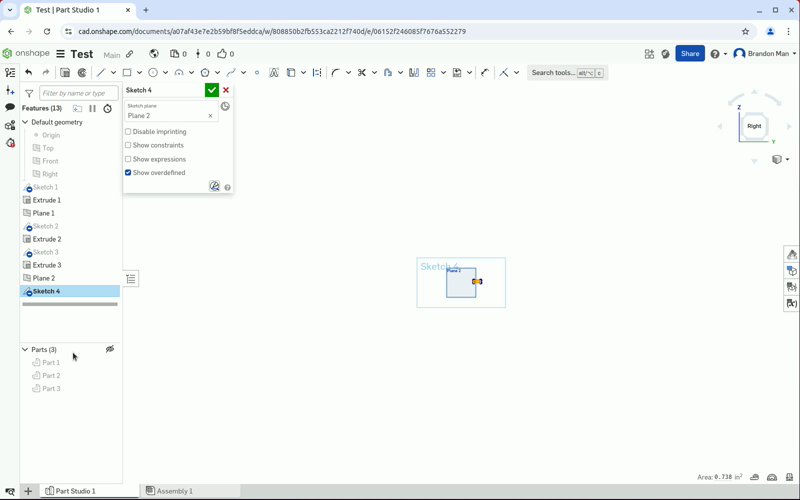
key(shift+e)
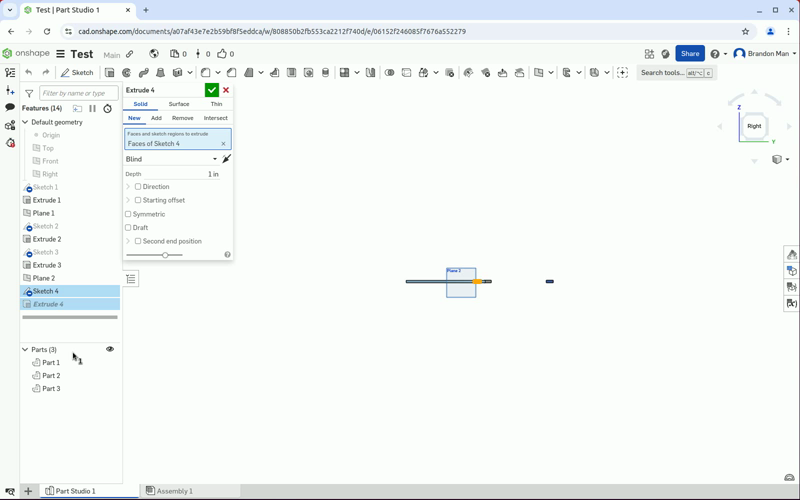
mouse_move(143, 106)
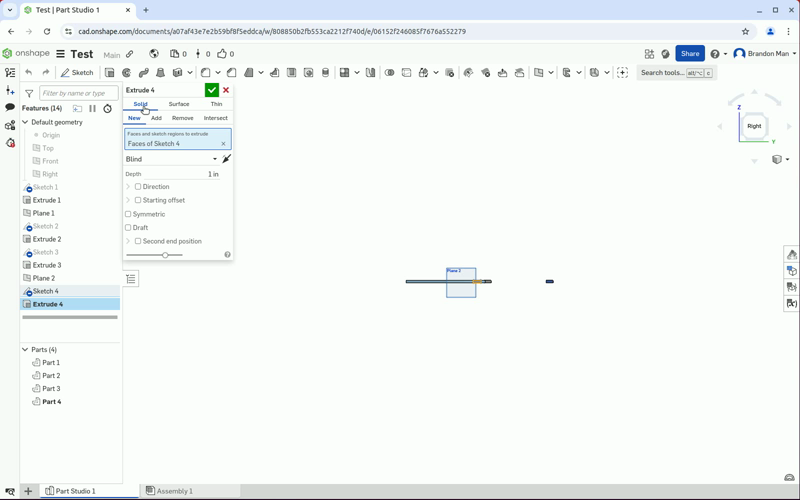
click(143, 106)
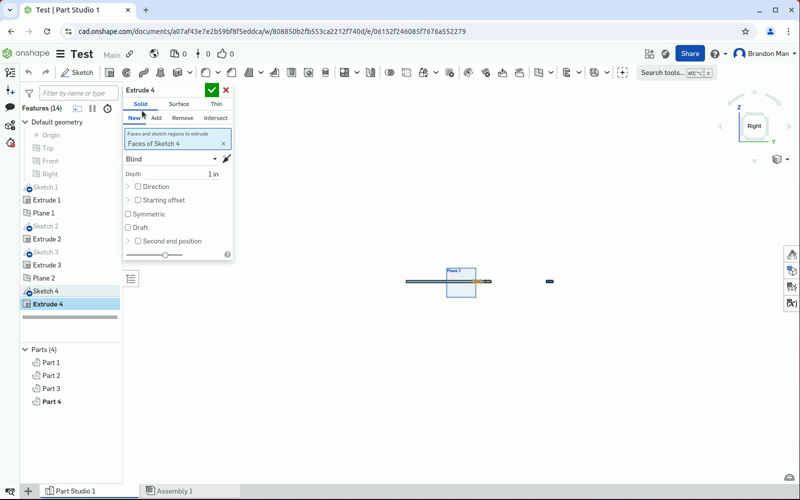
mouse_move(137, 120)
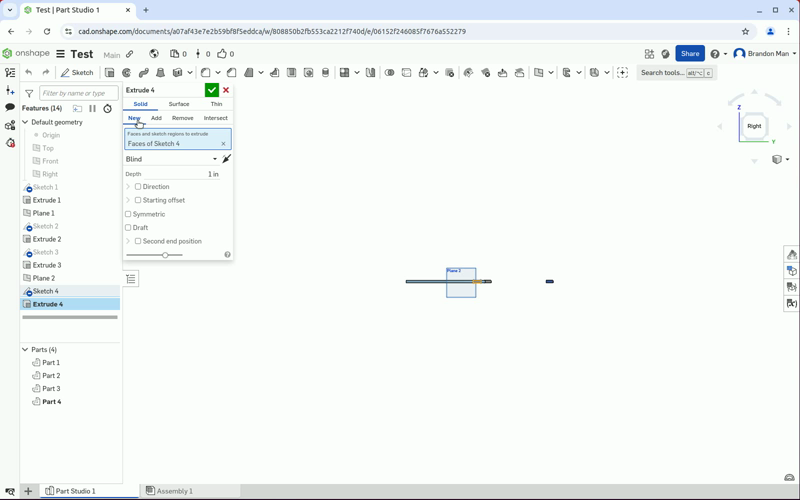
click(137, 120)
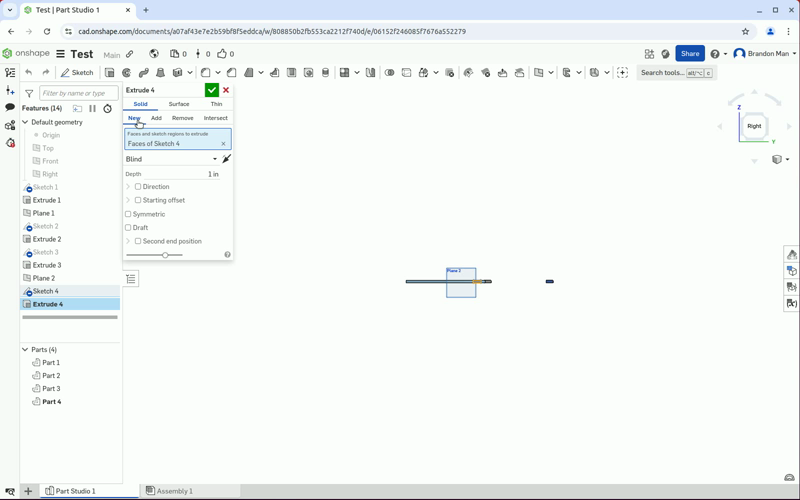
key(tab, 4)
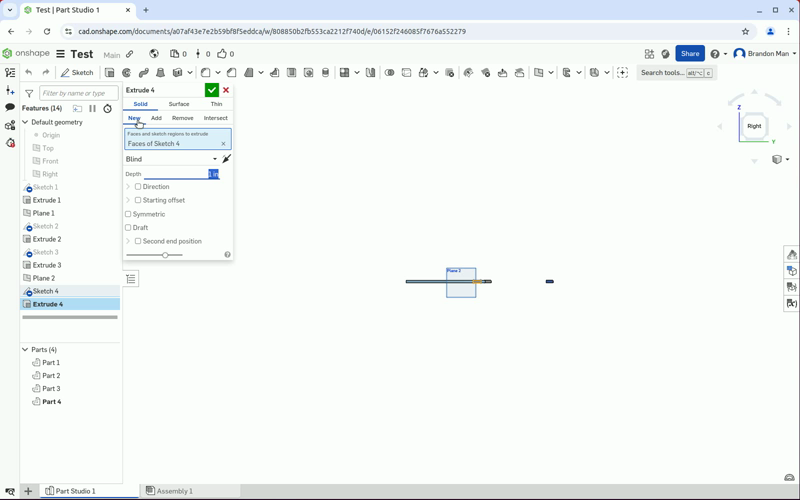
text(0.722)
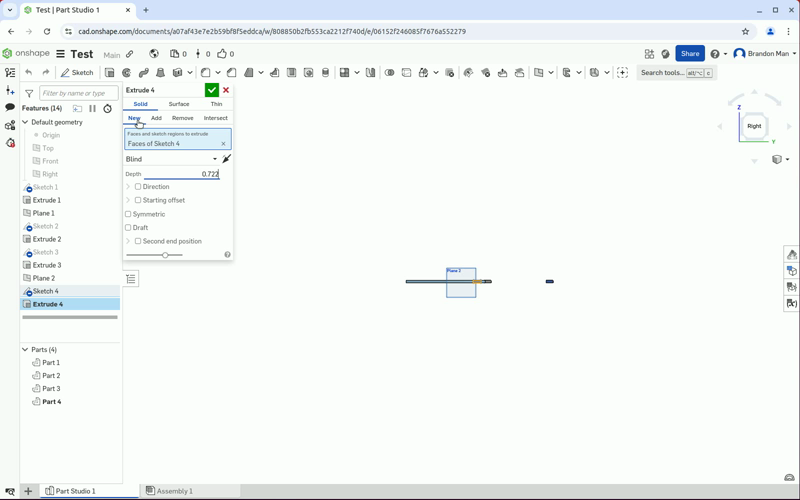
key(enter)
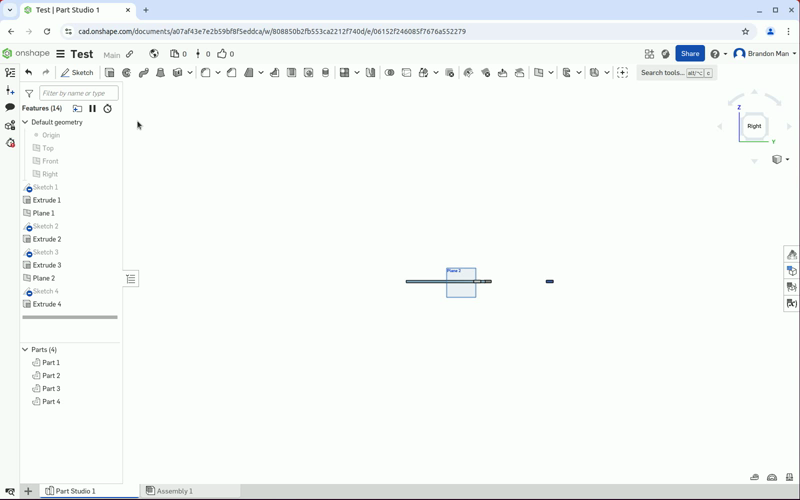
key(shift+h)
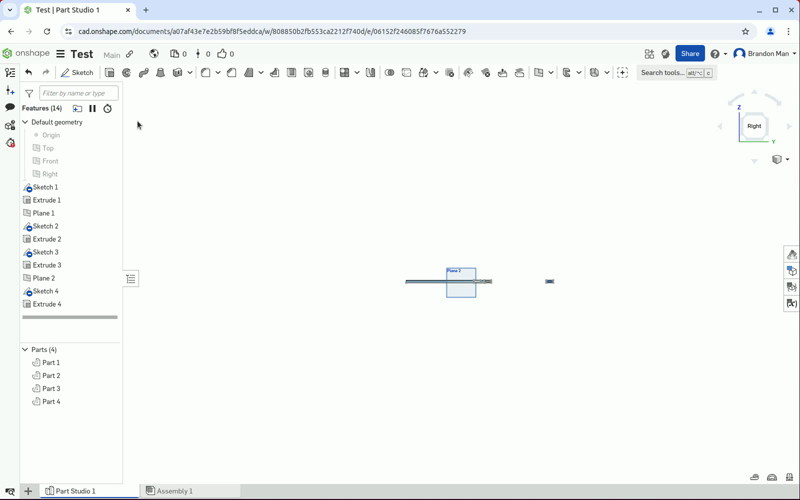
key(shift+h)
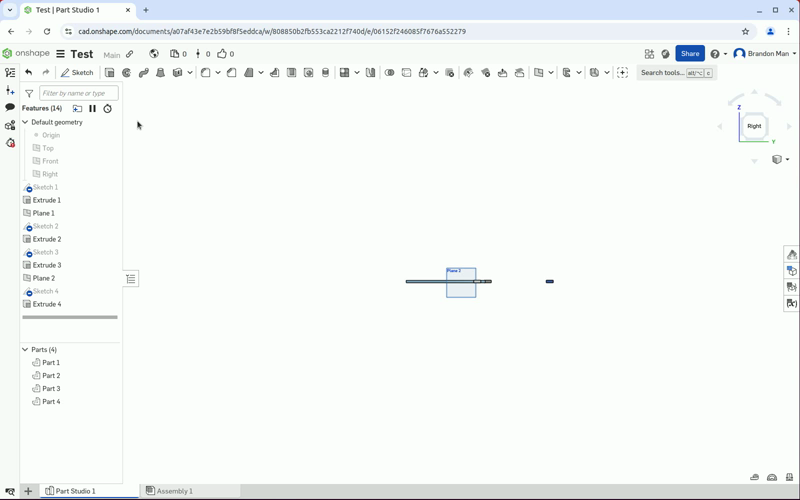
mouse_move(73, 189)
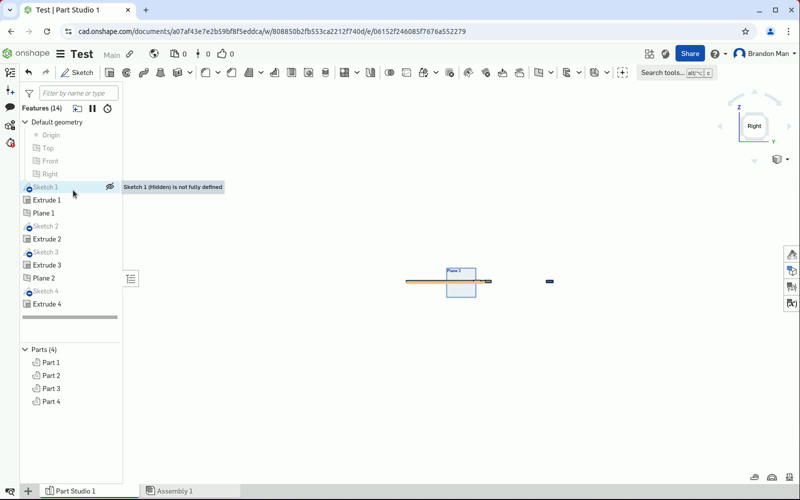
click(73, 189)
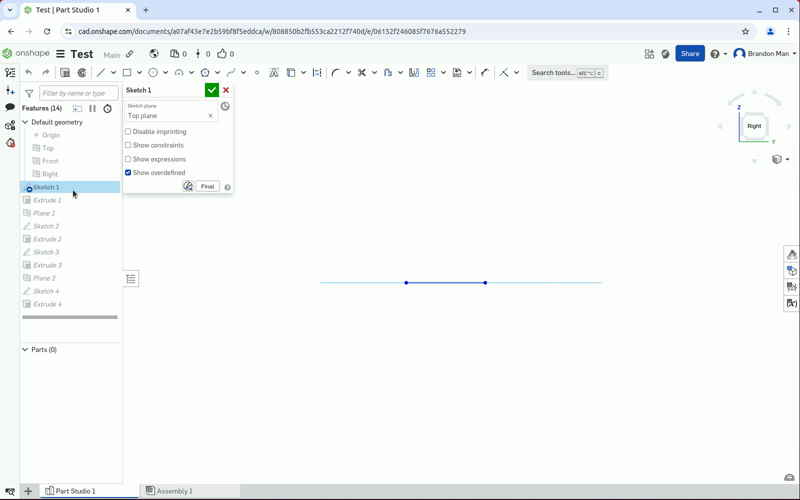
mouse_move(229, 92)
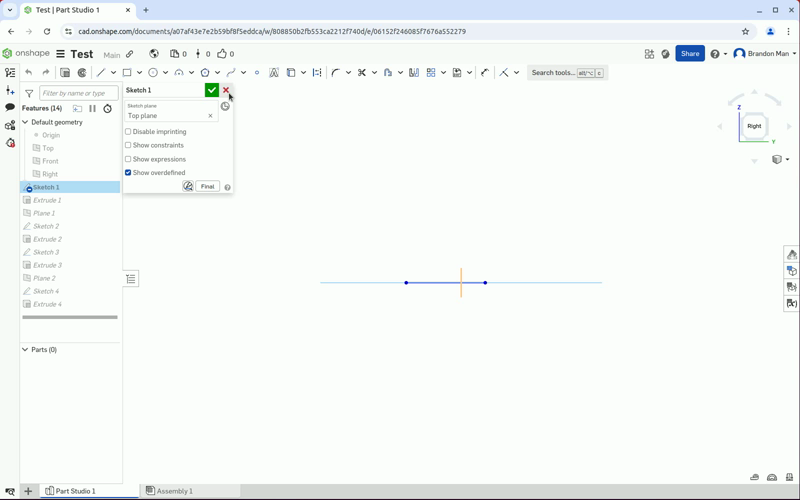
click(229, 92)
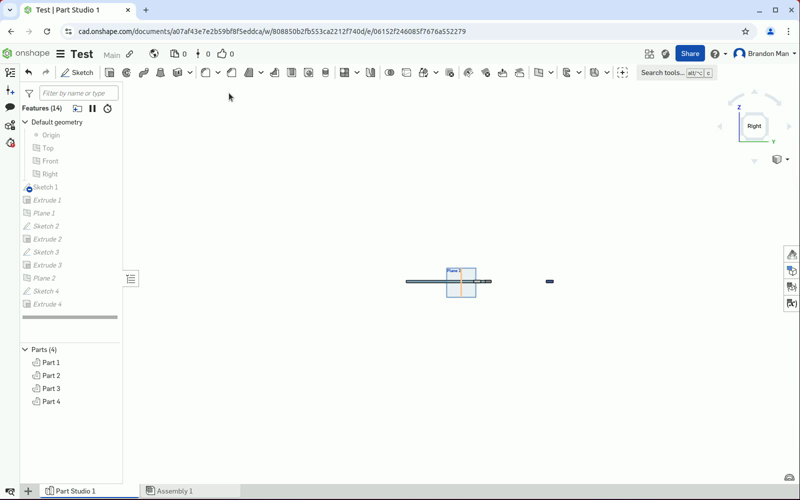
key(shift+s)
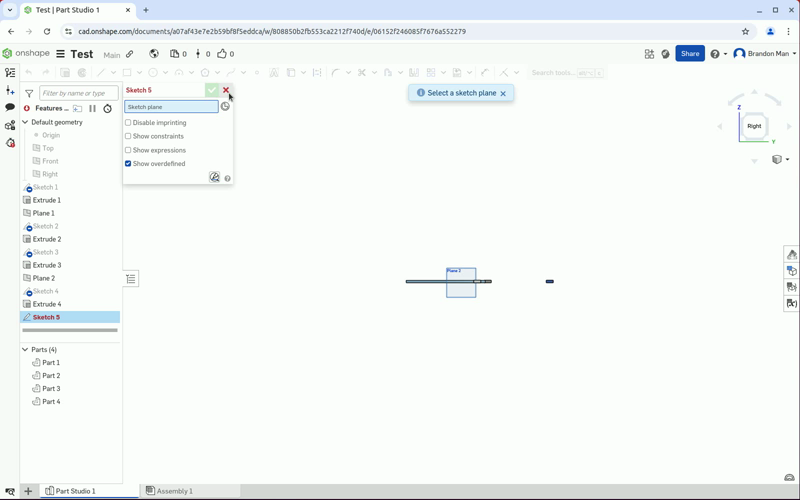
mouse_move(73, 280)
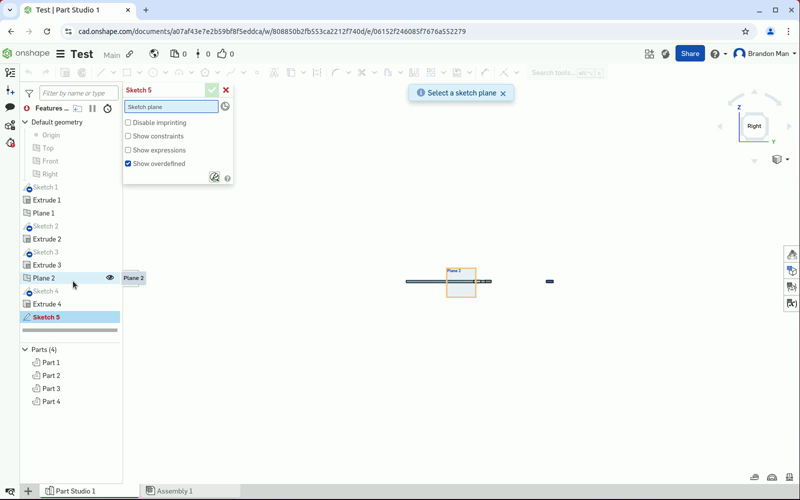
click(73, 280)
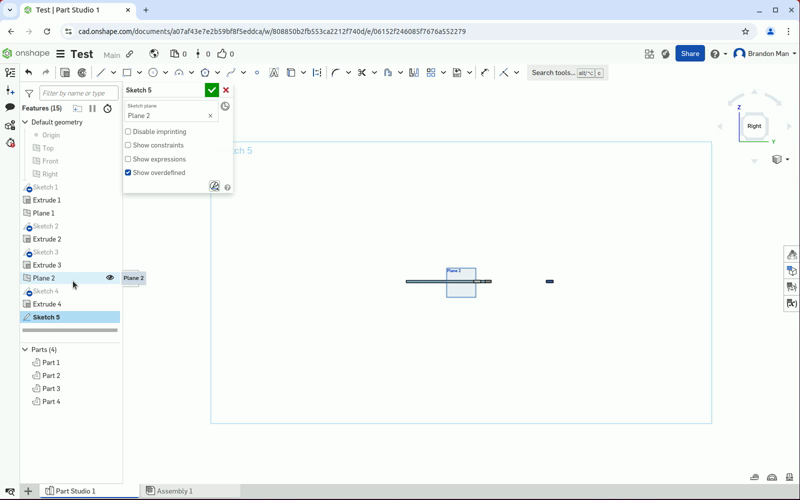
mouse_move(73, 352)
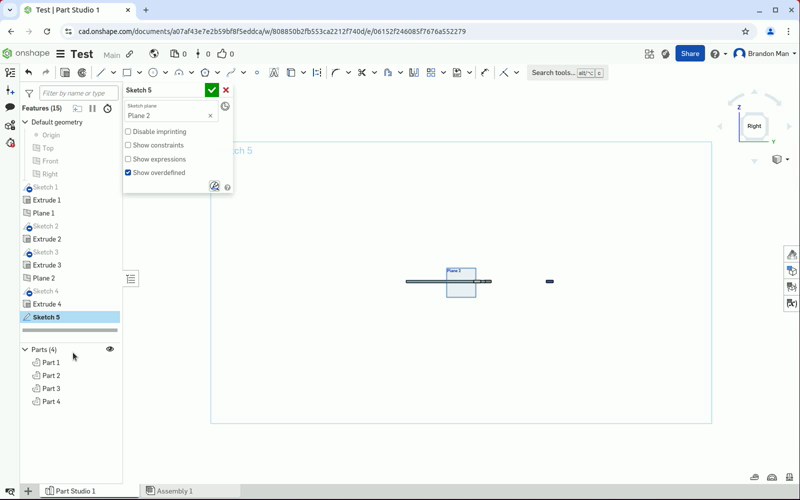
key(y)
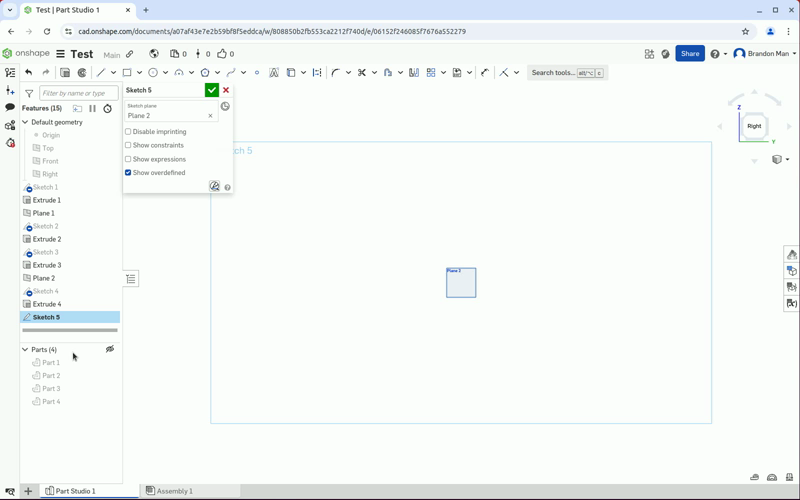
key(l)
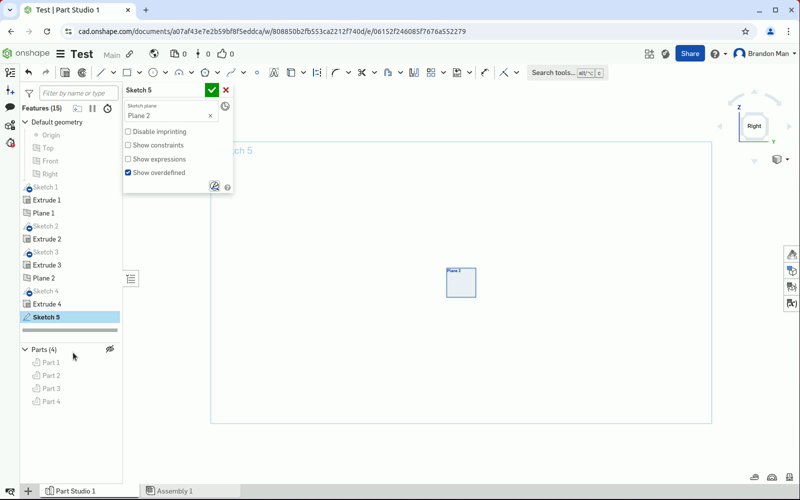
key_down(shift)
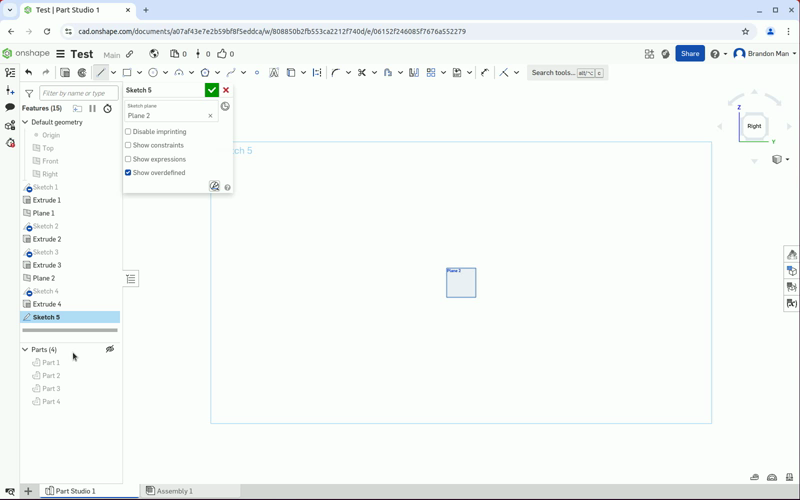
mouse_move(411, 282)
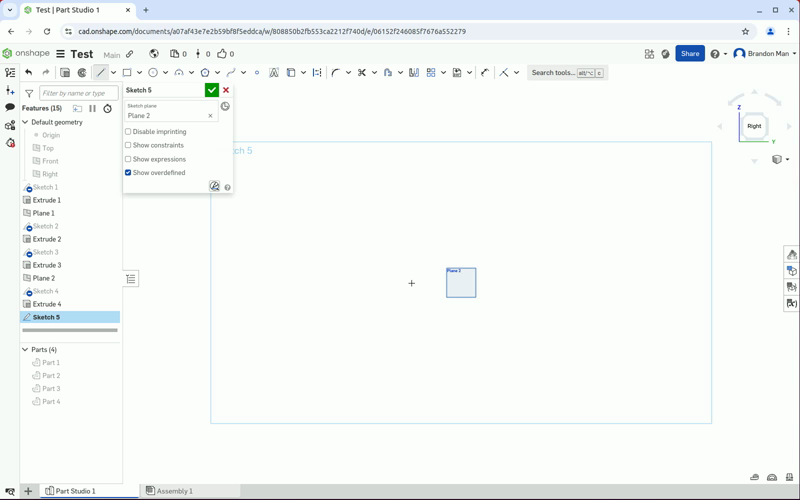
click(411, 282)
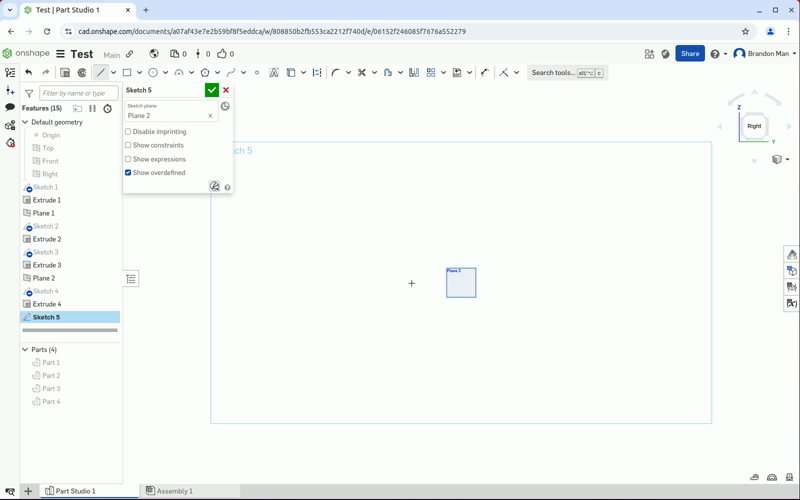
key_up(shift)
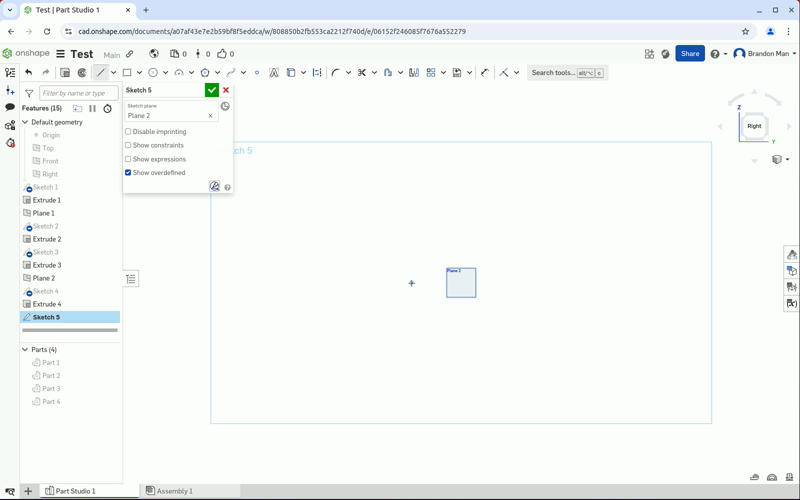
key_down(shift)
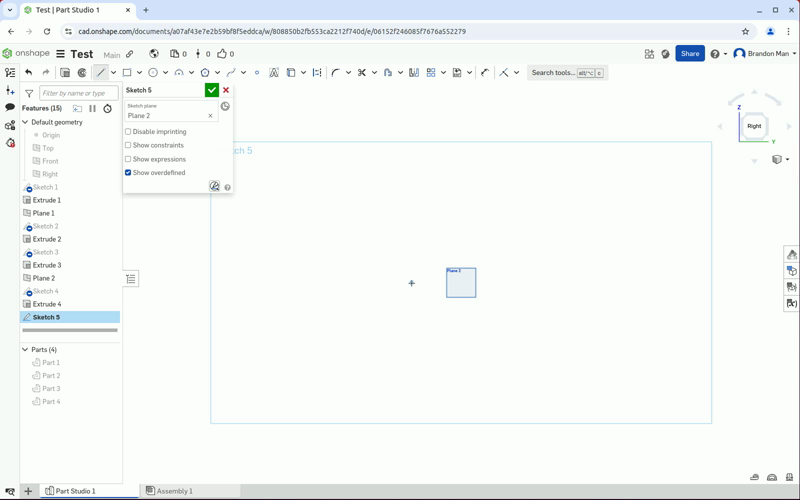
mouse_move(441, 282)
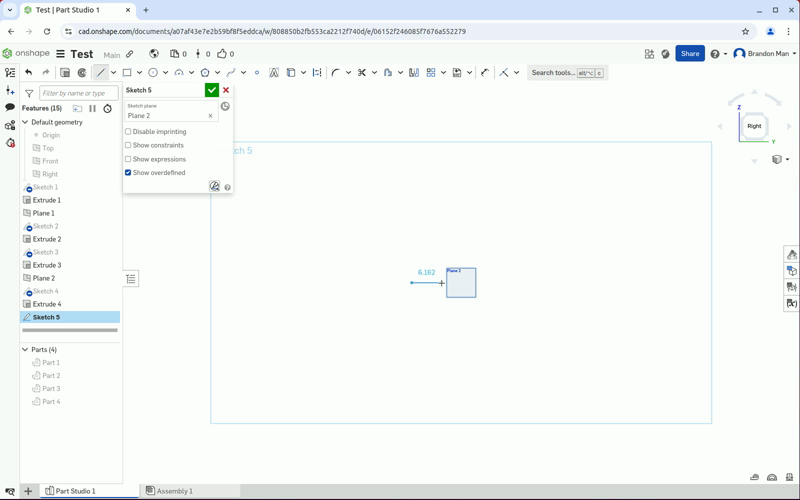
mouse_move(418, 282)
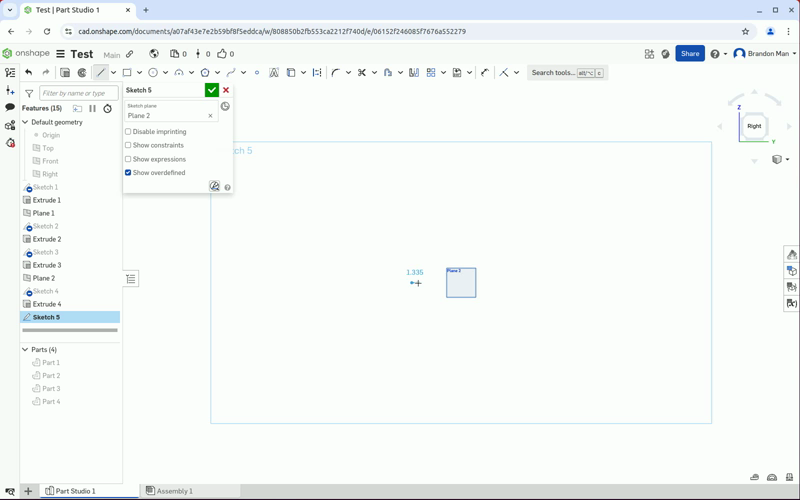
scroll(6)
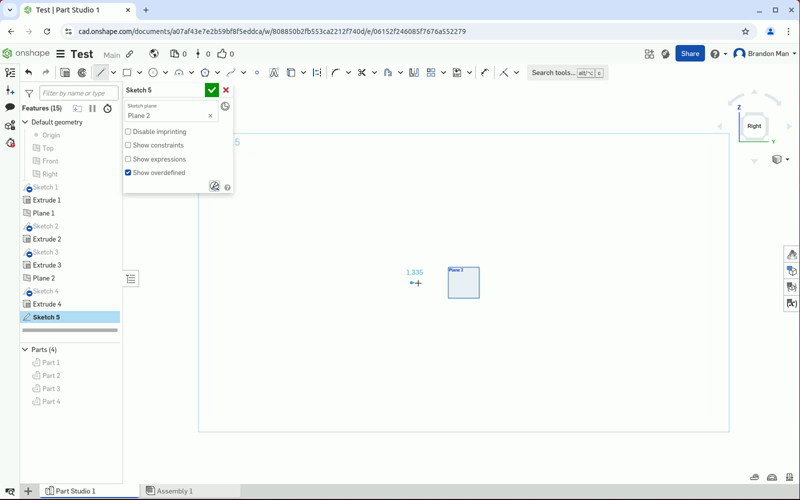
scroll(6)
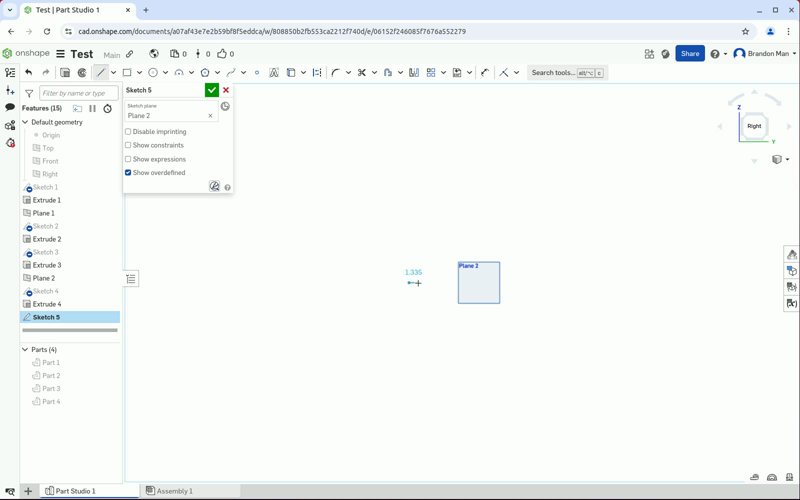
scroll(6)
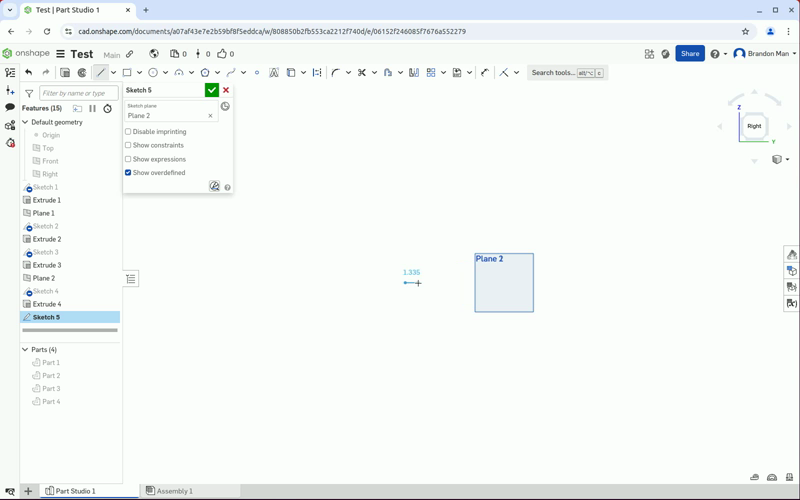
scroll(6)
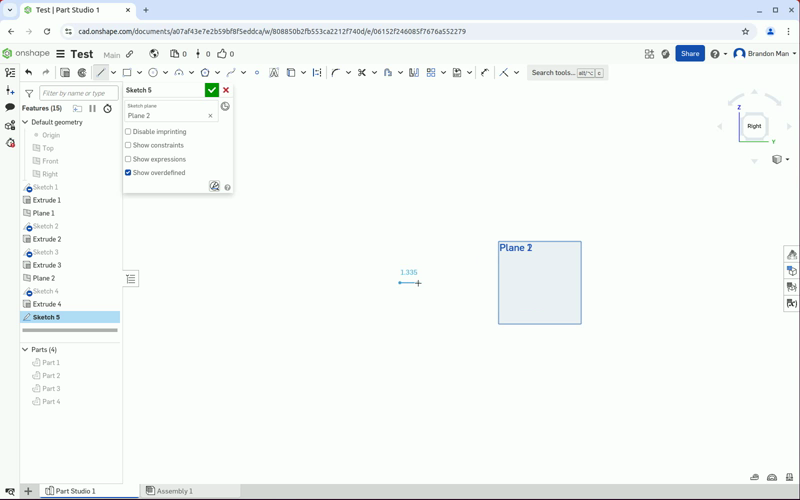
scroll(6)
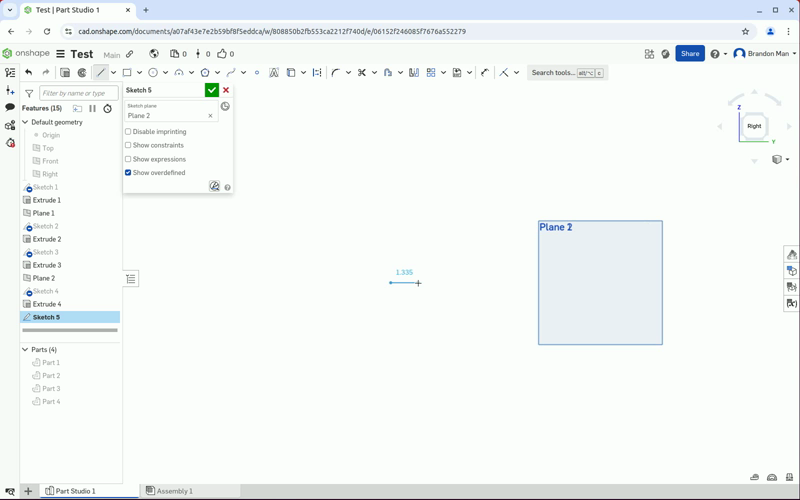
scroll(6)
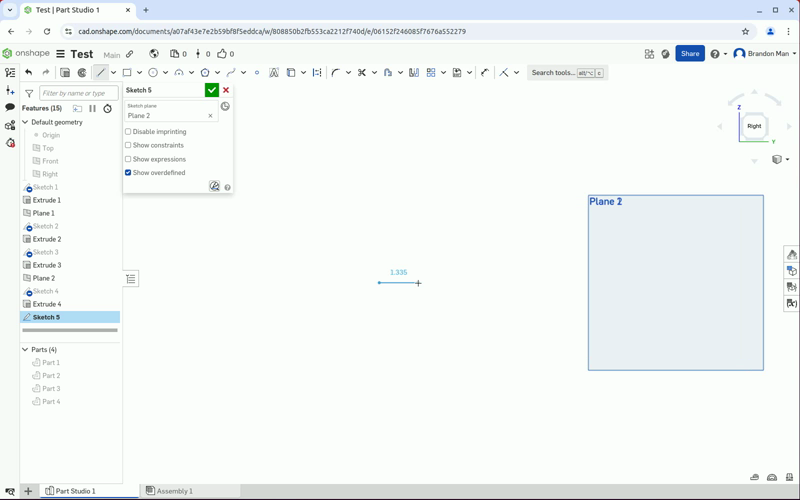
scroll(6)
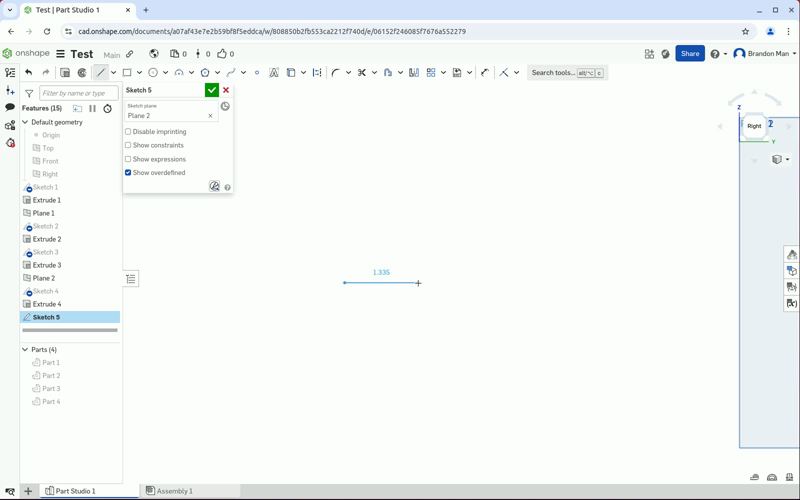
click(418, 282)
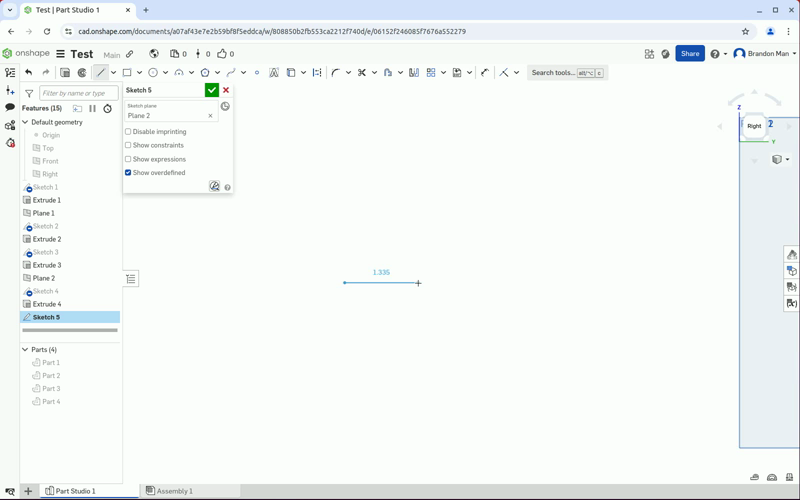
scroll(-6)
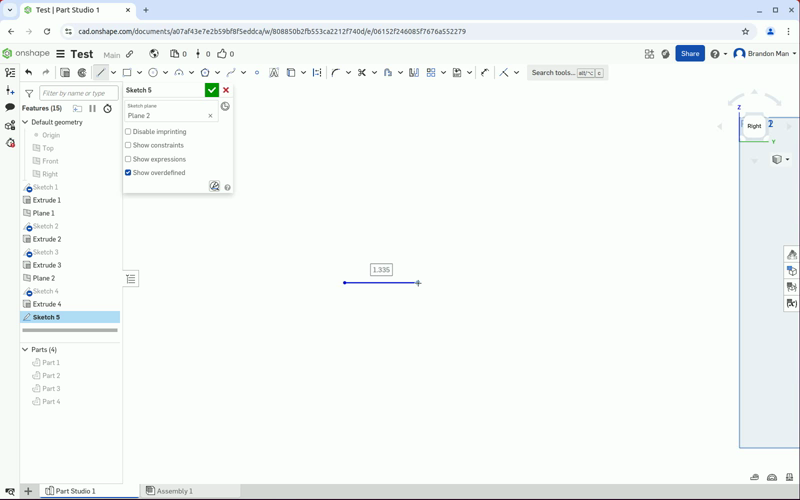
scroll(-6)
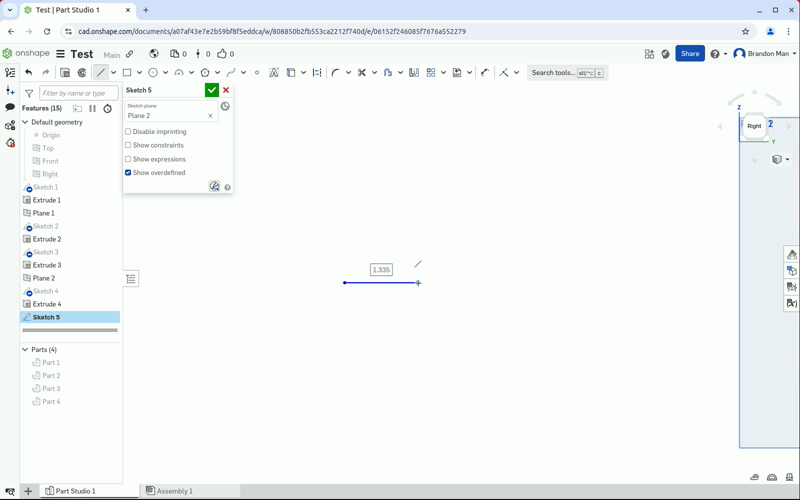
scroll(-6)
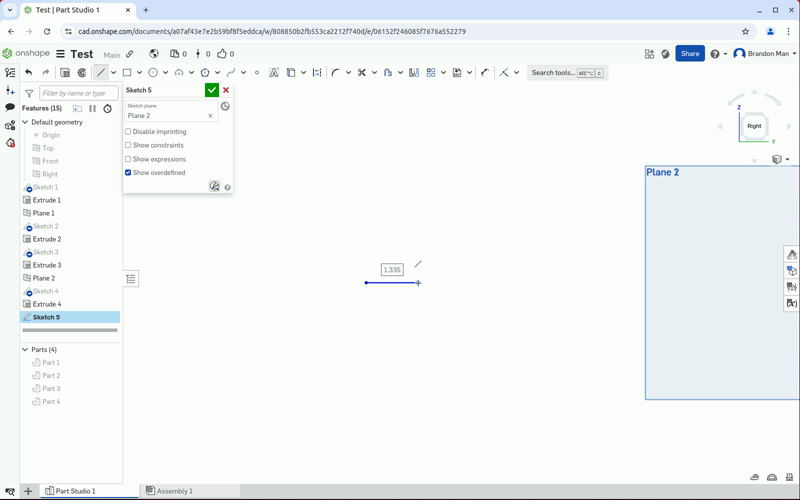
scroll(-6)
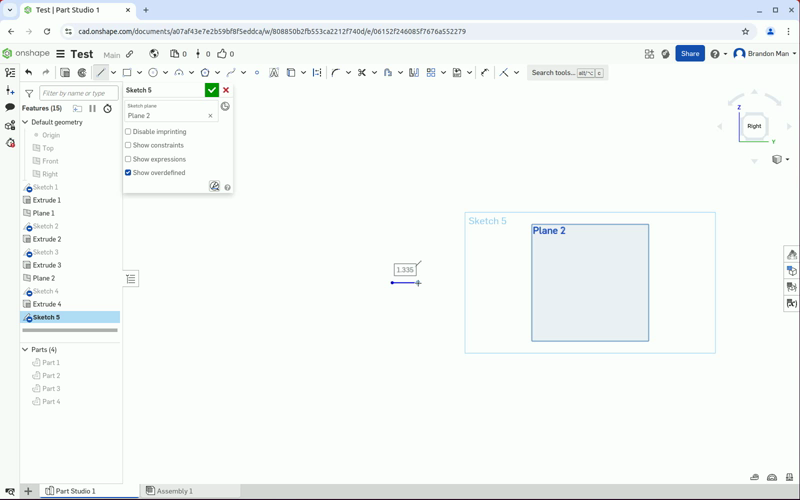
scroll(-6)
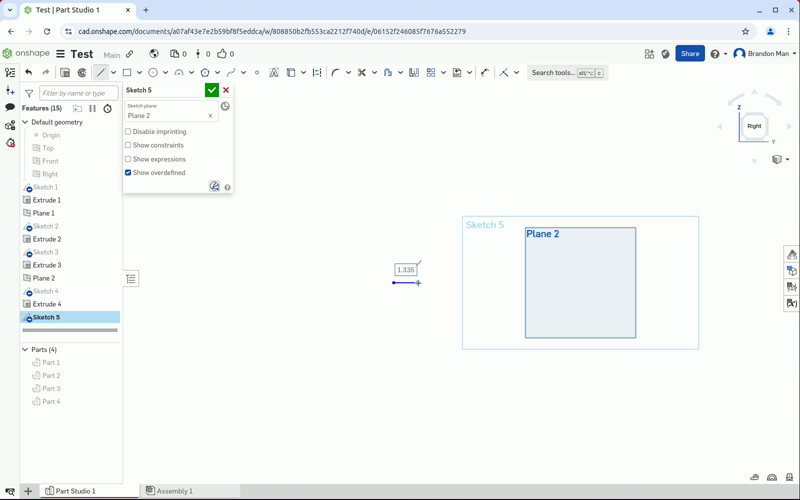
scroll(-6)
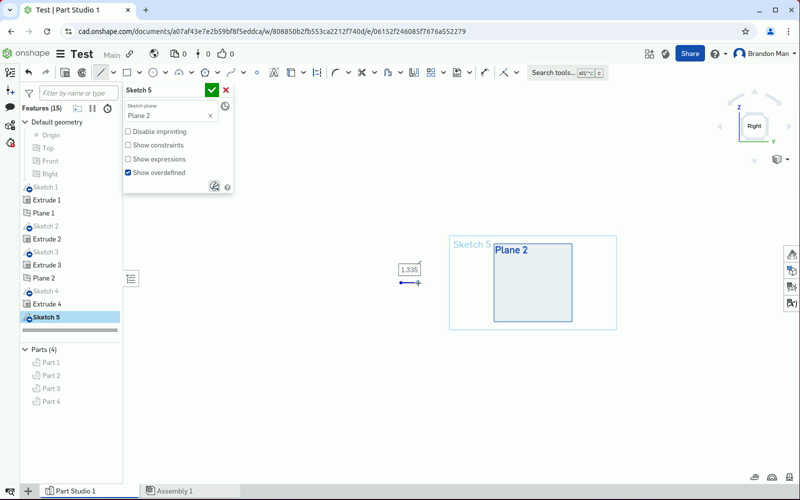
scroll(-6)
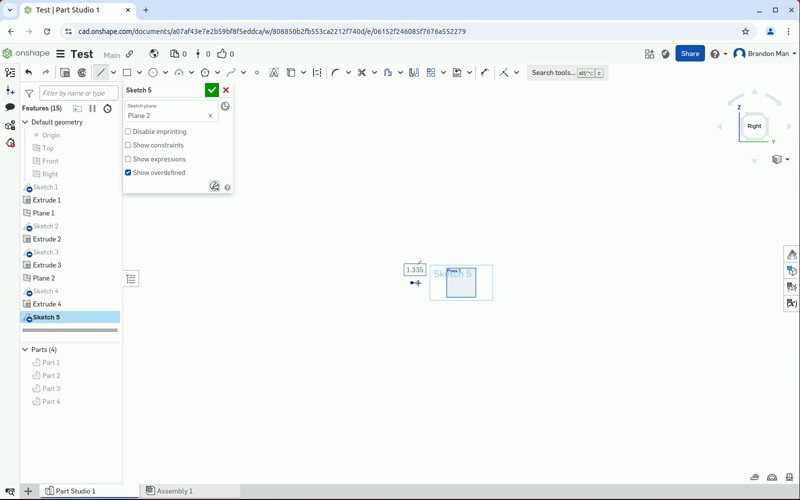
key_up(shift)
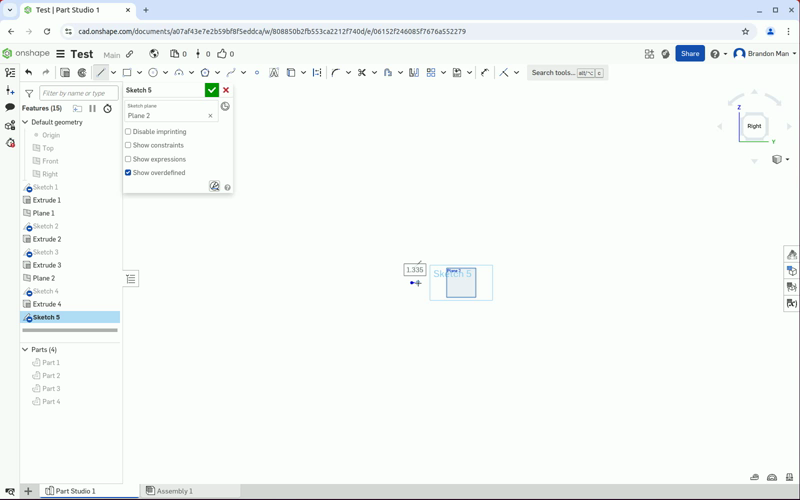
key_down(shift)
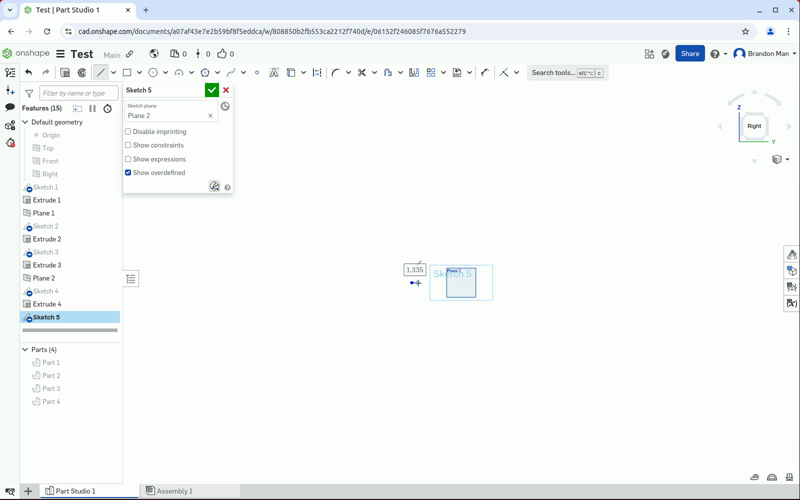
mouse_move(448, 282)
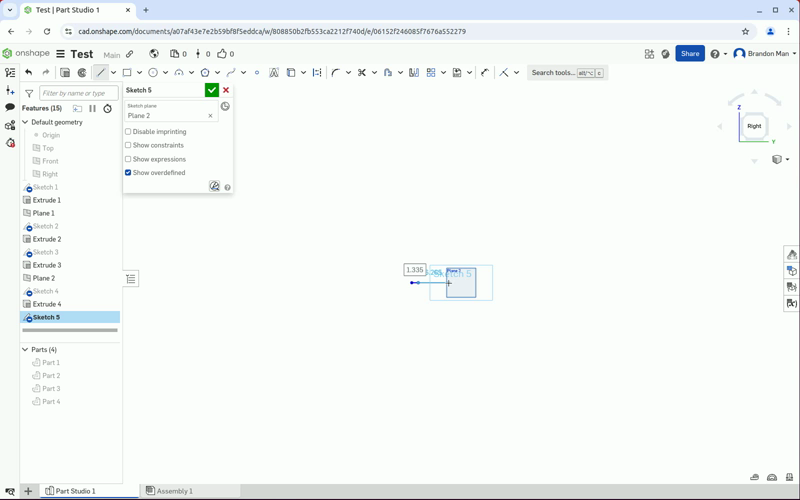
mouse_move(418, 280)
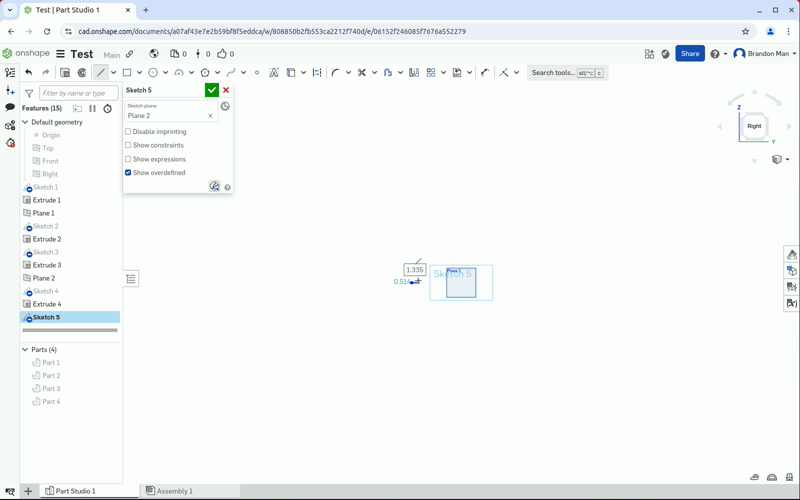
scroll(6)
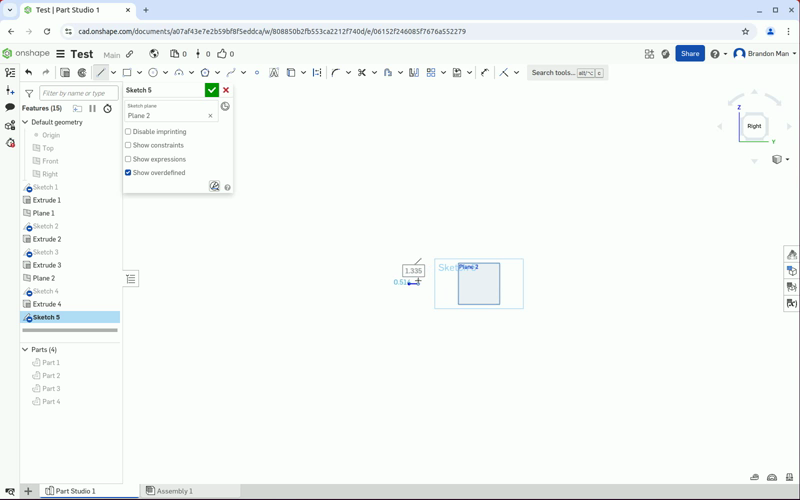
scroll(6)
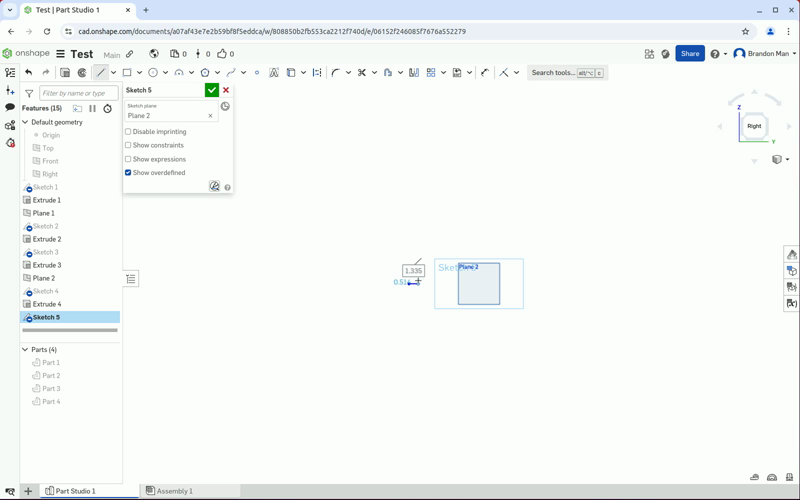
scroll(6)
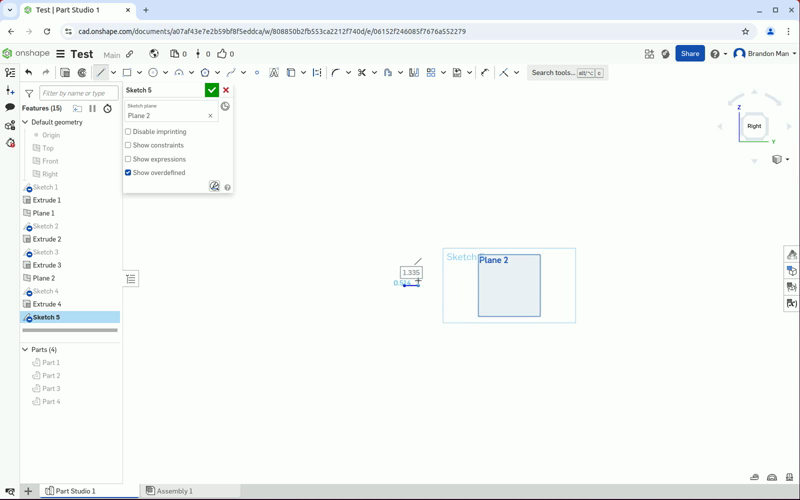
scroll(6)
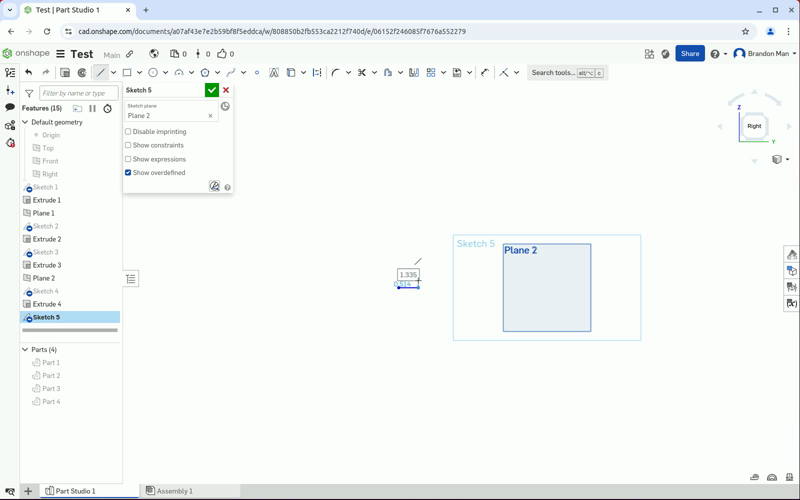
scroll(6)
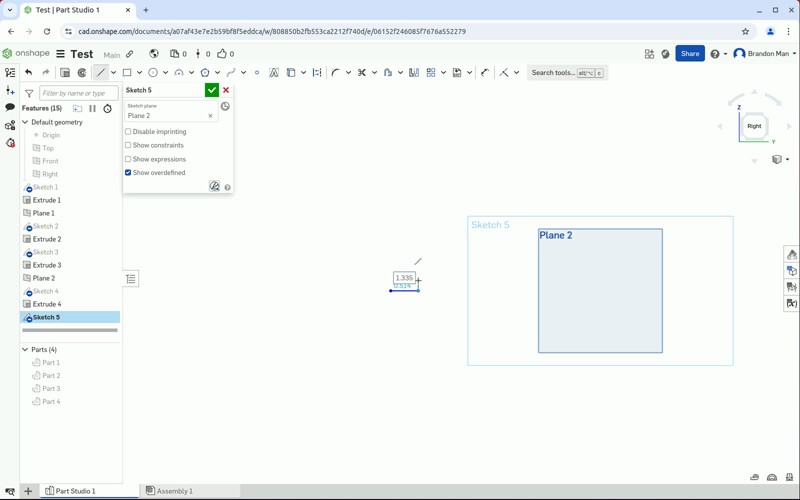
scroll(6)
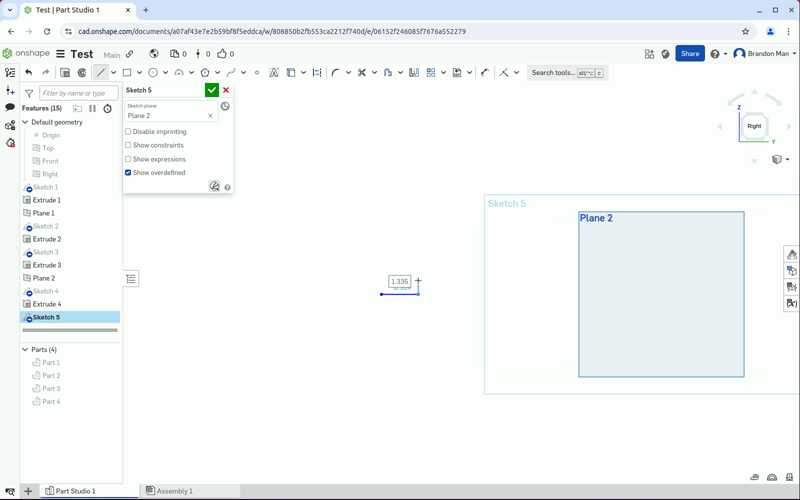
scroll(6)
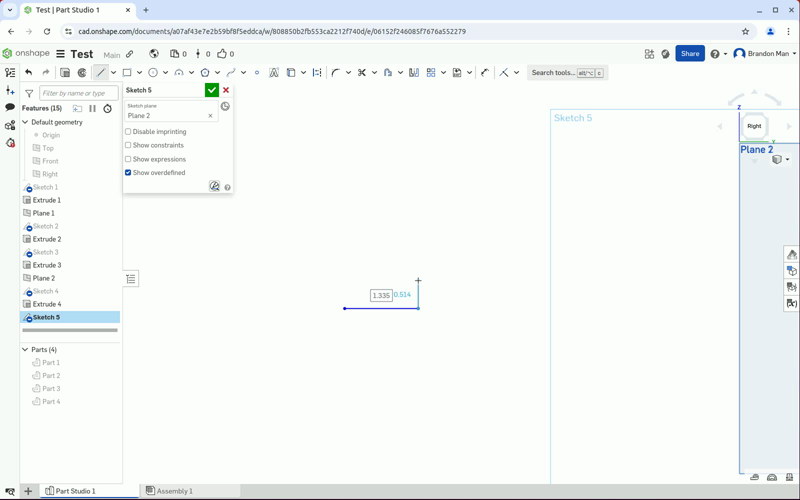
click(418, 280)
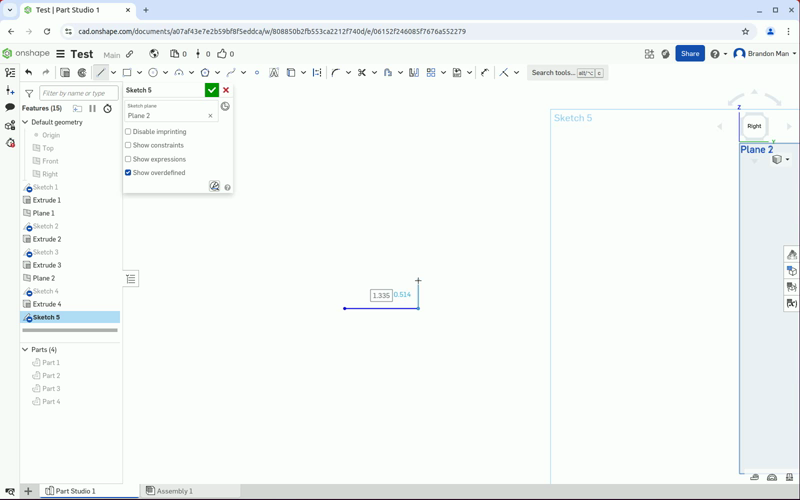
scroll(-6)
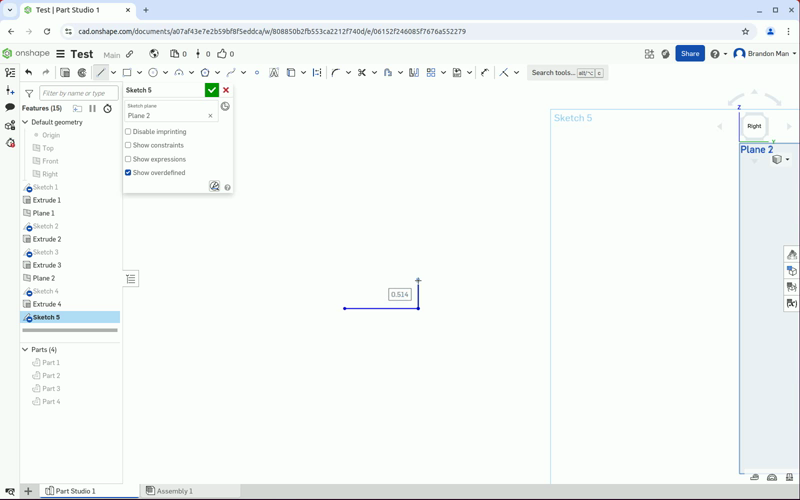
scroll(-6)
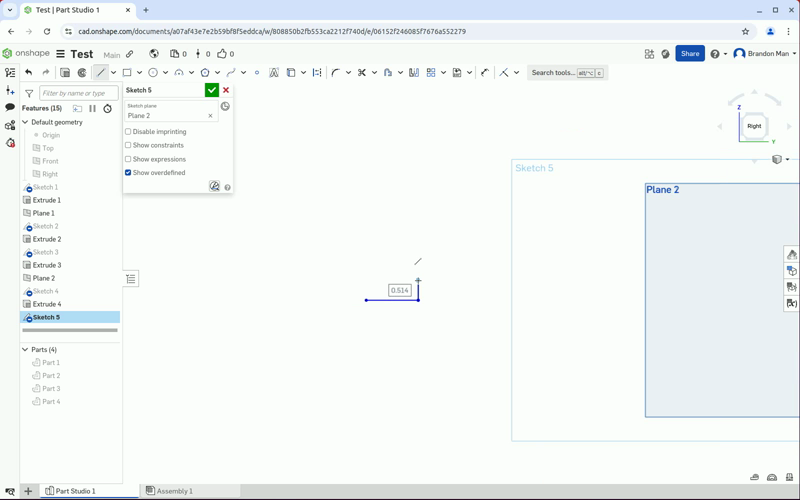
scroll(-6)
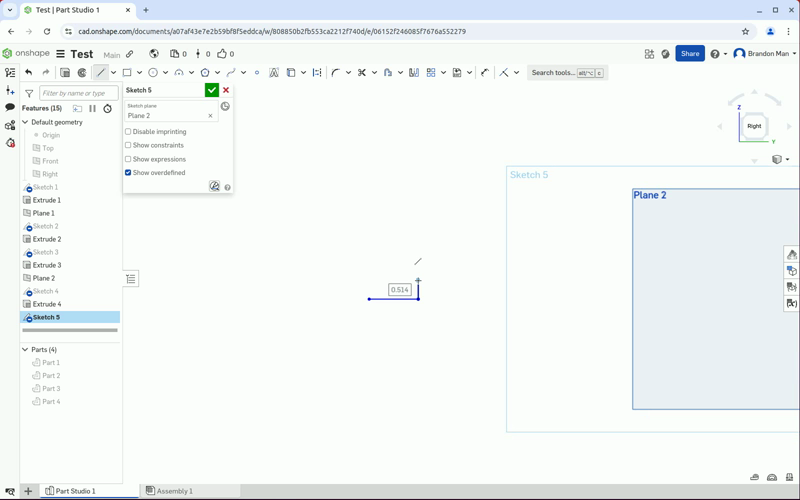
scroll(-6)
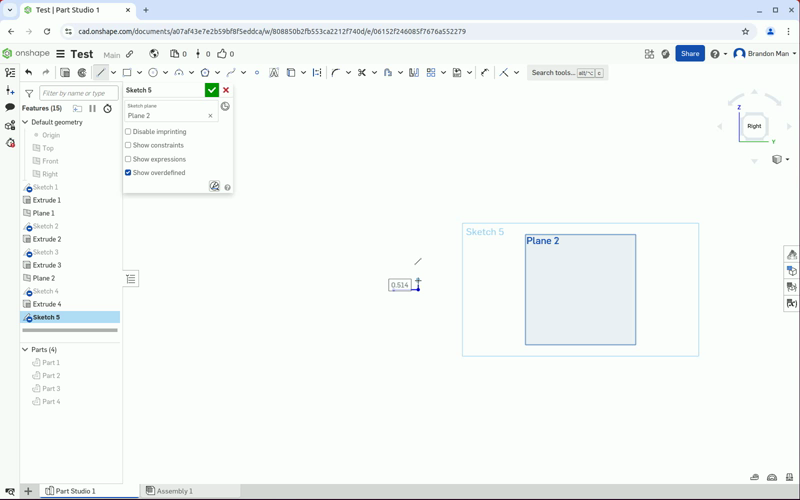
scroll(-6)
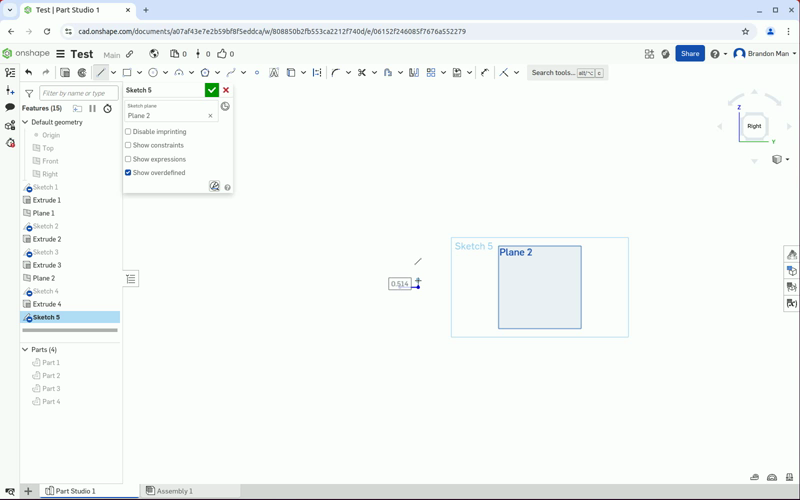
scroll(-6)
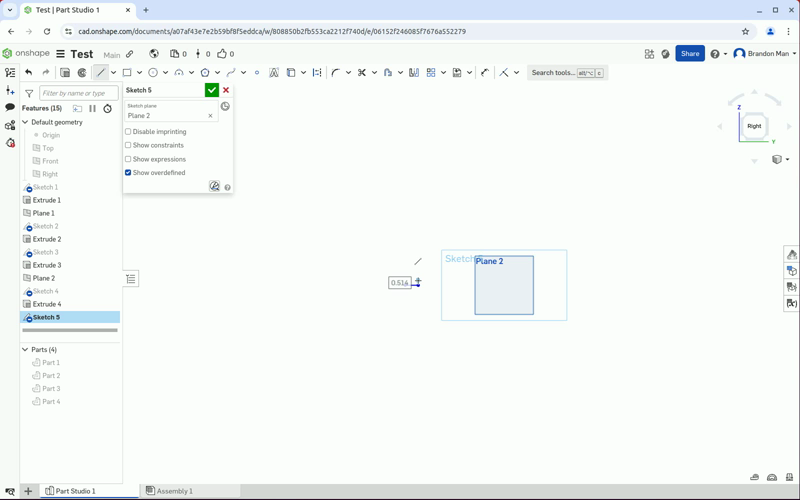
scroll(-6)
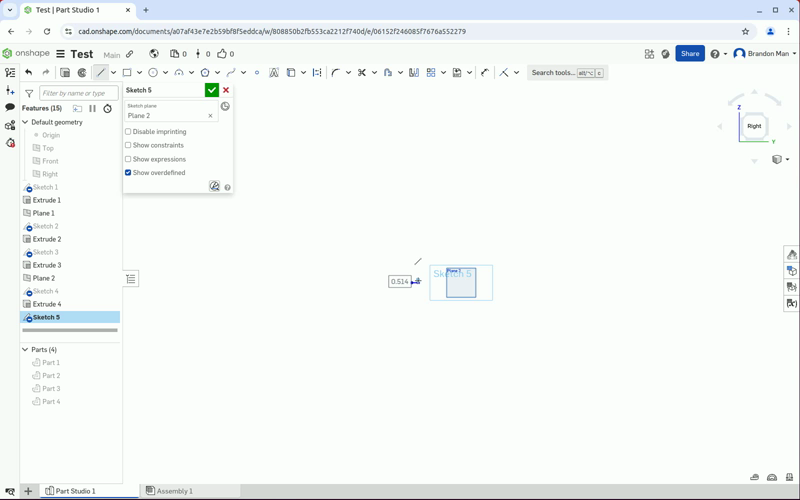
key_up(shift)
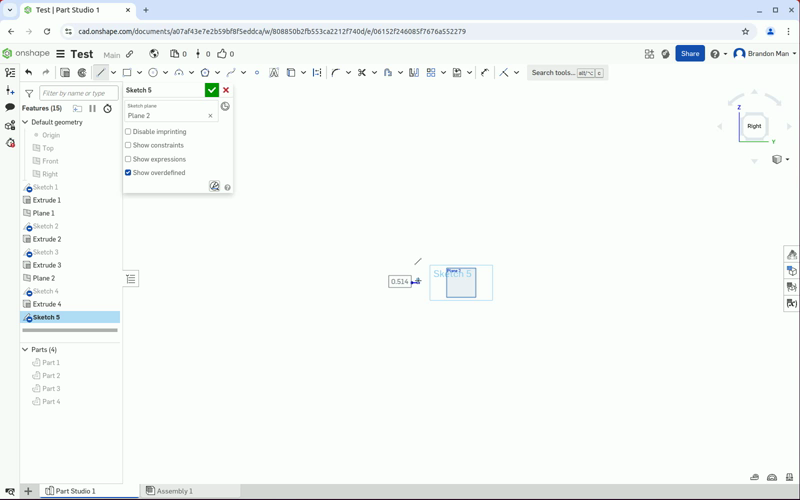
key_down(shift)
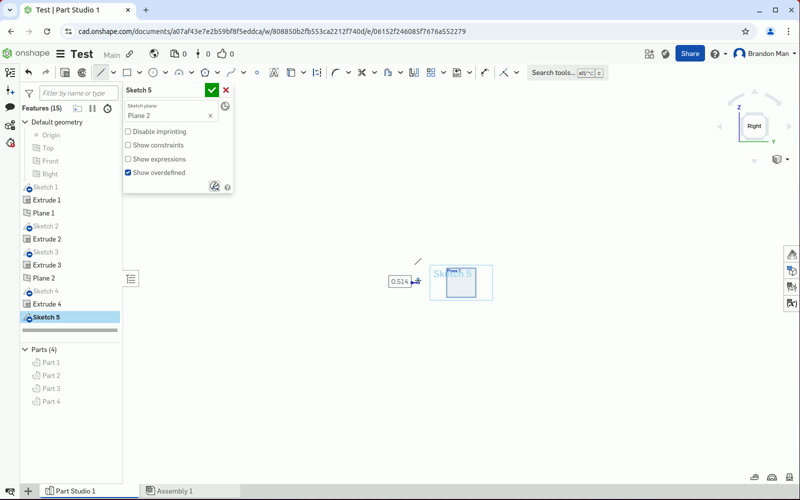
mouse_move(448, 280)
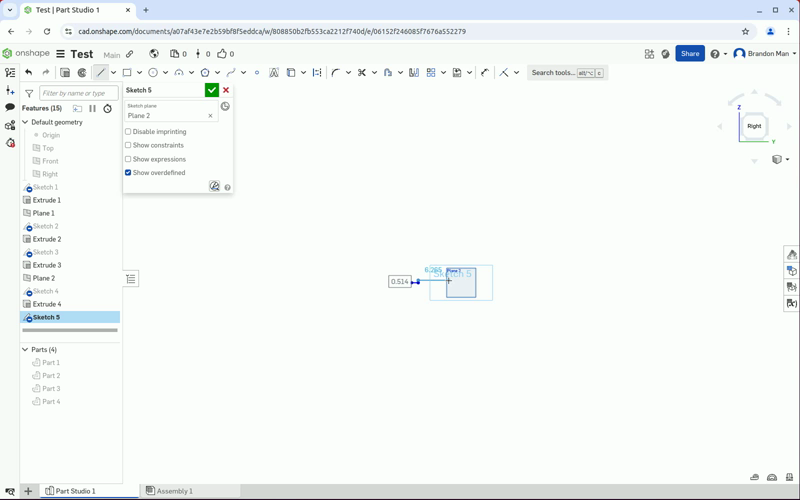
mouse_move(411, 280)
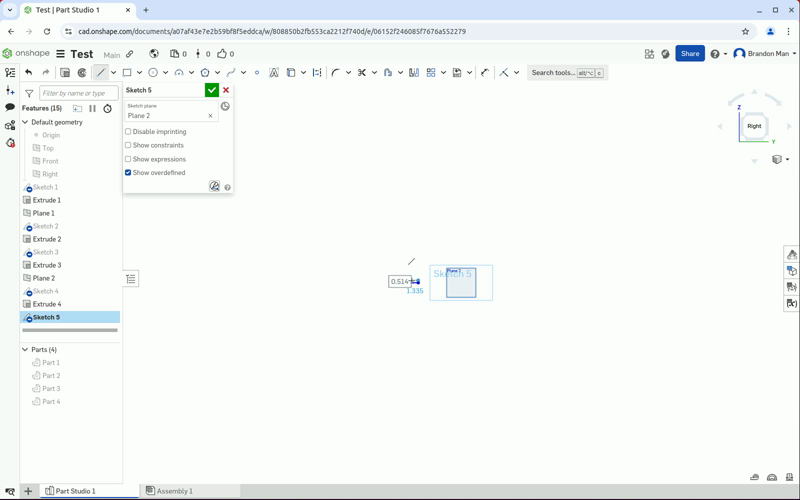
scroll(6)
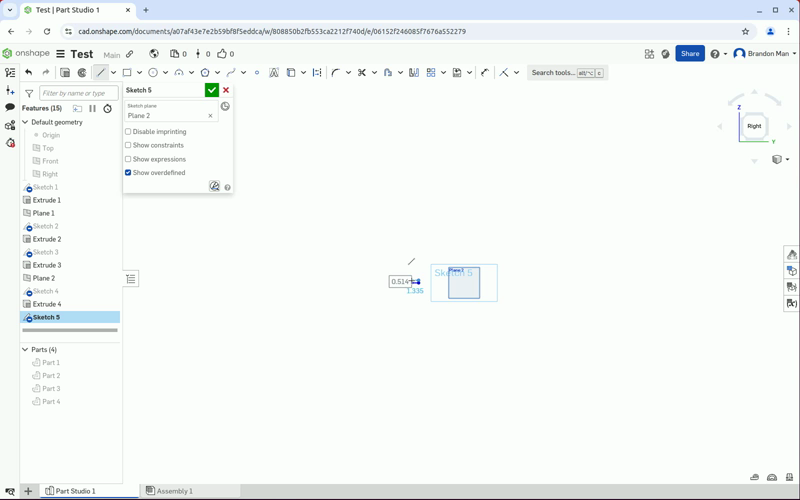
scroll(6)
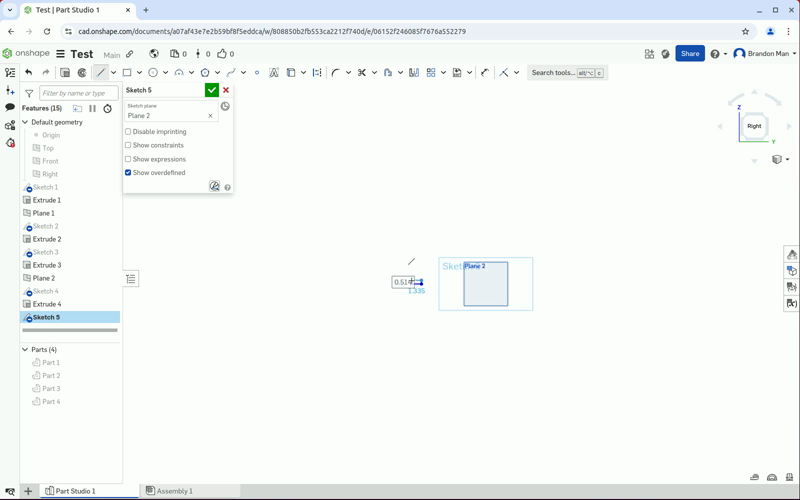
scroll(6)
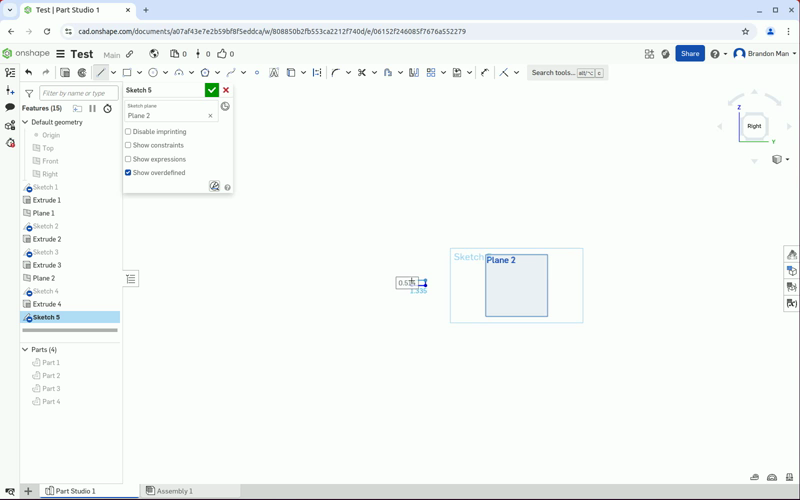
scroll(6)
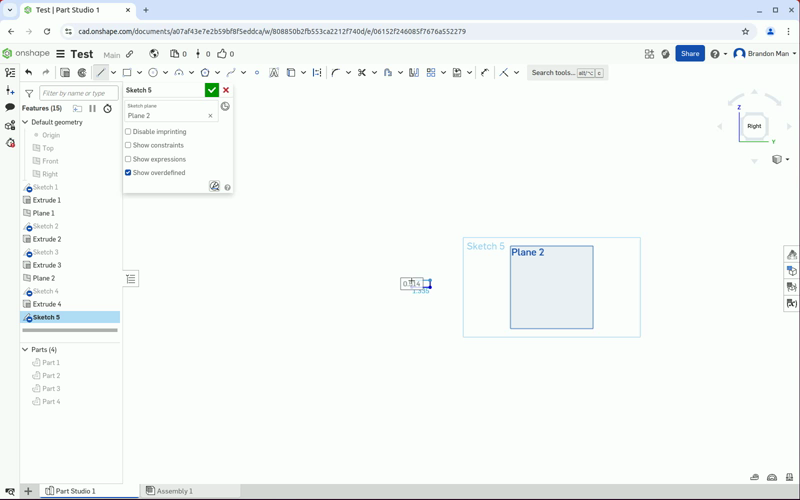
scroll(6)
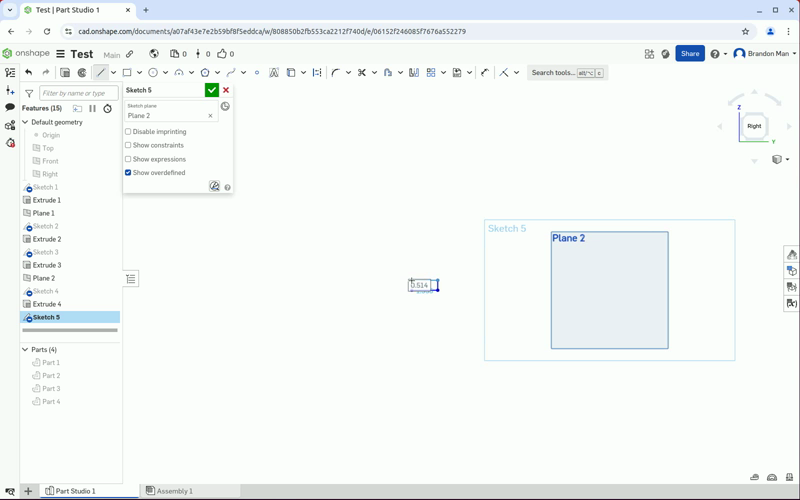
scroll(6)
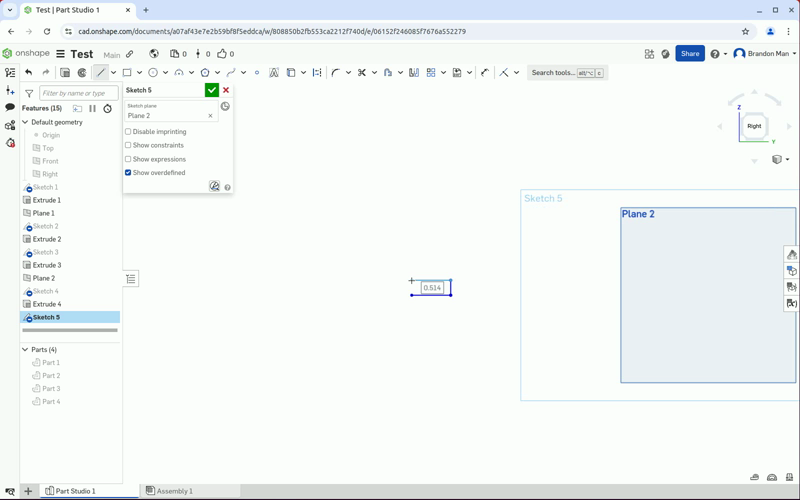
scroll(6)
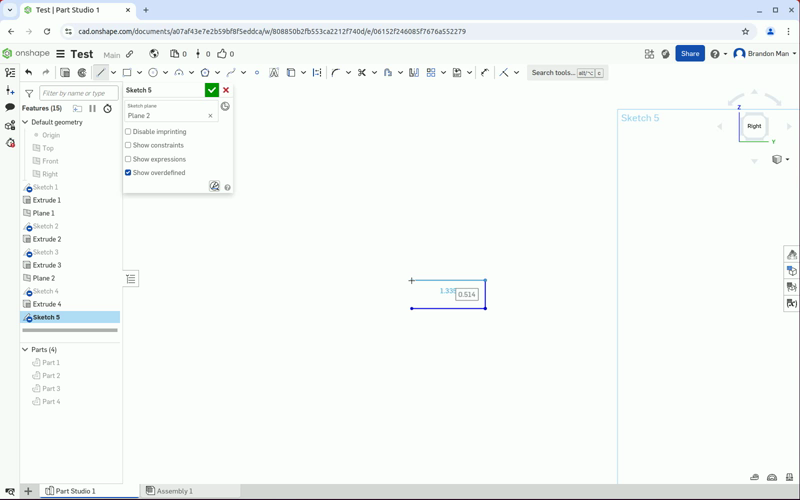
click(411, 280)
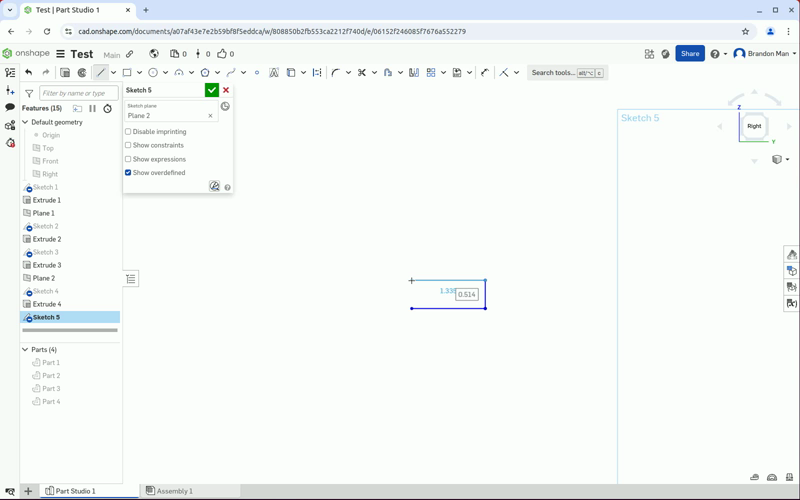
scroll(-6)
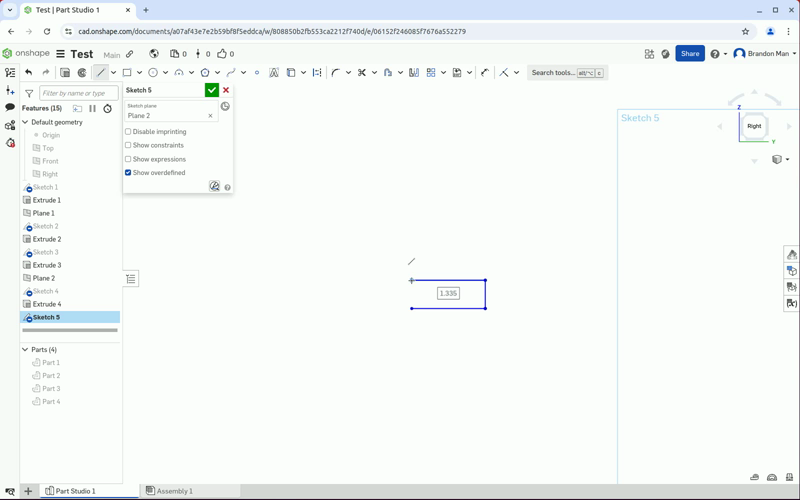
scroll(-6)
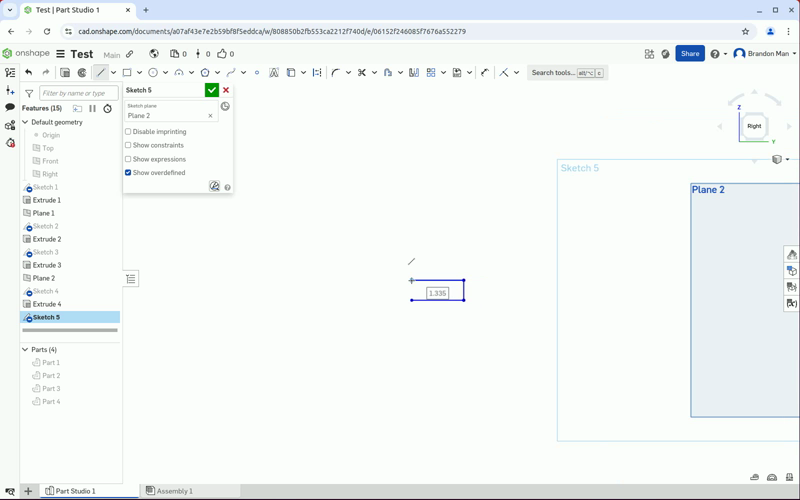
scroll(-6)
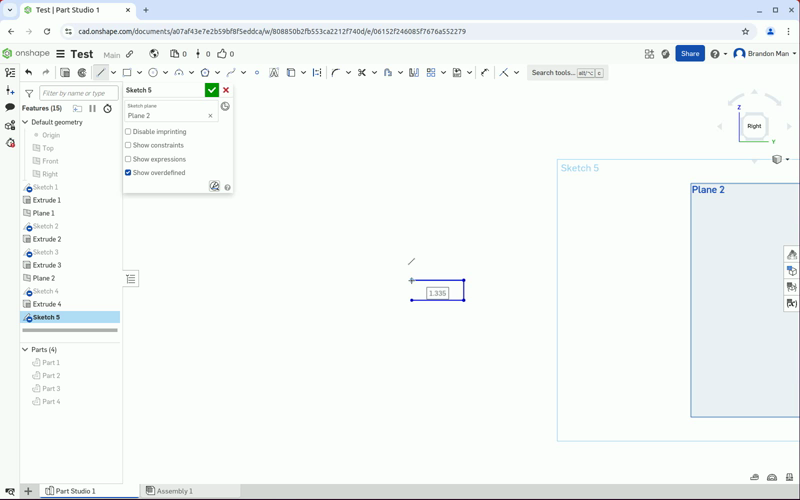
scroll(-6)
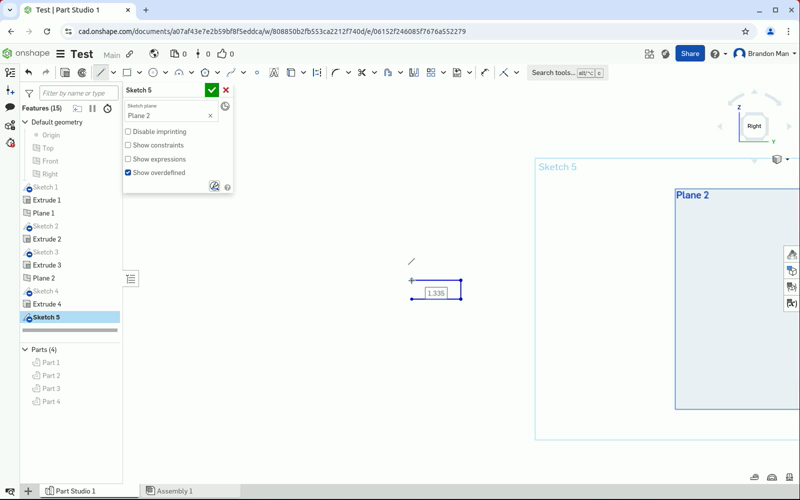
scroll(-6)
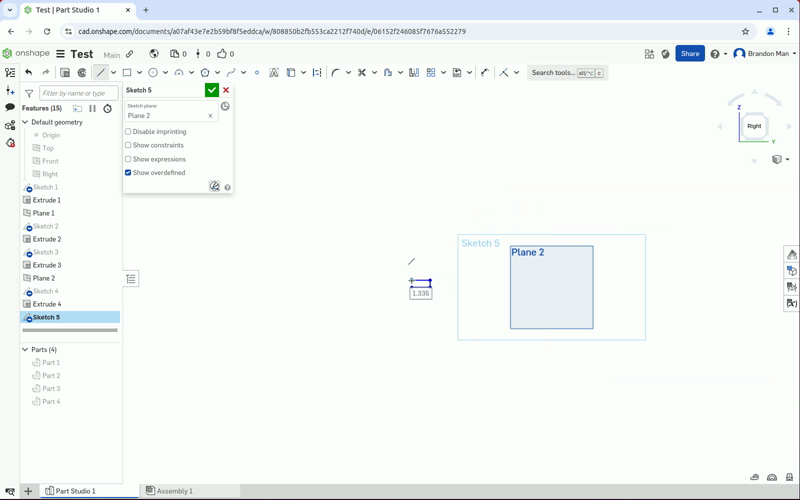
scroll(-6)
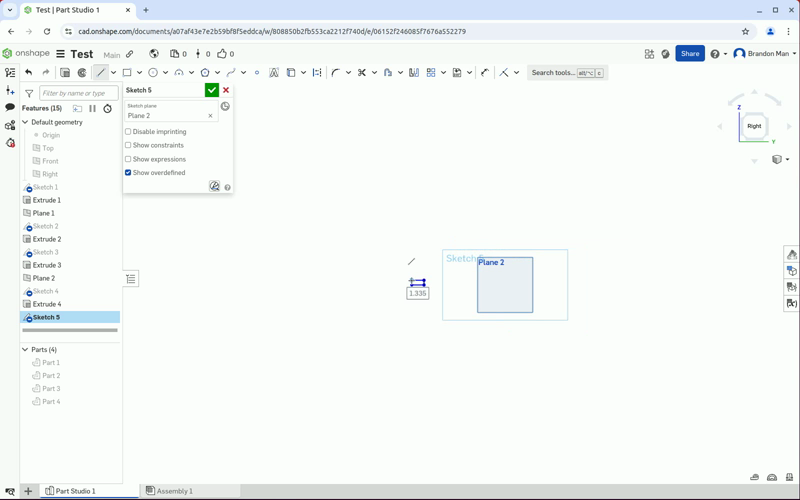
scroll(-6)
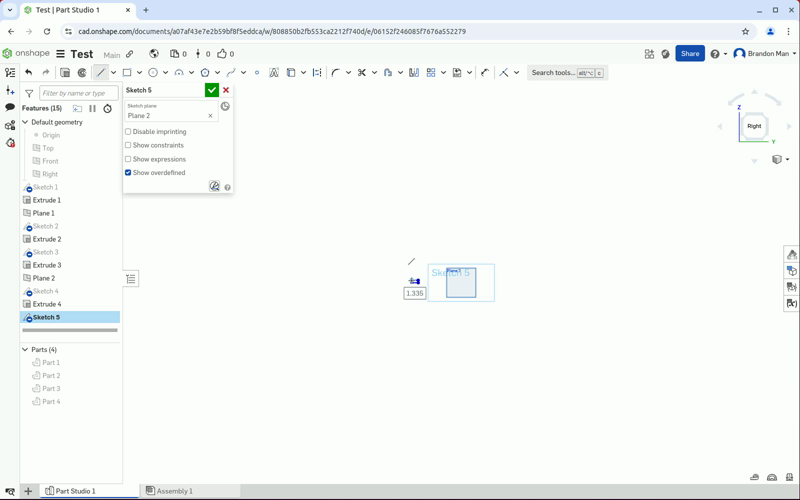
key_up(shift)
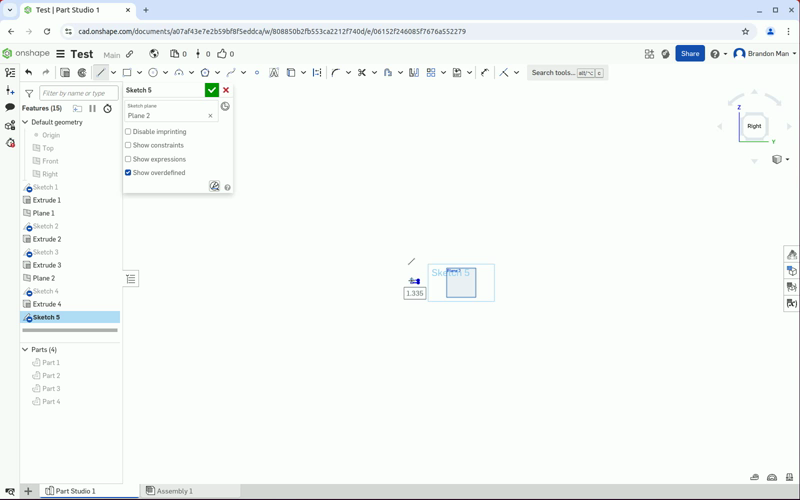
mouse_move(441, 280)
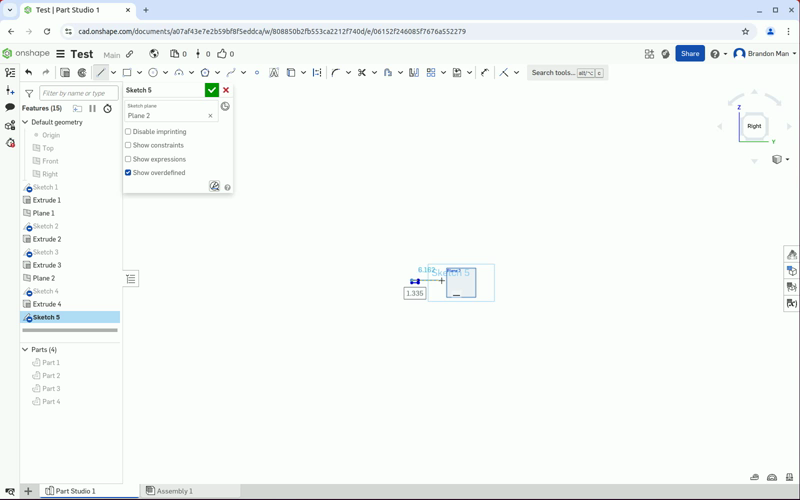
key_down(shift)
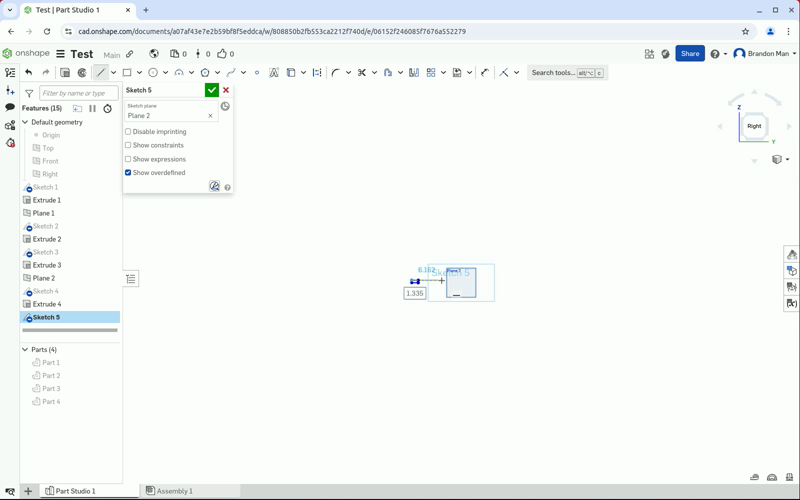
mouse_move(411, 282)
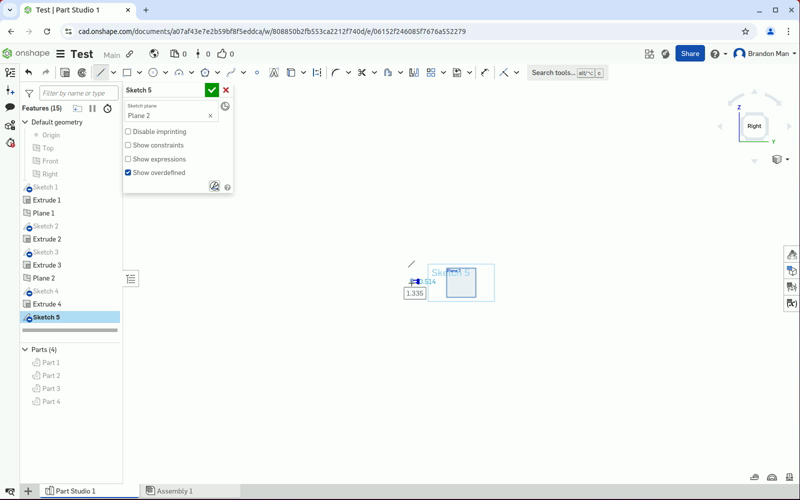
scroll(6)
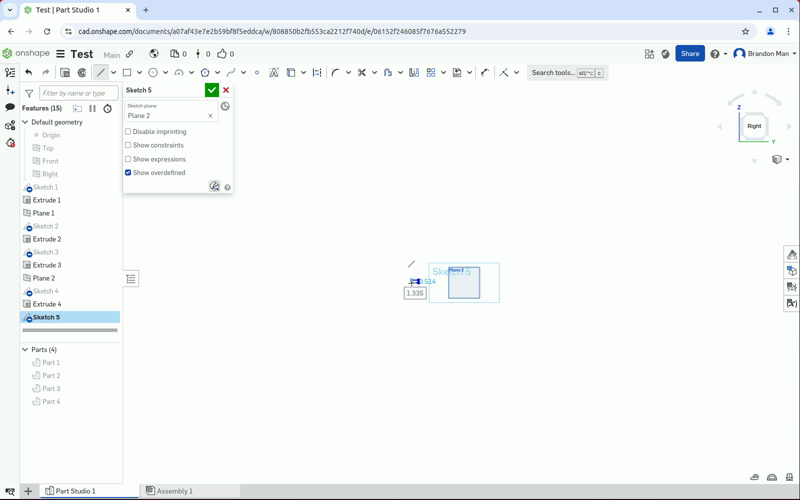
scroll(6)
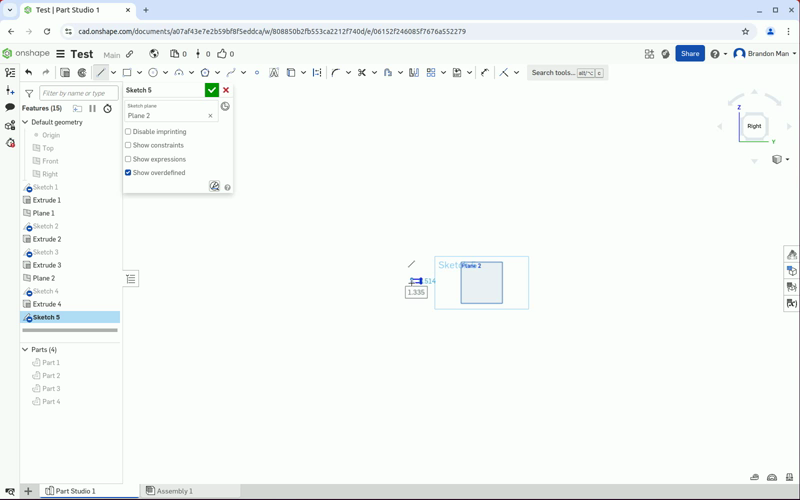
scroll(6)
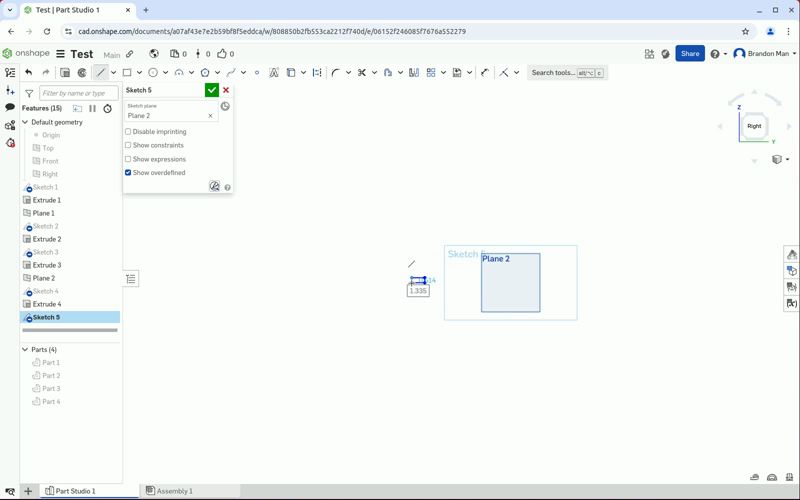
scroll(6)
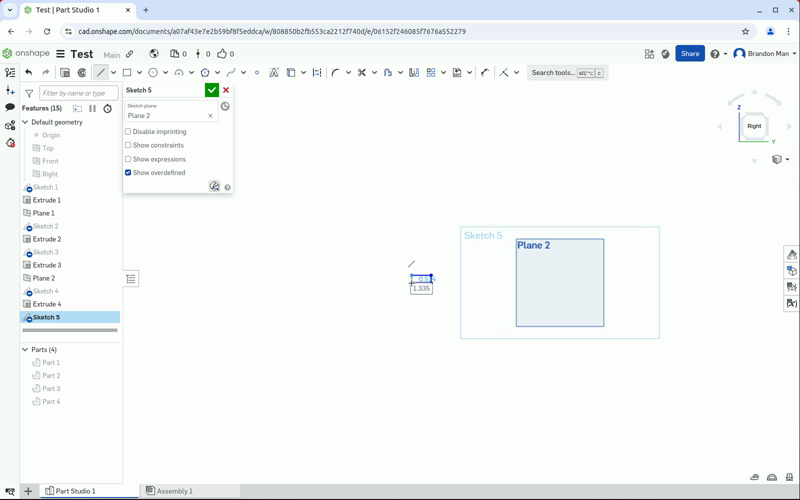
scroll(6)
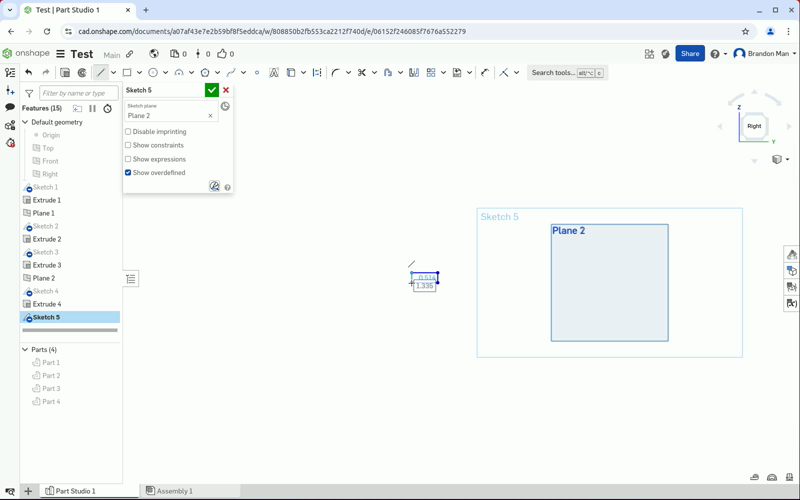
scroll(6)
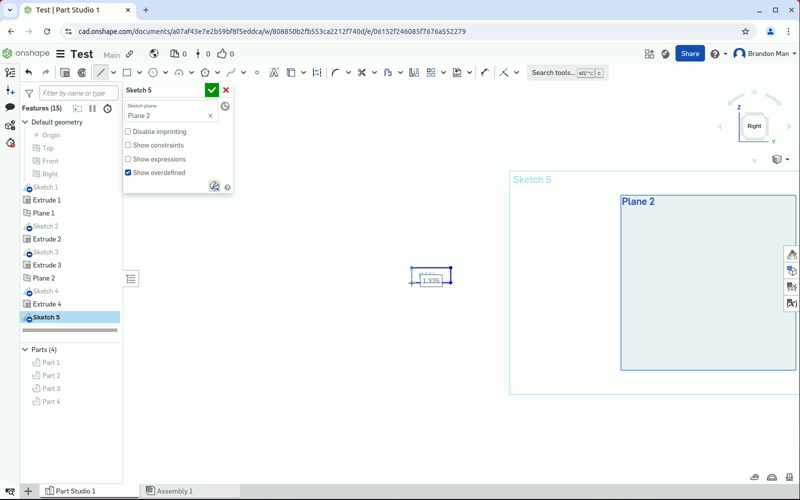
scroll(6)
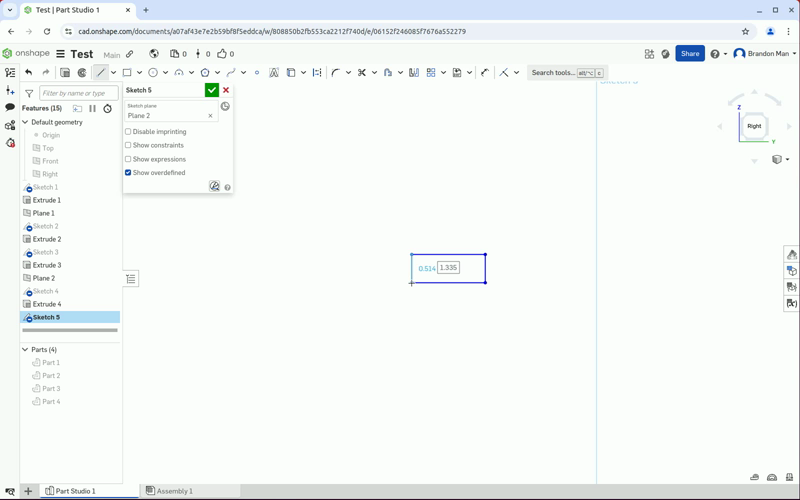
key_up(shift)
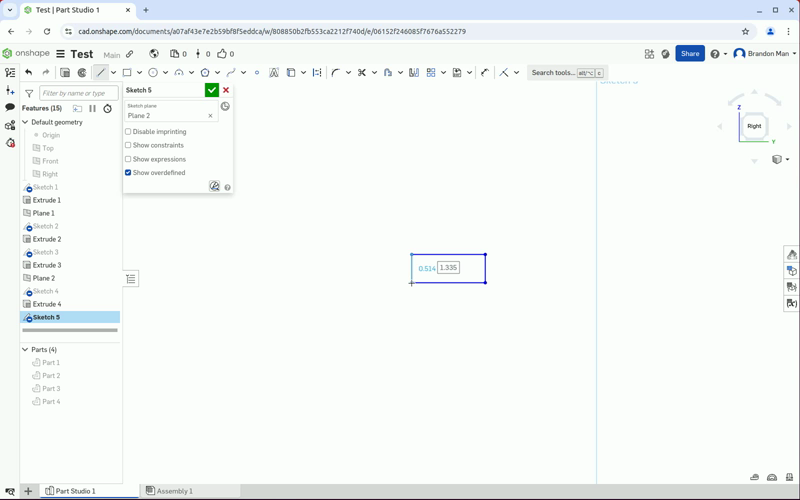
click(411, 282)
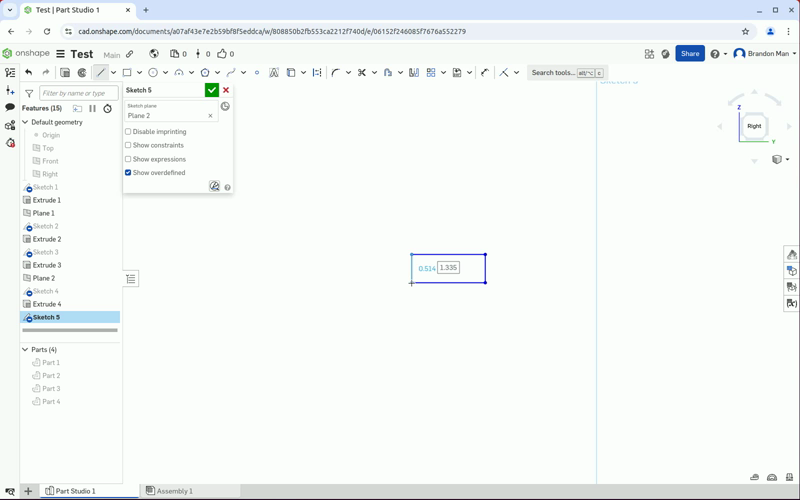
scroll(-6)
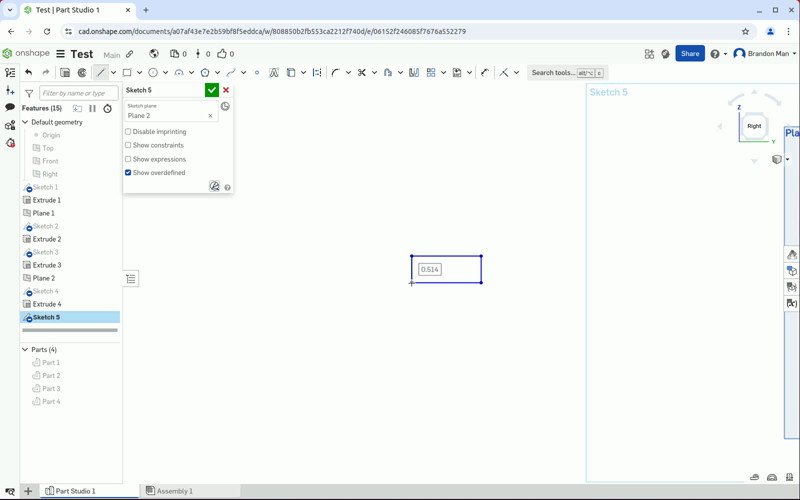
scroll(-6)
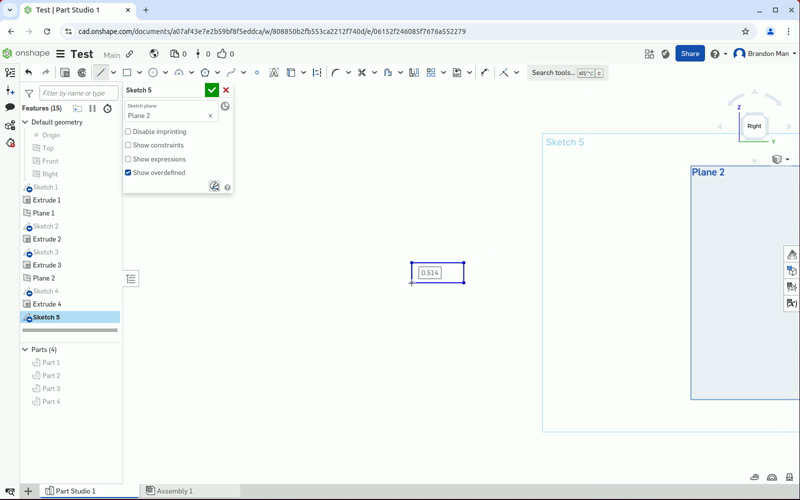
scroll(-6)
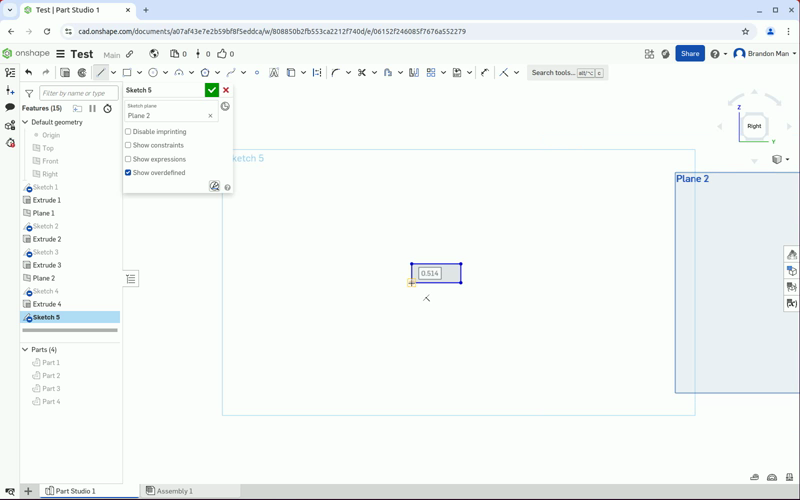
scroll(-6)
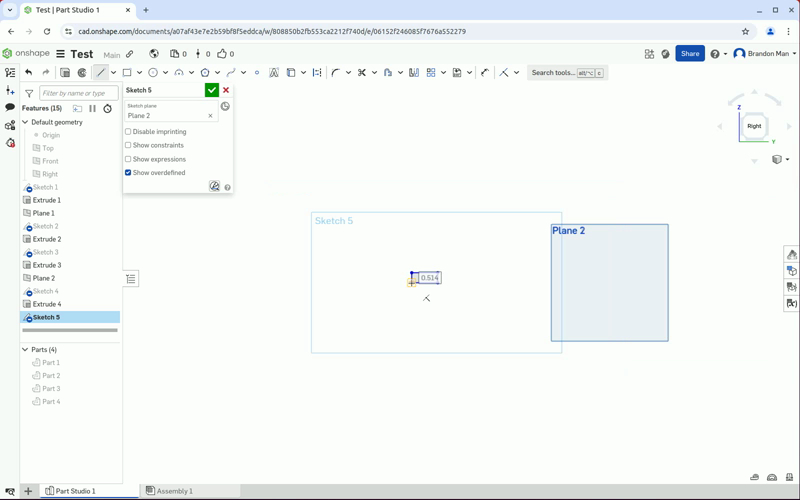
scroll(-6)
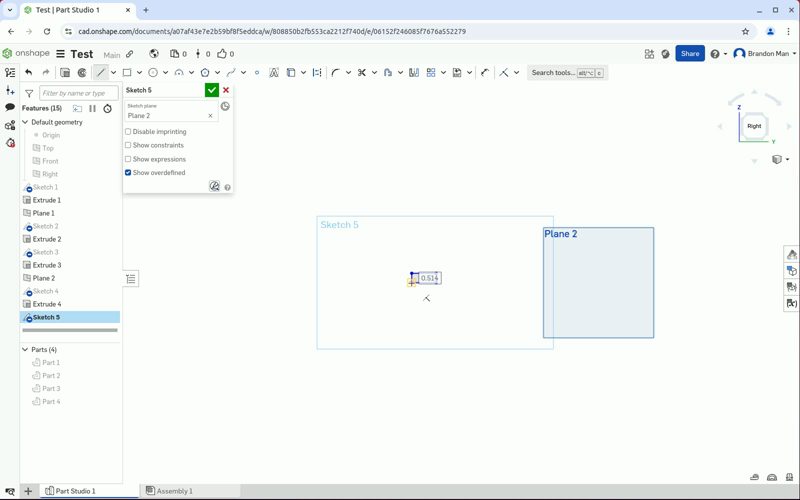
scroll(-6)
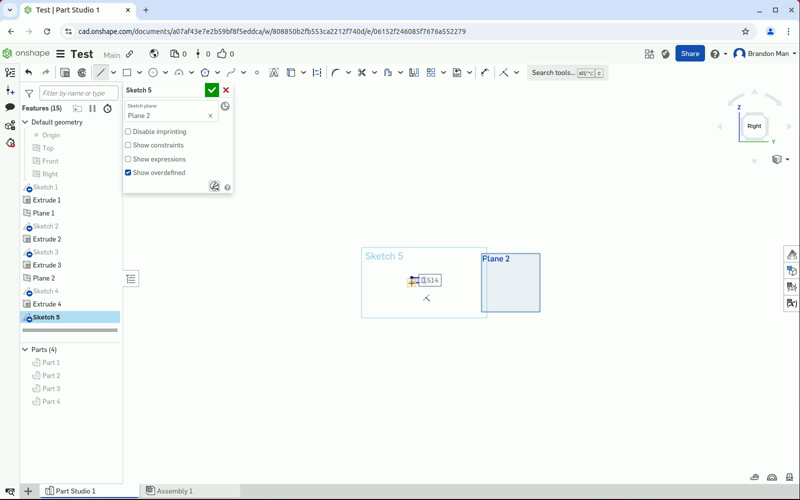
scroll(-6)
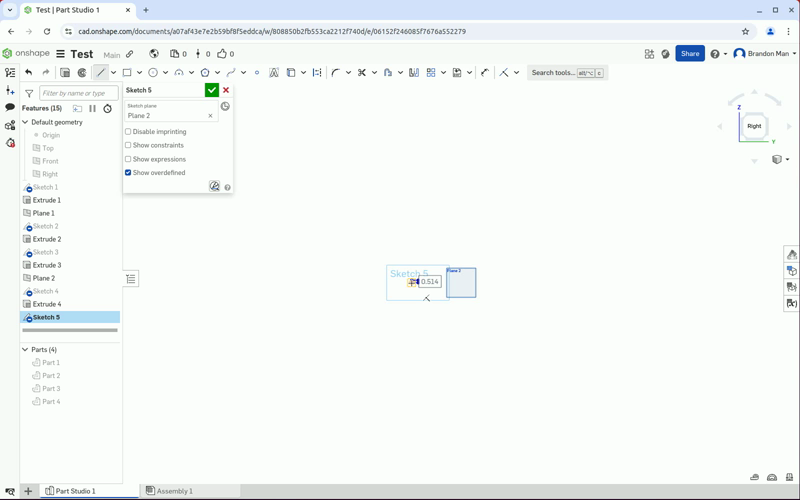
key(esc)
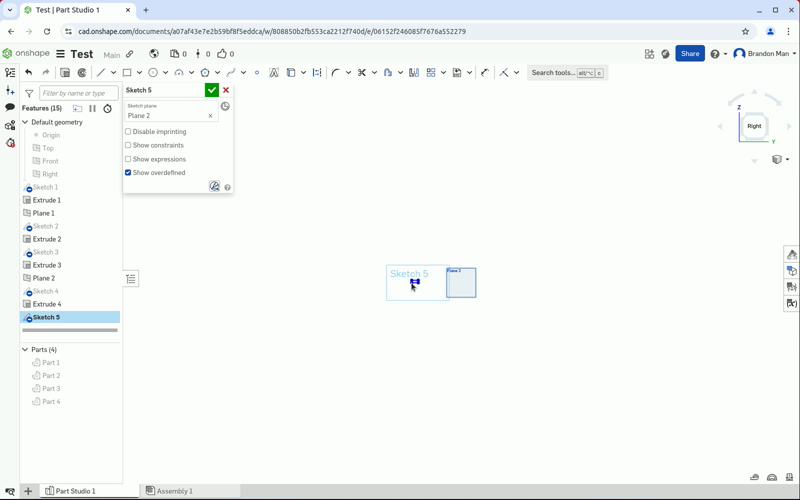
mouse_move(414, 282)
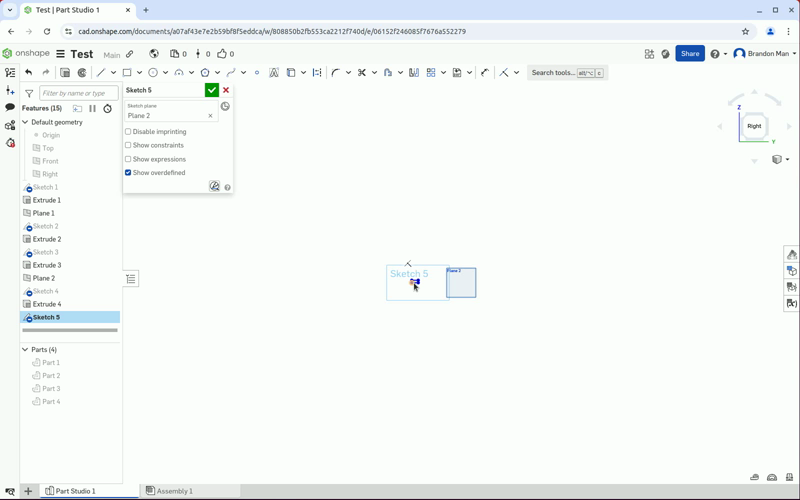
scroll(6)
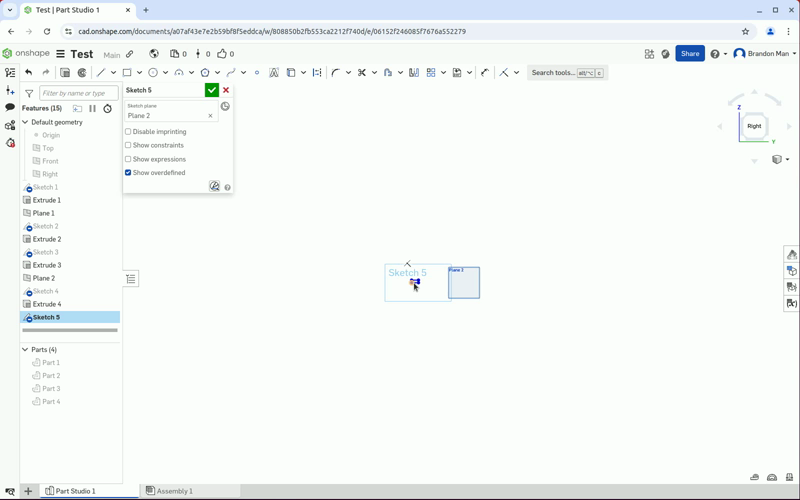
scroll(6)
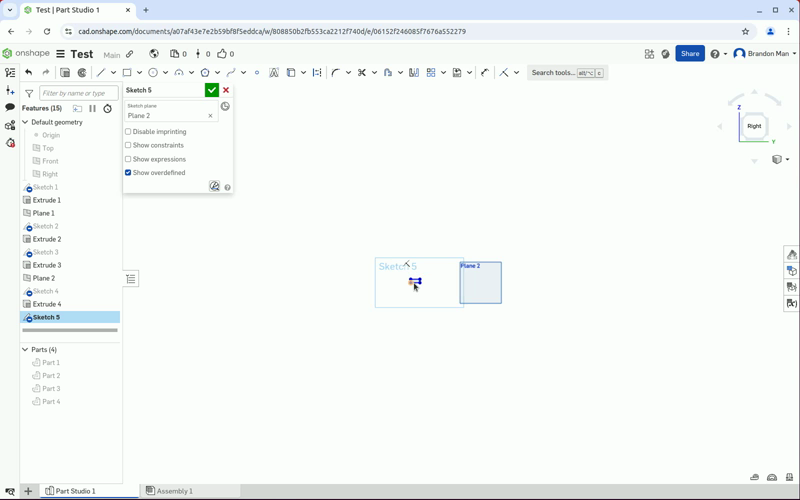
scroll(6)
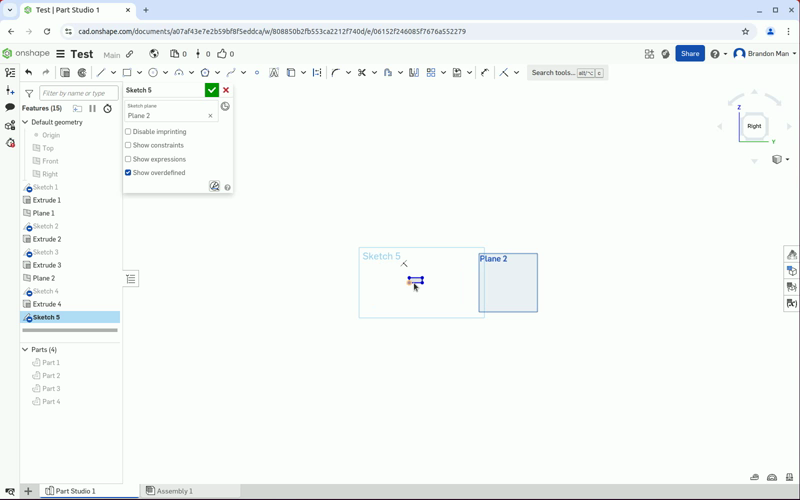
scroll(6)
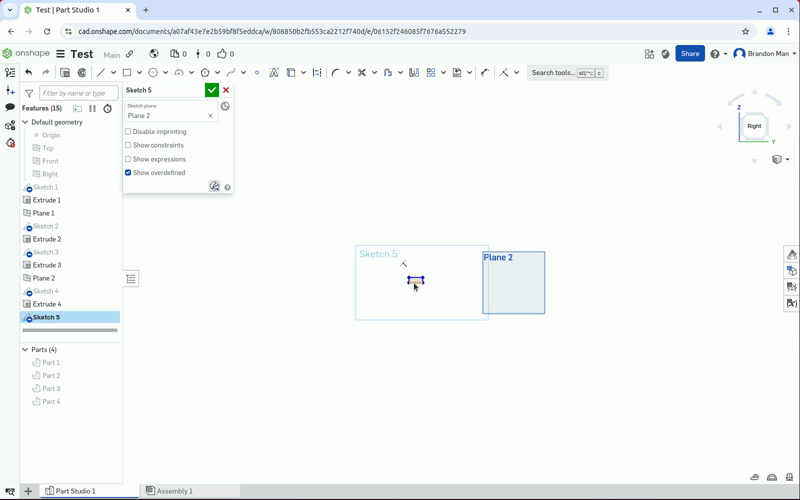
scroll(6)
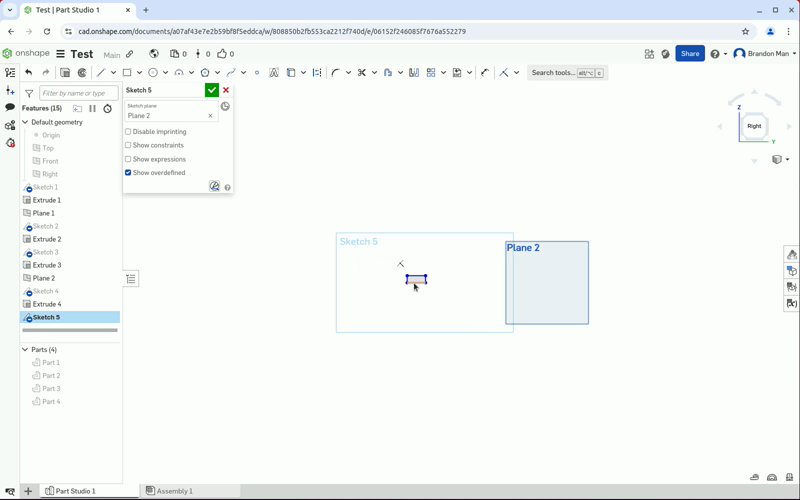
scroll(6)
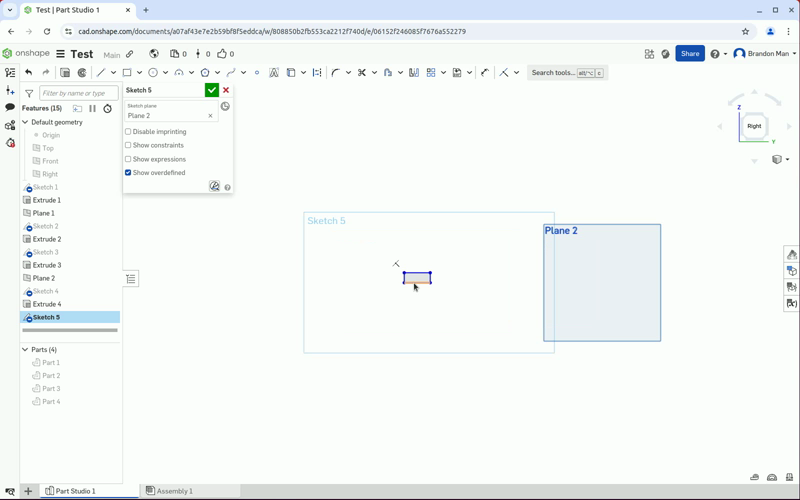
scroll(6)
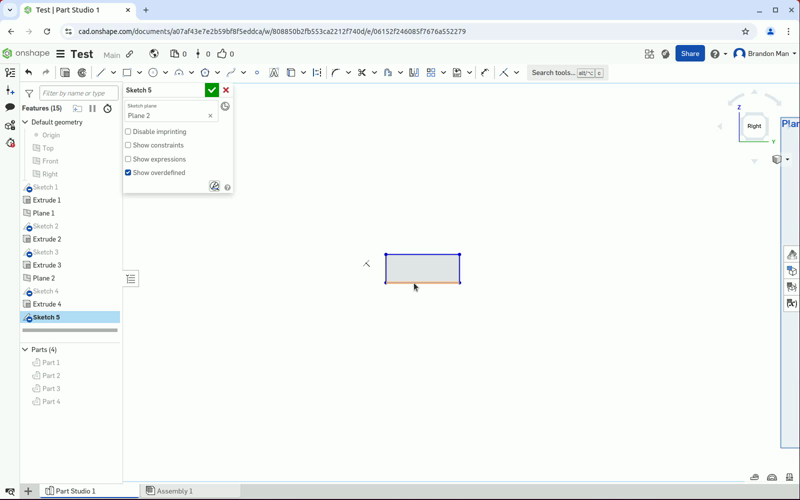
click(414, 282)
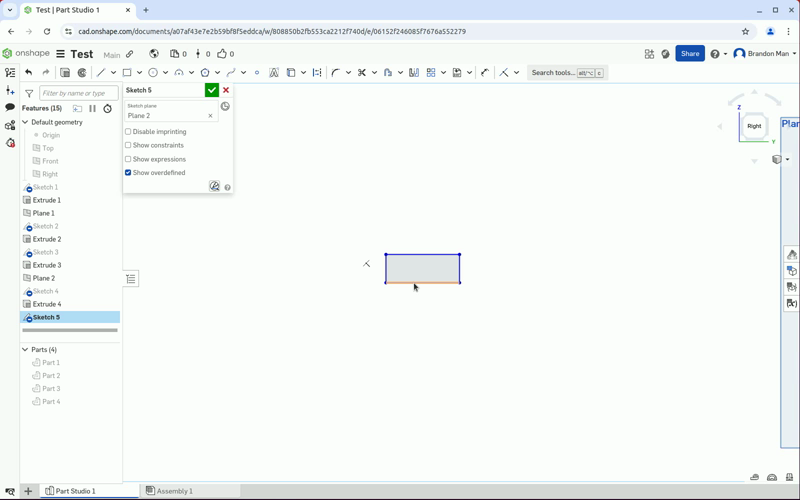
scroll(-6)
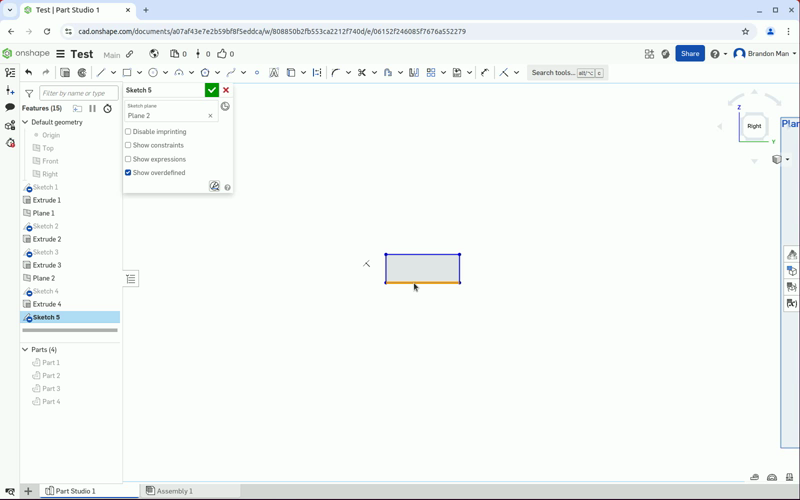
scroll(-6)
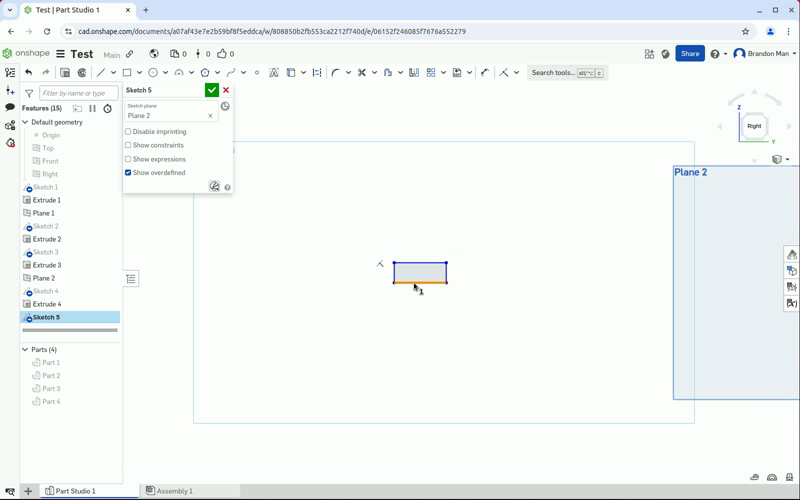
scroll(-6)
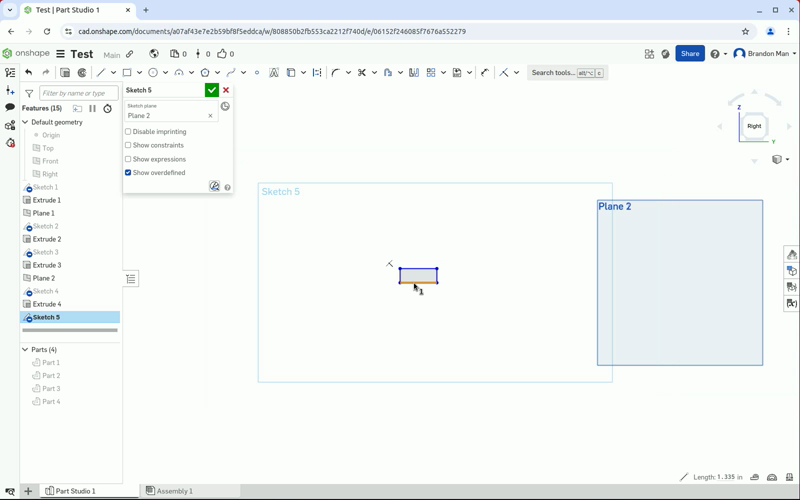
scroll(-6)
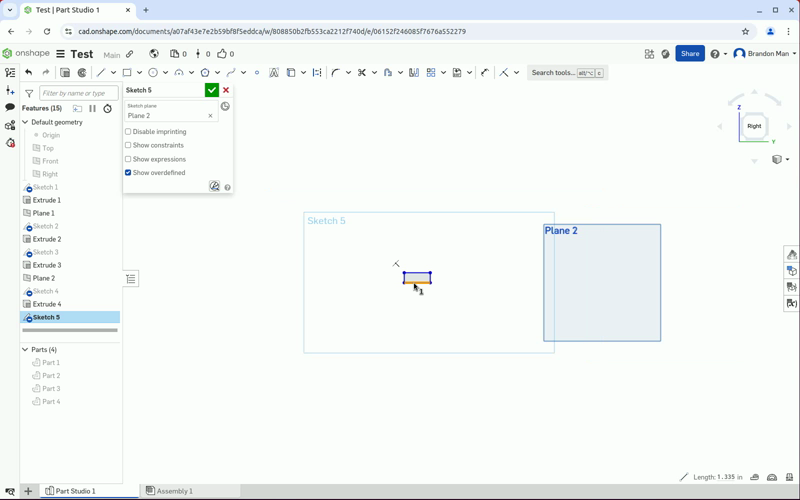
scroll(-6)
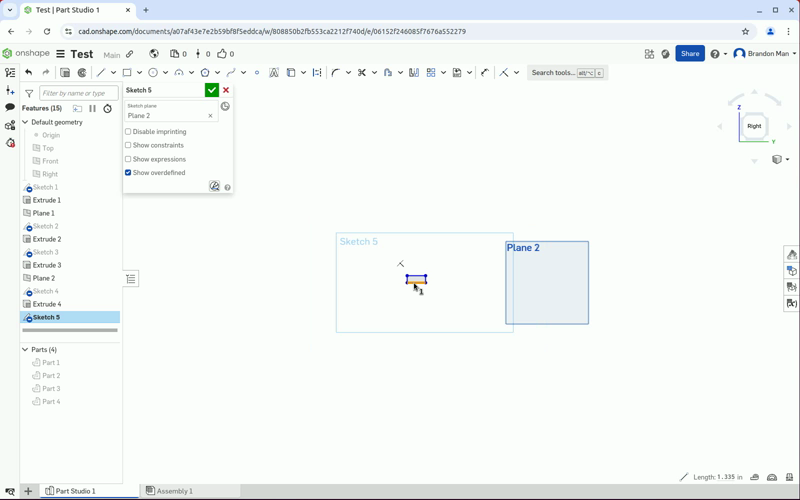
scroll(-6)
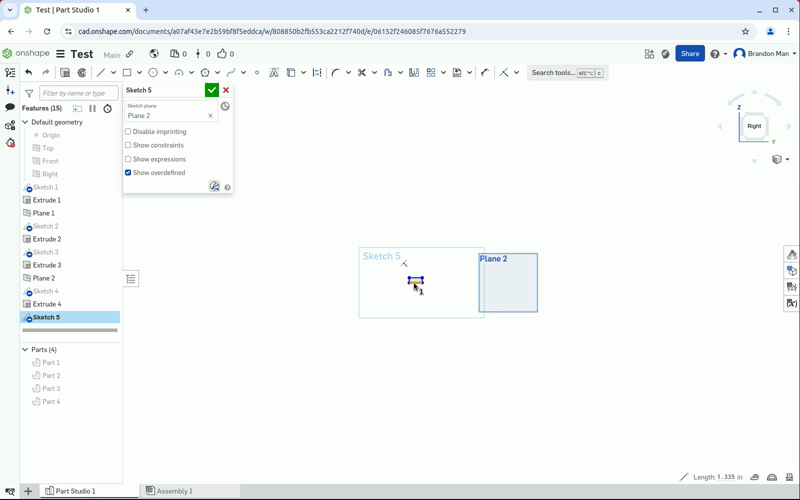
scroll(-6)
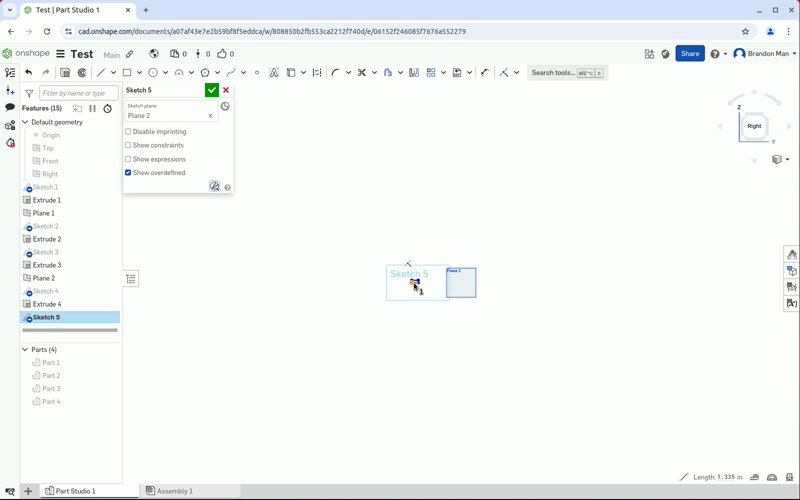
mouse_move(73, 352)
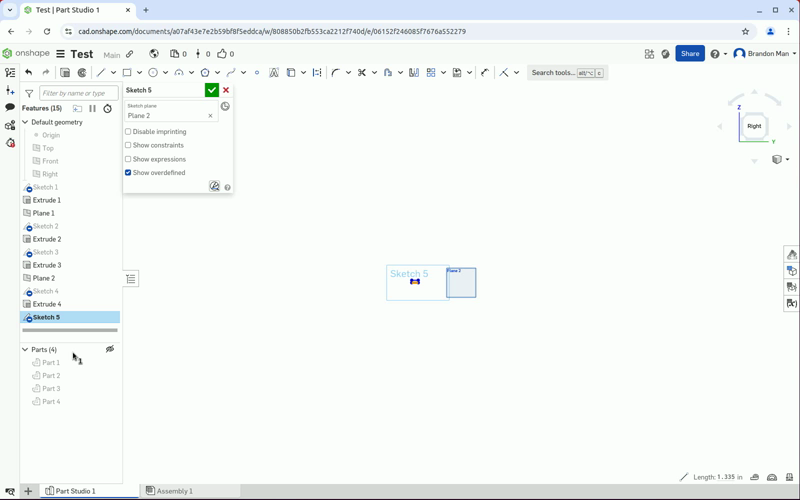
key(shift+y)
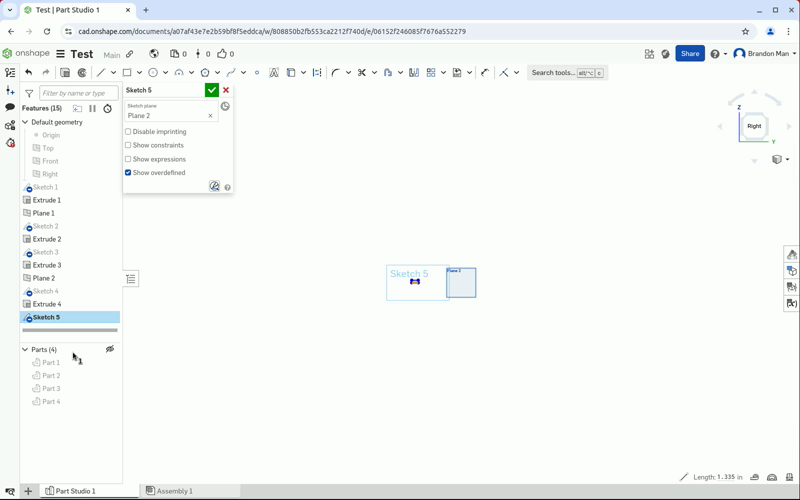
key(shift+e)
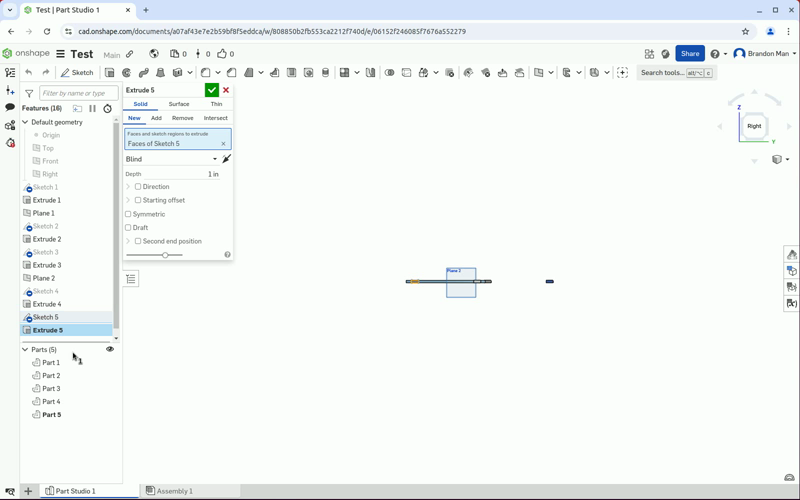
mouse_move(143, 106)
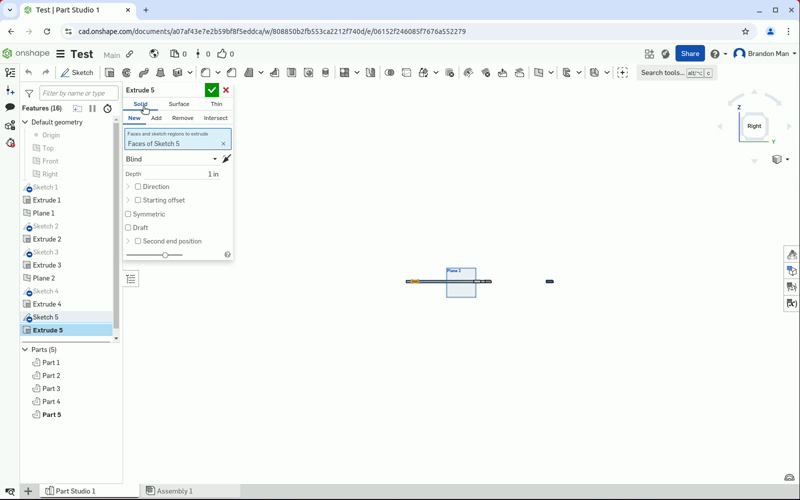
click(143, 106)
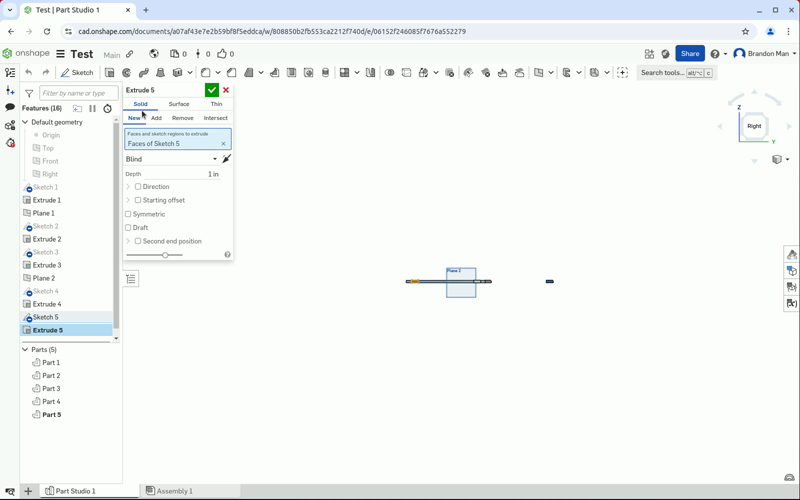
mouse_move(137, 120)
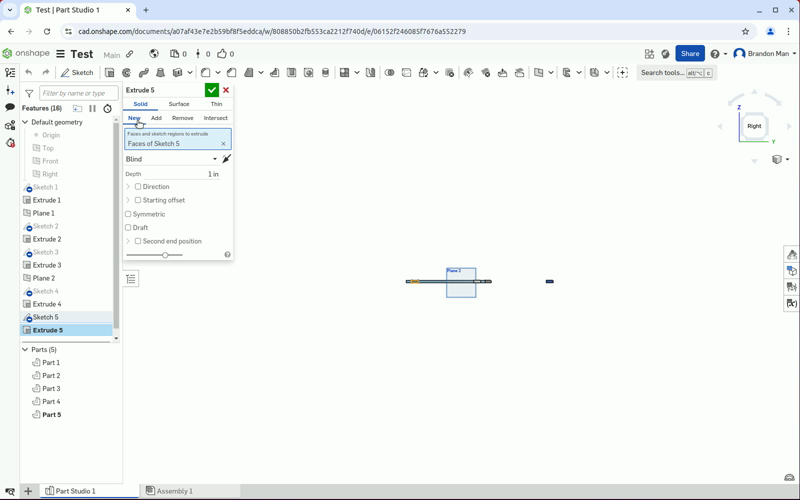
click(137, 120)
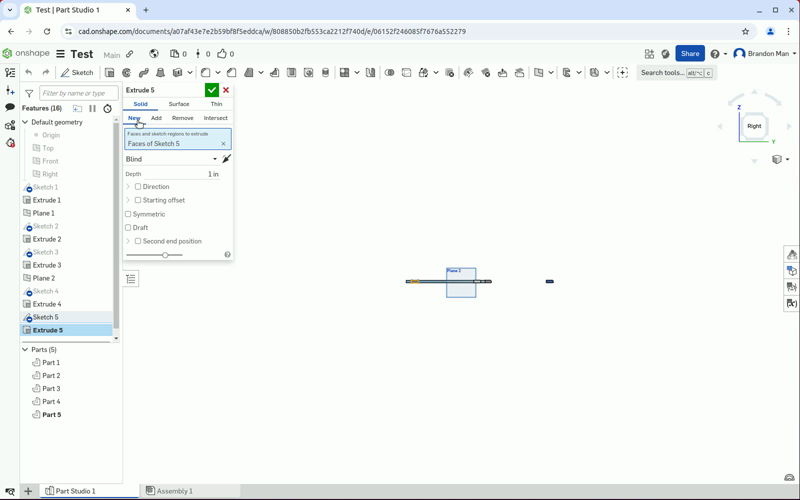
key(tab, 4)
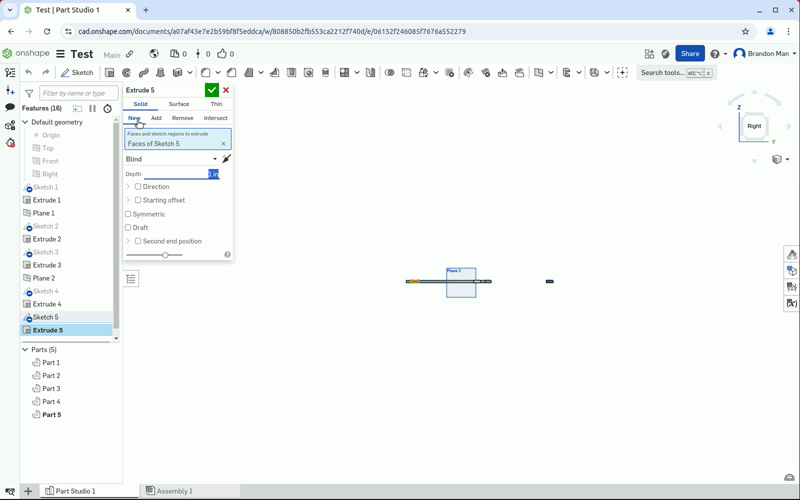
text(0.722)
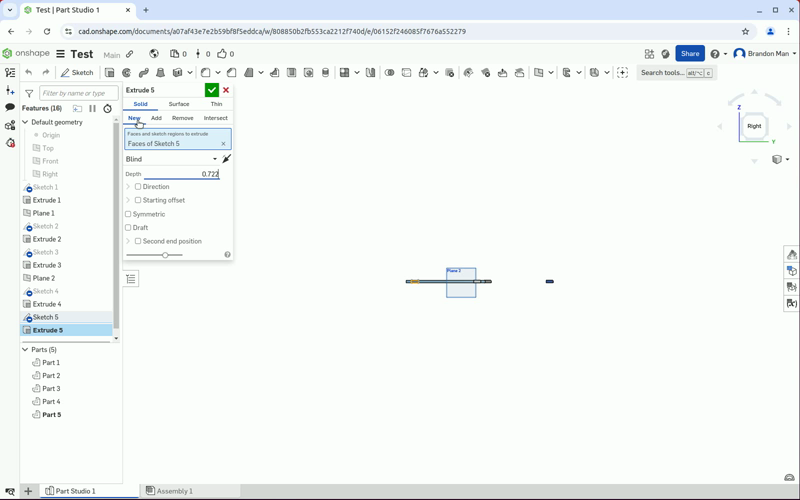
key(enter)
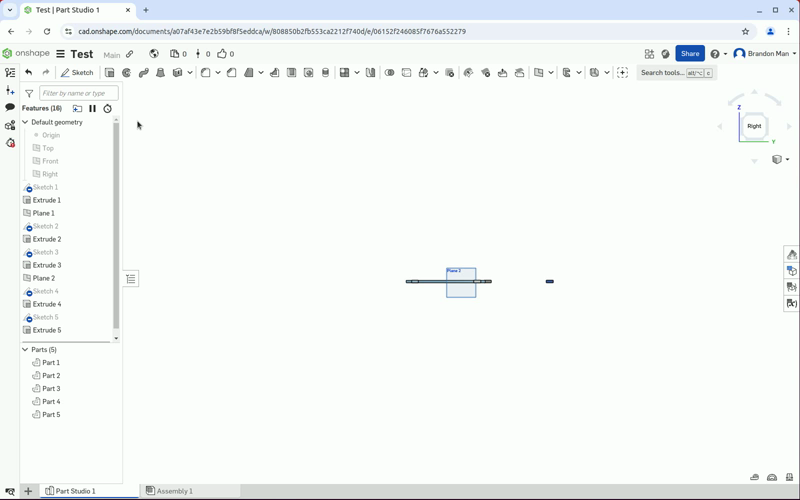
key(shift+h)
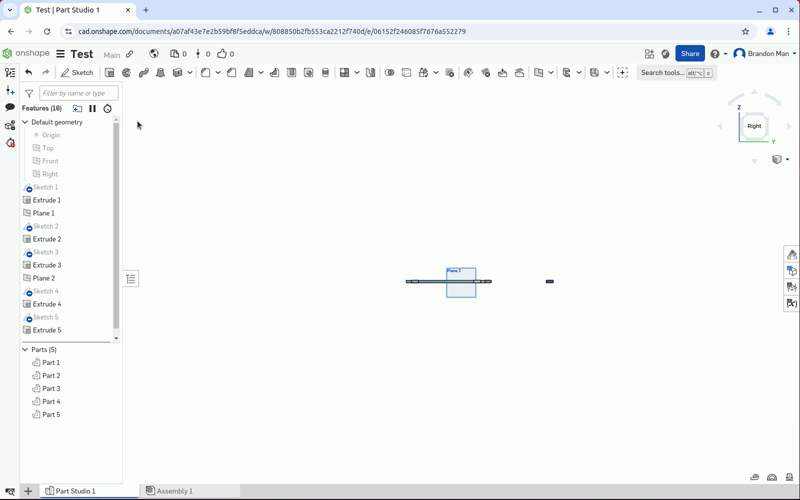
key(shift+h)
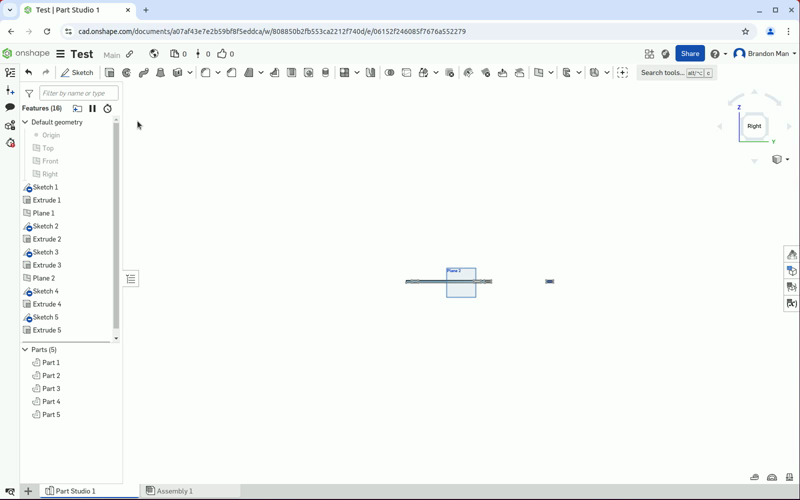
key(shift+7)
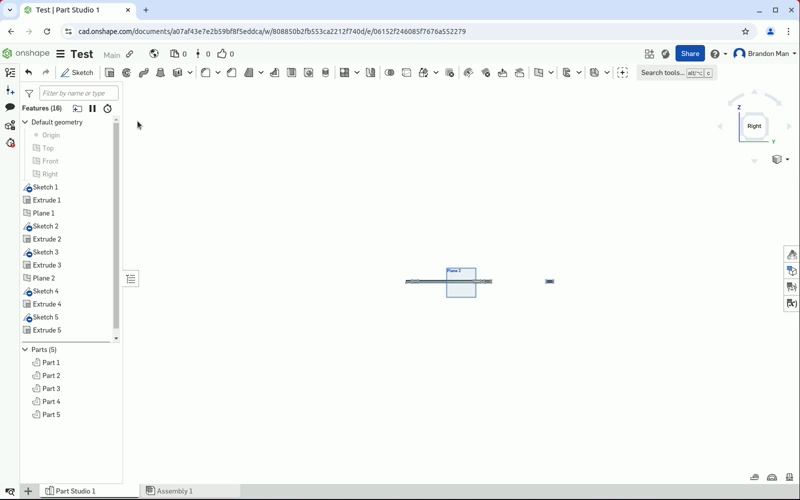
key(right, 2)
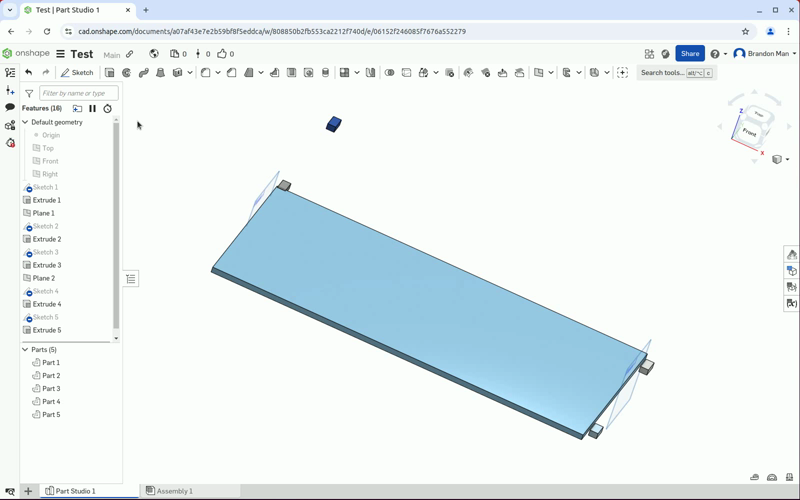
key(down, 2)
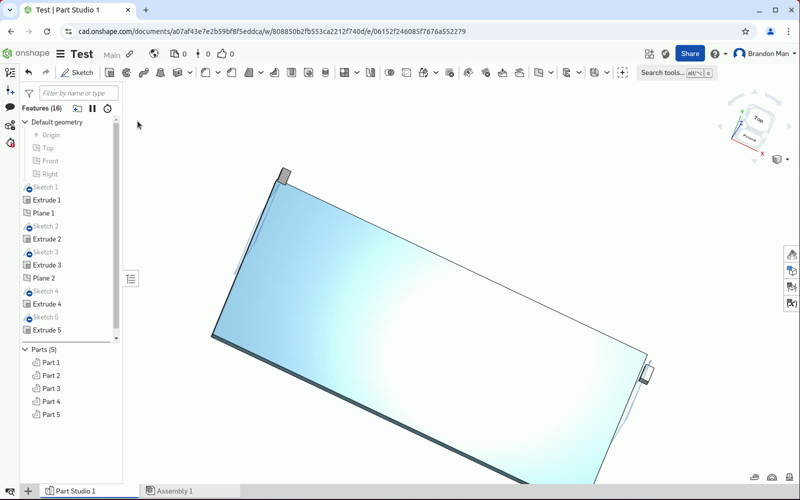
key(up, 2)
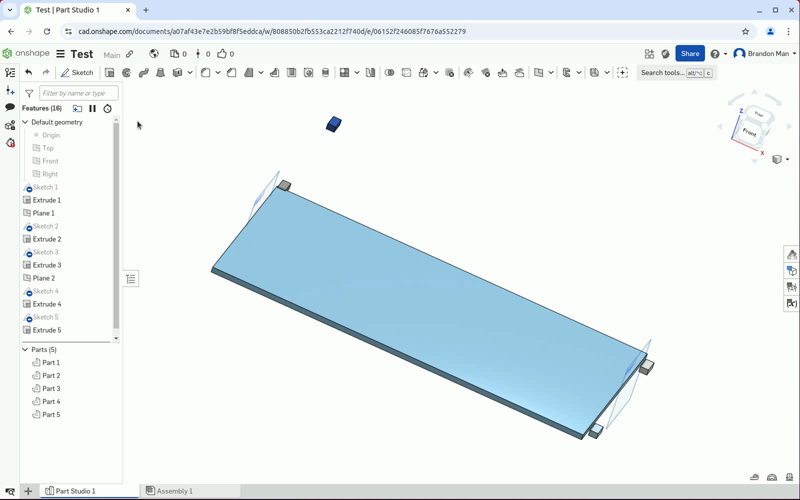
key(left, 2)
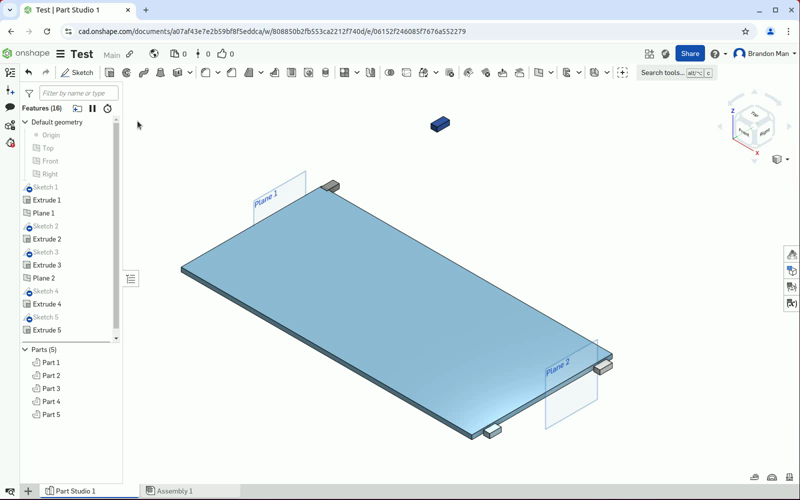
mouse_move(69, 189)
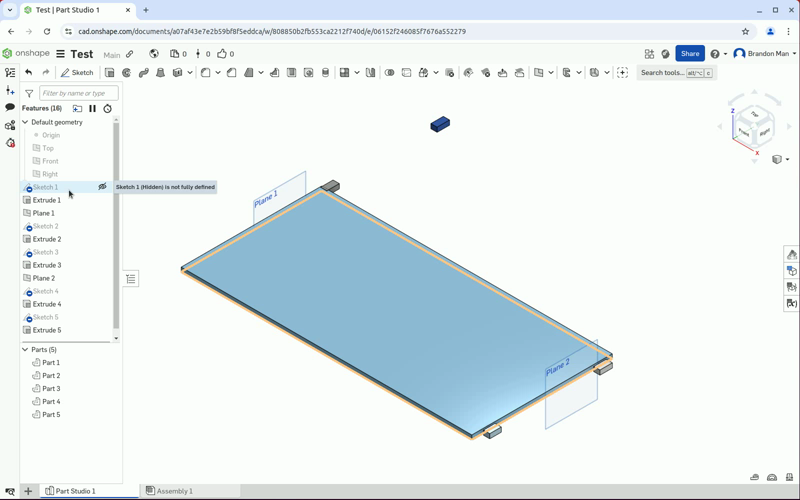
click(69, 189)